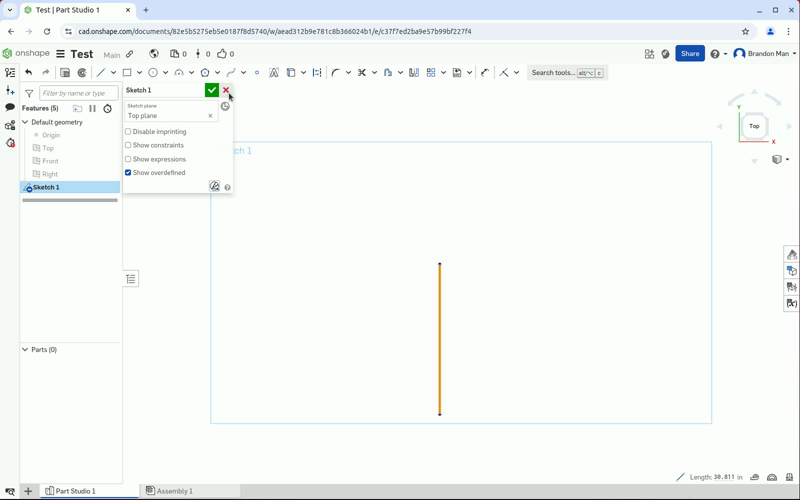
key(shift+h)
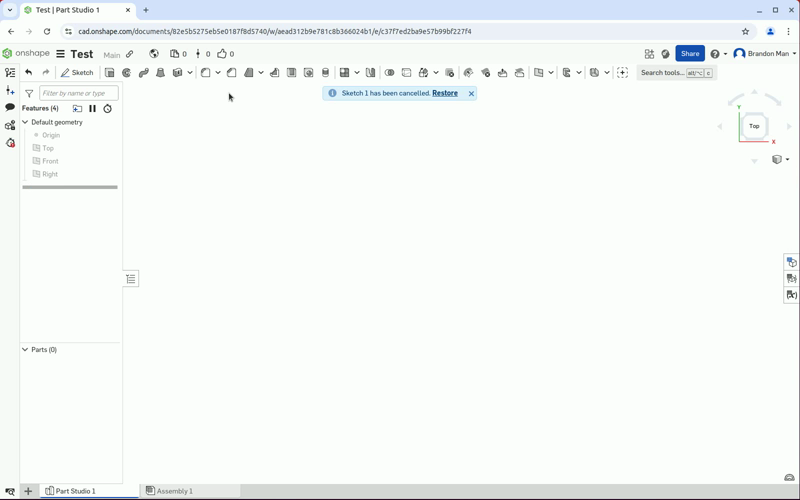
mouse_move(73, 352)
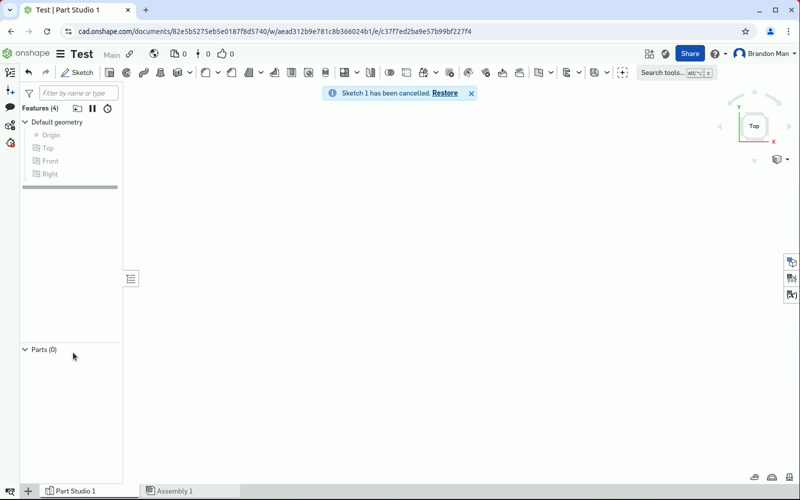
key(y)
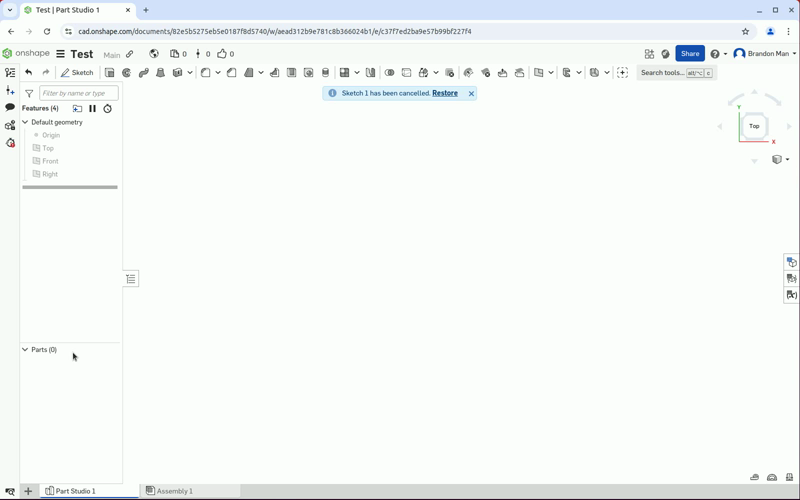
key(shift+p)
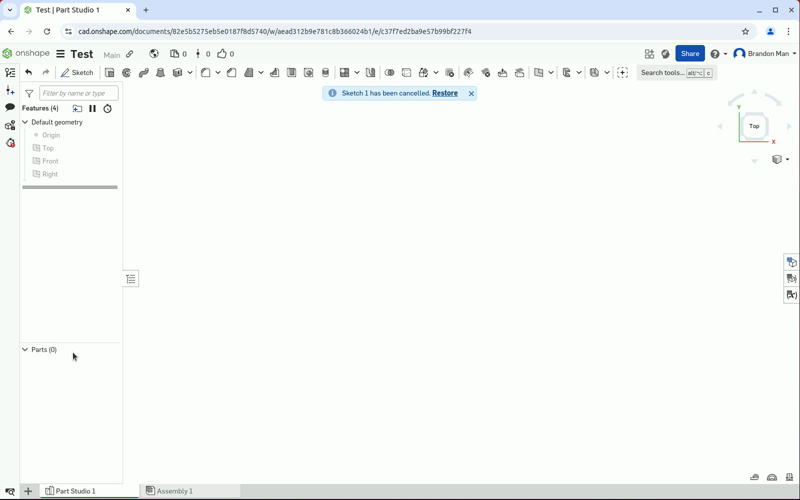
key(space)
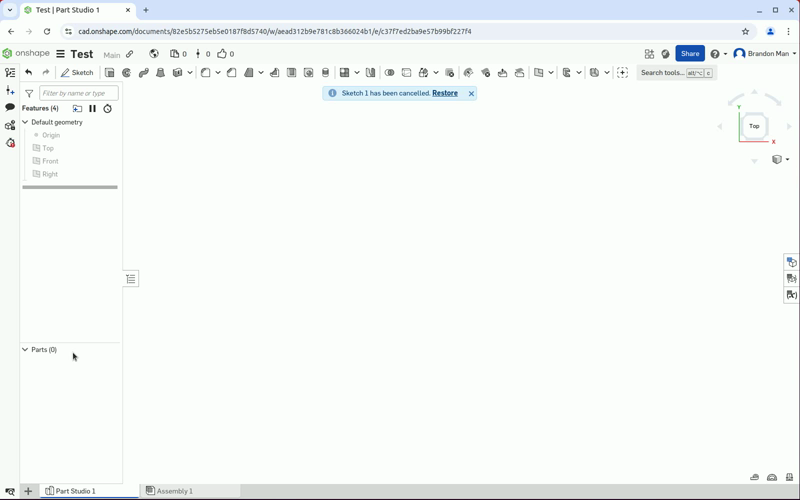
key_down(shift)
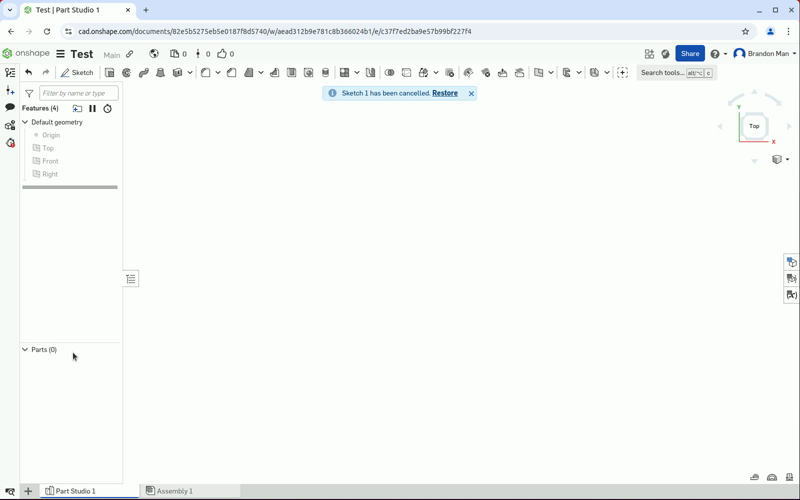
key(up)
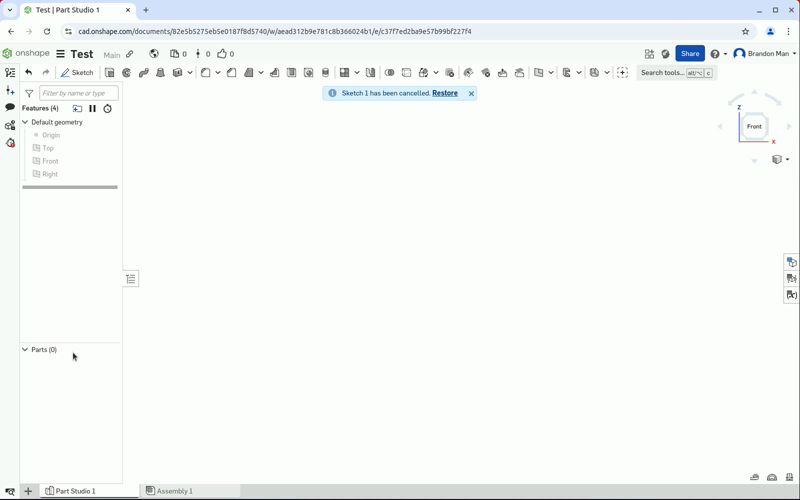
key_up(shift)
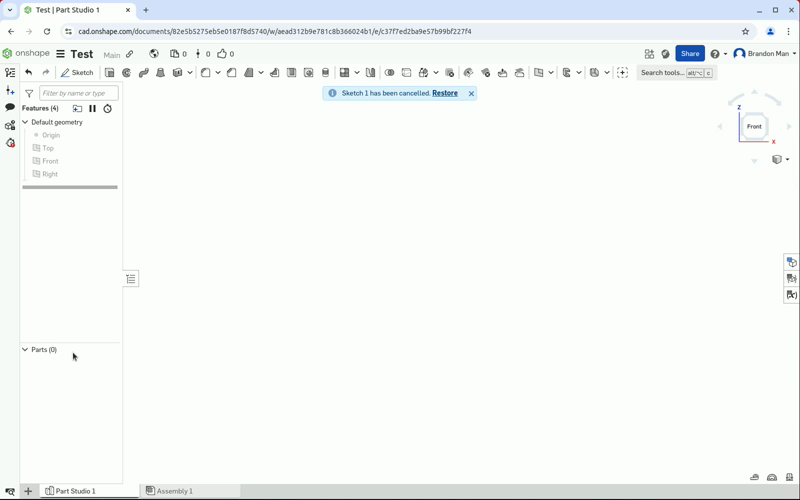
mouse_move(73, 352)
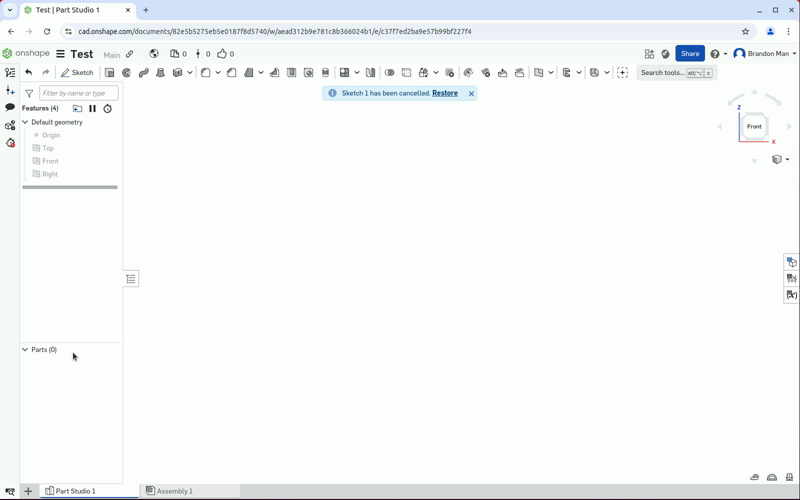
key(shift+y)
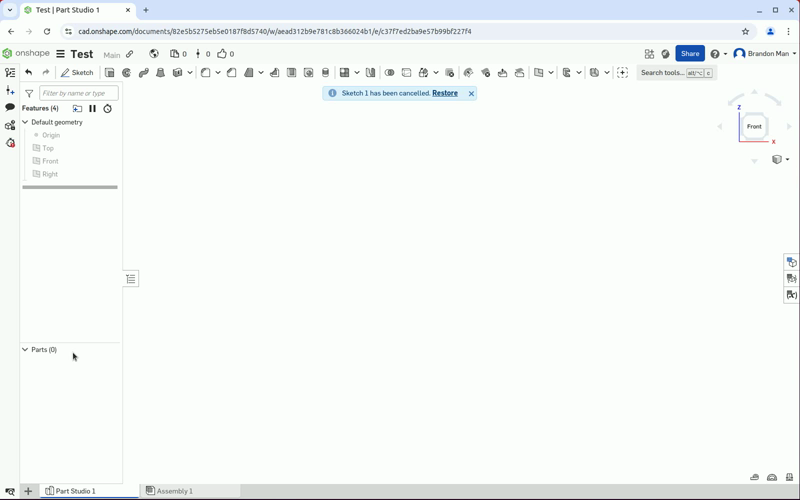
key(shift+s)
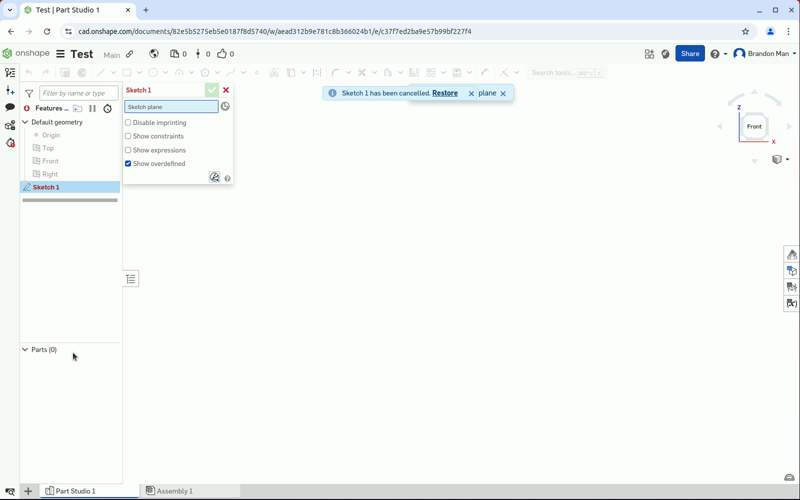
mouse_move(73, 163)
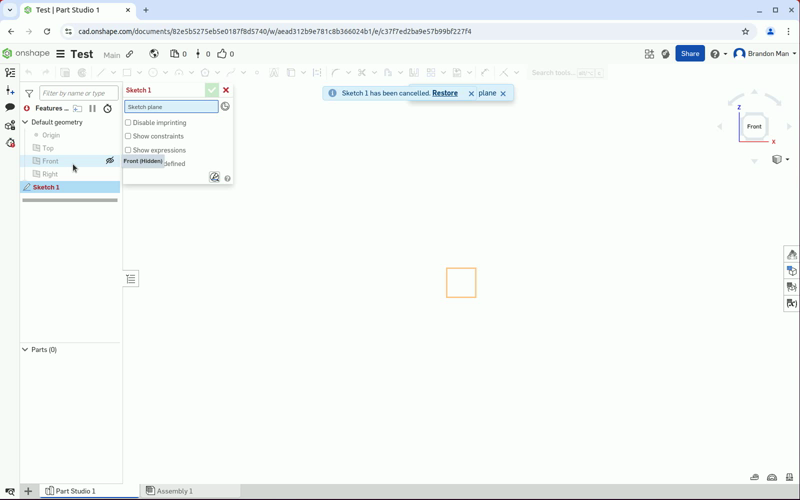
click(73, 163)
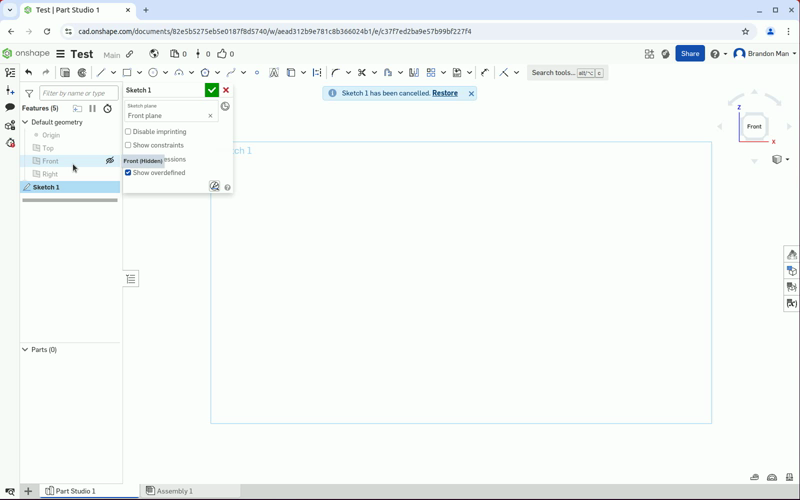
mouse_move(73, 352)
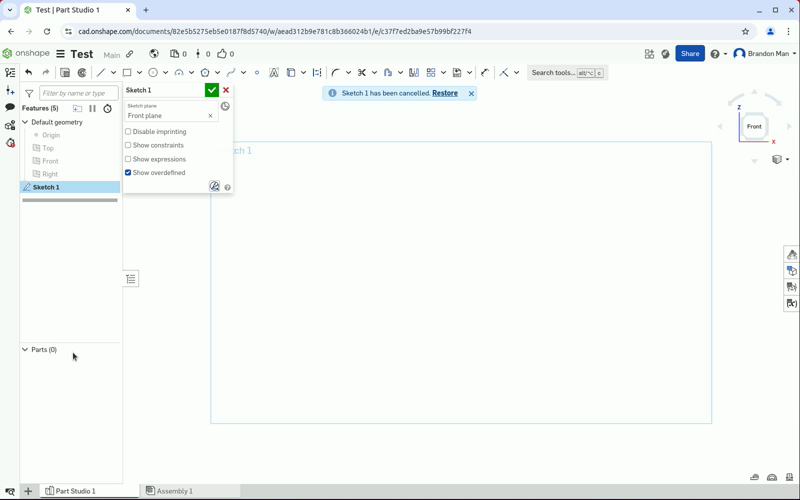
key(y)
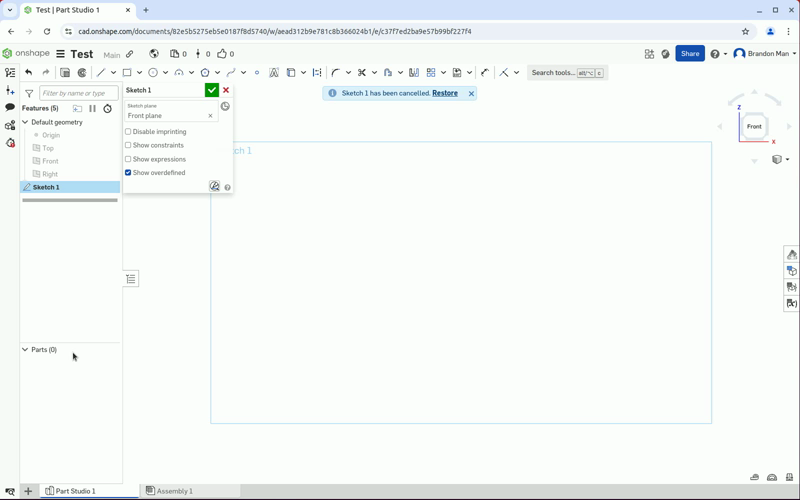
key(l)
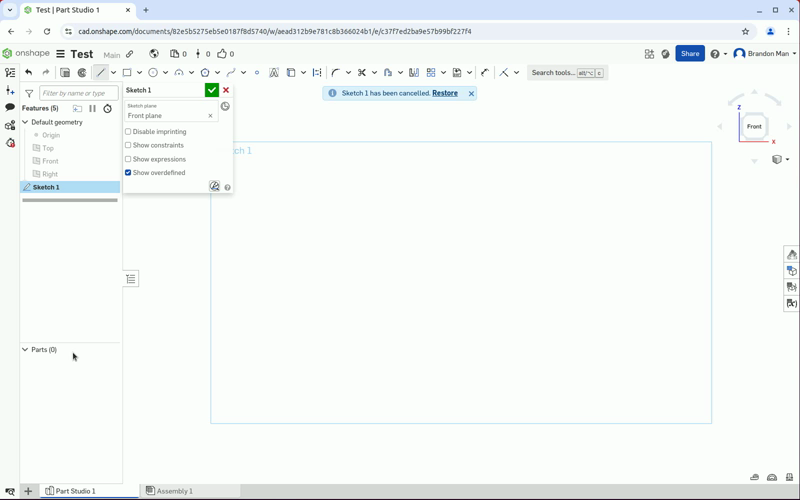
key_down(shift)
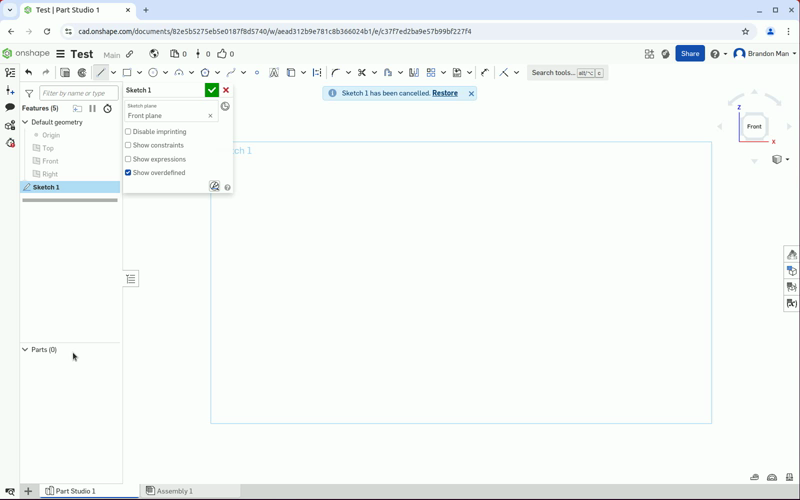
mouse_move(383, 247)
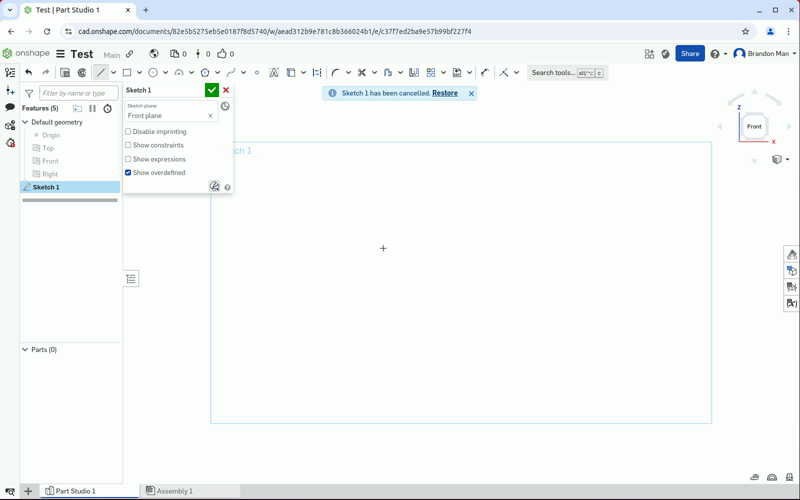
click(383, 247)
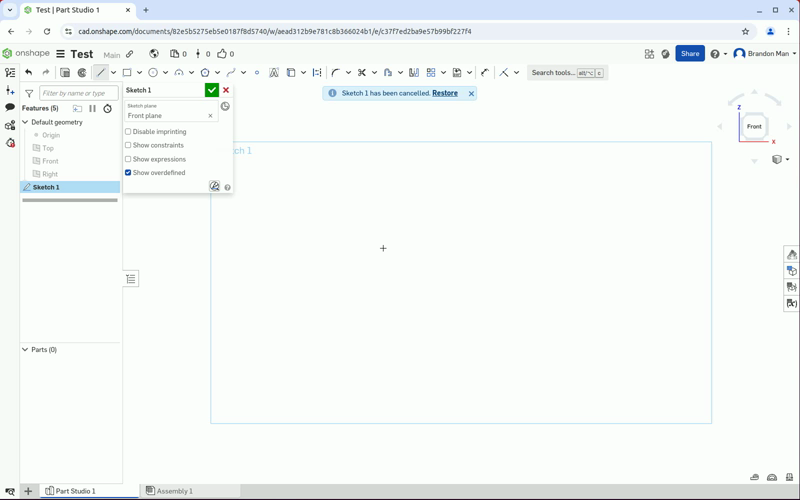
key_up(shift)
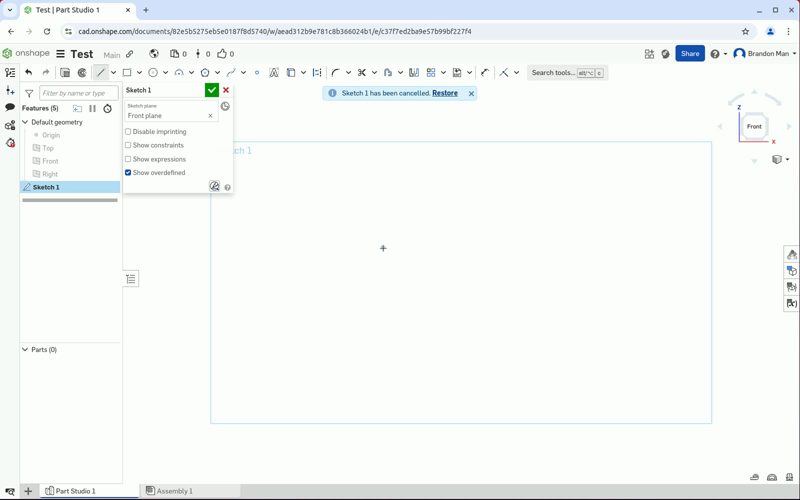
key_down(shift)
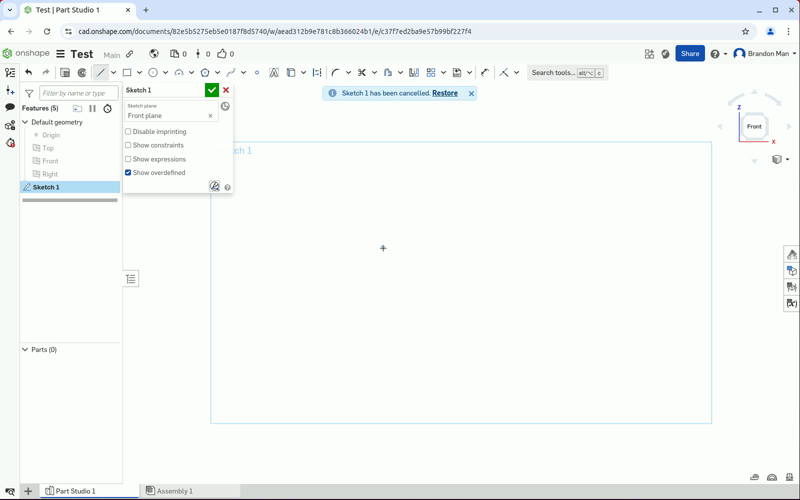
mouse_move(413, 247)
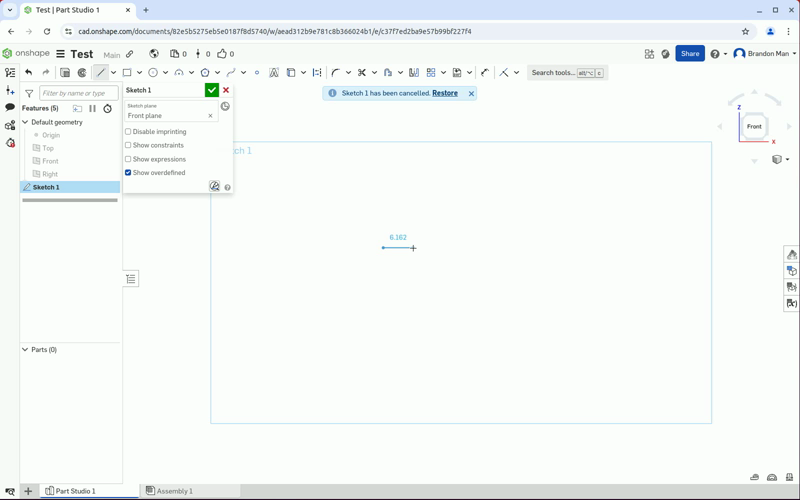
mouse_move(391, 248)
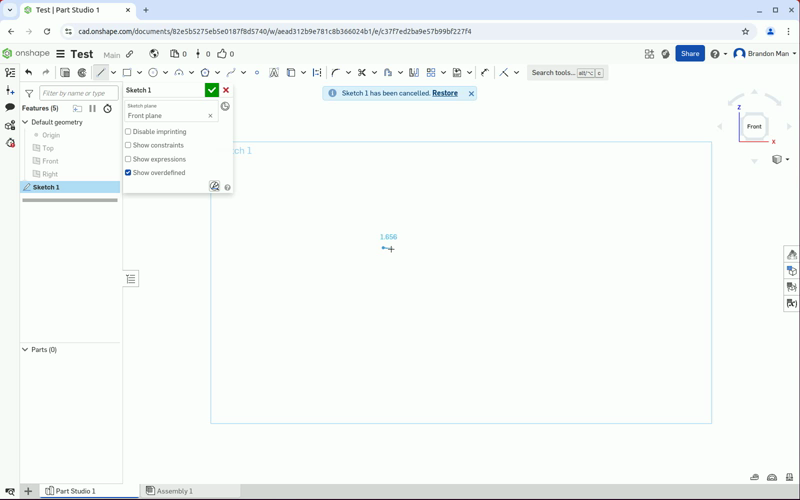
click(391, 248)
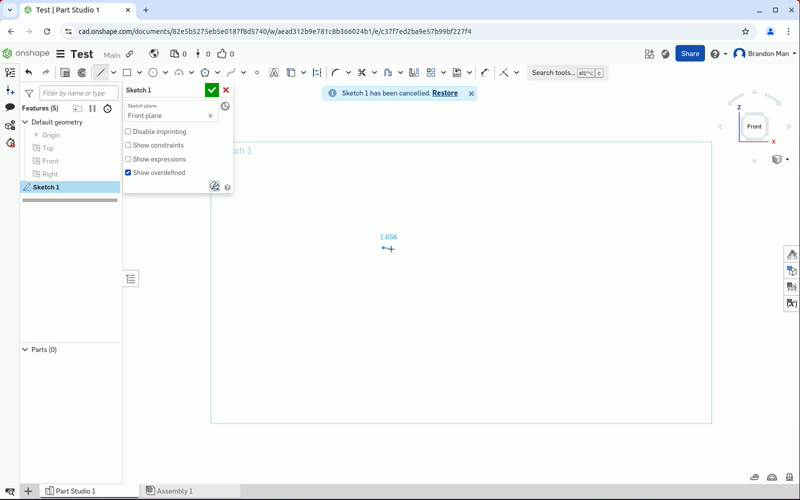
key_up(shift)
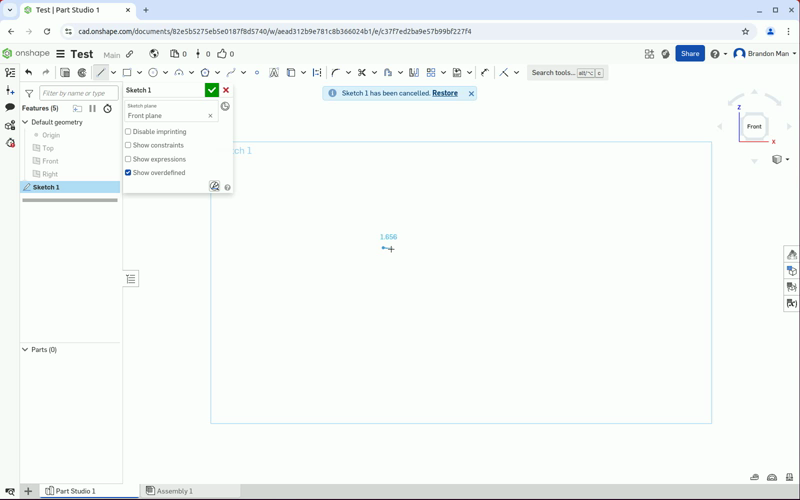
key(esc)
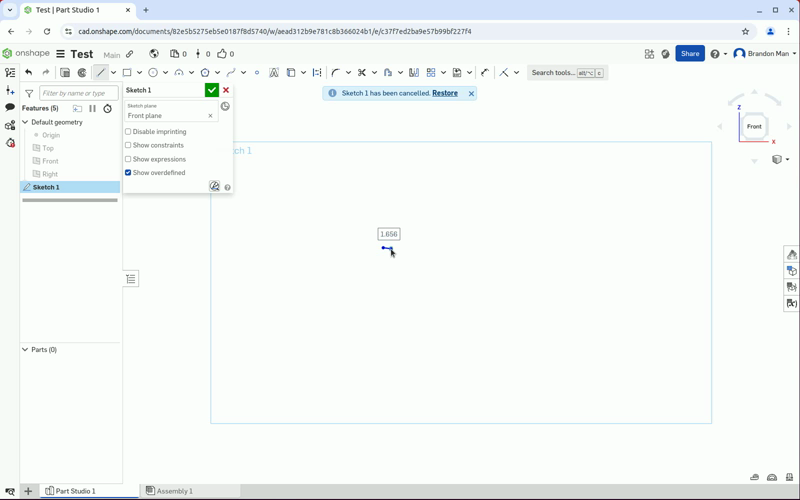
key(a)
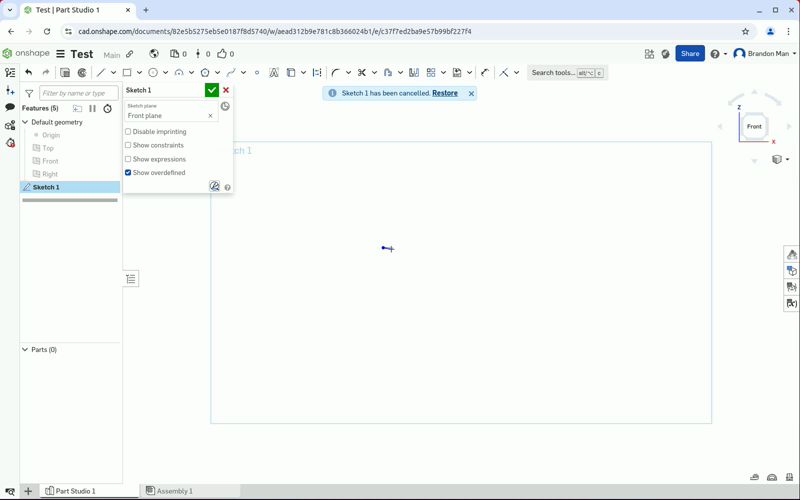
mouse_move(391, 248)
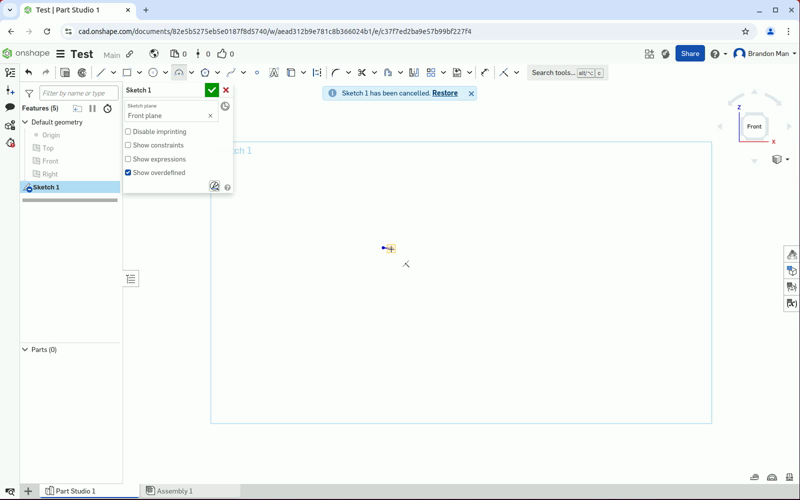
click(391, 248)
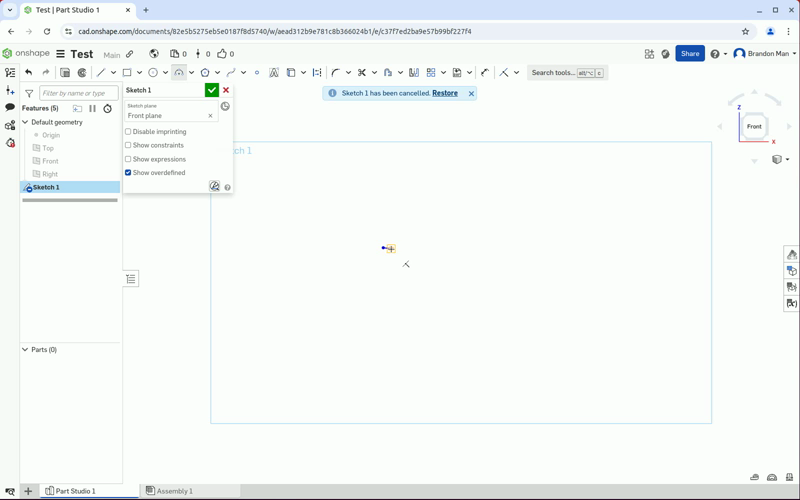
mouse_move(383, 247)
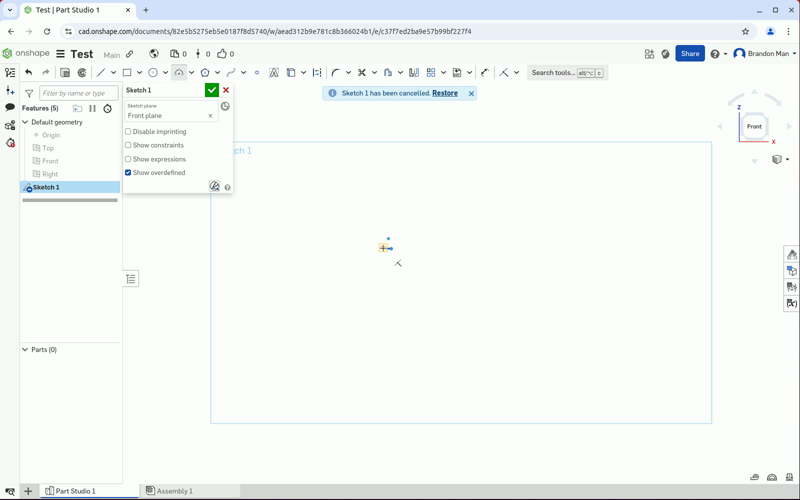
click(383, 247)
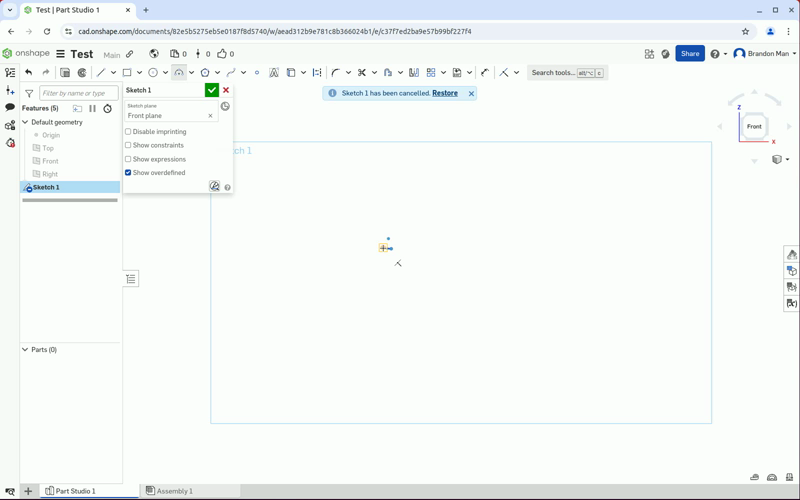
key_down(shift)
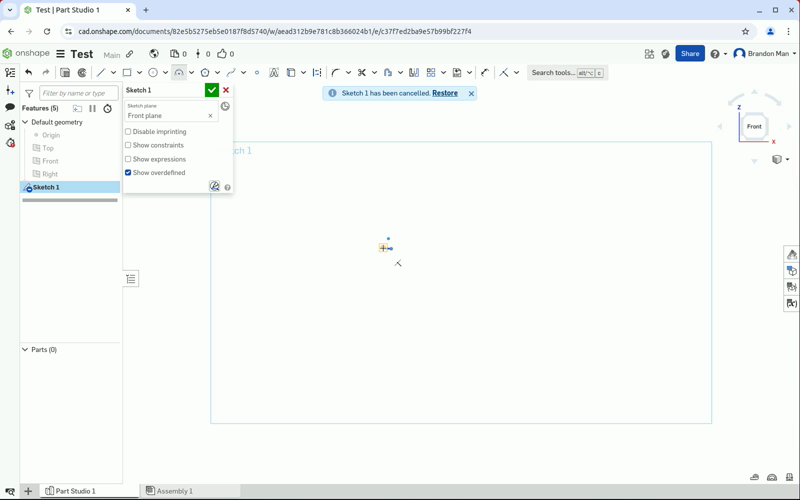
mouse_move(387, 247)
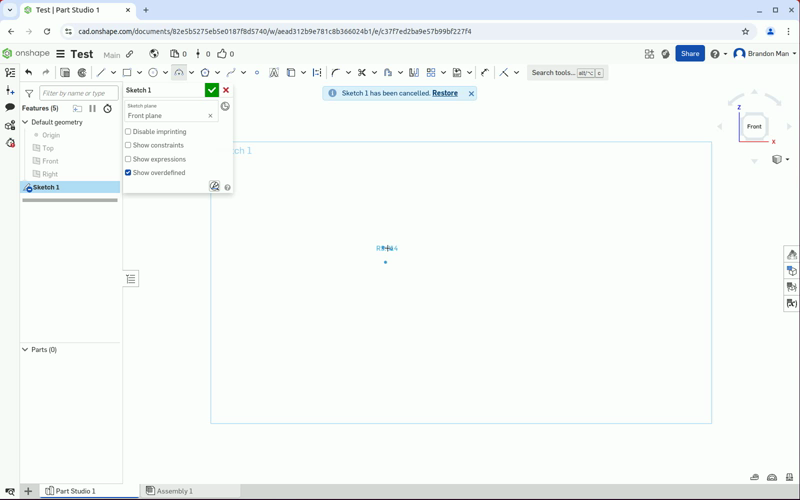
scroll(6)
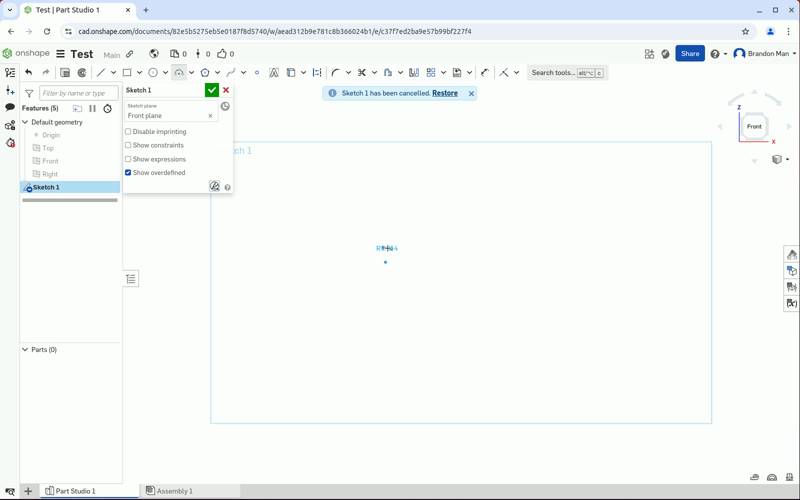
scroll(6)
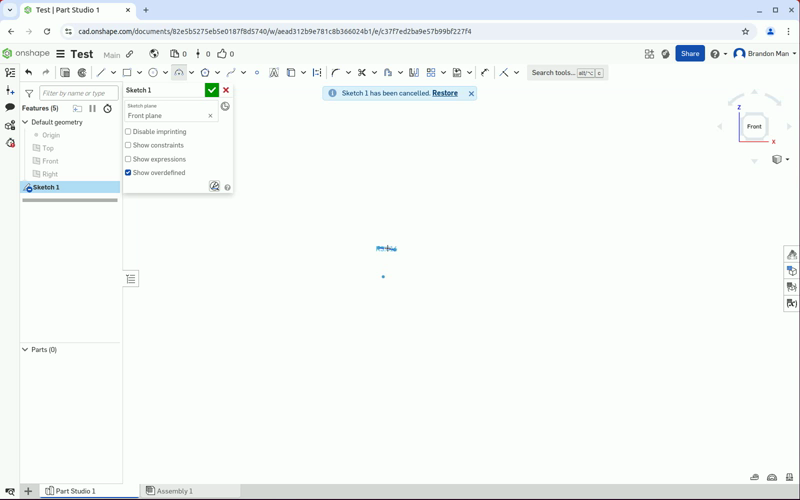
scroll(6)
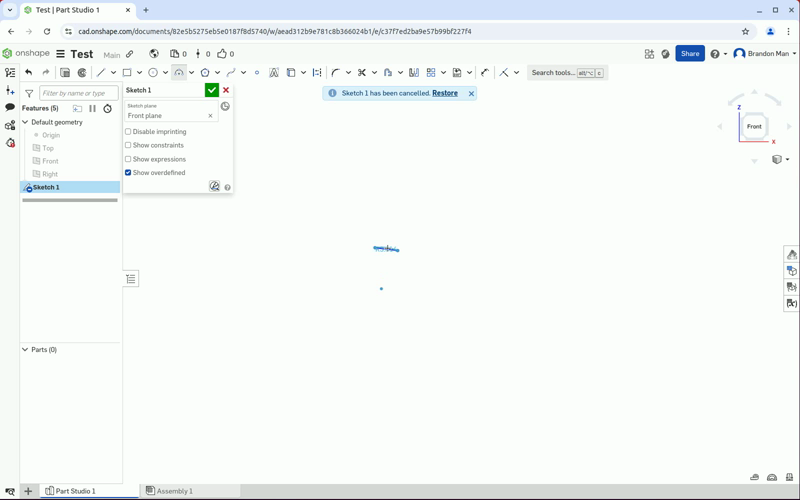
scroll(6)
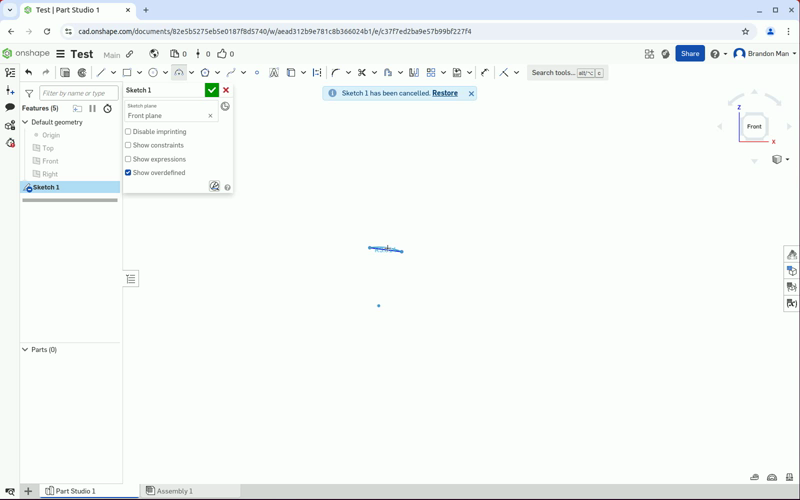
scroll(6)
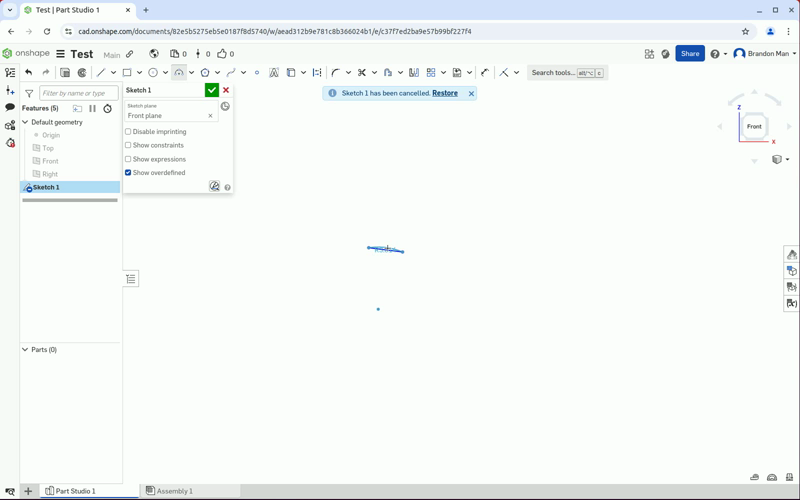
scroll(6)
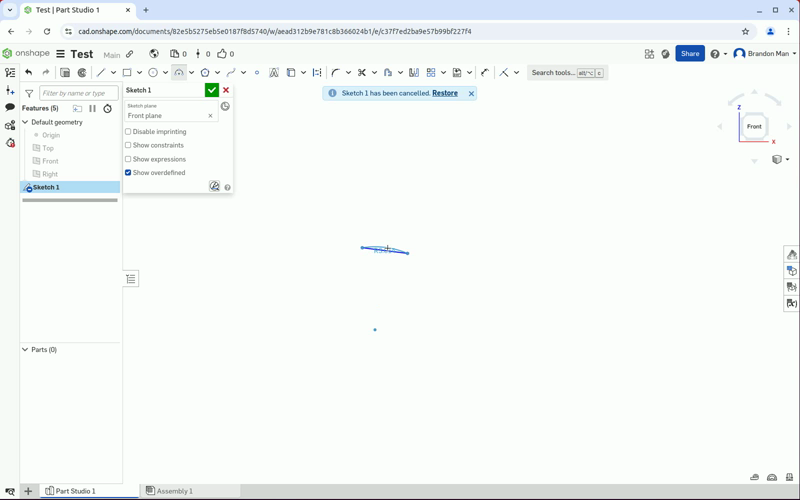
scroll(6)
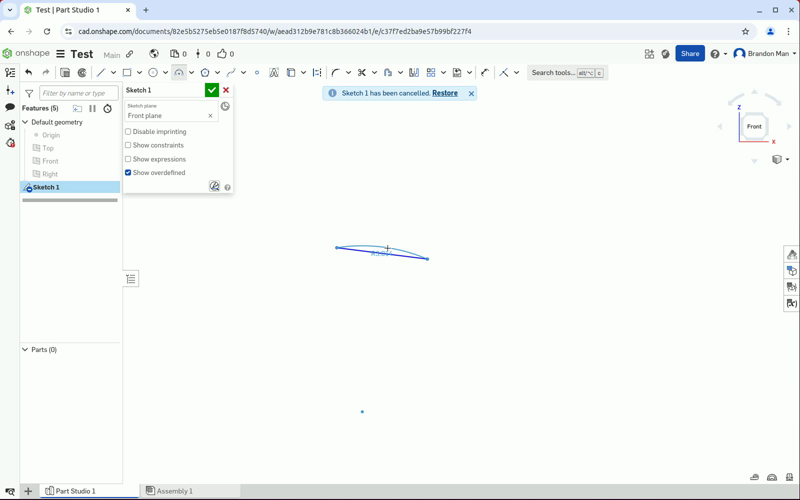
click(387, 247)
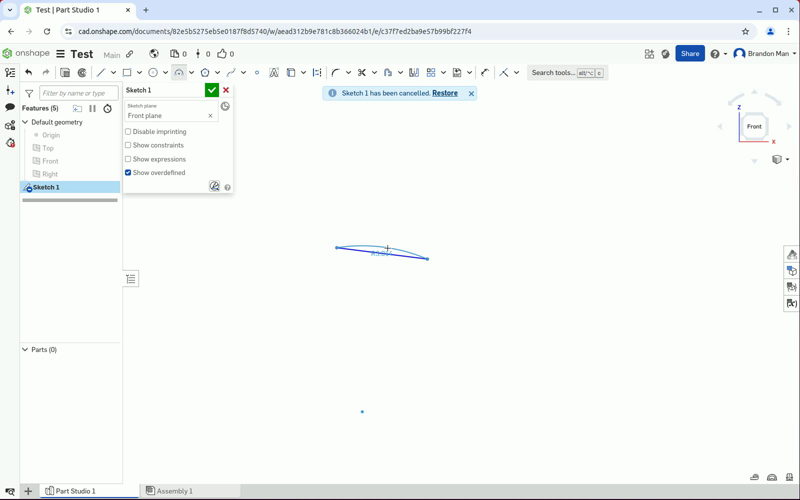
scroll(-6)
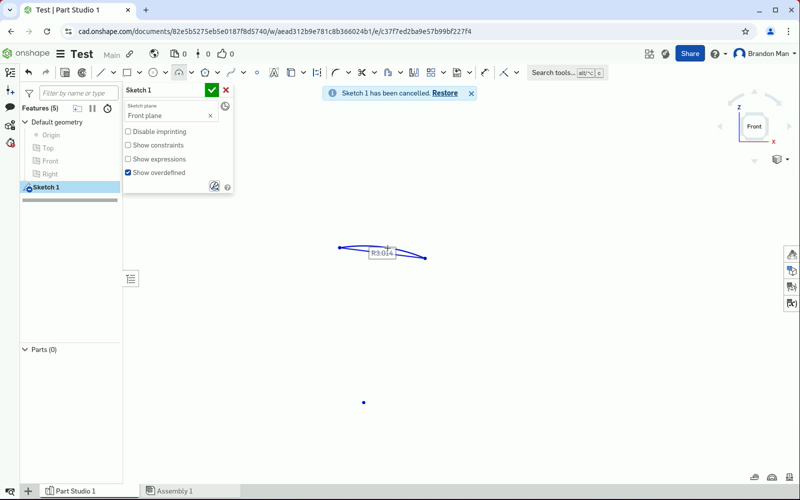
scroll(-6)
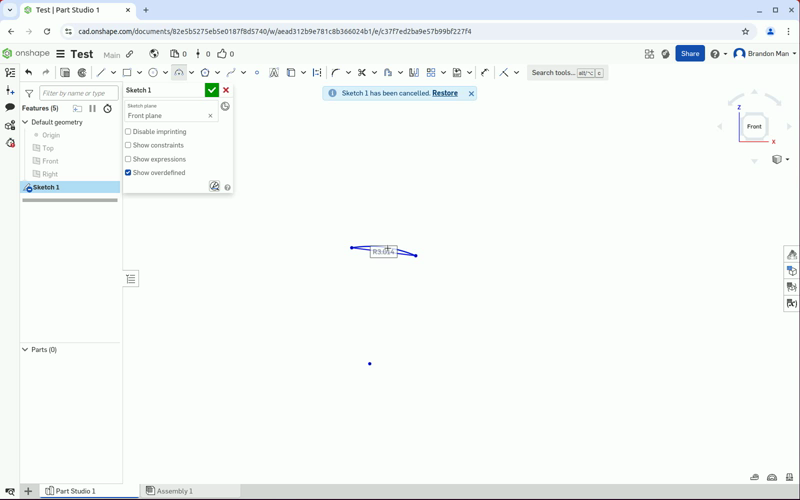
scroll(-6)
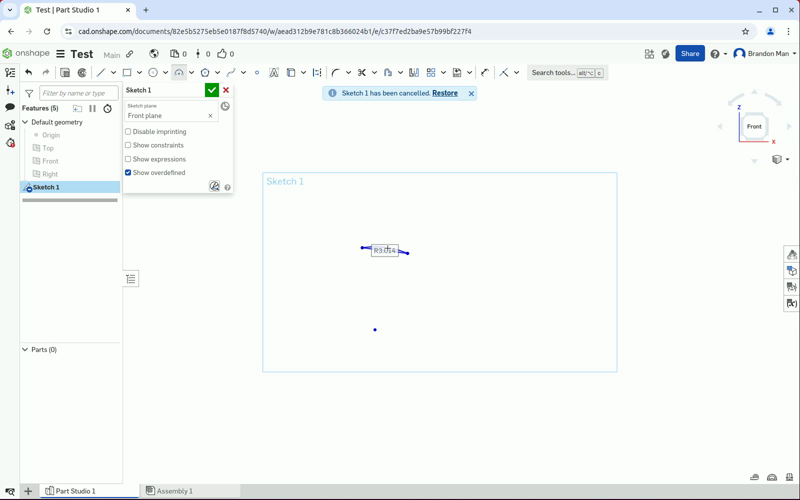
scroll(-6)
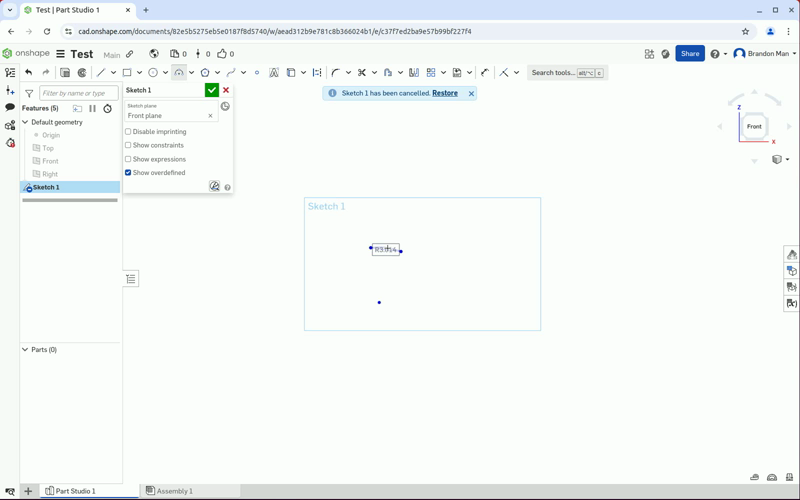
scroll(-6)
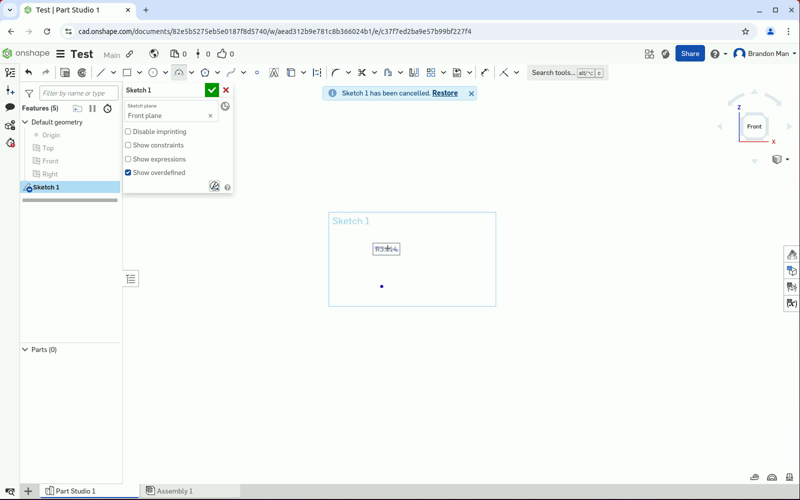
scroll(-6)
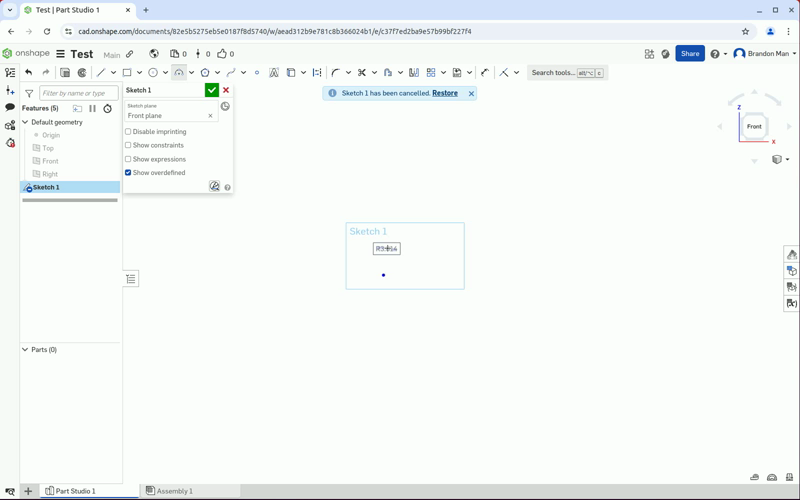
scroll(-6)
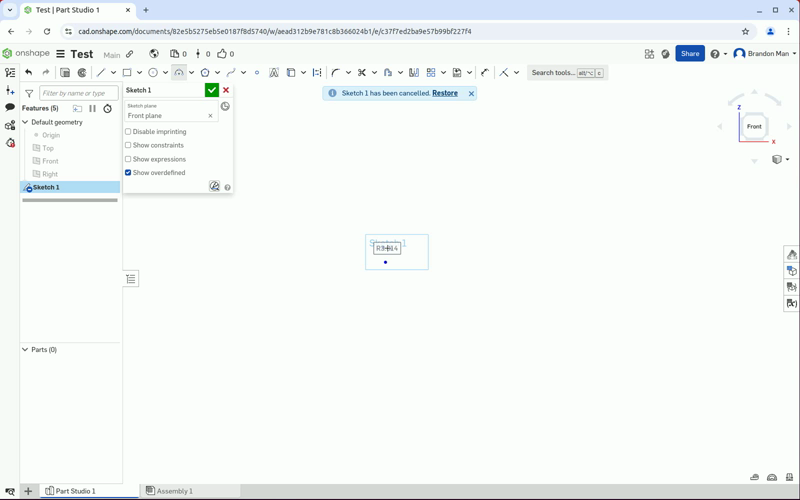
key_up(shift)
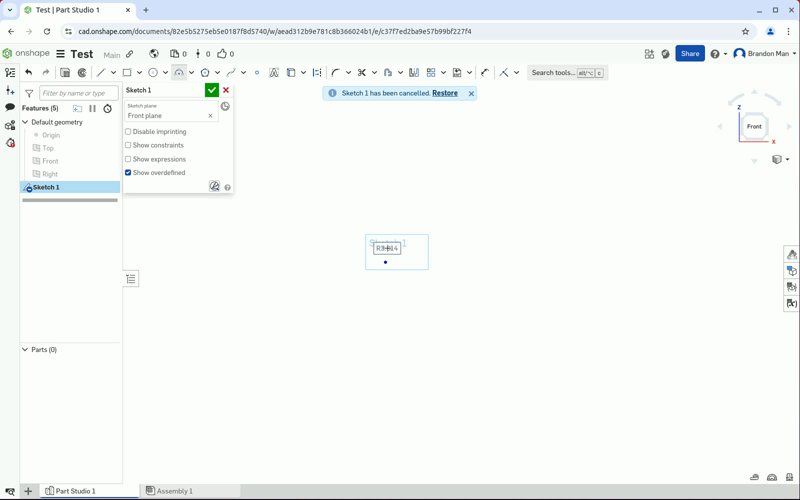
key(esc)
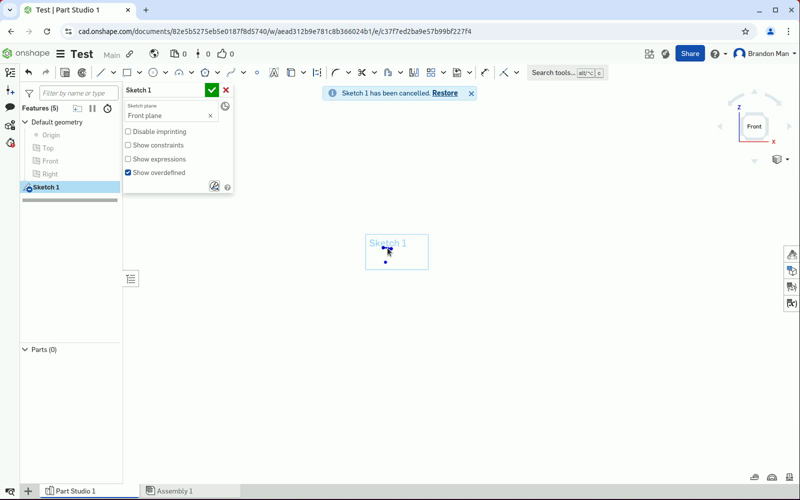
mouse_move(390, 248)
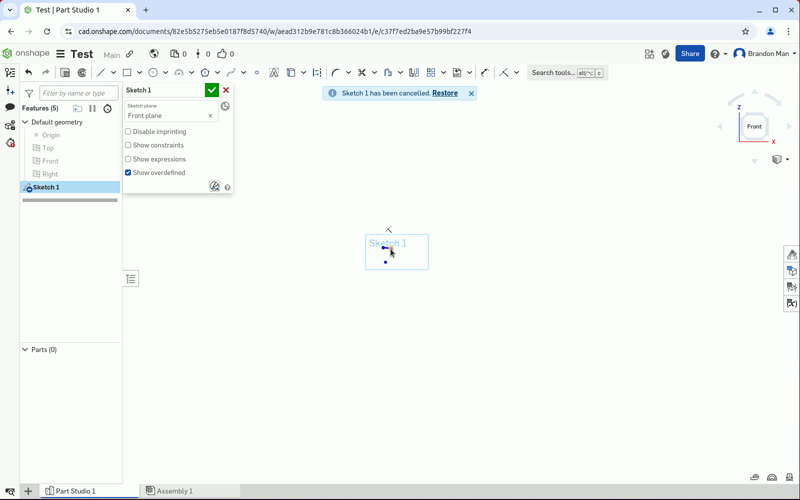
scroll(6)
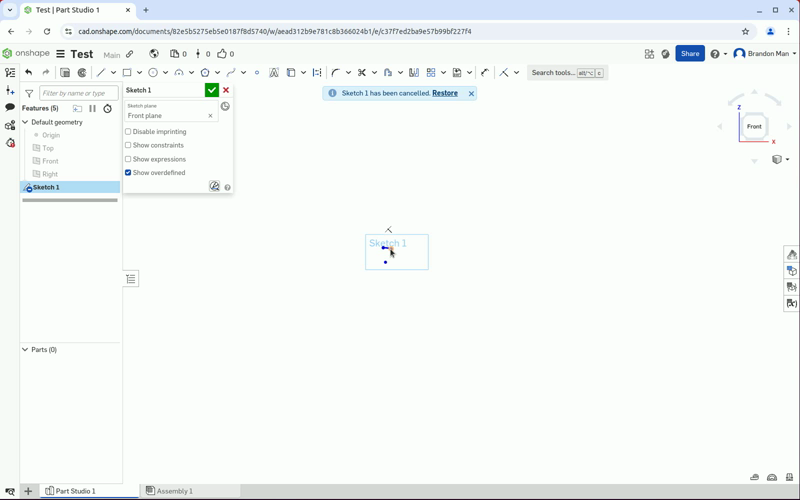
scroll(6)
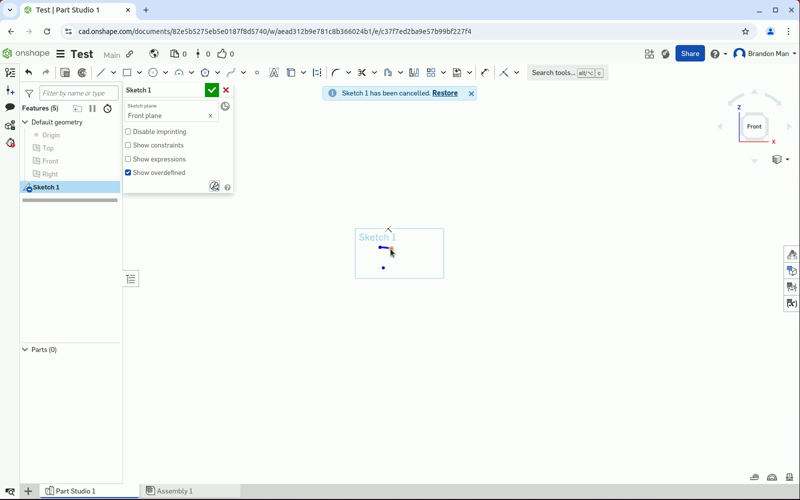
scroll(6)
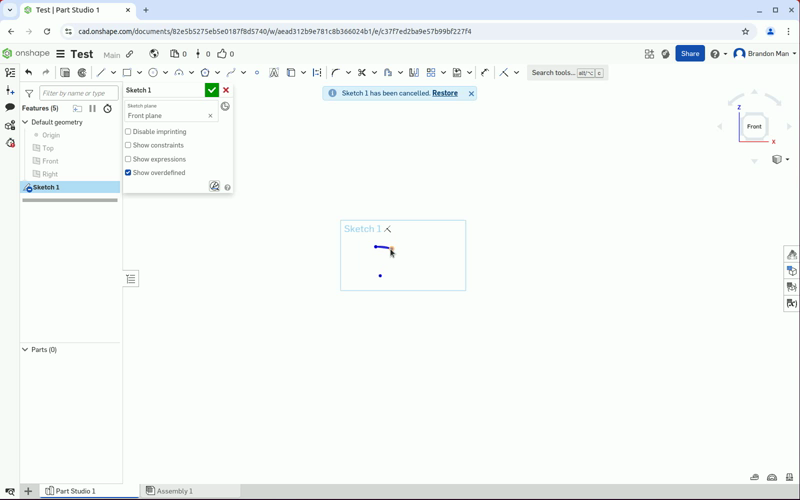
scroll(6)
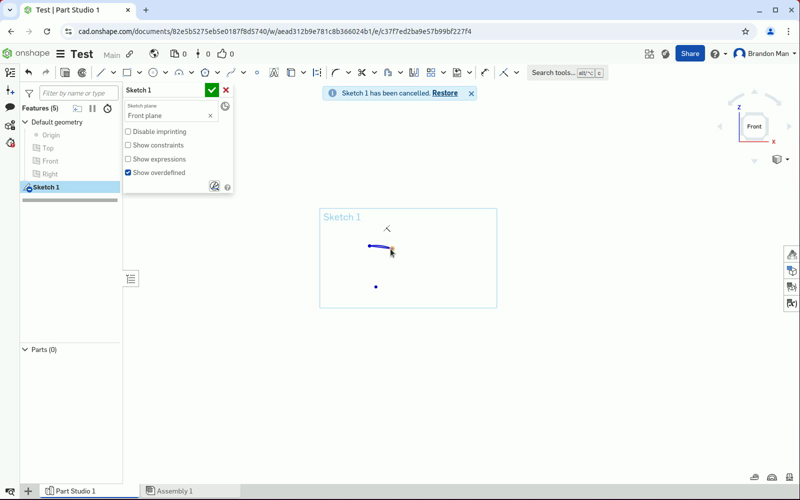
scroll(6)
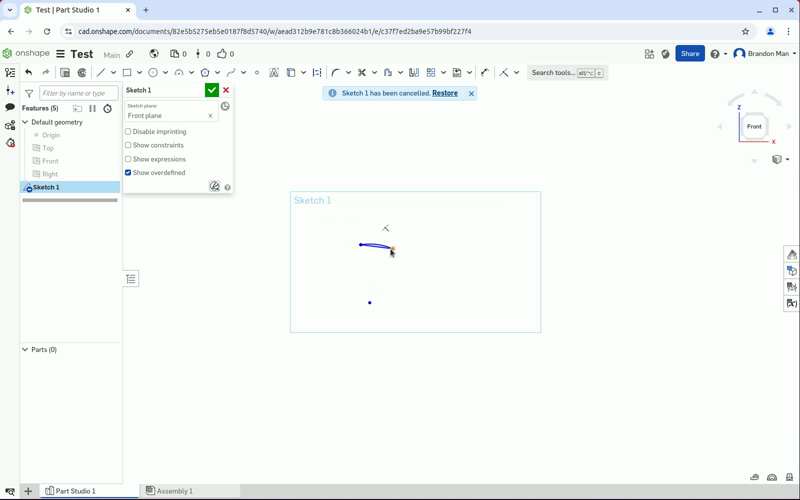
scroll(6)
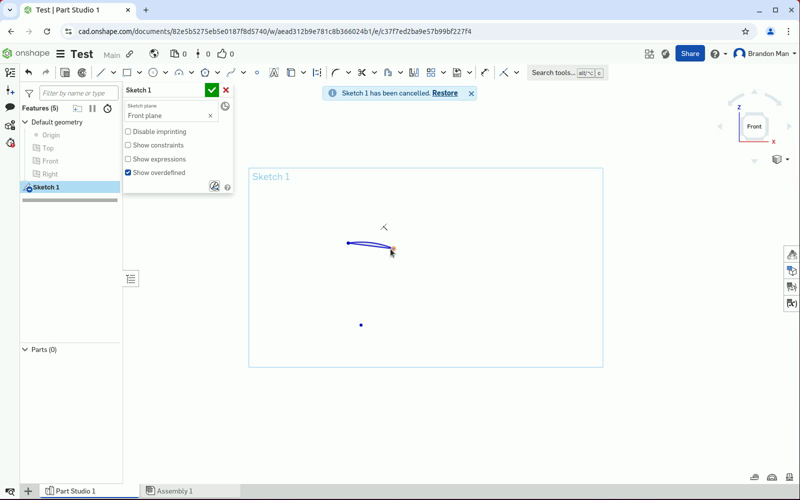
scroll(6)
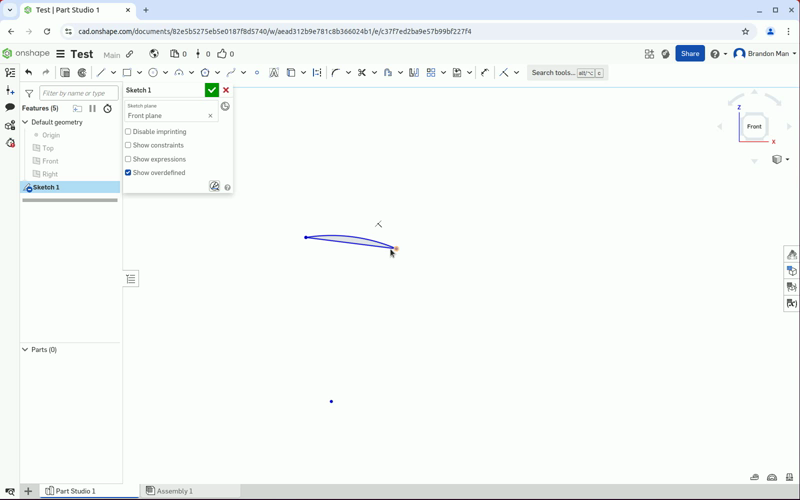
click(390, 248)
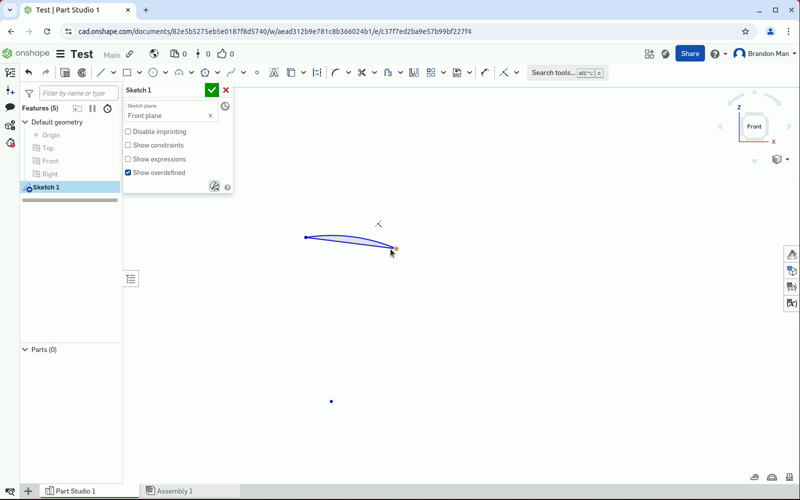
scroll(-6)
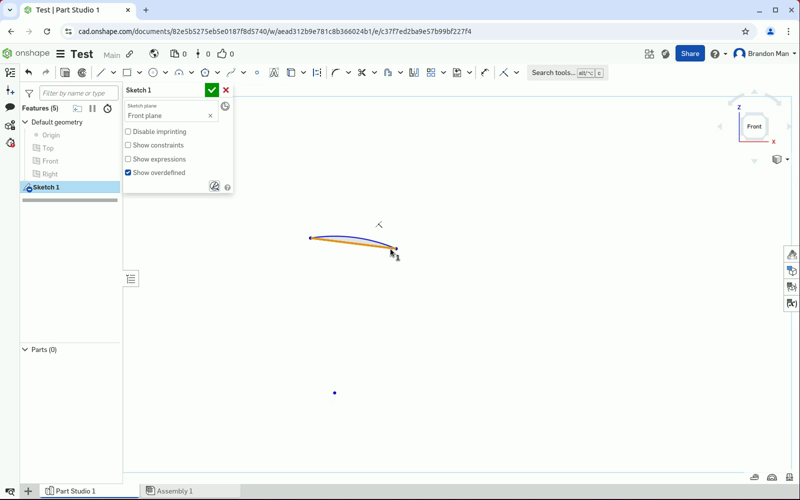
scroll(-6)
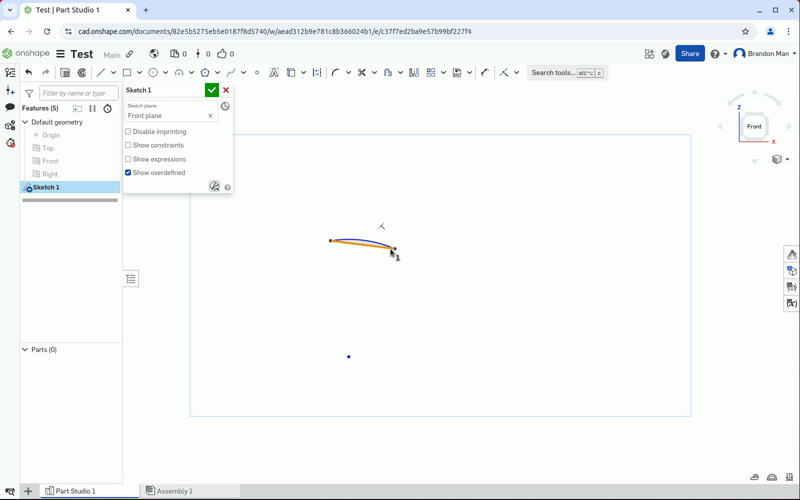
scroll(-6)
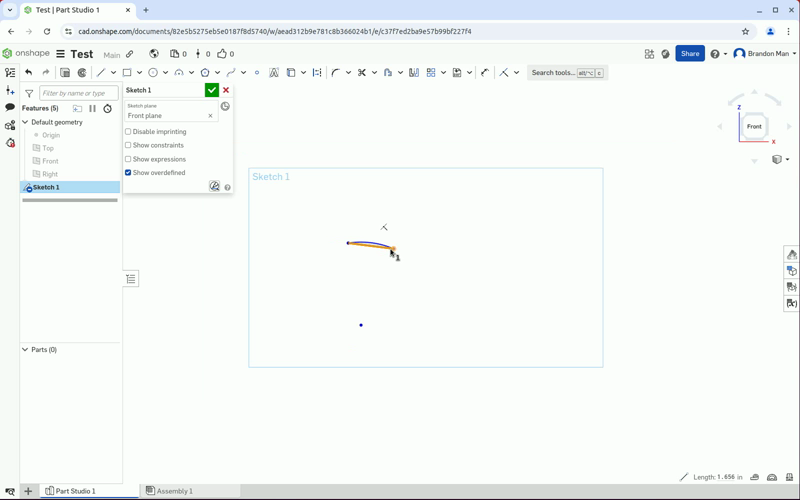
scroll(-6)
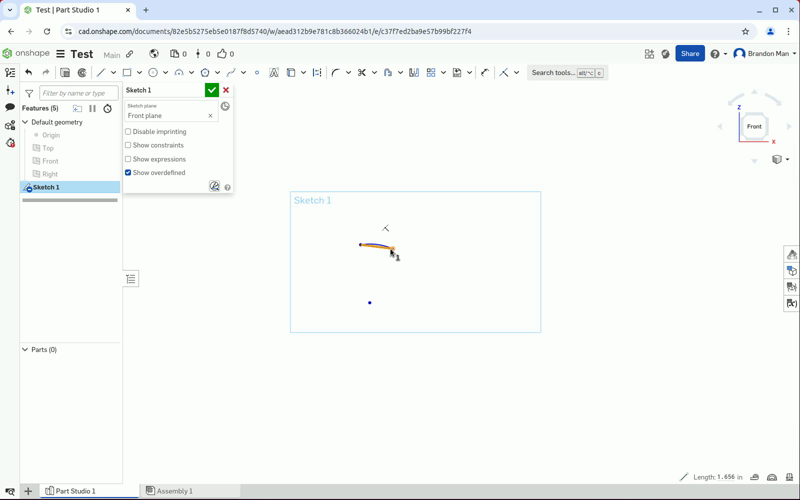
scroll(-6)
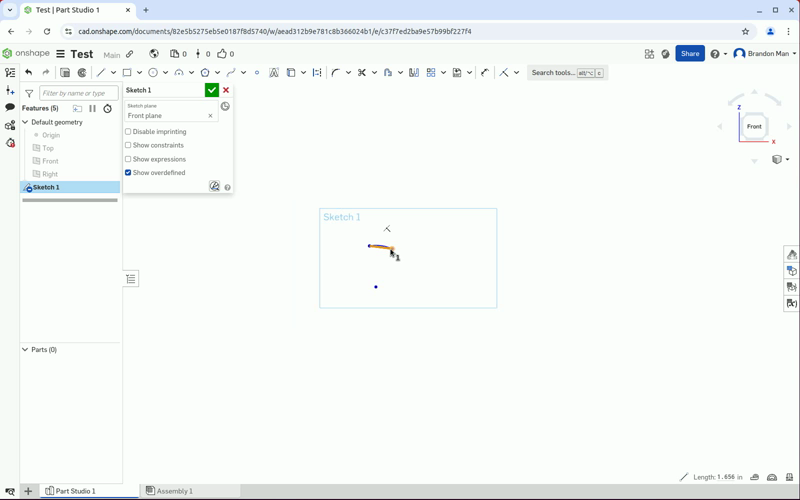
scroll(-6)
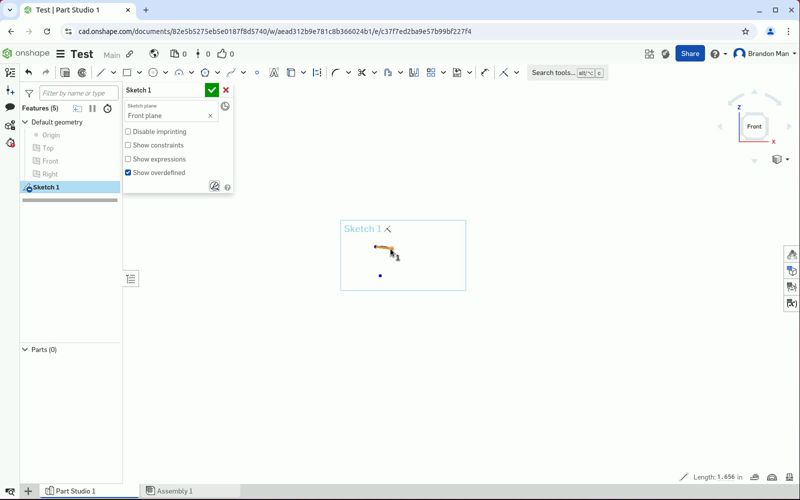
scroll(-6)
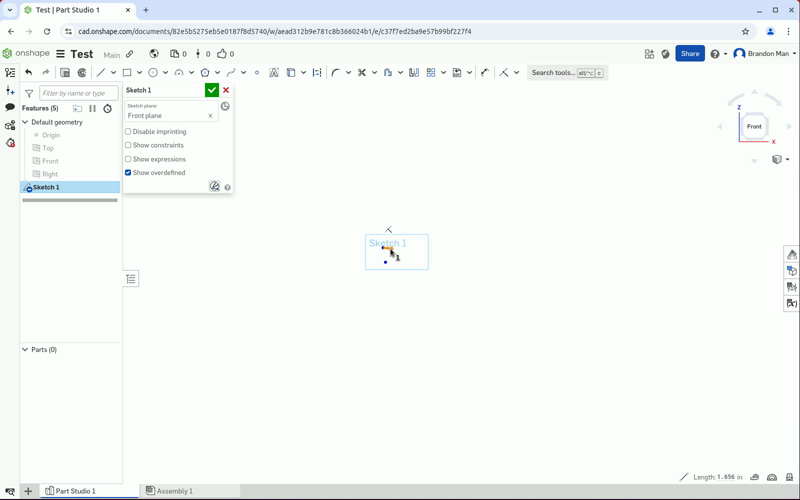
mouse_move(73, 352)
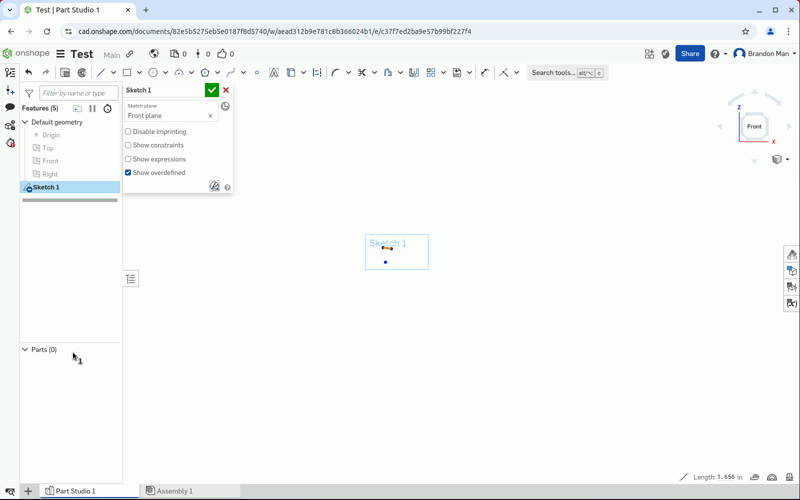
key(shift+y)
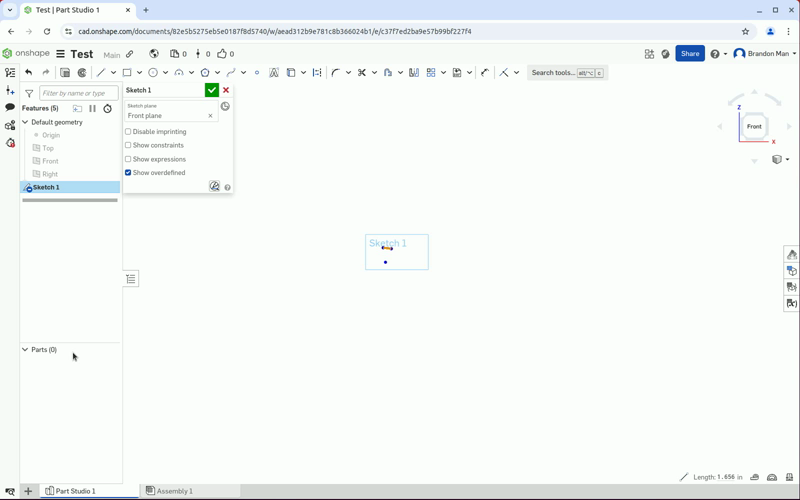
key(shift+e)
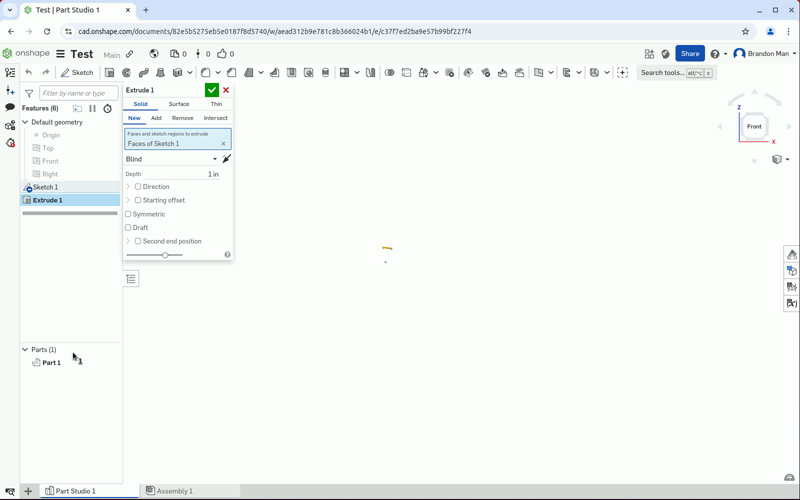
mouse_move(143, 106)
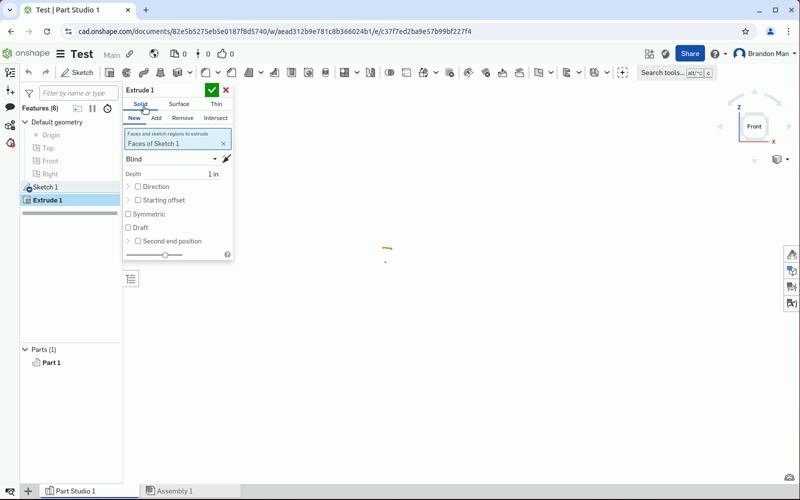
click(143, 106)
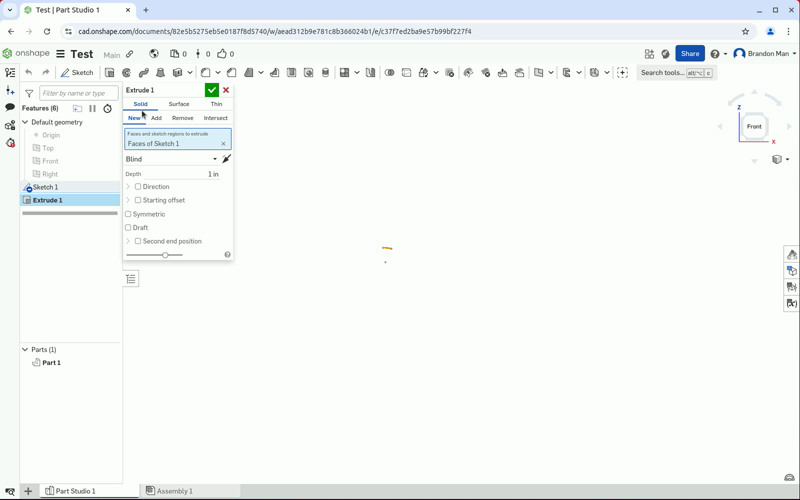
mouse_move(137, 120)
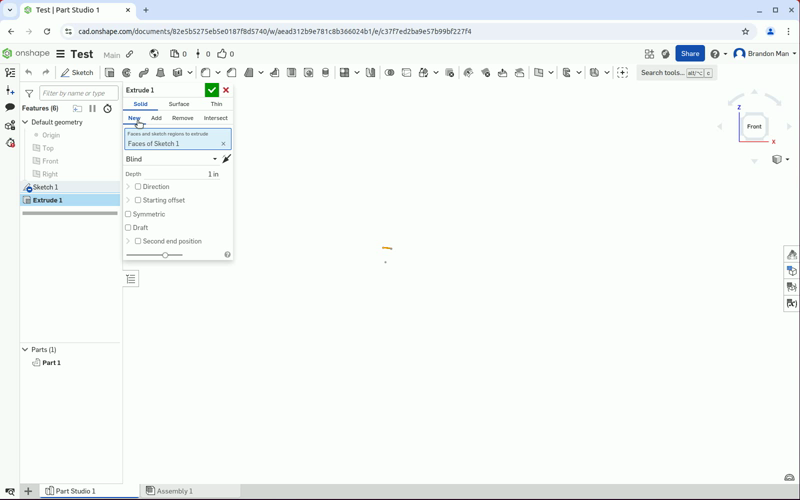
click(137, 120)
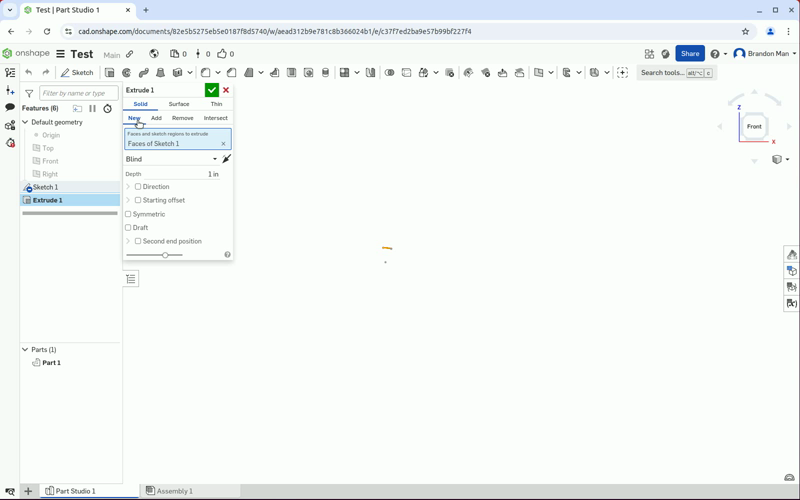
key(tab, 4)
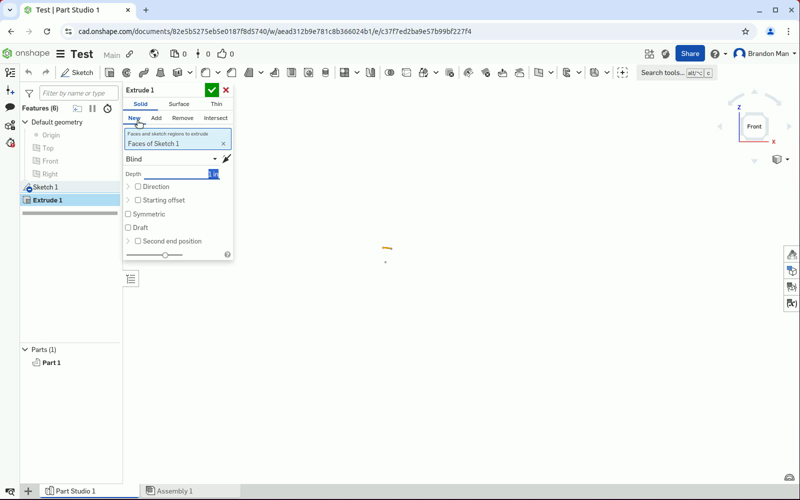
text(7.221)
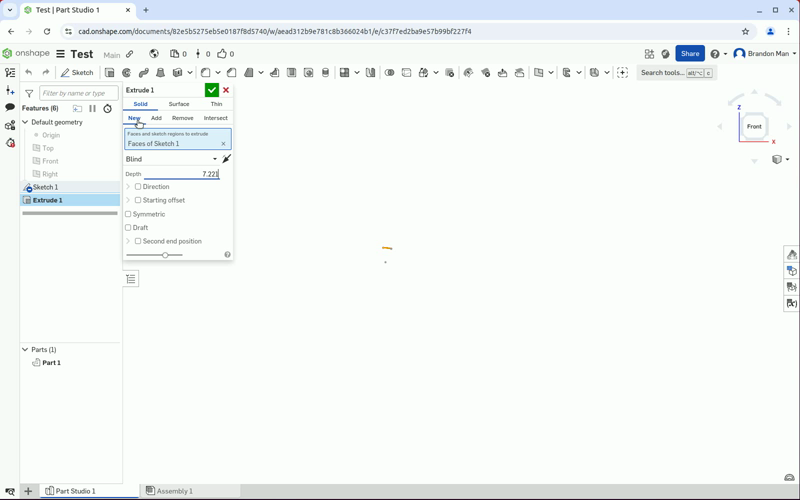
key(enter)
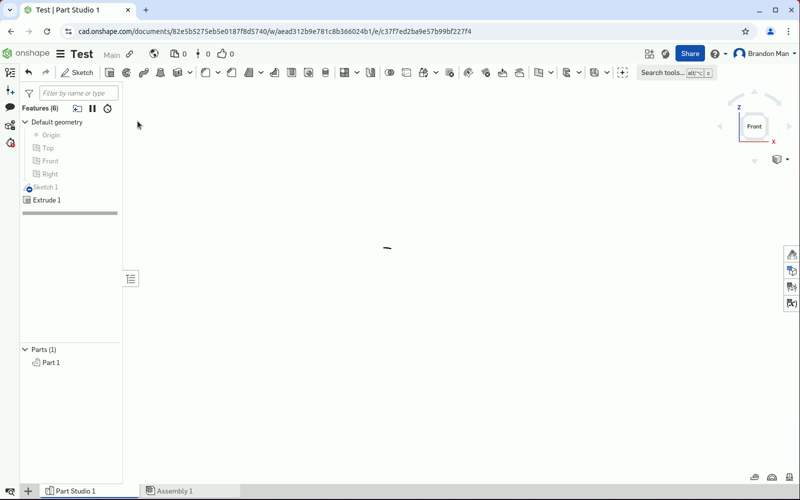
key(shift+h)
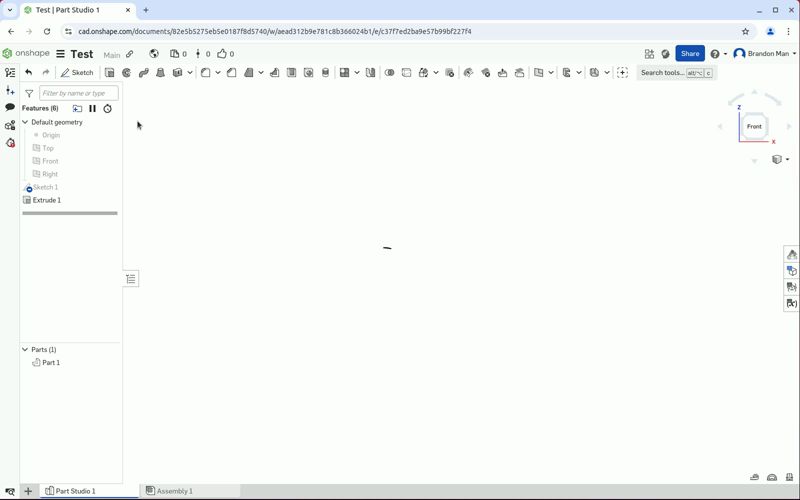
key(shift+h)
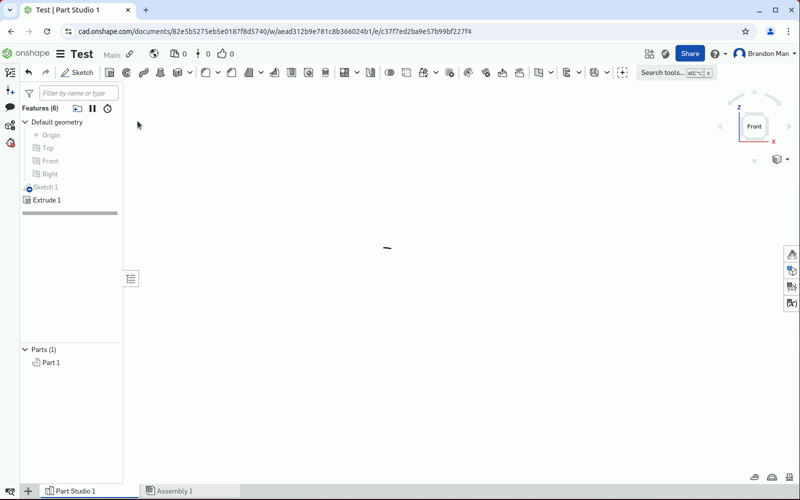
mouse_move(73, 189)
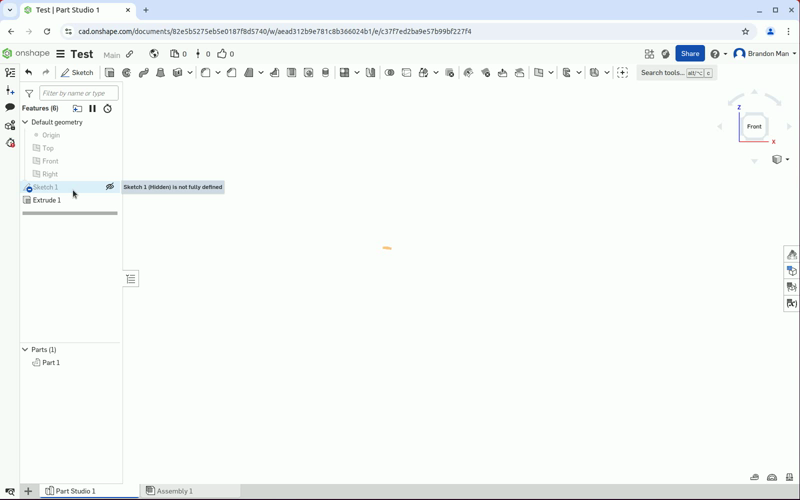
click(73, 189)
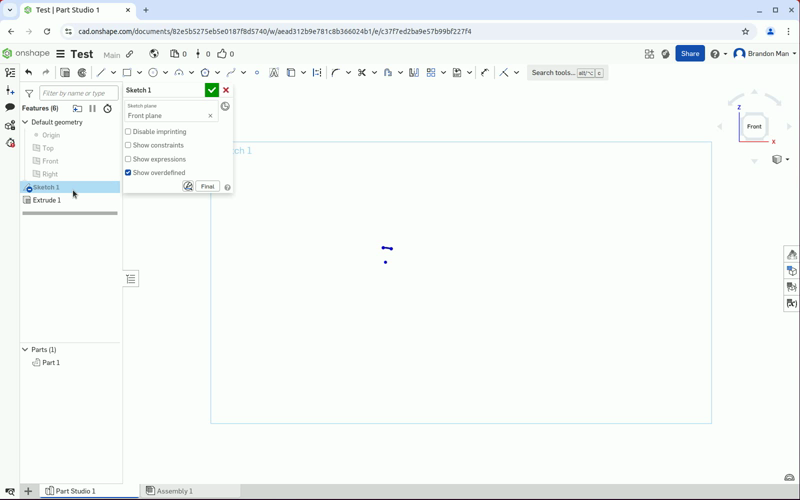
mouse_move(229, 92)
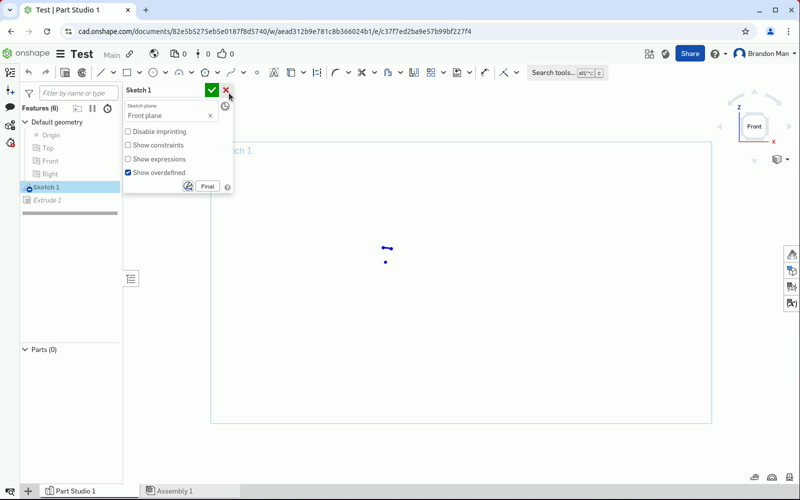
click(229, 92)
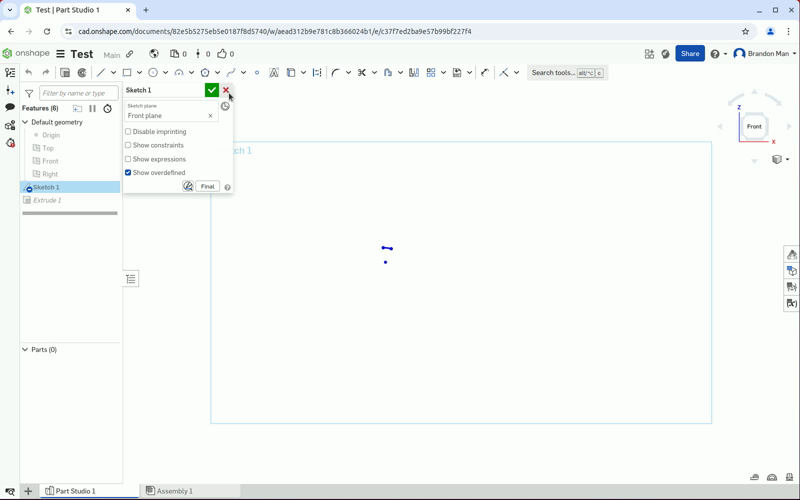
key(shift+s)
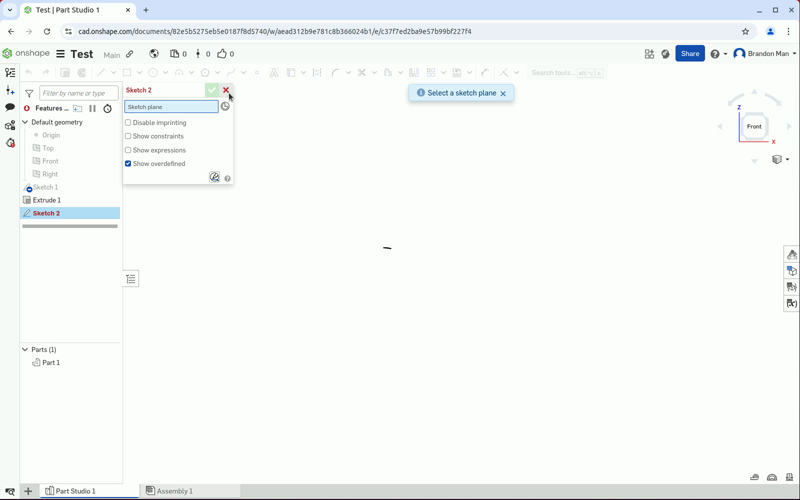
mouse_move(73, 163)
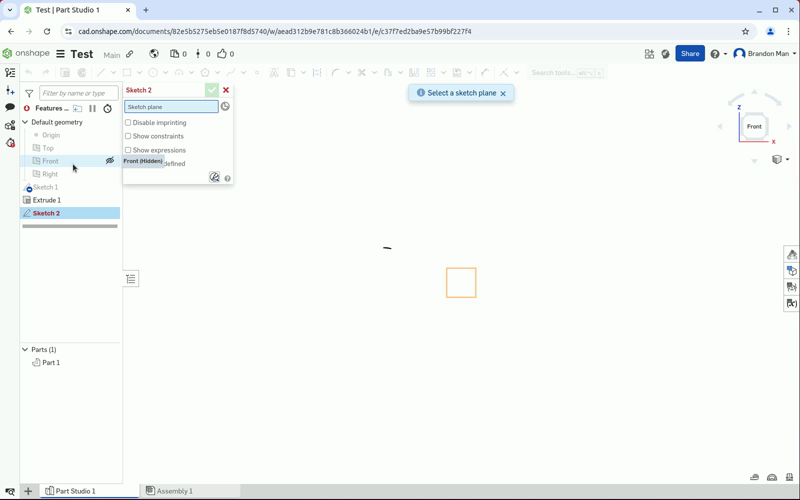
click(73, 163)
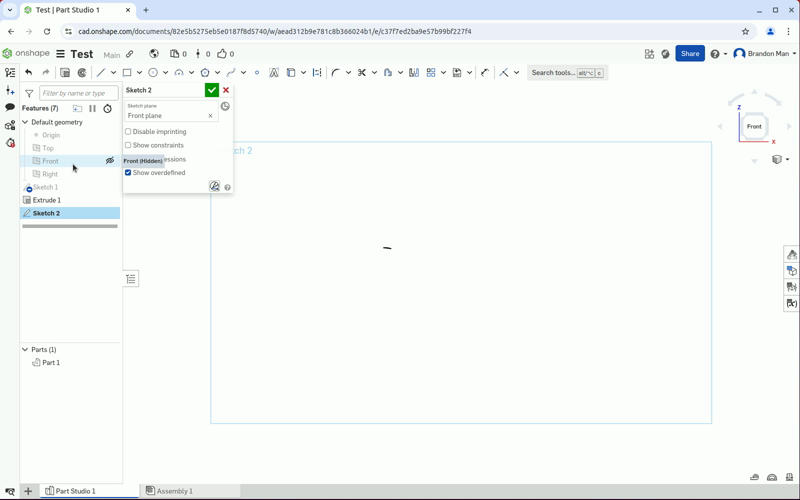
mouse_move(73, 352)
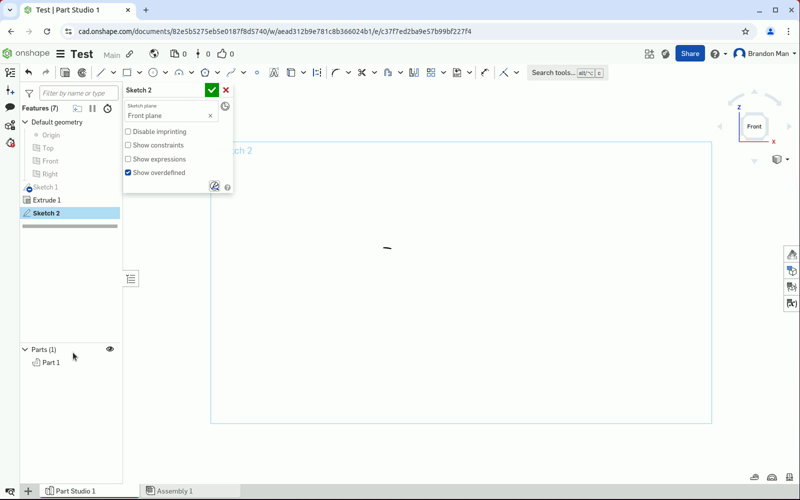
key(y)
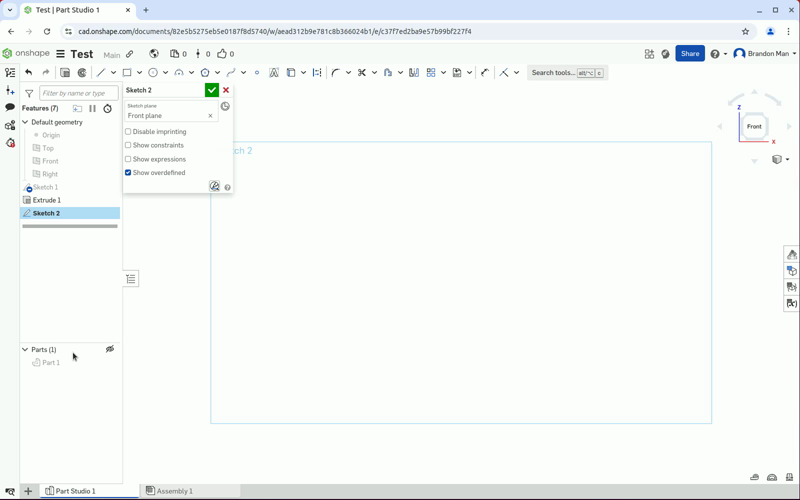
key(a)
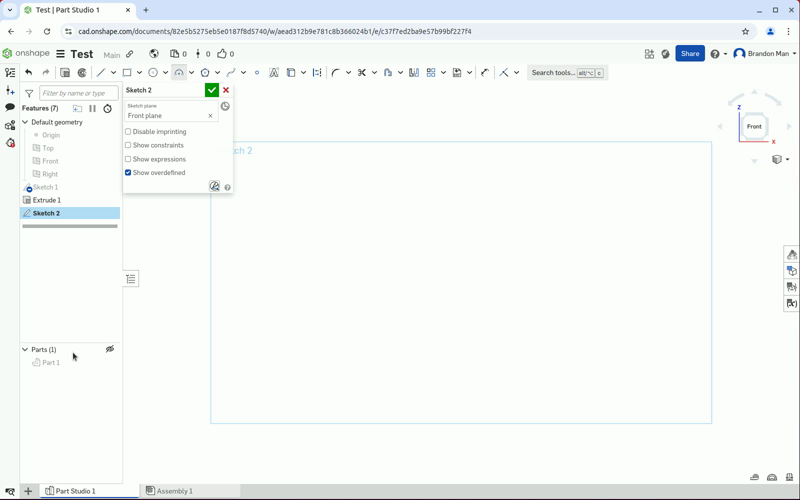
key_down(shift)
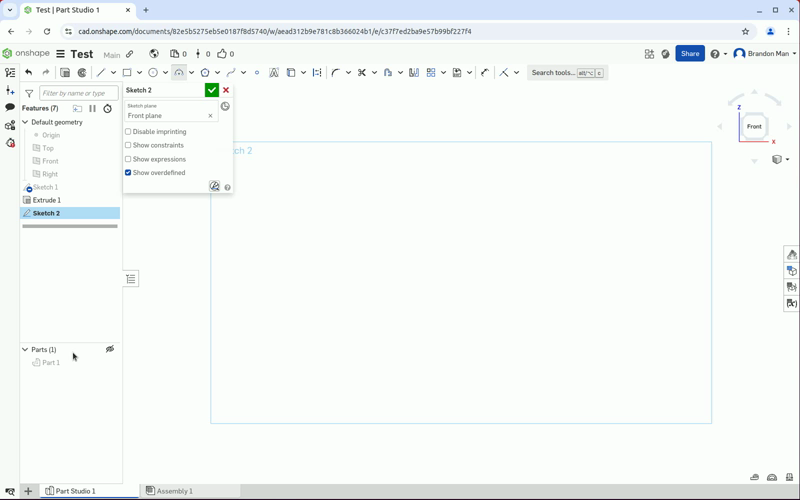
mouse_move(383, 318)
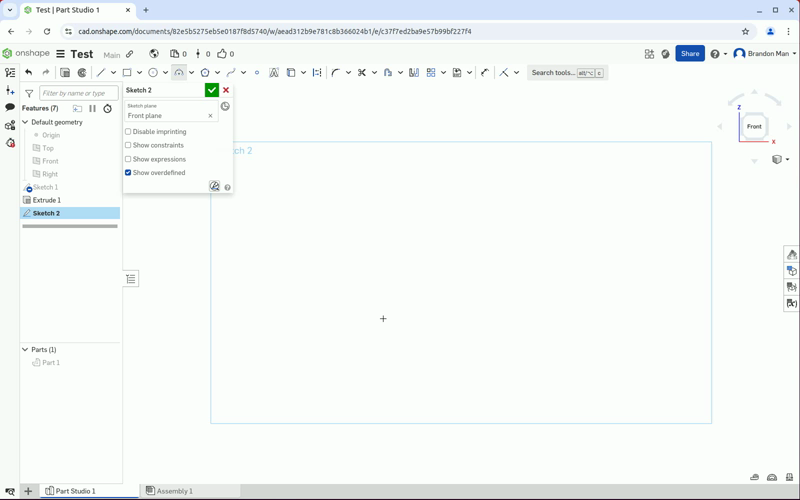
click(383, 318)
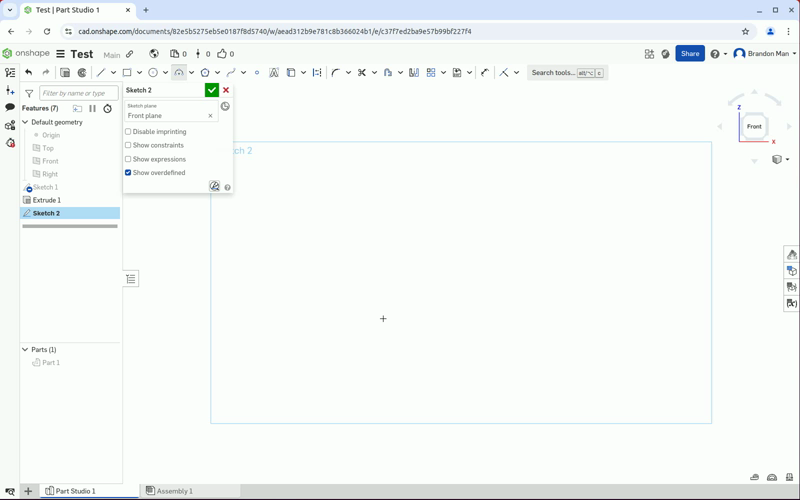
key_up(shift)
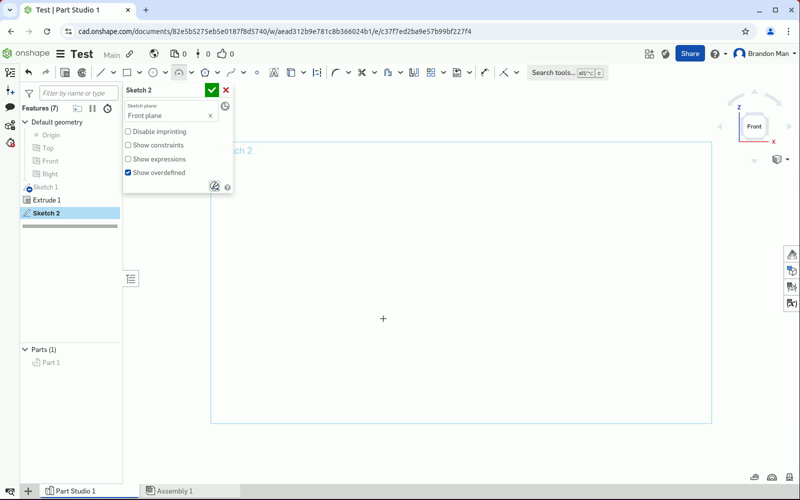
key_down(shift)
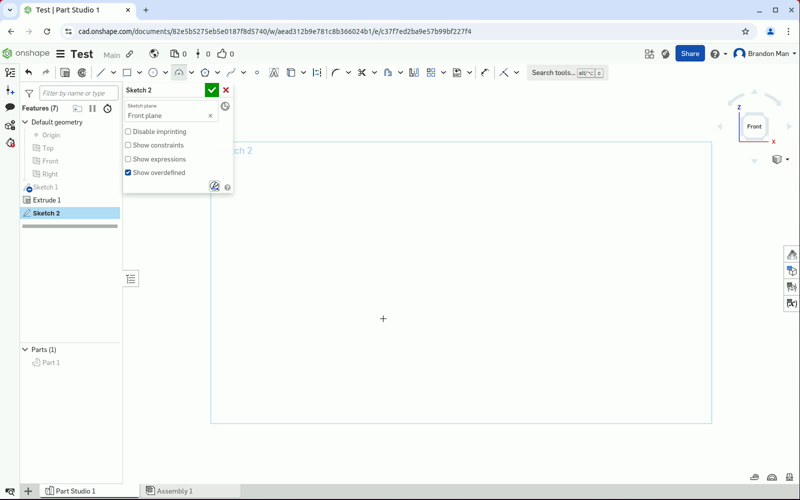
mouse_move(391, 317)
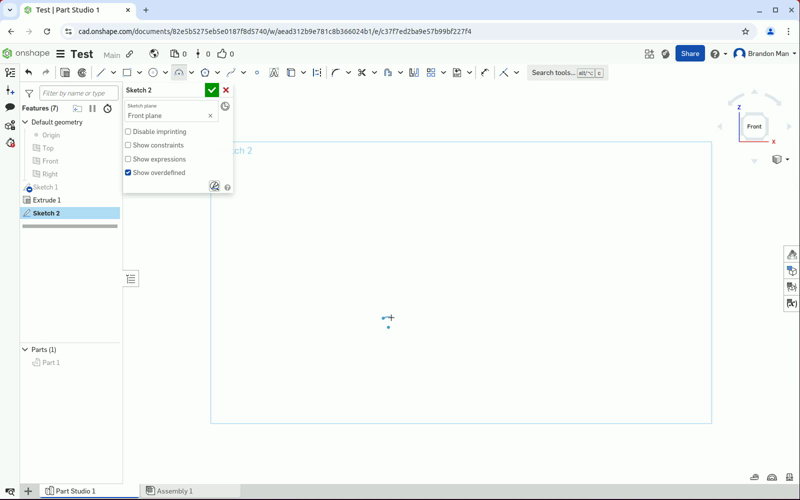
click(391, 317)
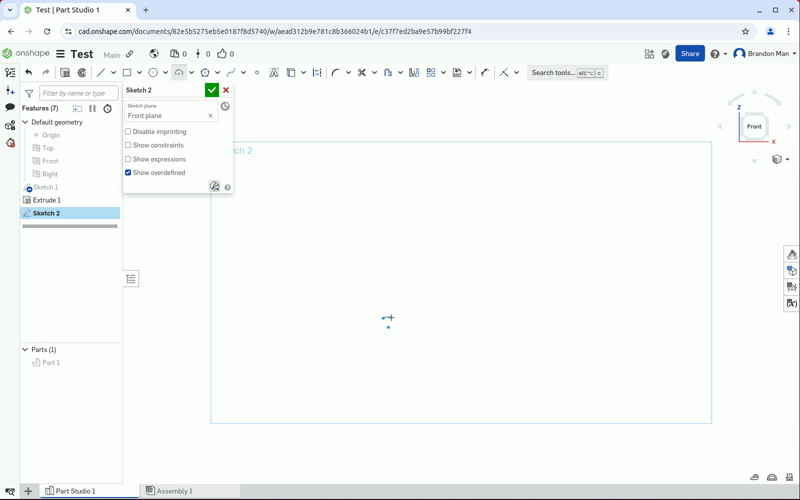
mouse_move(387, 318)
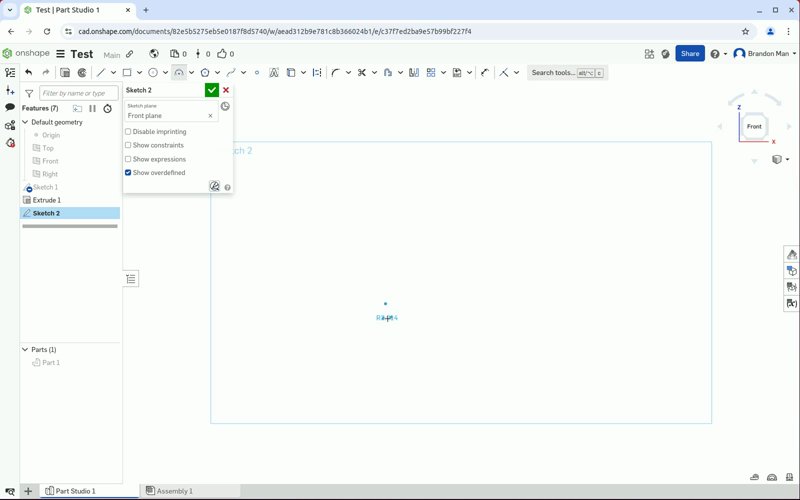
click(387, 318)
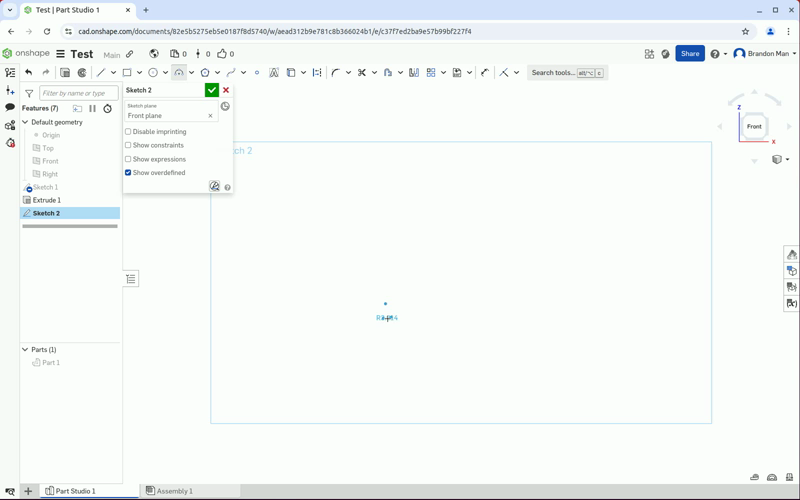
key_up(shift)
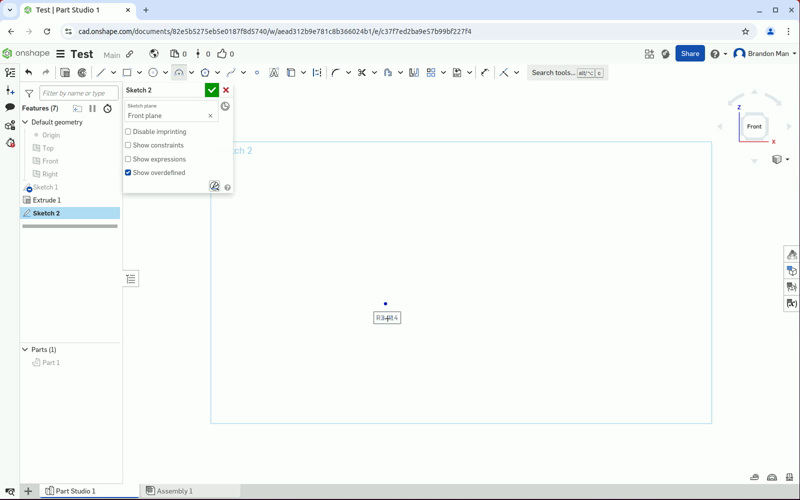
key(esc)
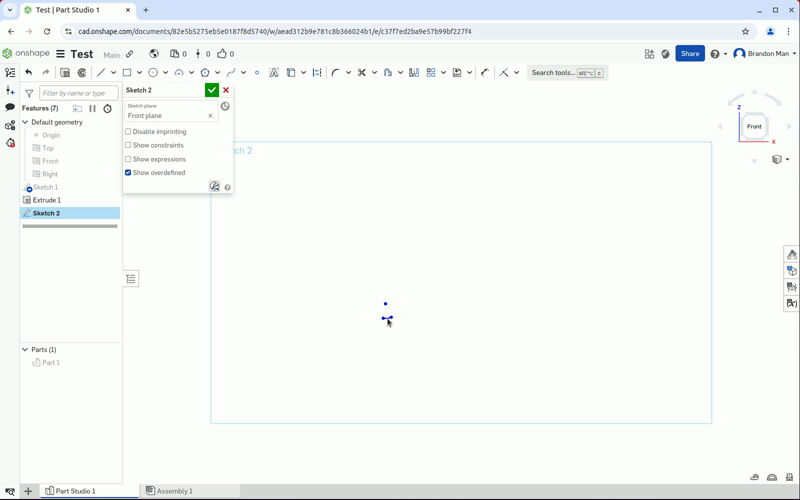
key(l)
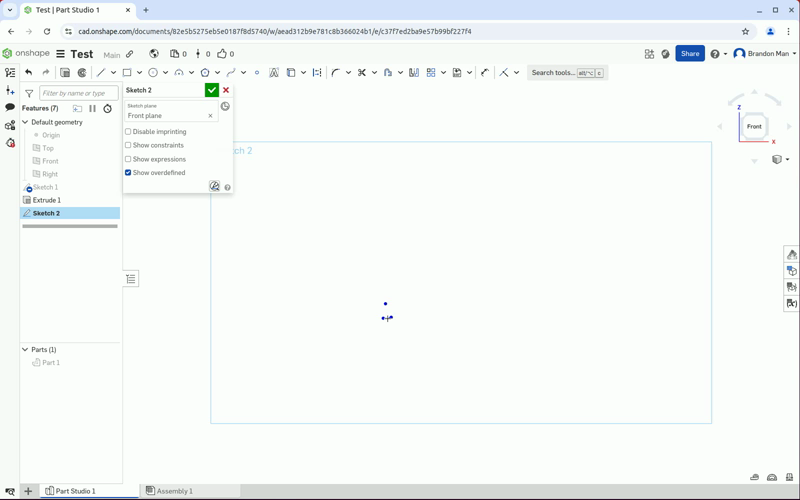
mouse_move(391, 317)
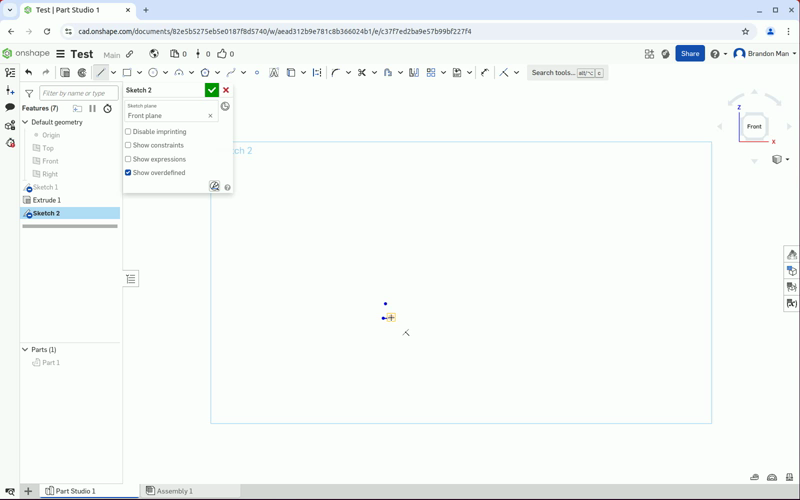
scroll(6)
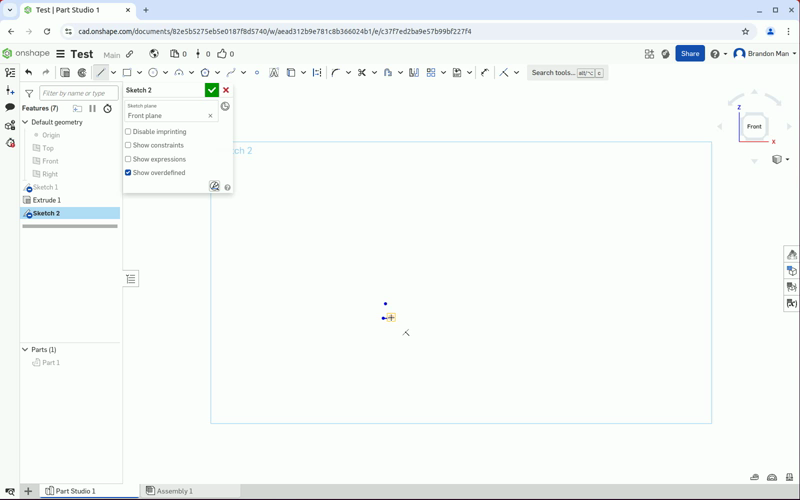
scroll(6)
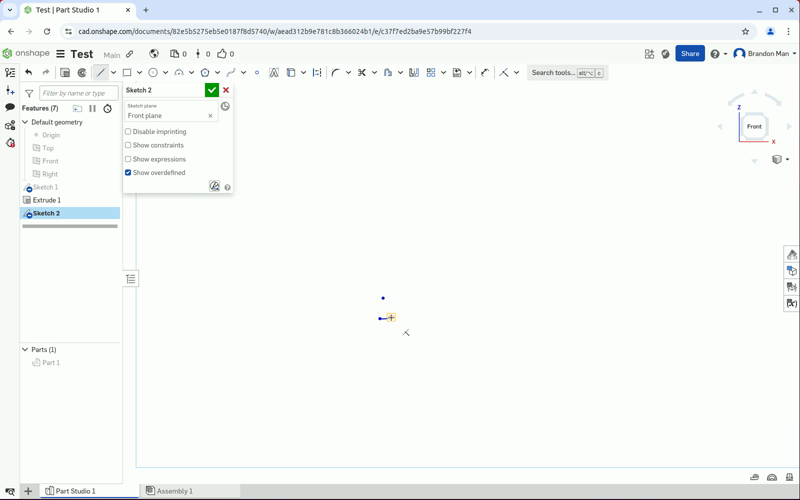
scroll(6)
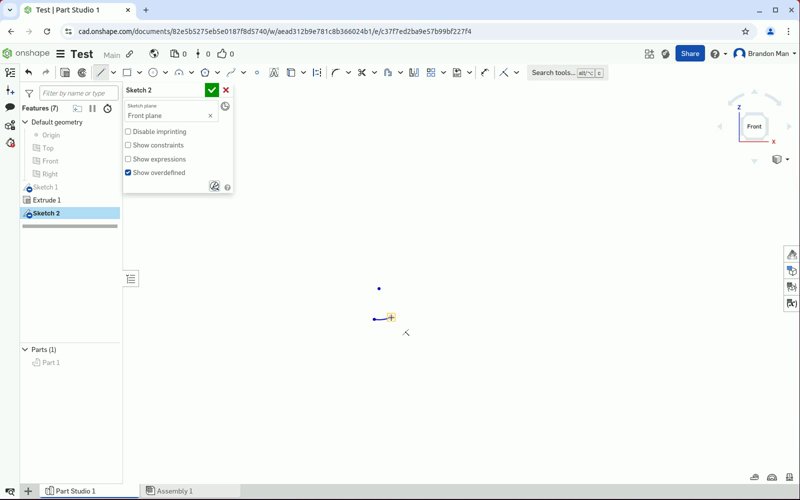
scroll(6)
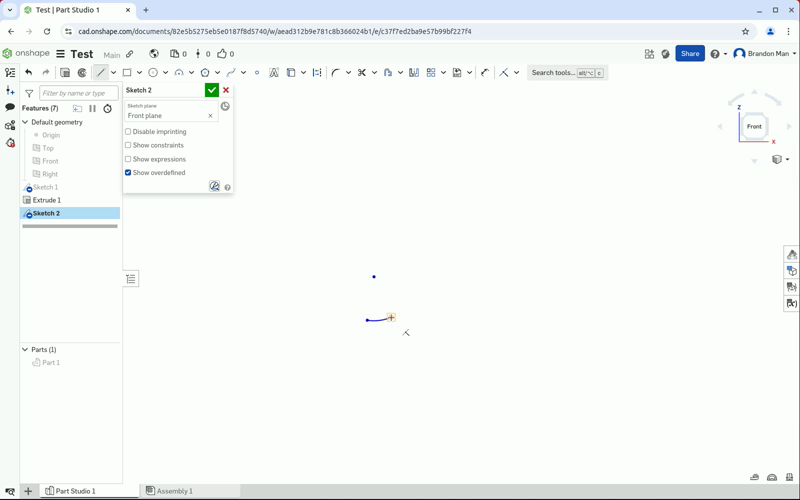
scroll(6)
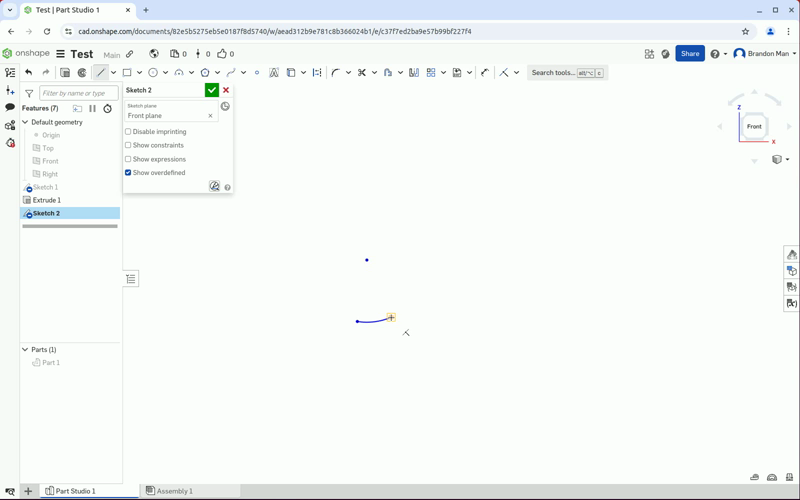
scroll(6)
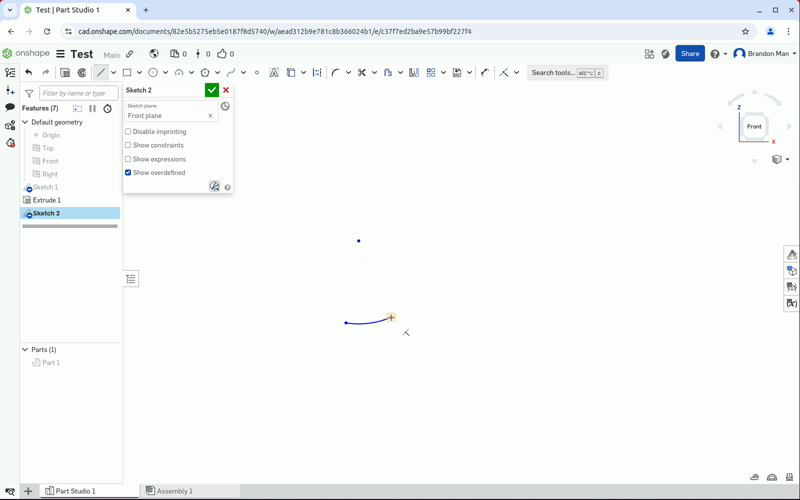
scroll(6)
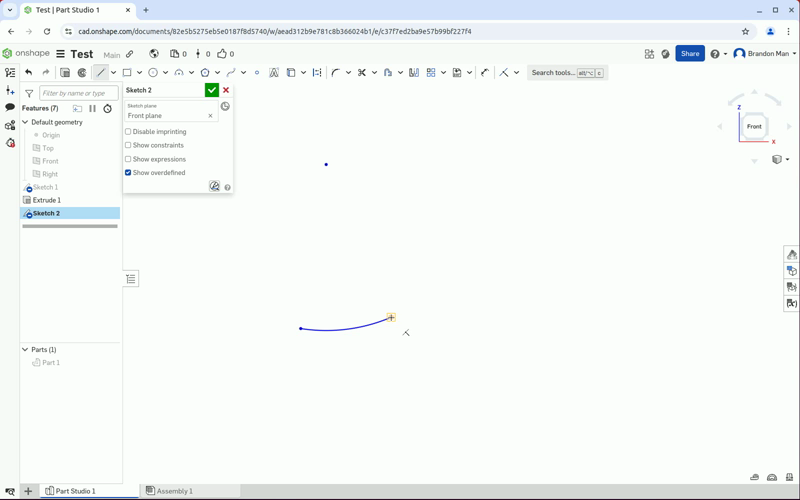
click(391, 317)
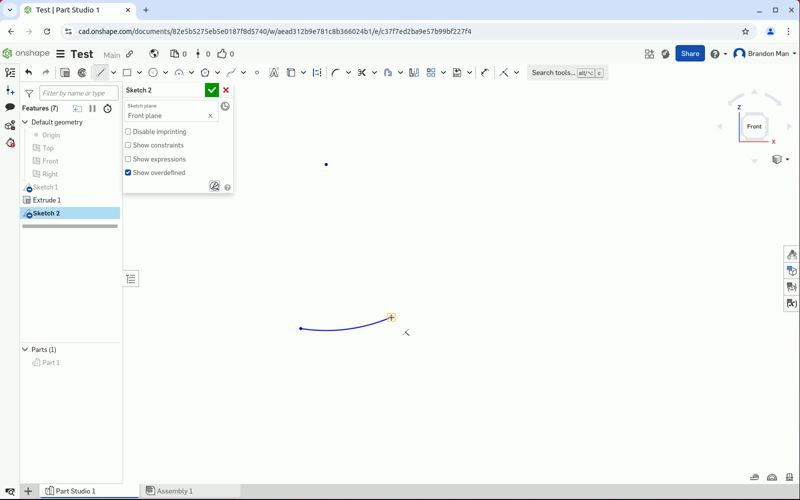
scroll(-6)
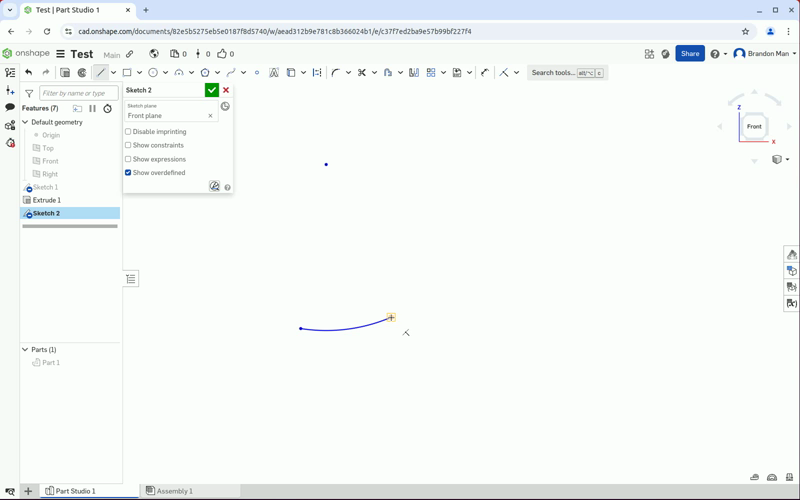
scroll(-6)
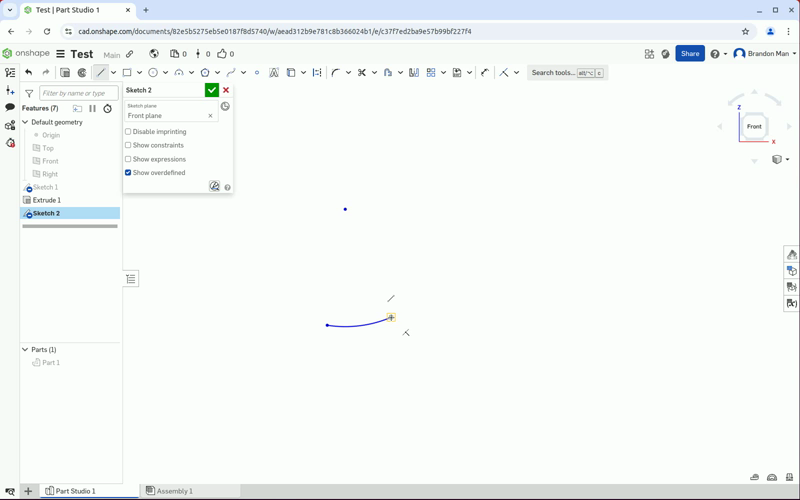
scroll(-6)
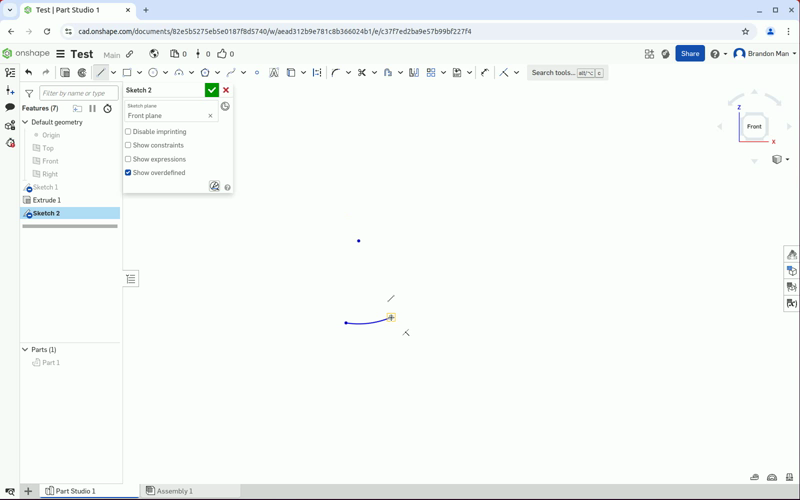
scroll(-6)
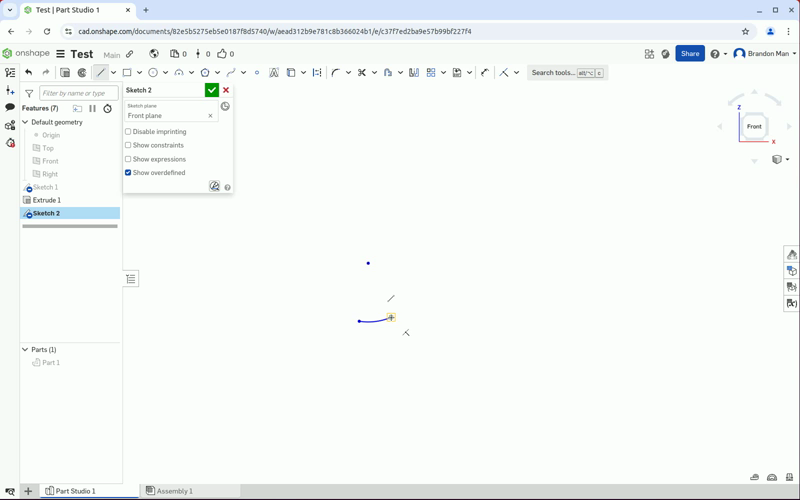
scroll(-6)
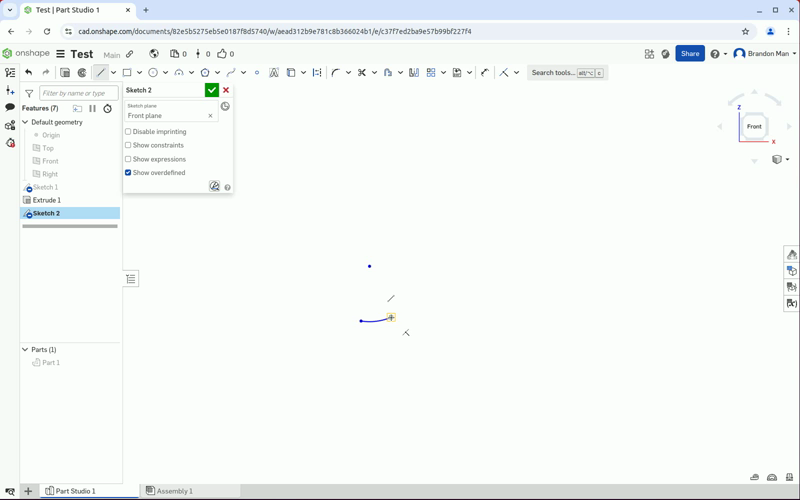
scroll(-6)
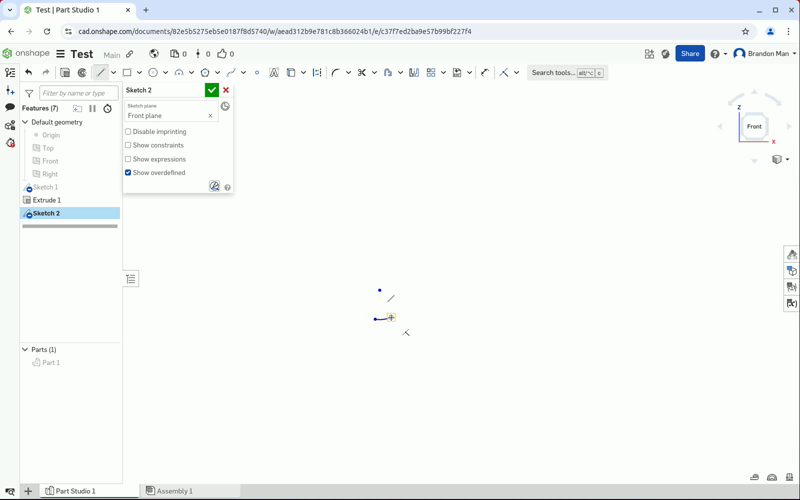
scroll(-6)
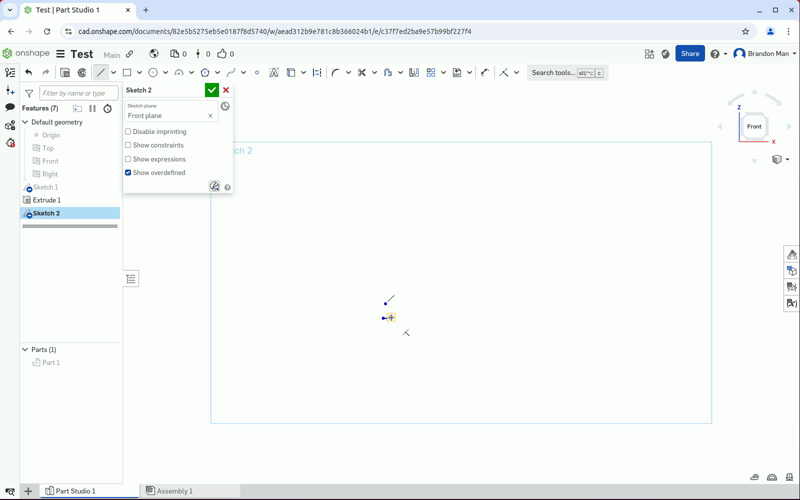
mouse_move(421, 317)
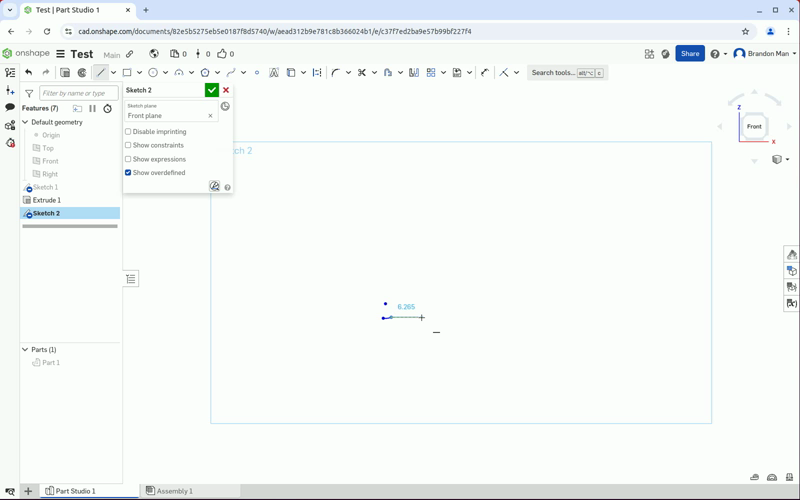
key_down(shift)
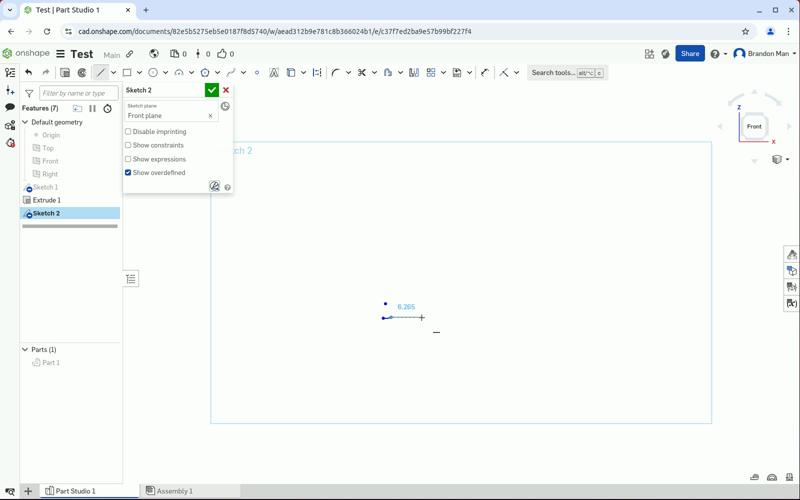
mouse_move(383, 318)
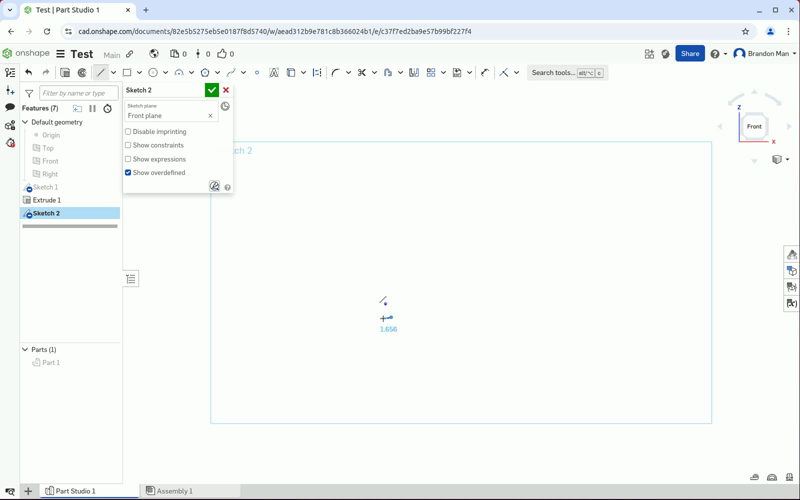
scroll(6)
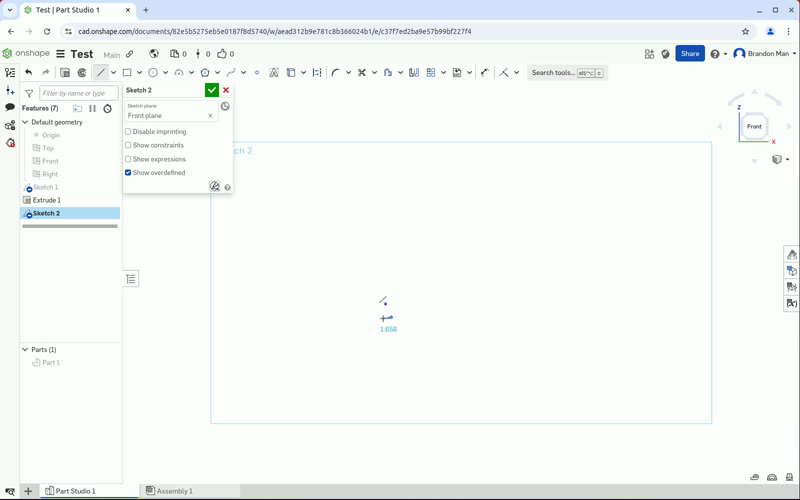
scroll(6)
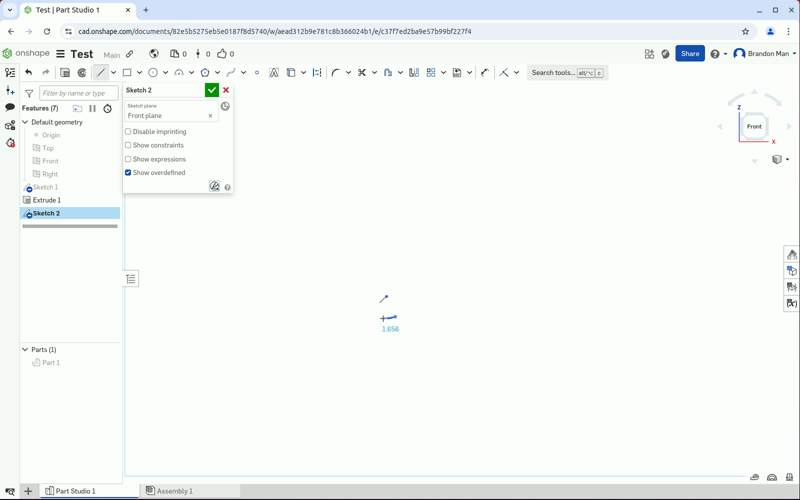
scroll(6)
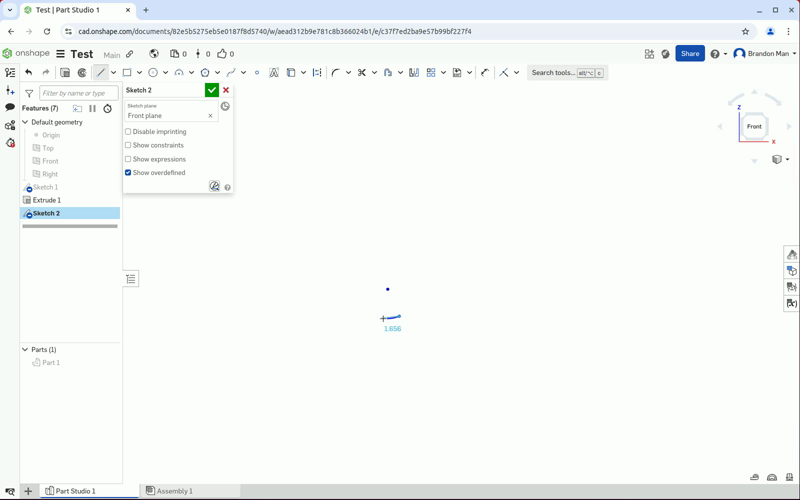
scroll(6)
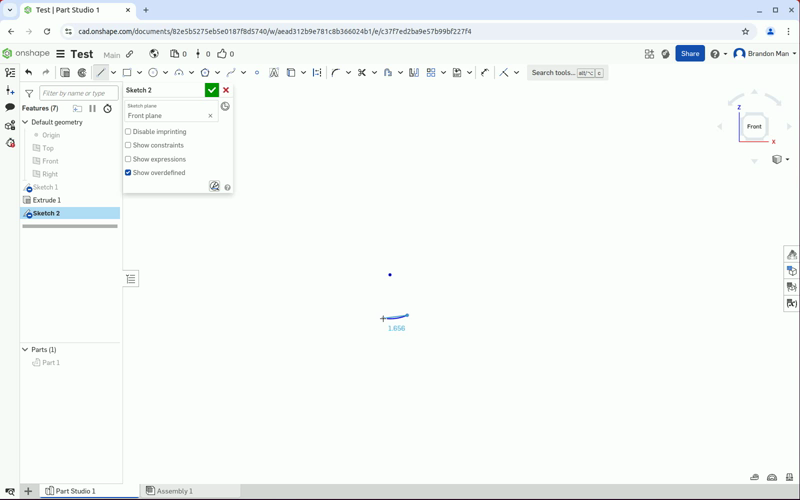
scroll(6)
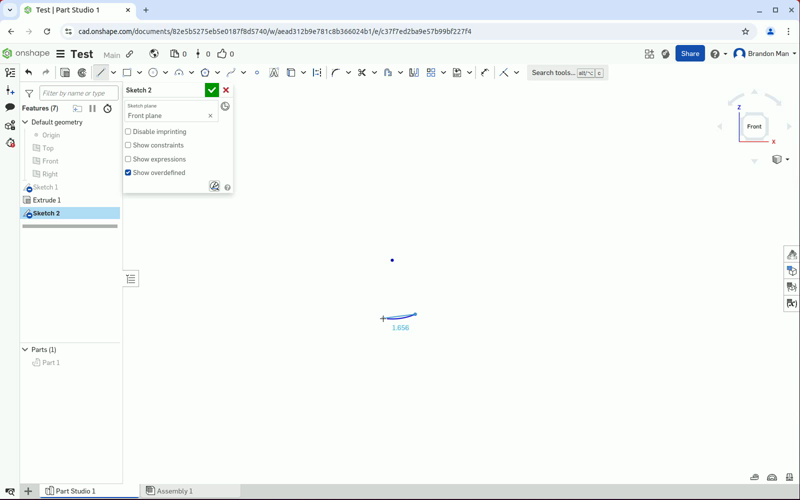
scroll(6)
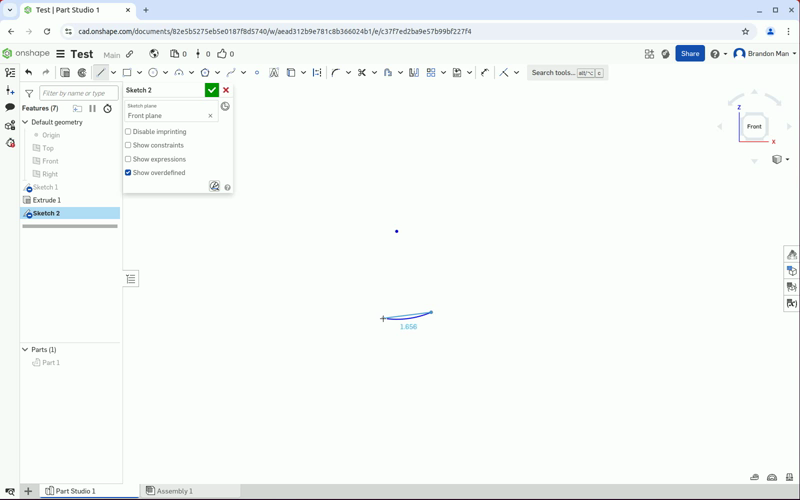
scroll(6)
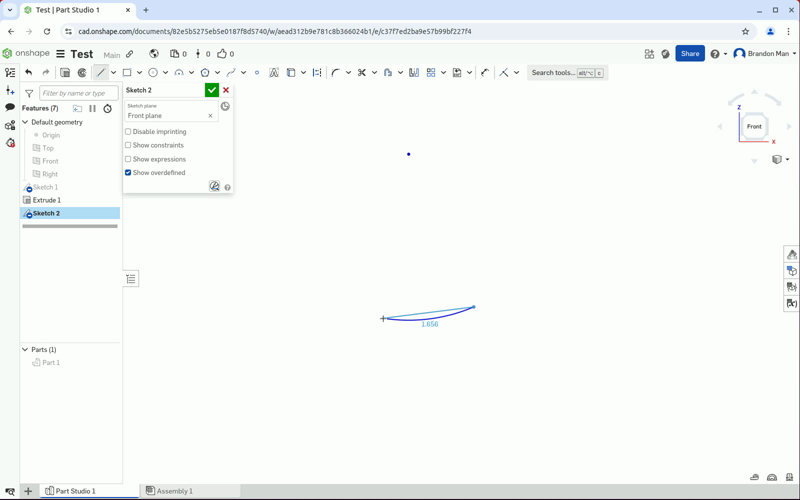
key_up(shift)
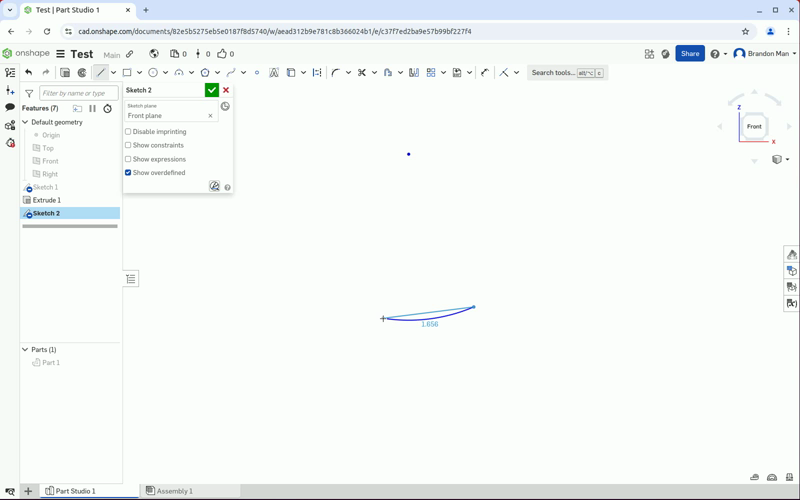
click(383, 318)
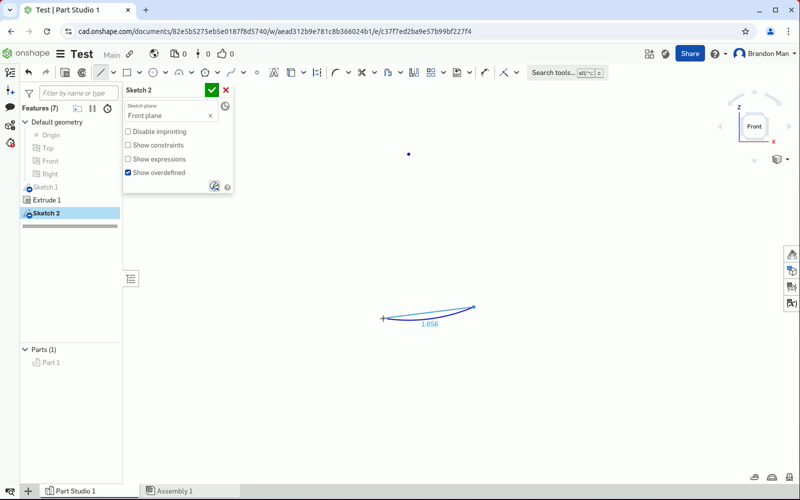
scroll(-6)
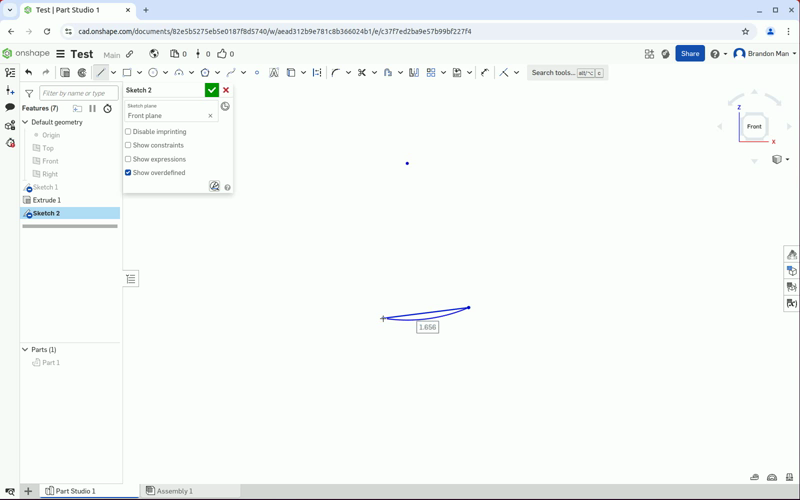
scroll(-6)
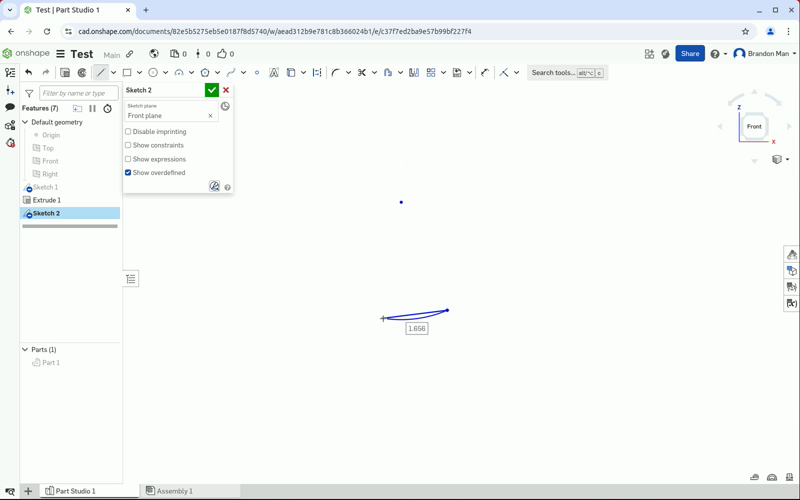
scroll(-6)
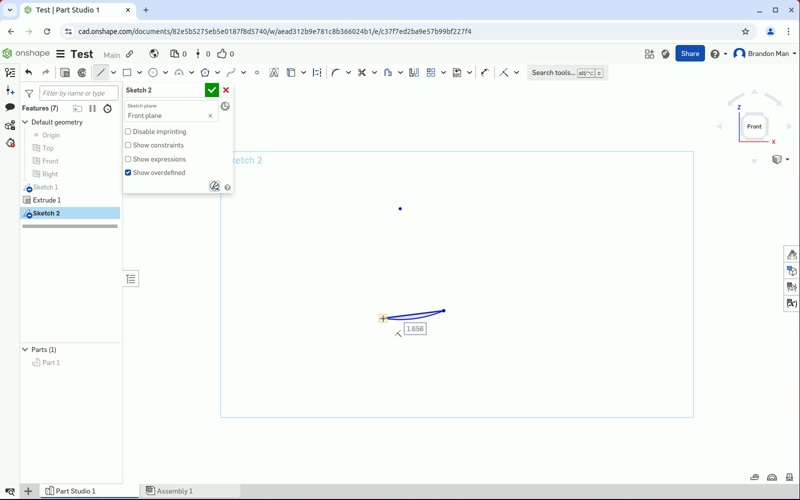
scroll(-6)
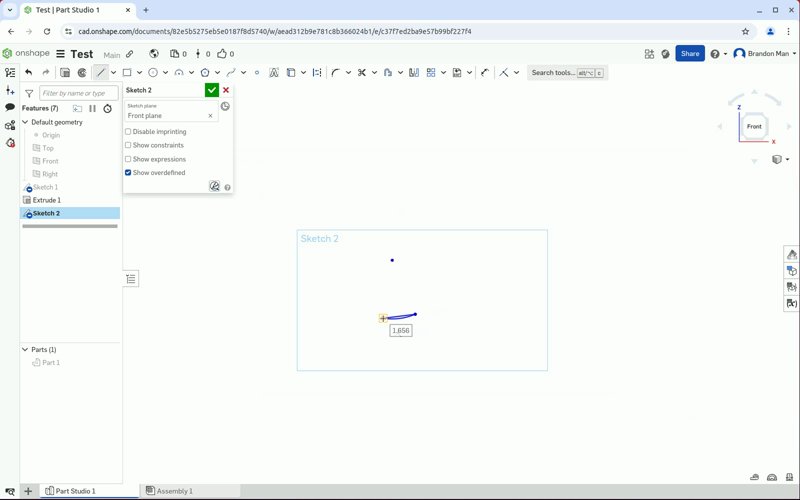
scroll(-6)
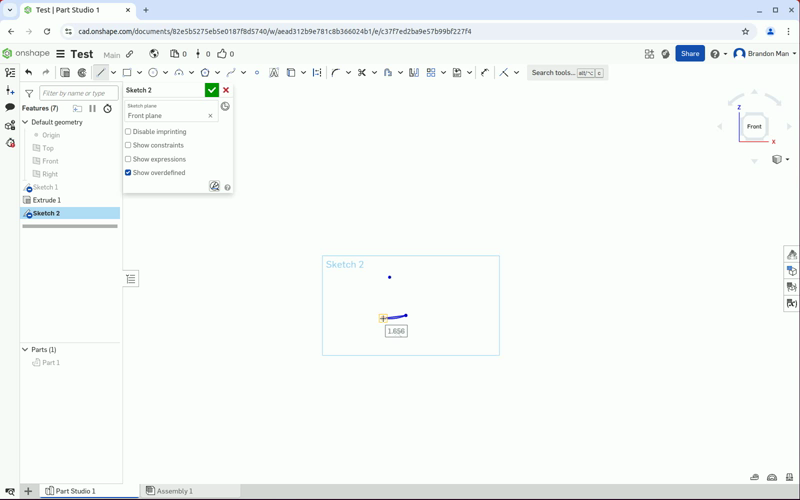
scroll(-6)
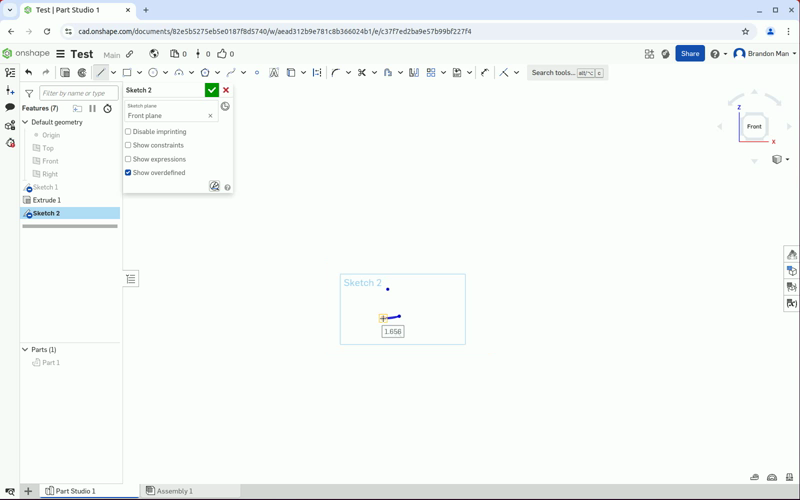
scroll(-6)
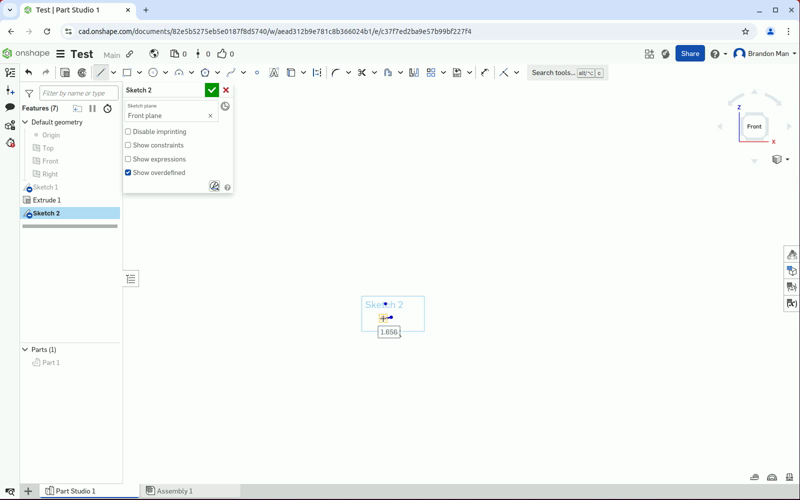
key(esc)
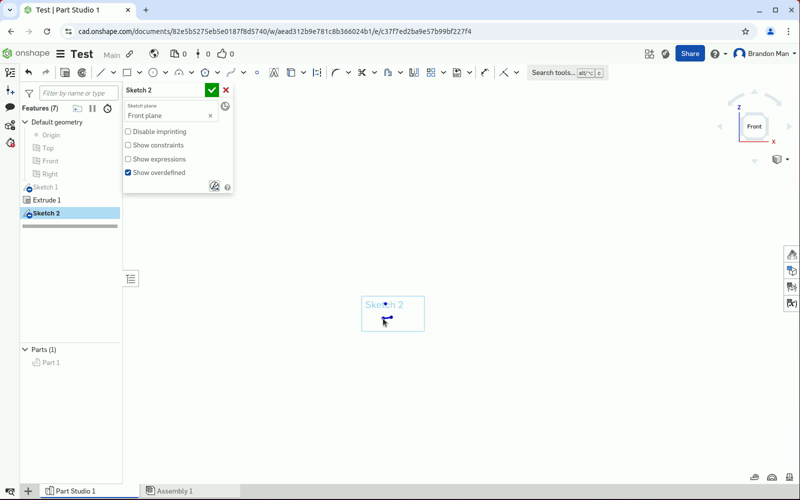
mouse_move(384, 317)
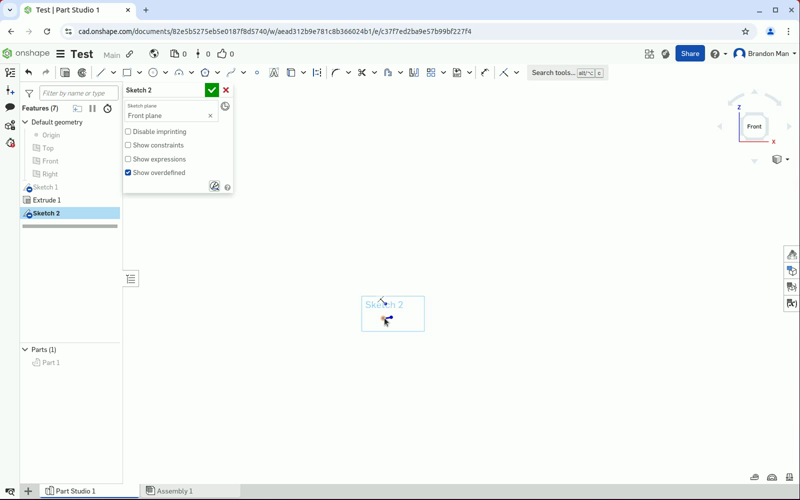
scroll(6)
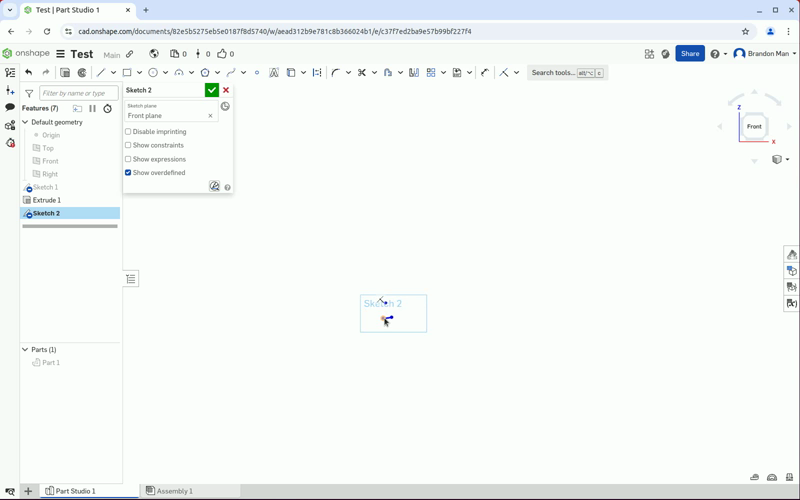
scroll(6)
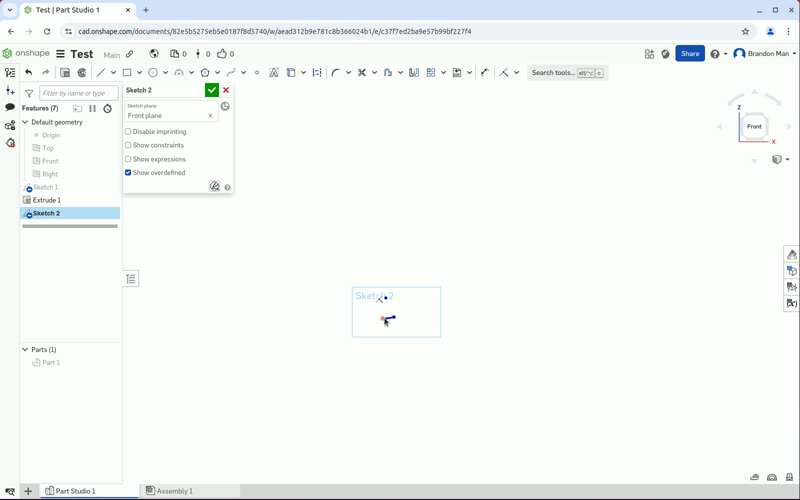
scroll(6)
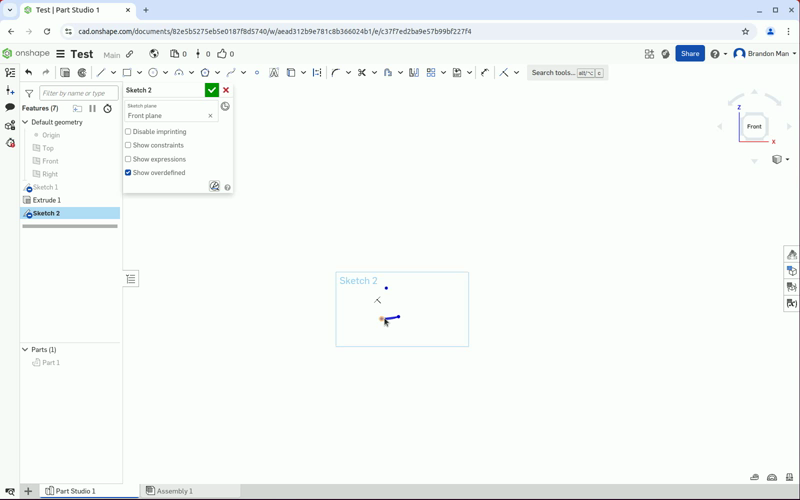
scroll(6)
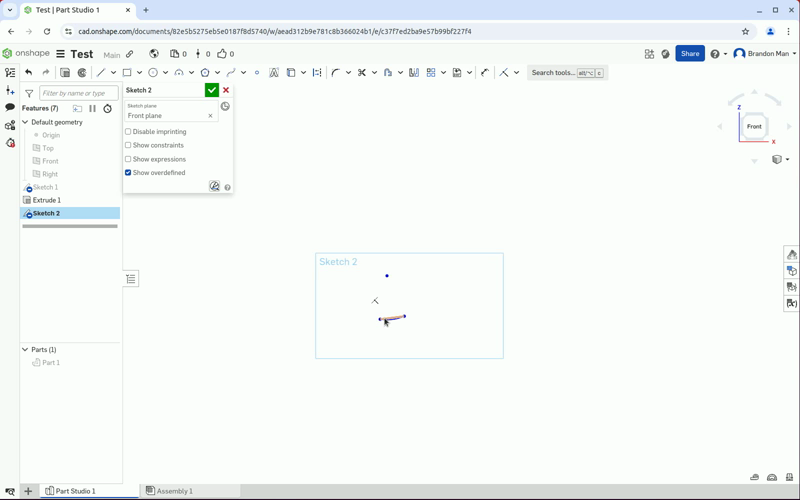
scroll(6)
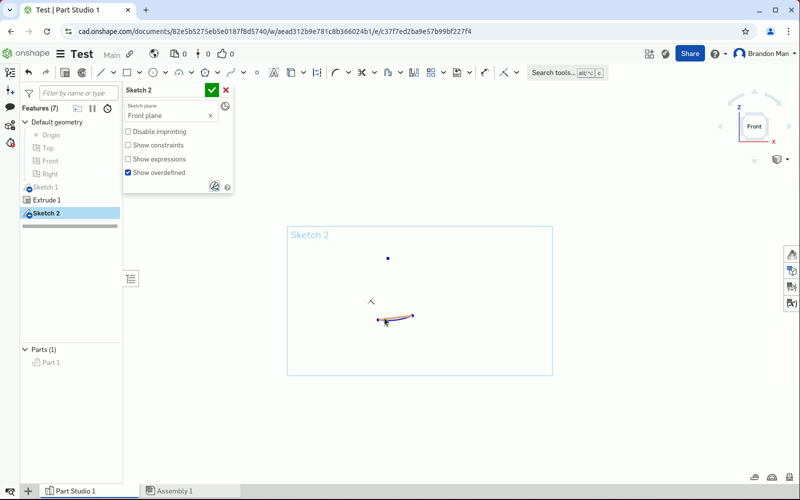
scroll(6)
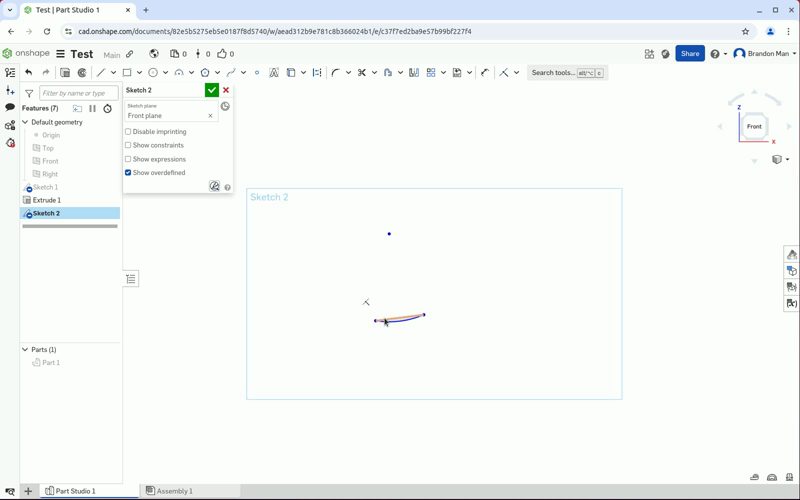
scroll(6)
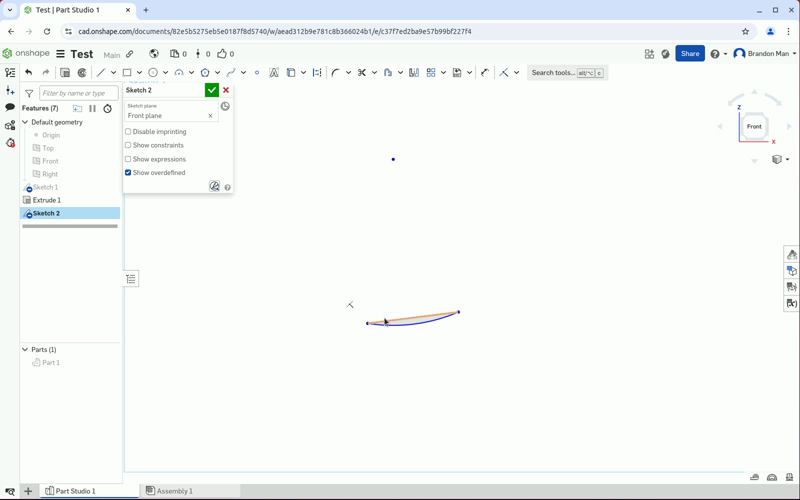
click(384, 317)
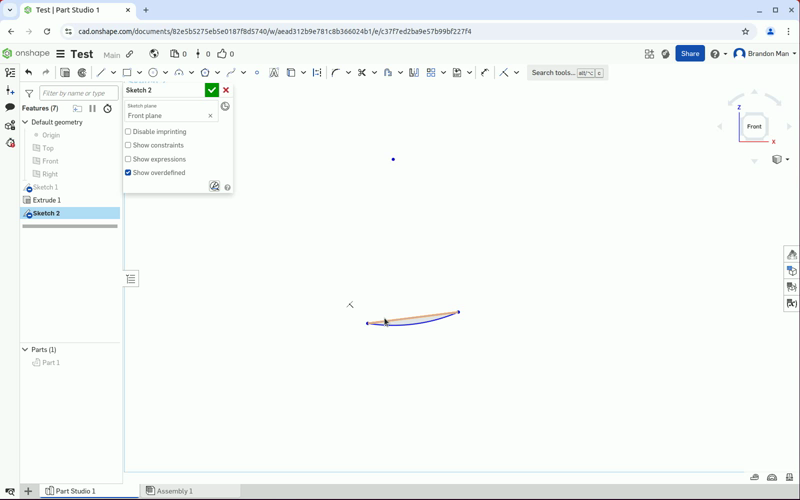
scroll(-6)
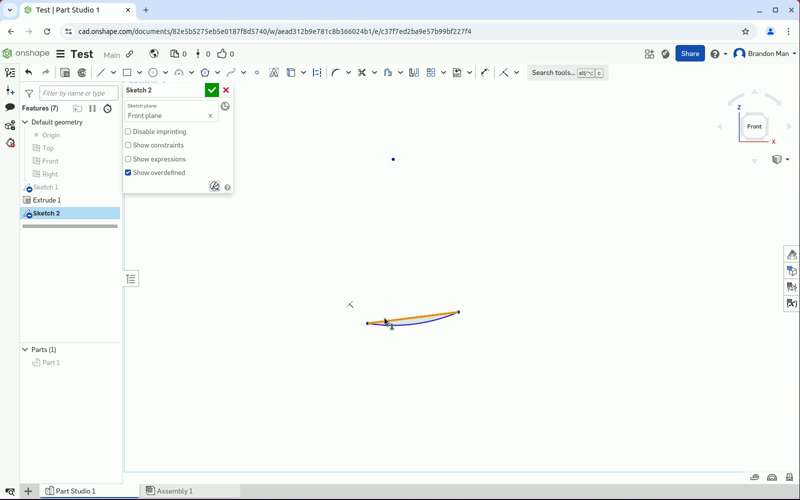
scroll(-6)
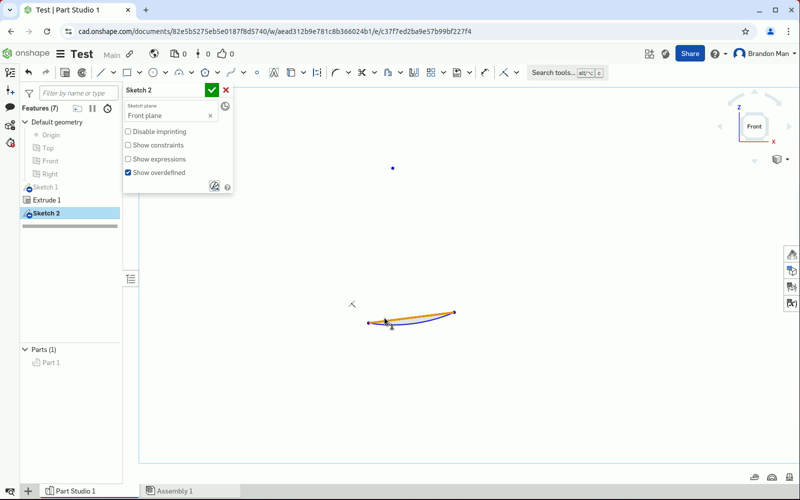
scroll(-6)
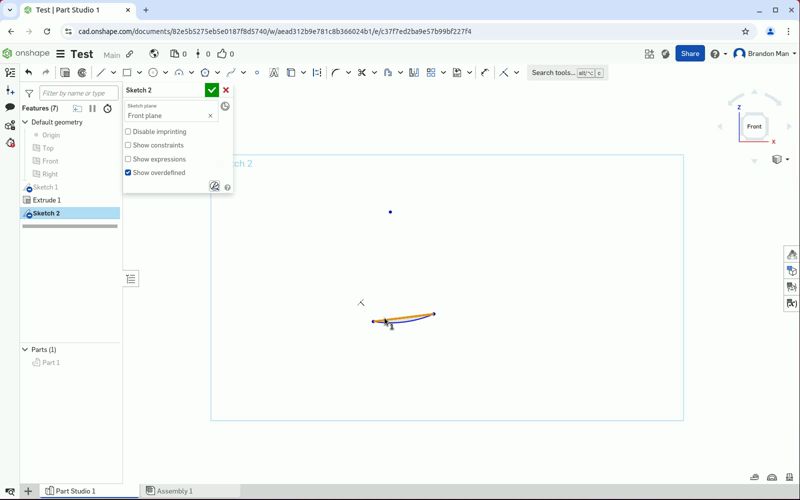
scroll(-6)
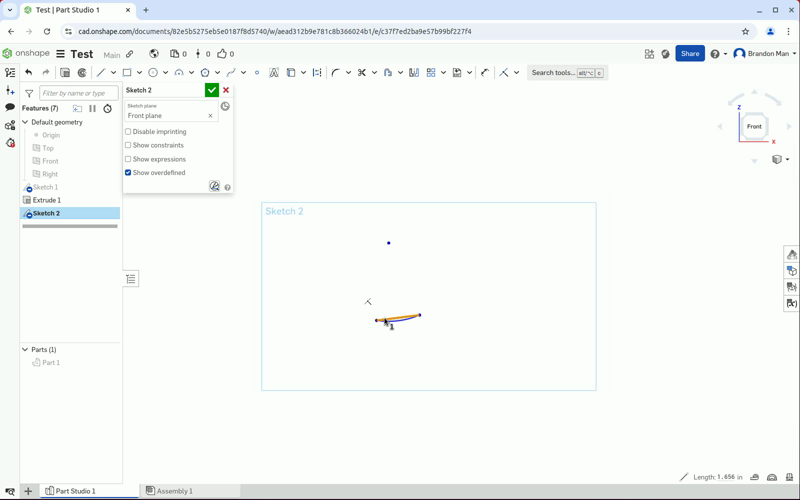
scroll(-6)
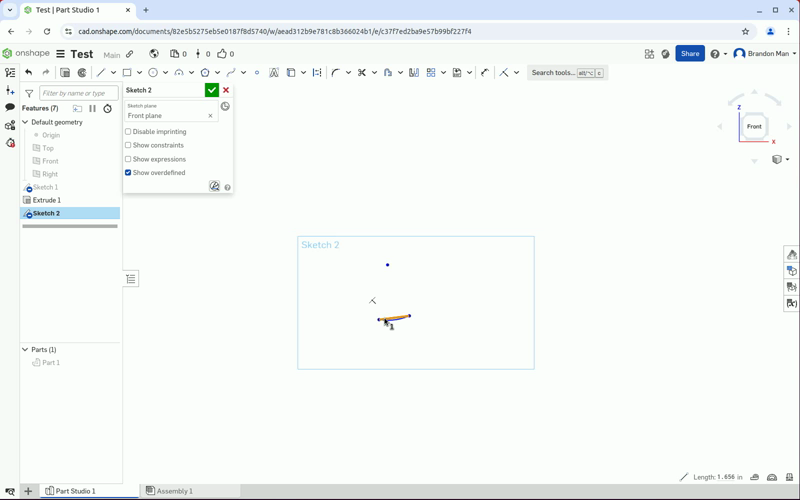
scroll(-6)
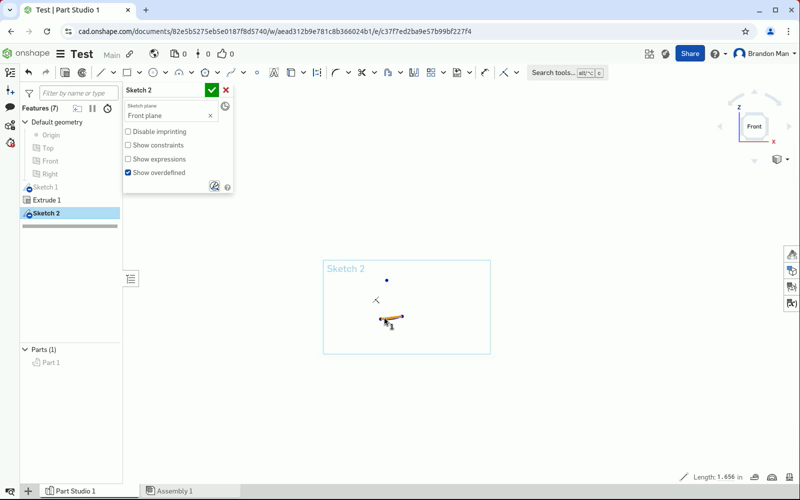
scroll(-6)
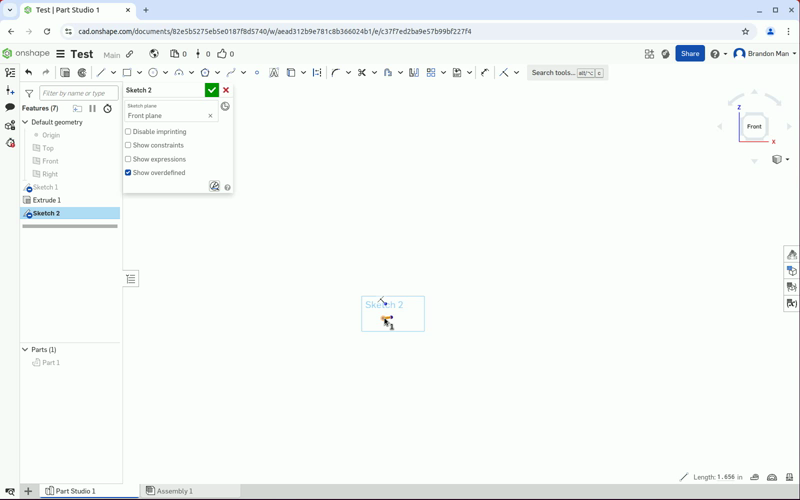
mouse_move(73, 352)
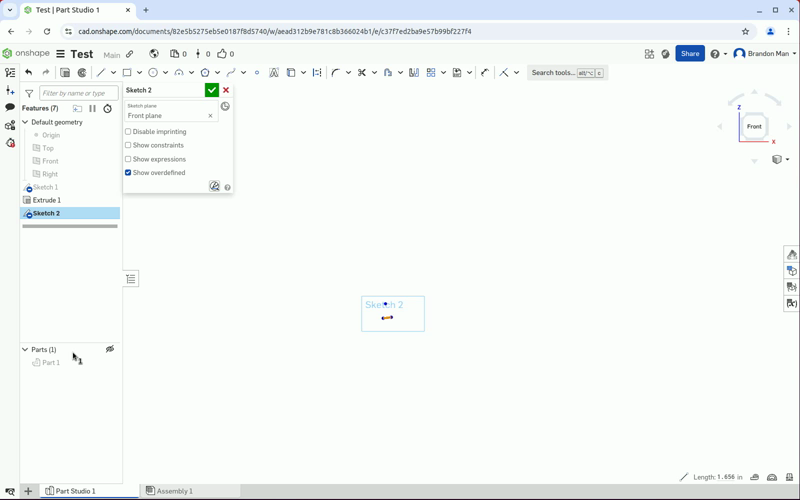
key(shift+y)
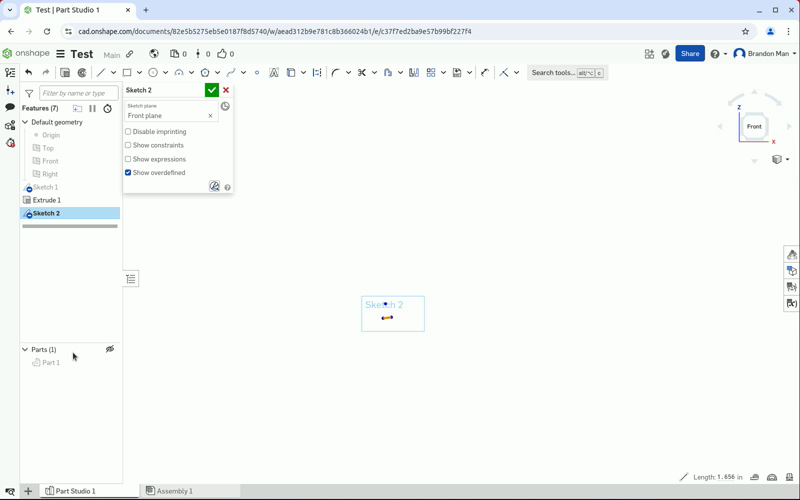
key(shift+e)
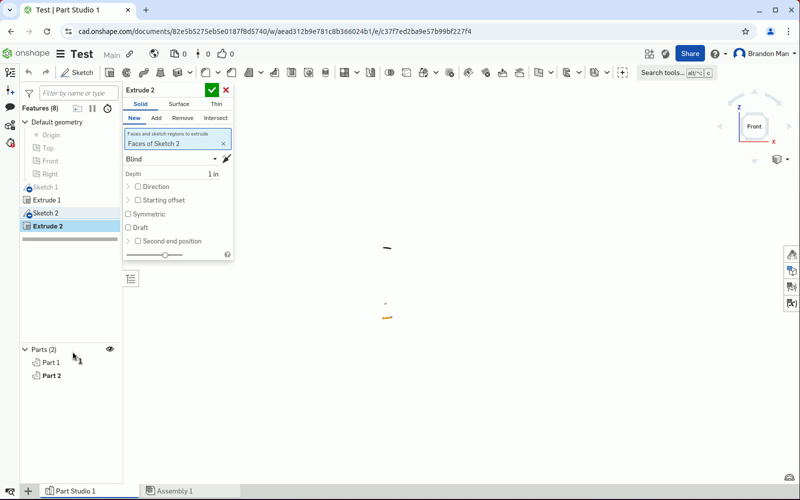
mouse_move(143, 106)
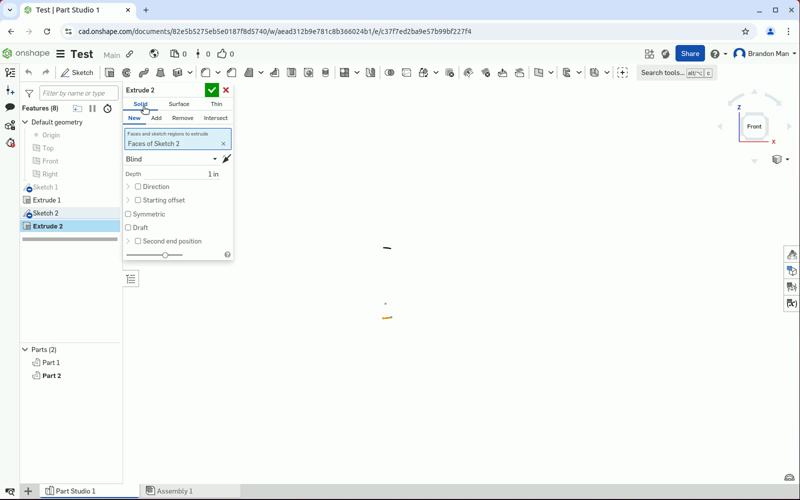
click(143, 106)
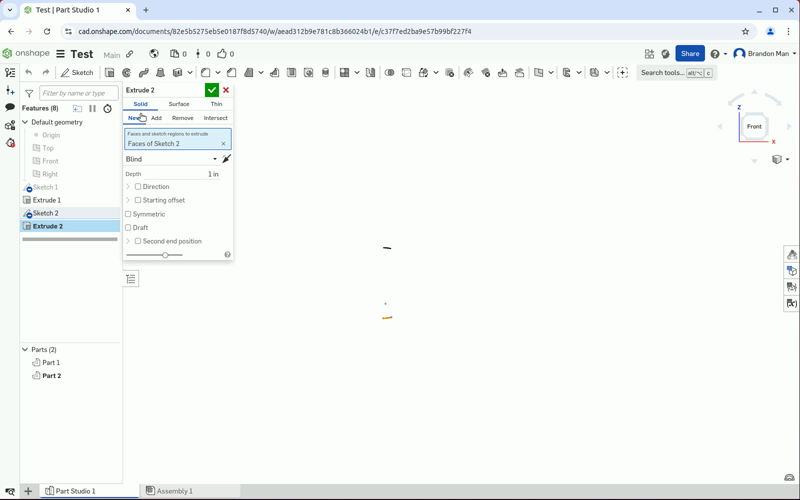
mouse_move(137, 120)
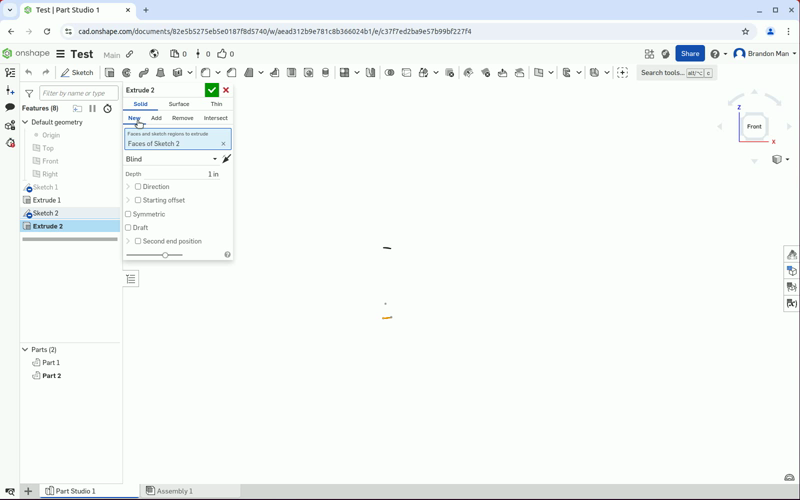
click(137, 120)
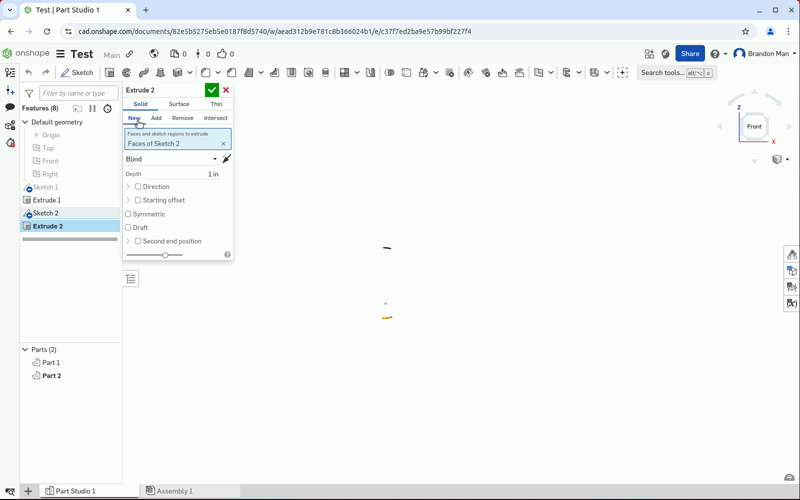
key(tab, 4)
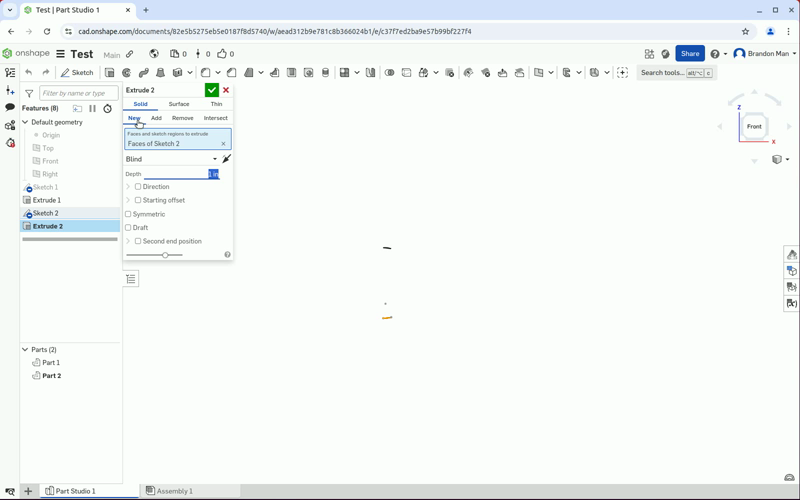
text(7.221)
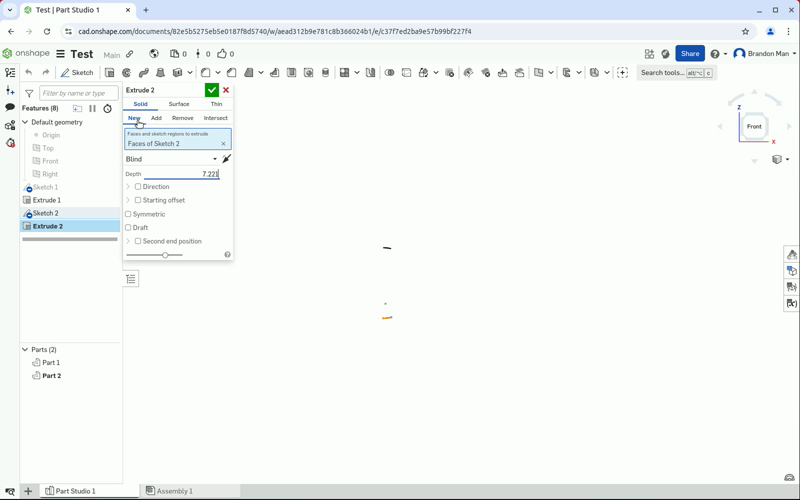
key(enter)
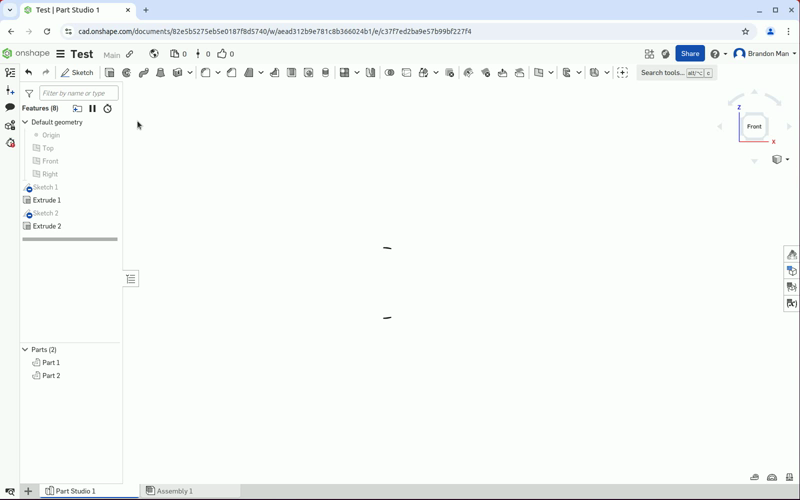
key(shift+h)
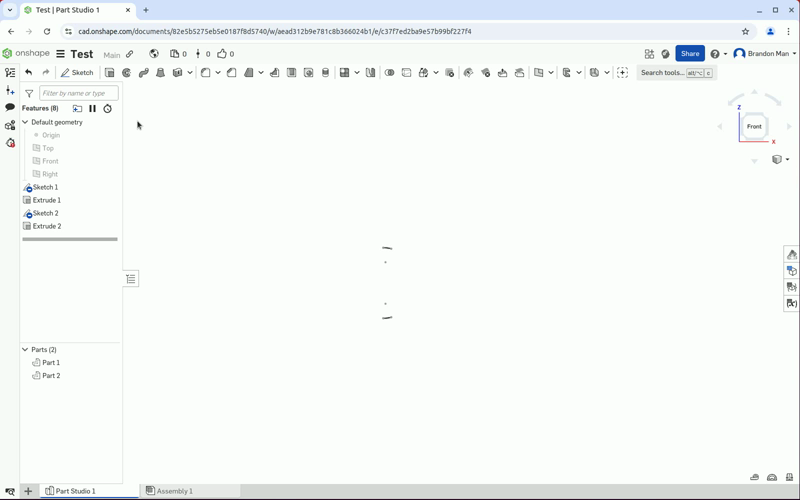
key(shift+h)
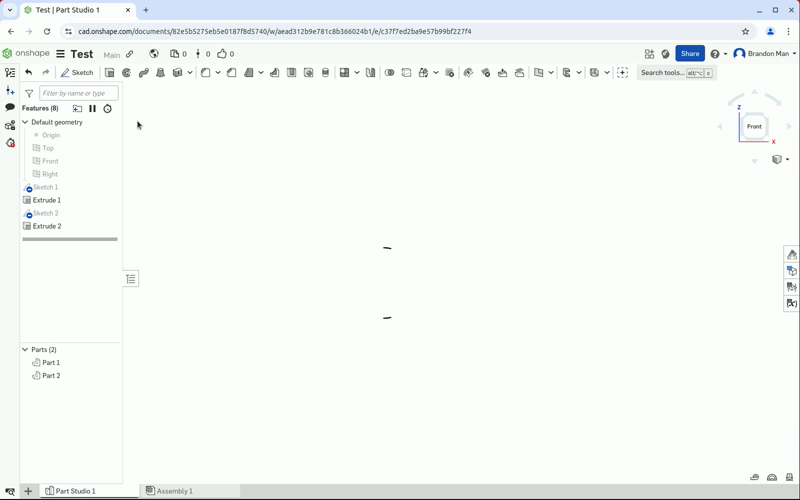
mouse_move(73, 189)
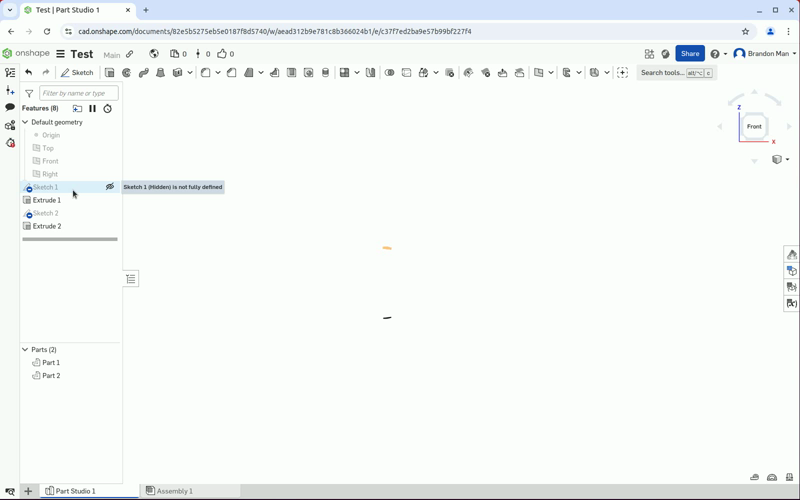
click(73, 189)
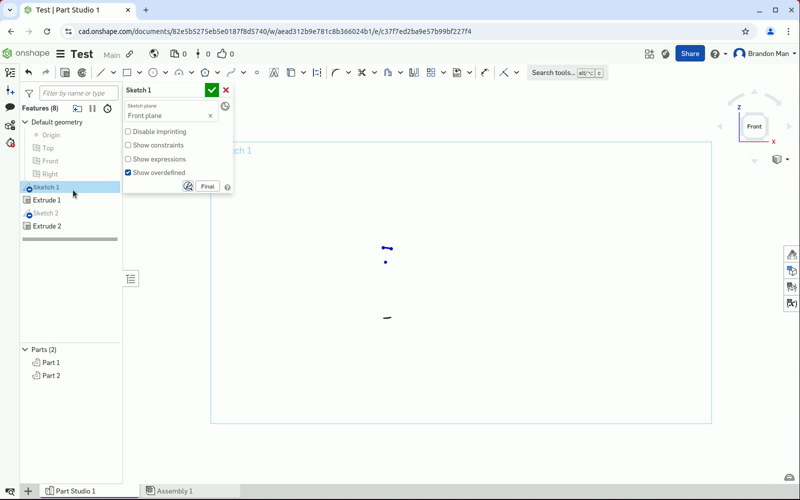
mouse_move(229, 92)
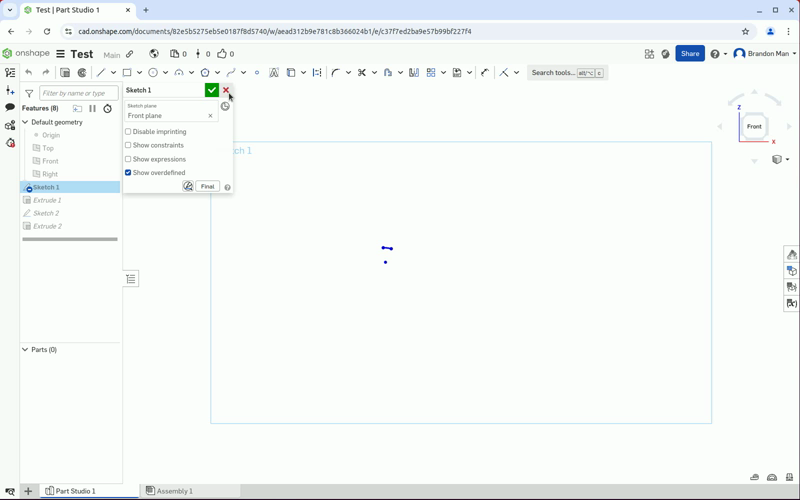
click(229, 92)
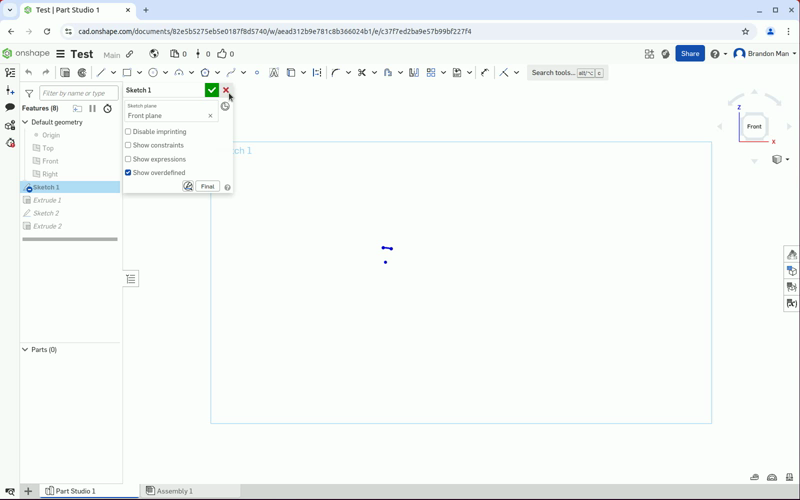
key(shift+s)
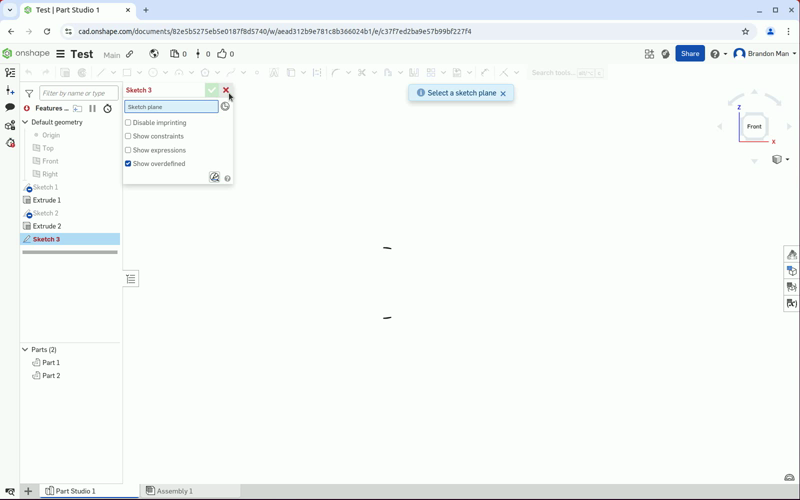
mouse_move(73, 163)
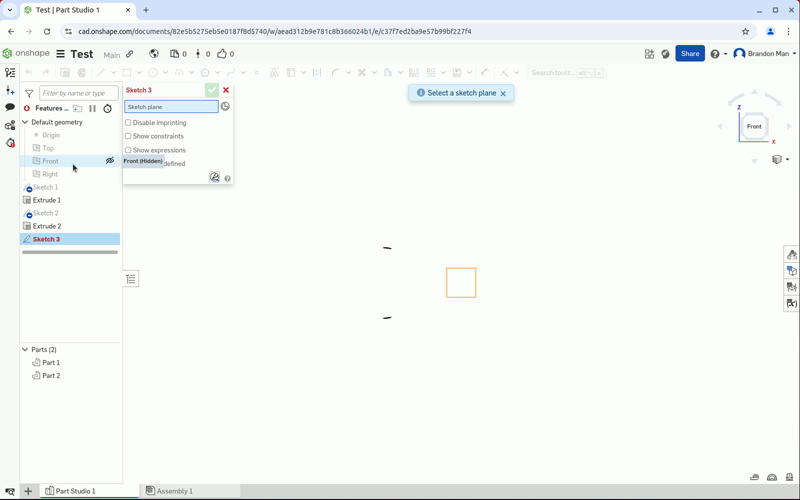
click(73, 163)
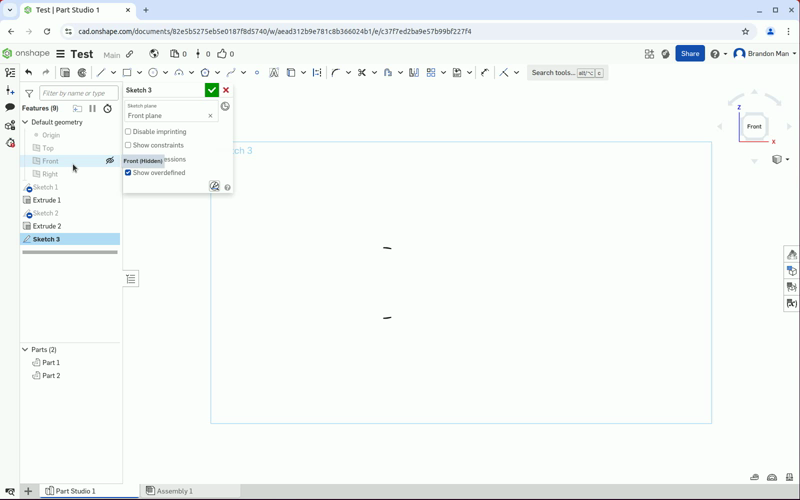
mouse_move(73, 352)
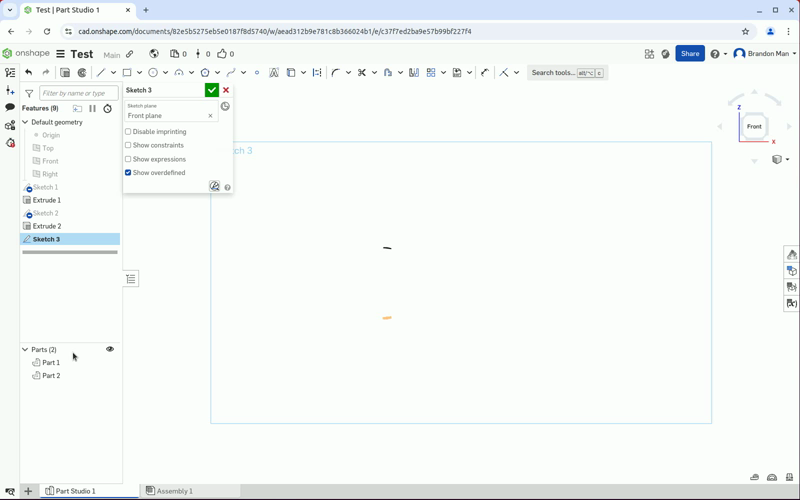
key(y)
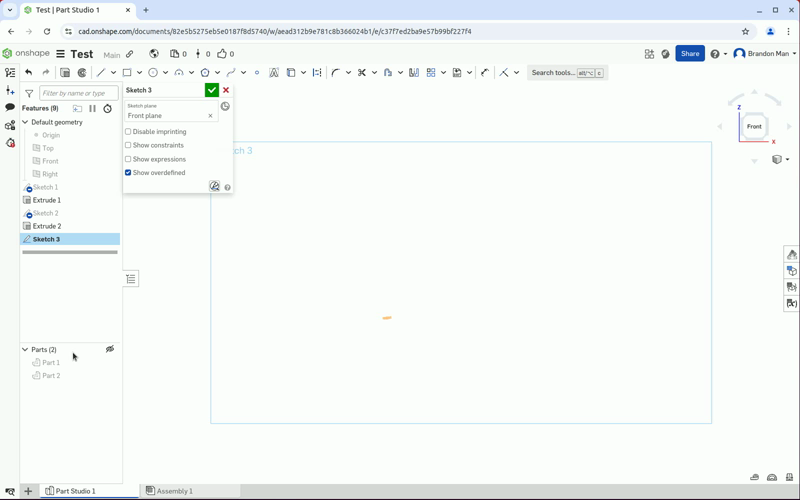
key(l)
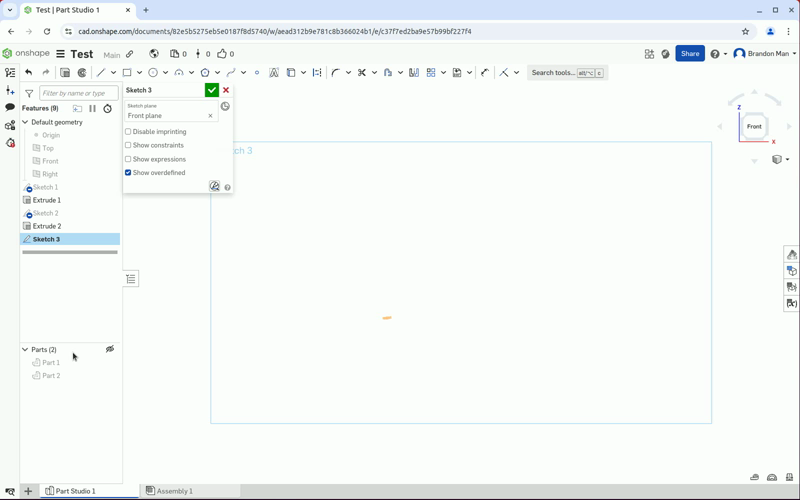
key_down(shift)
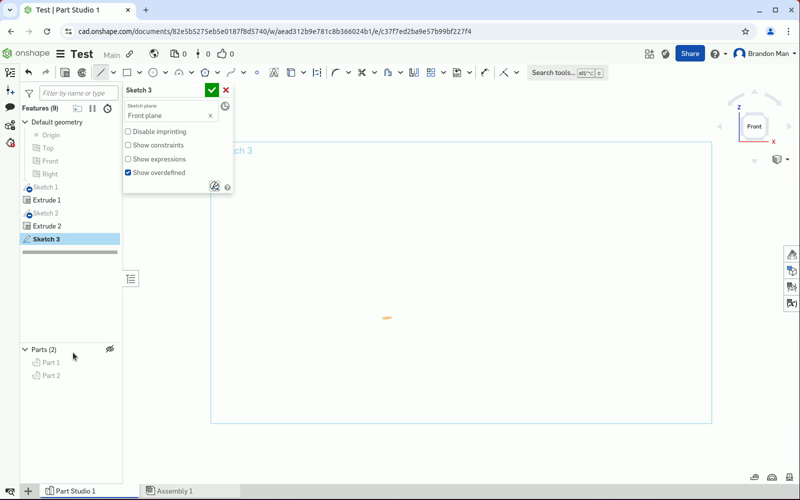
mouse_move(390, 316)
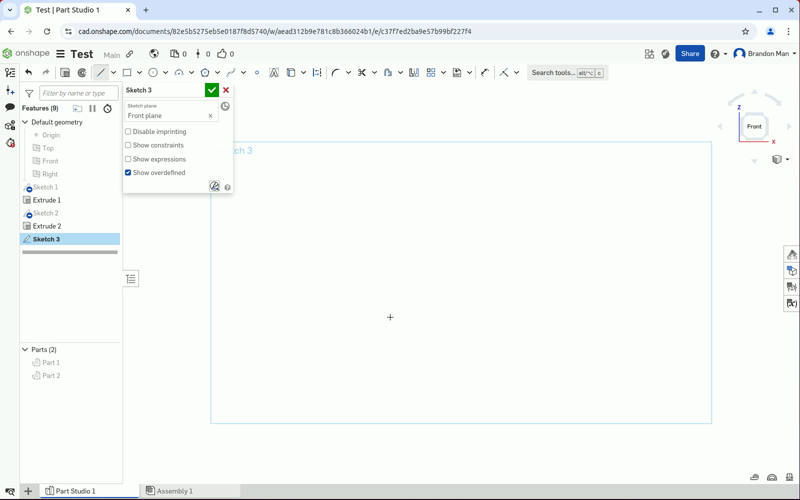
click(390, 316)
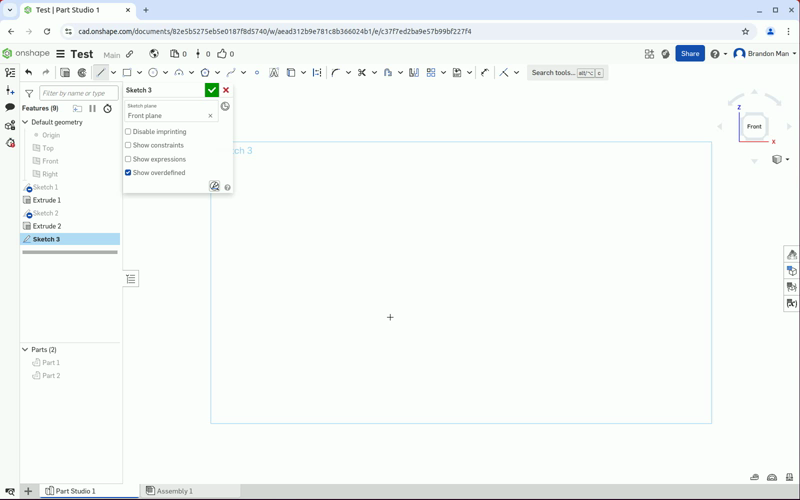
key_up(shift)
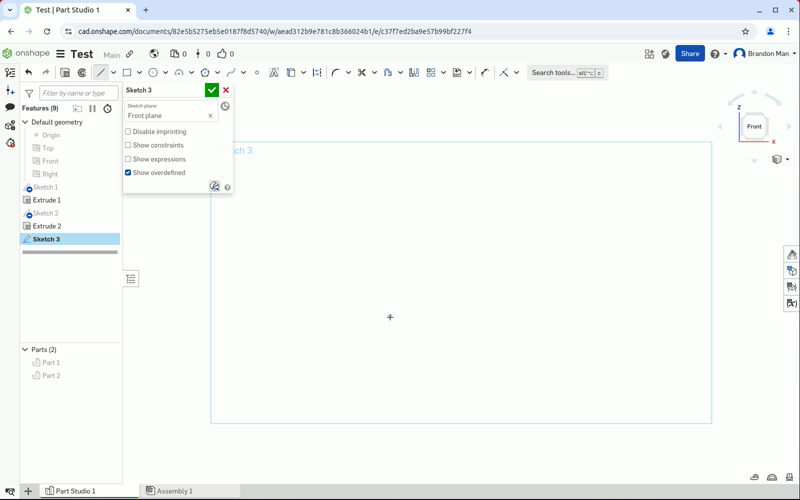
key_down(shift)
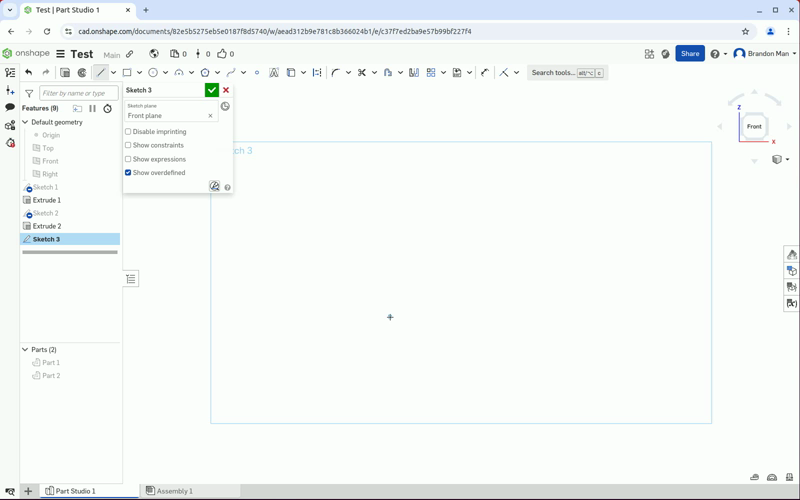
mouse_move(523, 300)
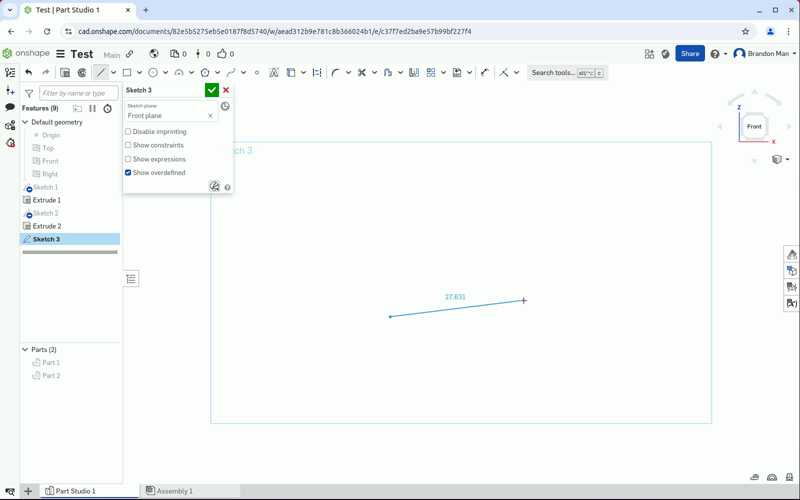
click(523, 300)
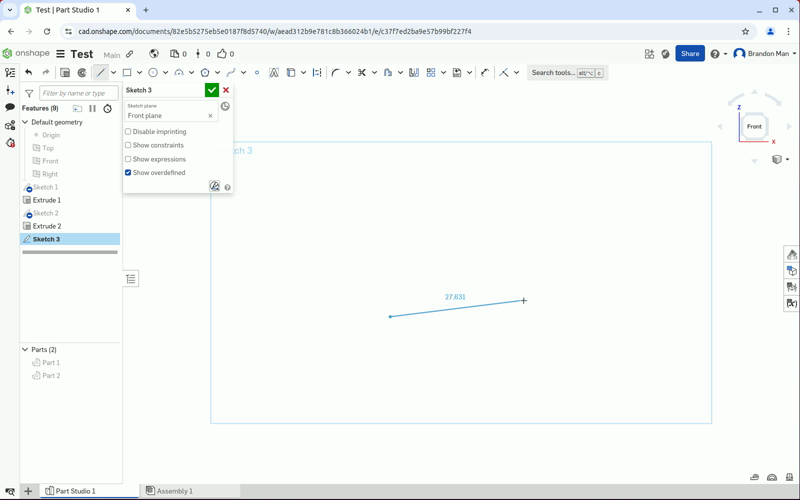
key_up(shift)
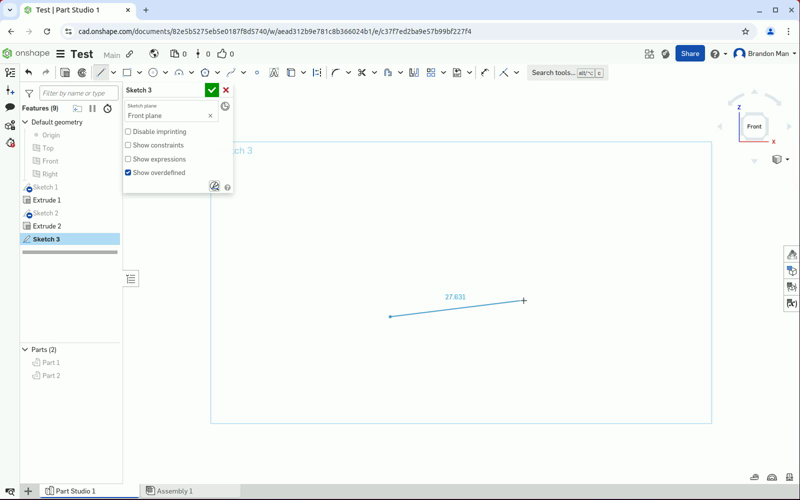
key(esc)
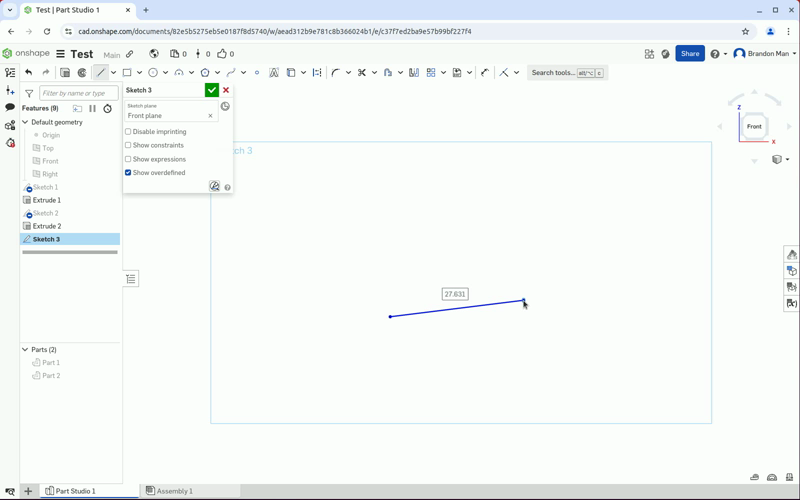
key(a)
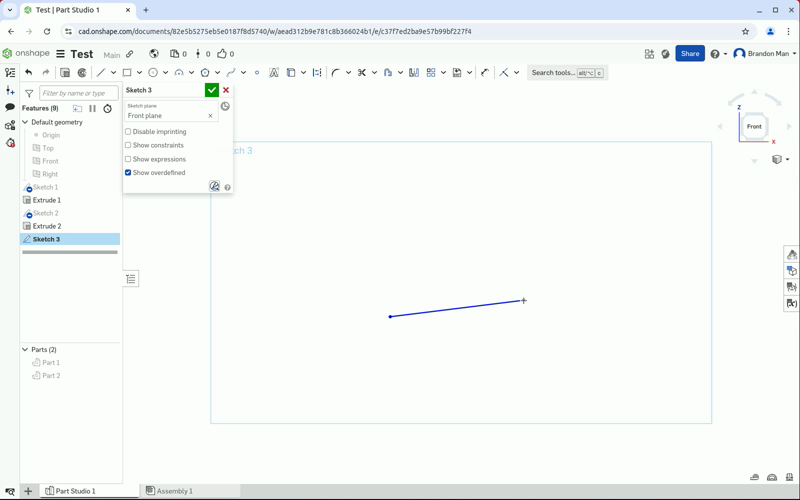
mouse_move(523, 300)
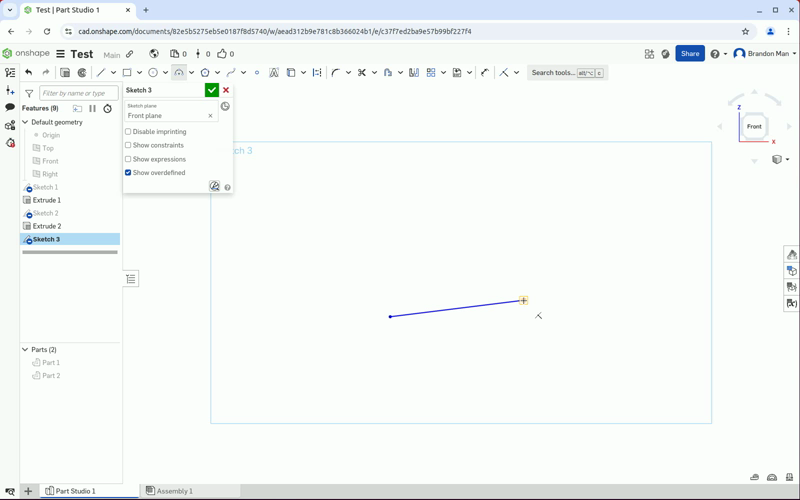
click(523, 300)
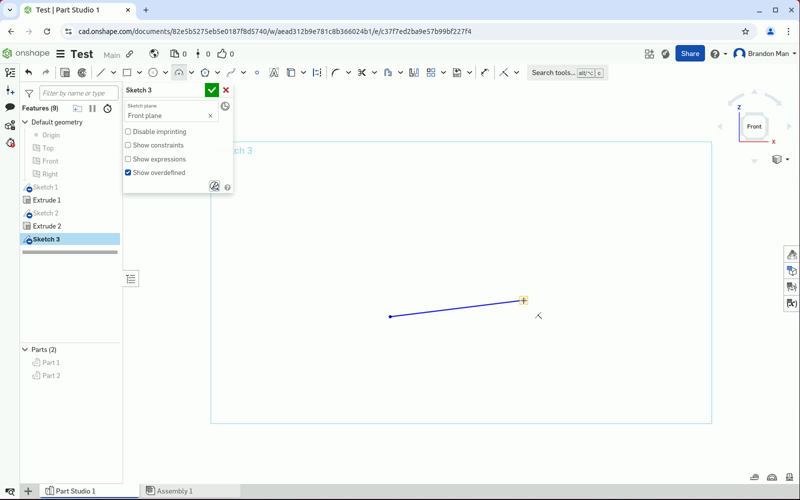
key_down(shift)
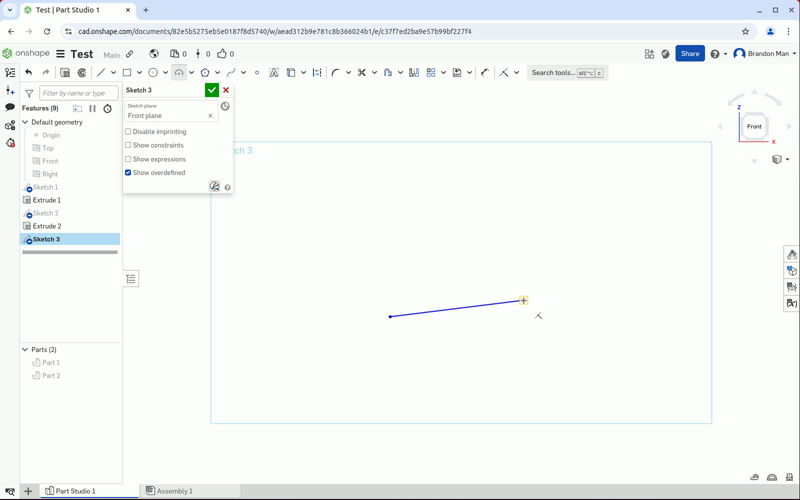
mouse_move(523, 266)
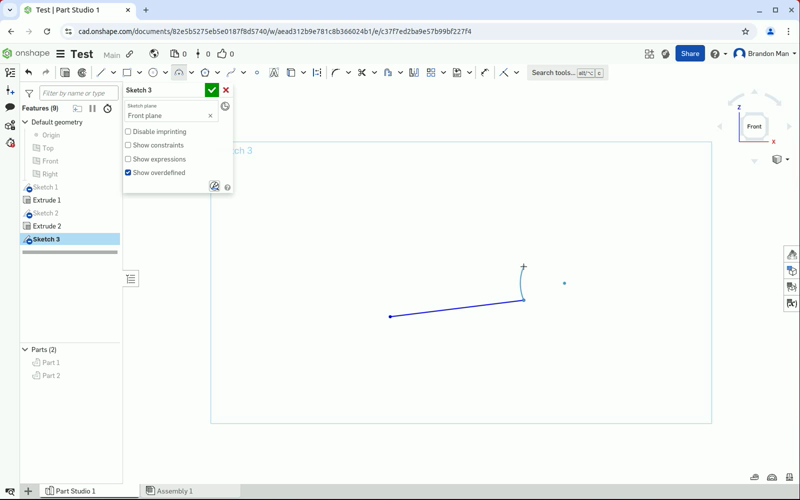
click(523, 266)
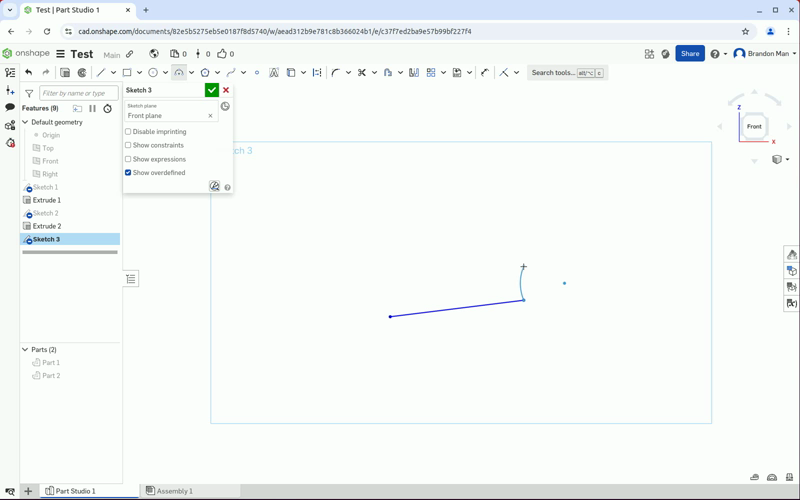
mouse_move(504, 283)
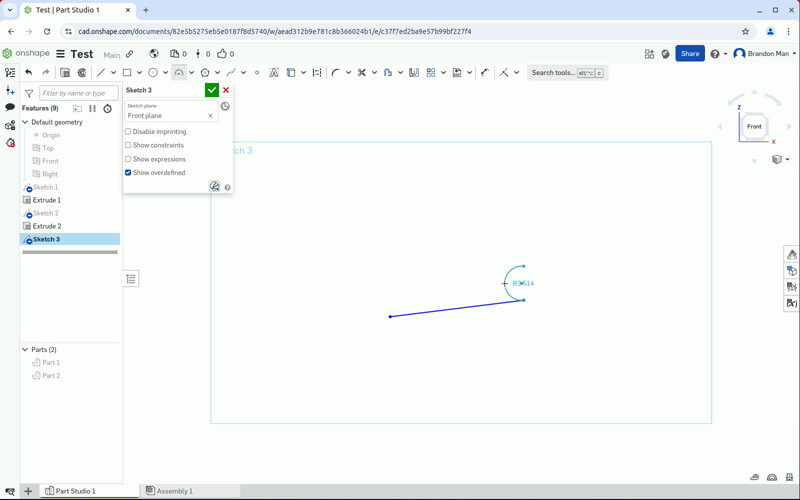
click(504, 283)
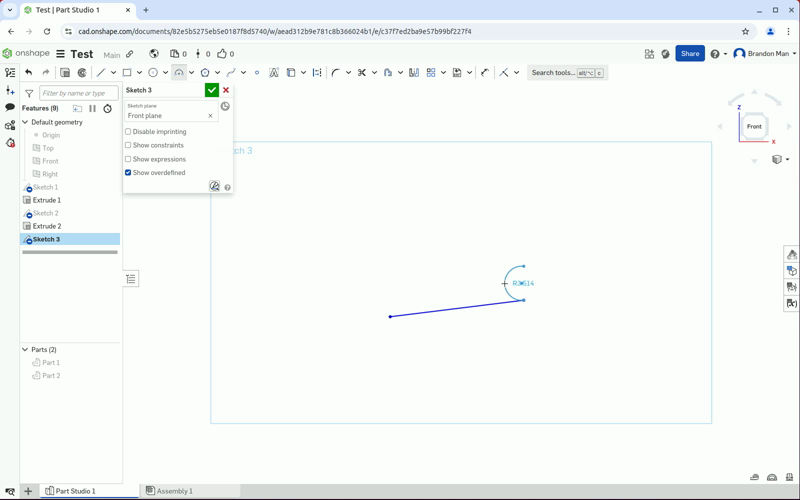
key_up(shift)
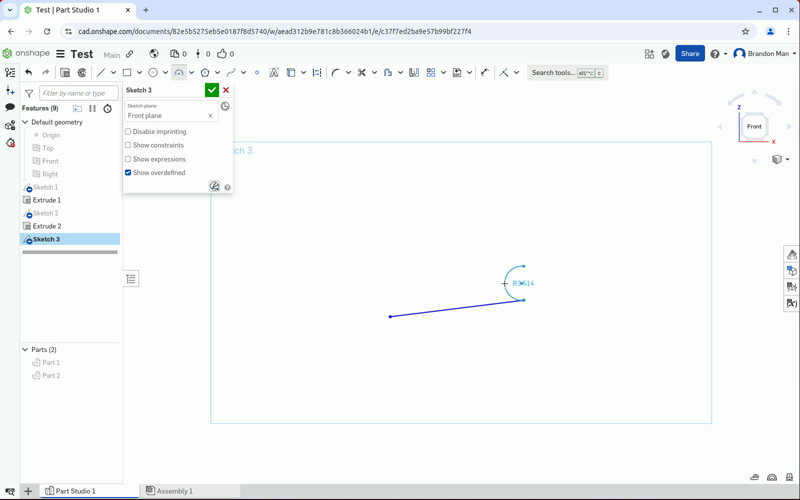
key(esc)
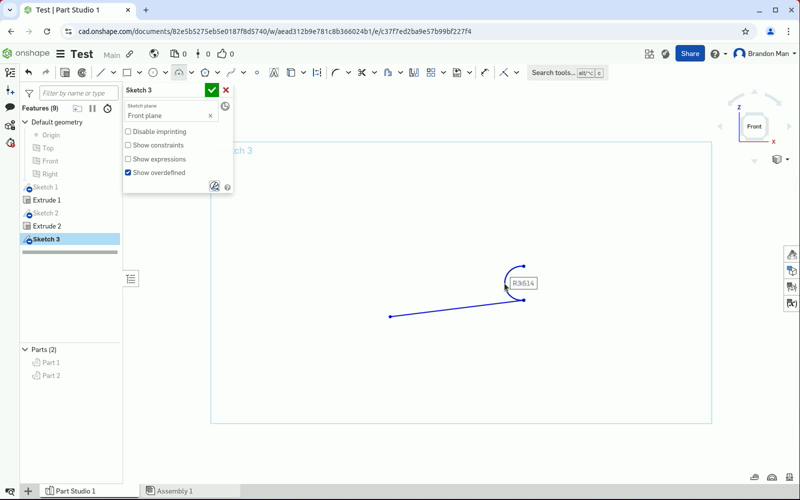
key(l)
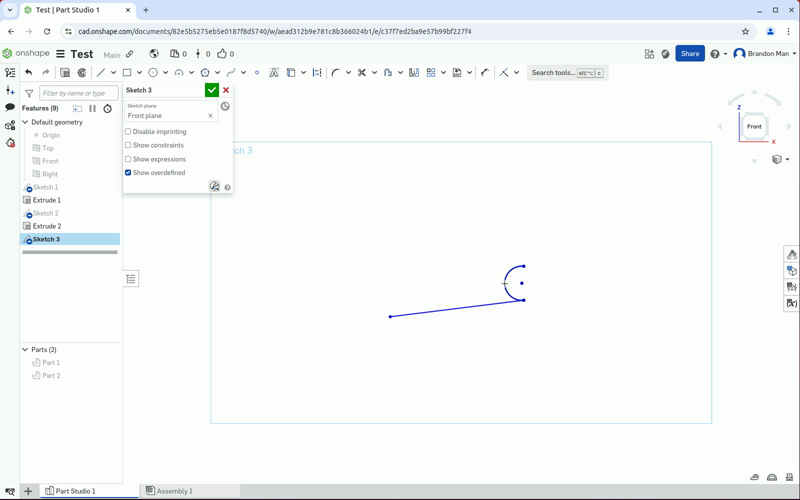
mouse_move(523, 266)
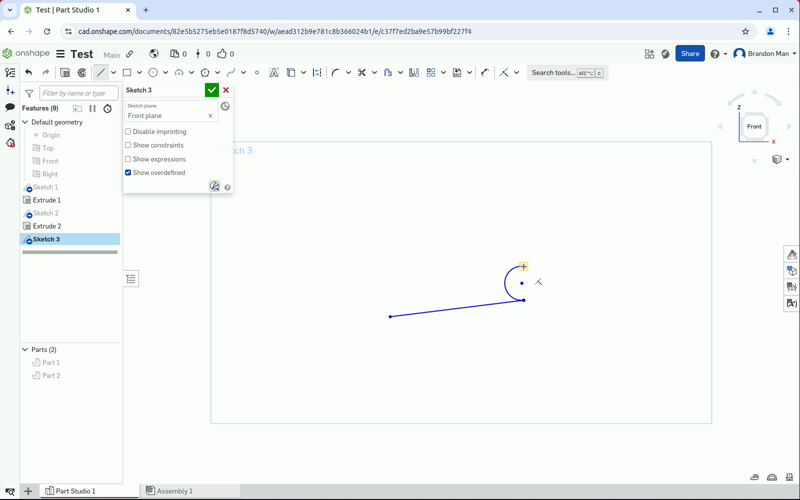
click(523, 266)
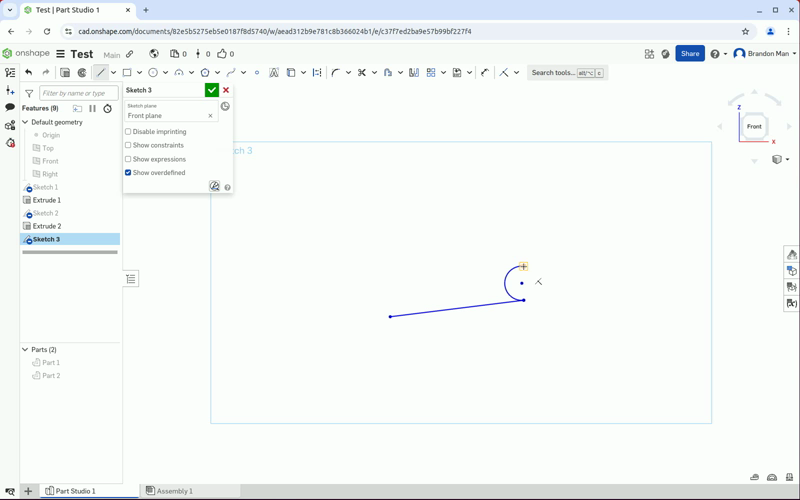
key_down(shift)
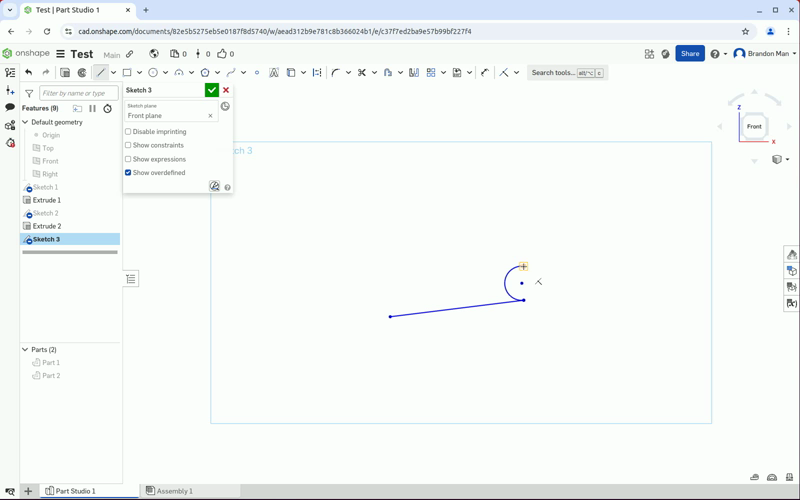
mouse_move(390, 249)
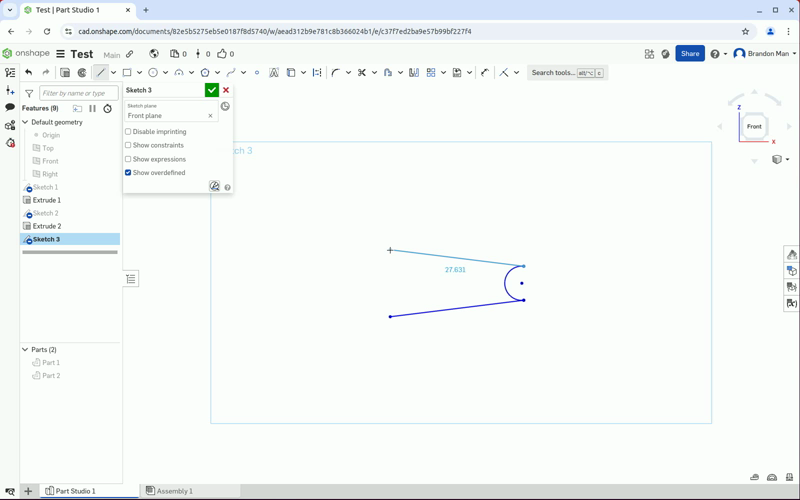
click(390, 249)
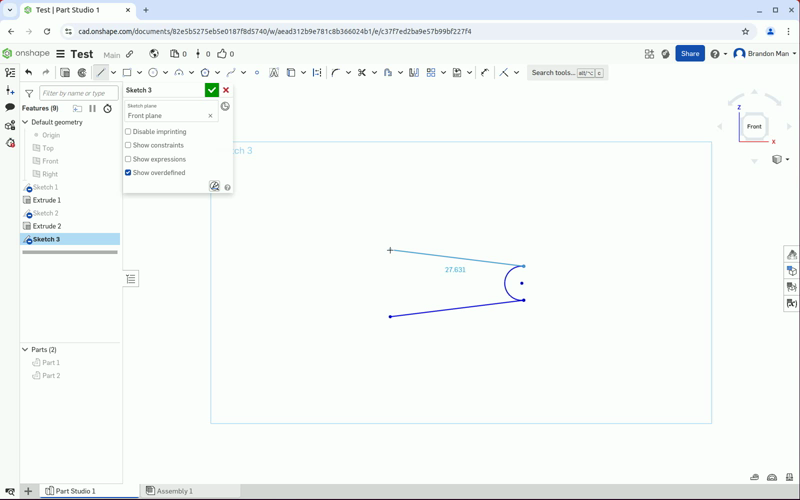
key_up(shift)
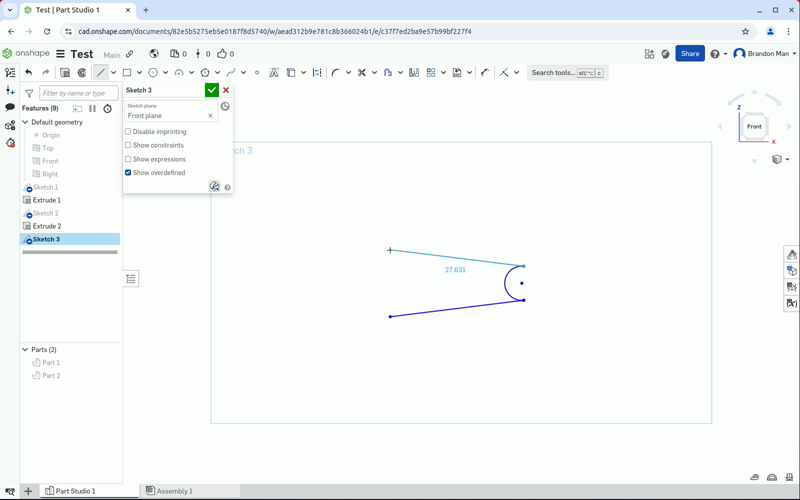
key(esc)
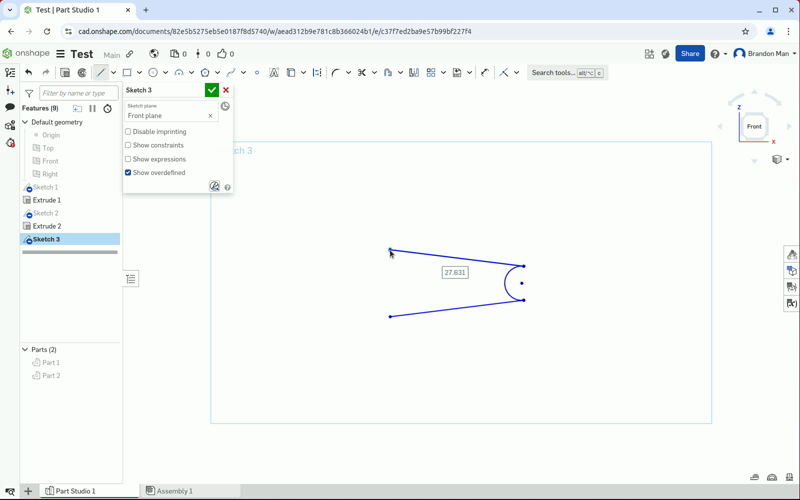
key(a)
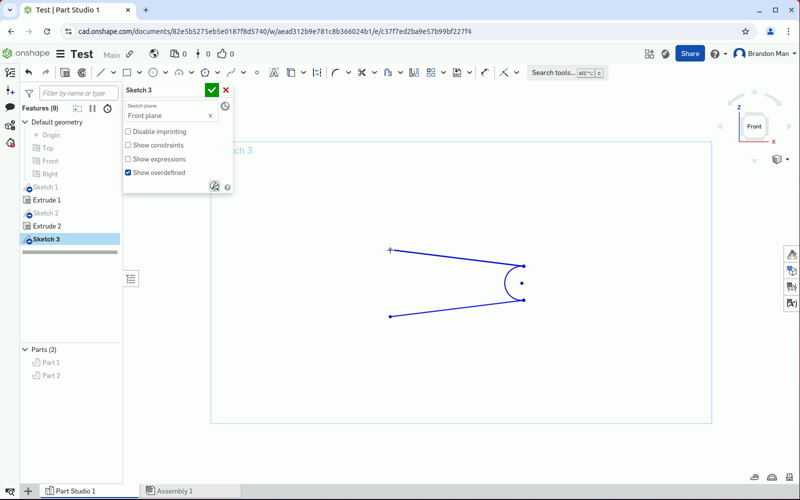
mouse_move(390, 249)
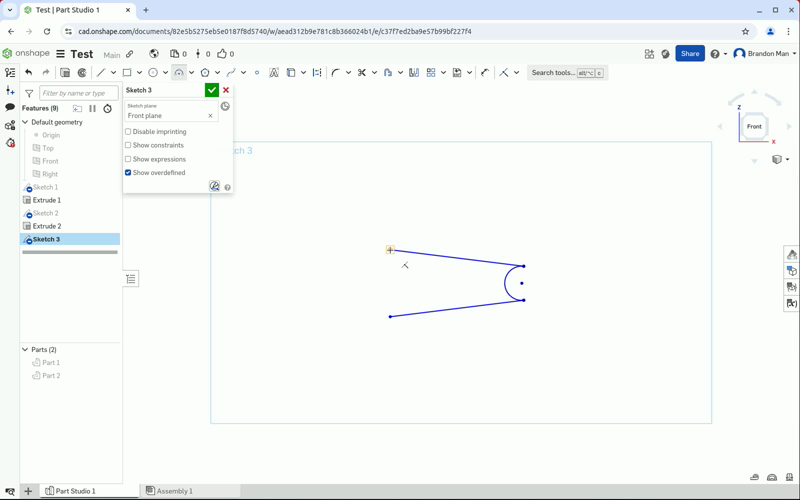
click(390, 249)
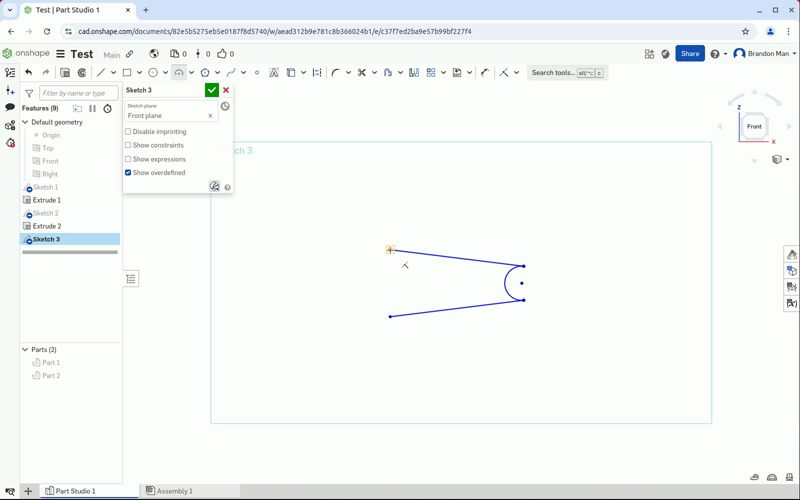
mouse_move(390, 316)
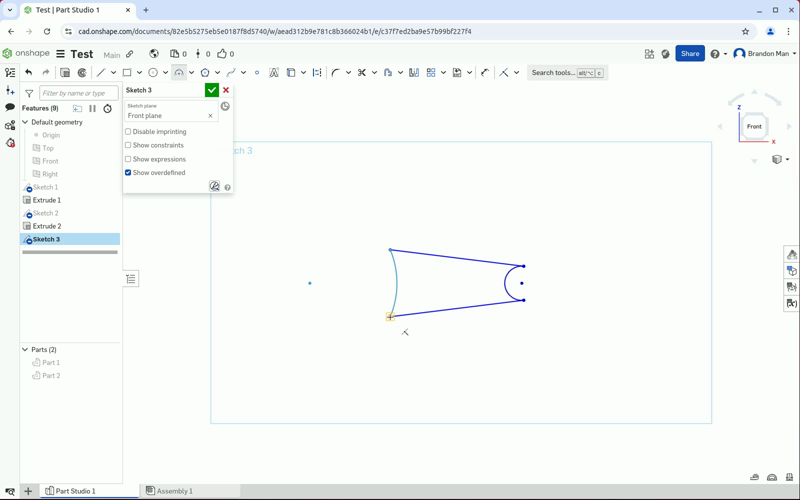
click(390, 316)
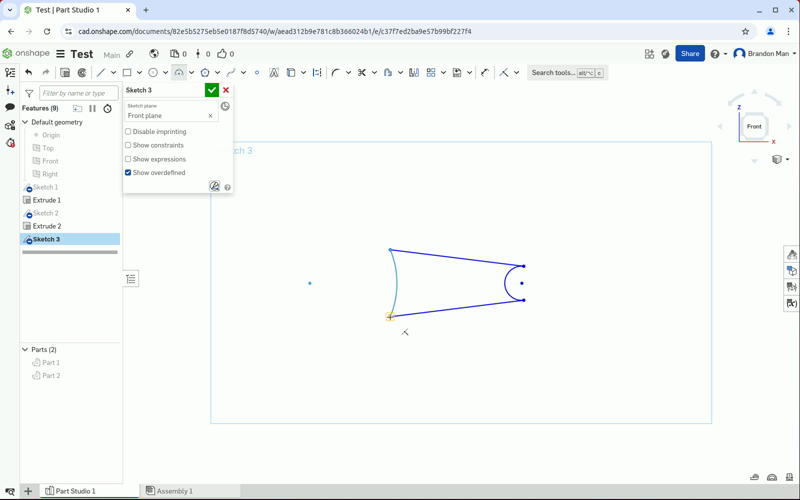
key_down(shift)
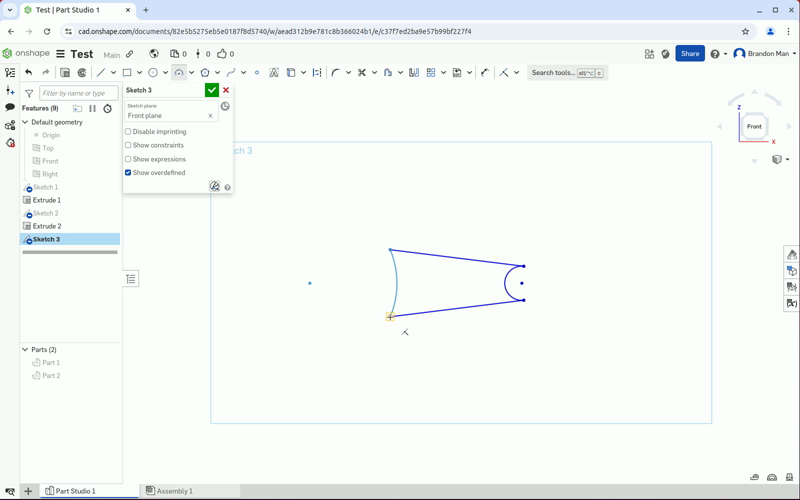
mouse_move(416, 283)
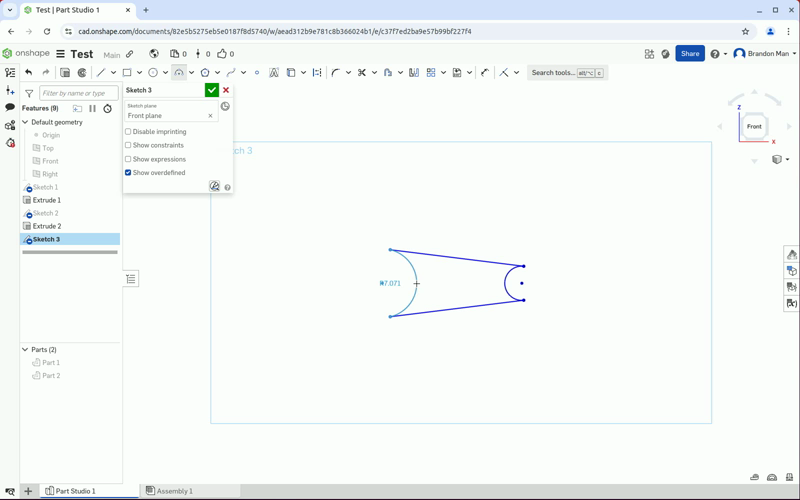
click(416, 283)
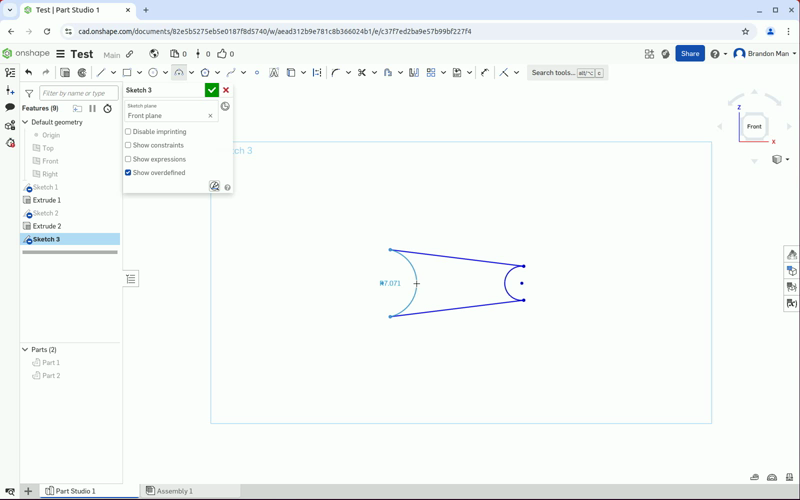
key_up(shift)
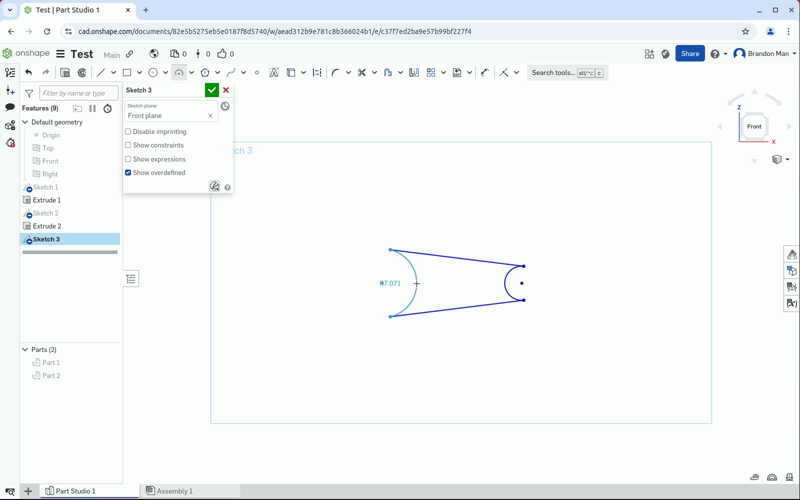
key(esc)
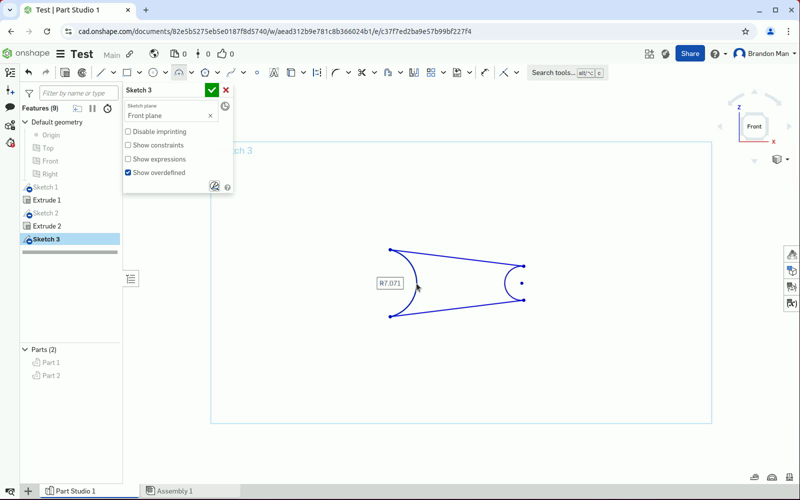
mouse_move(464, 270)
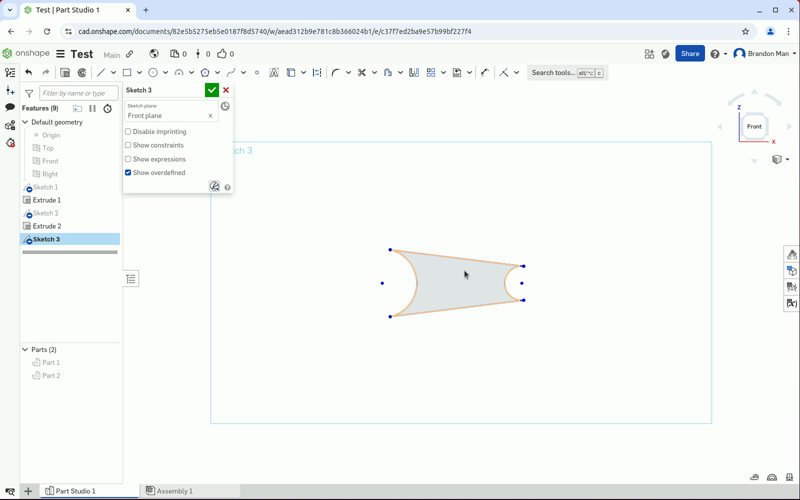
click(464, 270)
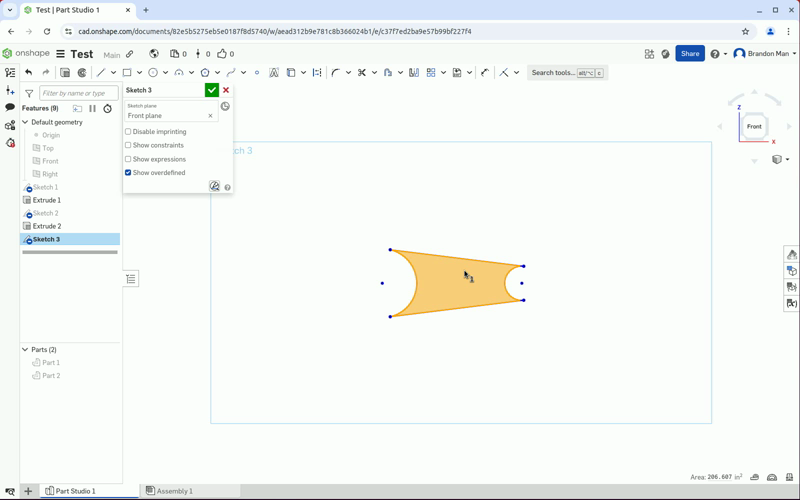
mouse_move(73, 352)
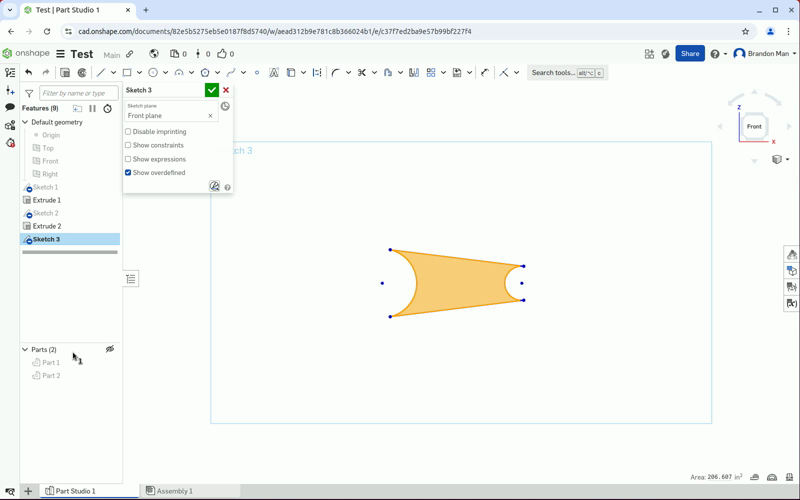
key(shift+y)
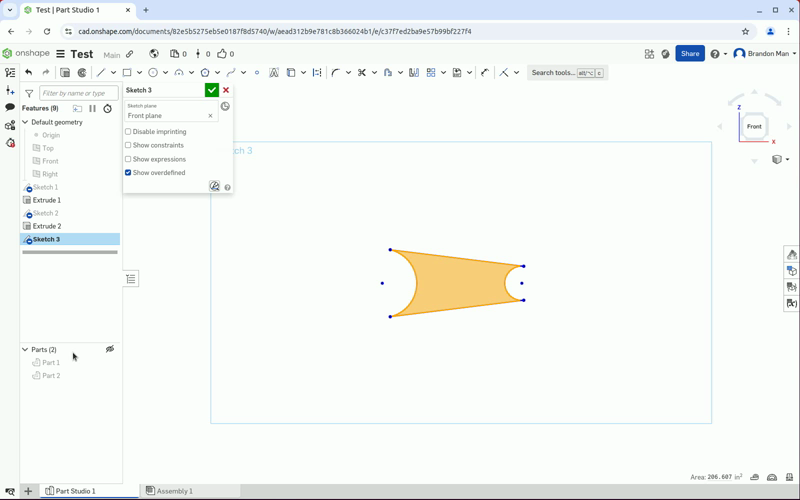
key(shift+e)
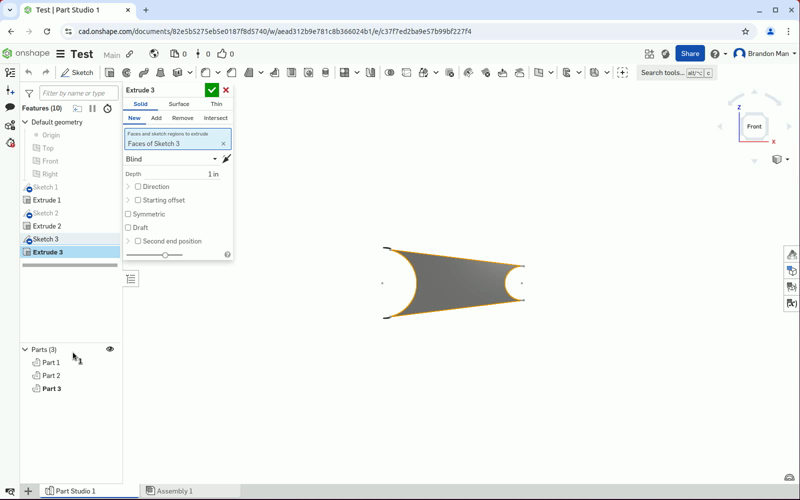
mouse_move(143, 106)
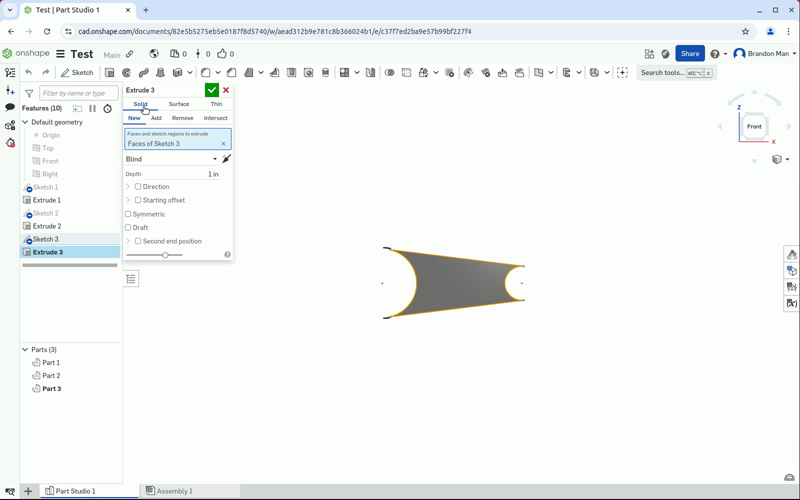
click(143, 106)
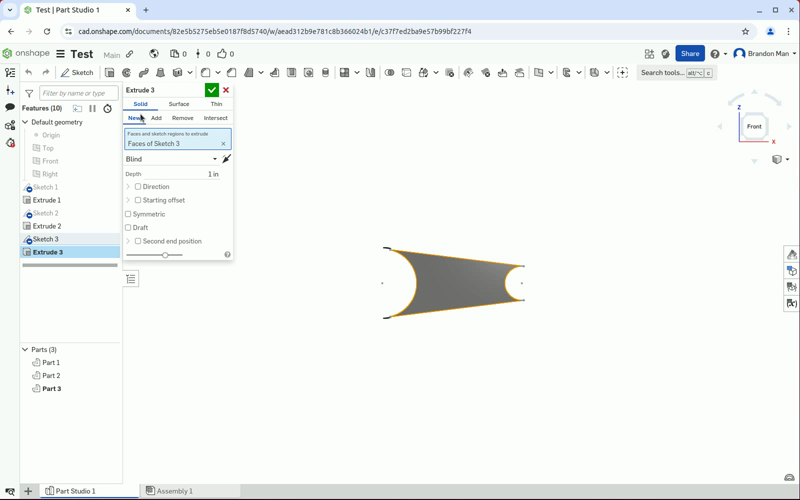
mouse_move(137, 120)
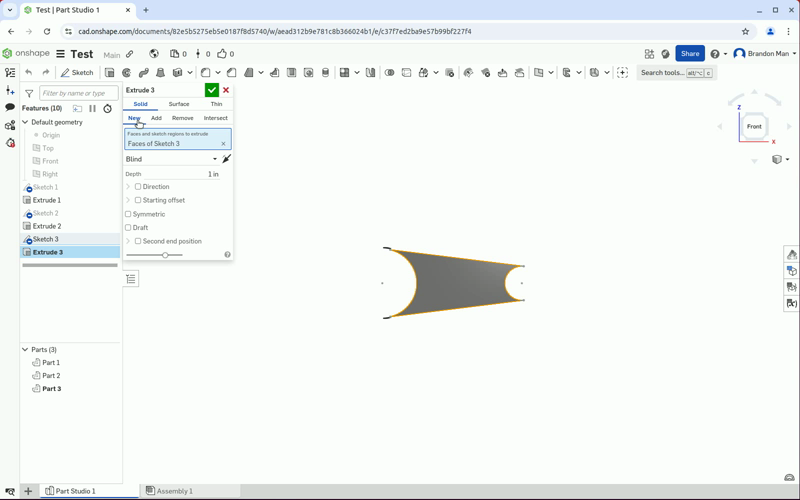
click(137, 120)
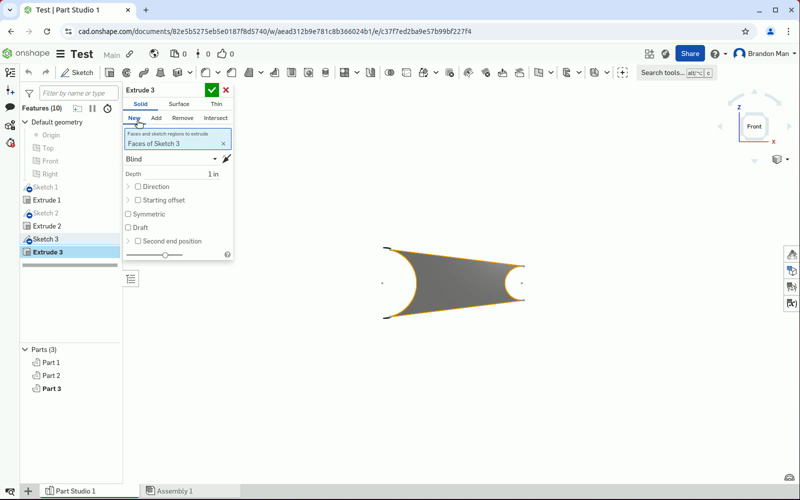
key(tab, 4)
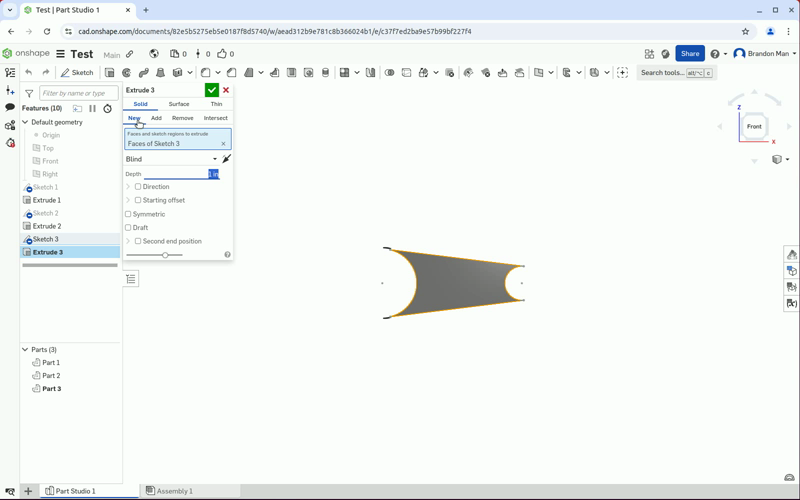
text(7.221)
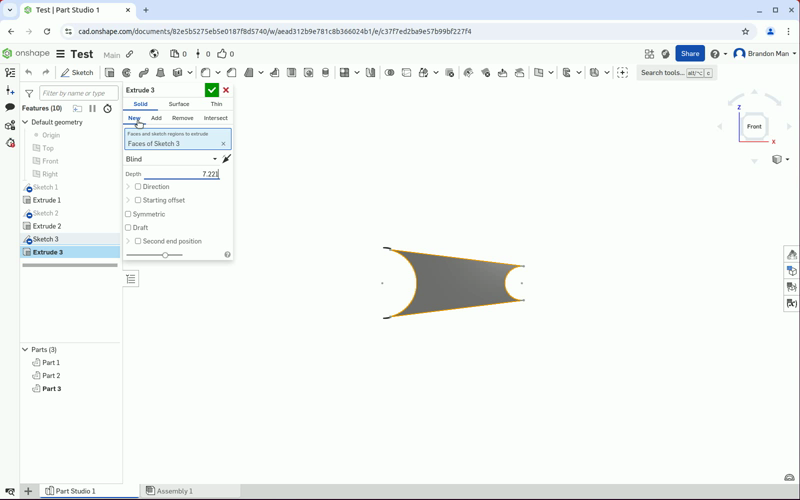
key(enter)
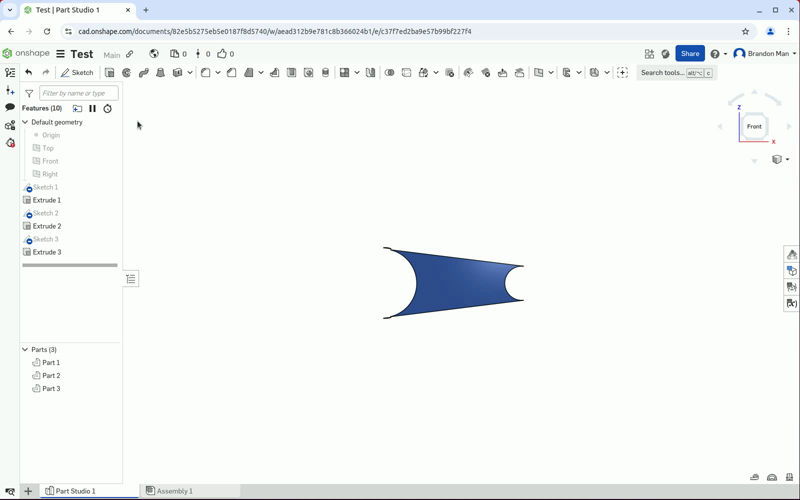
key(shift+h)
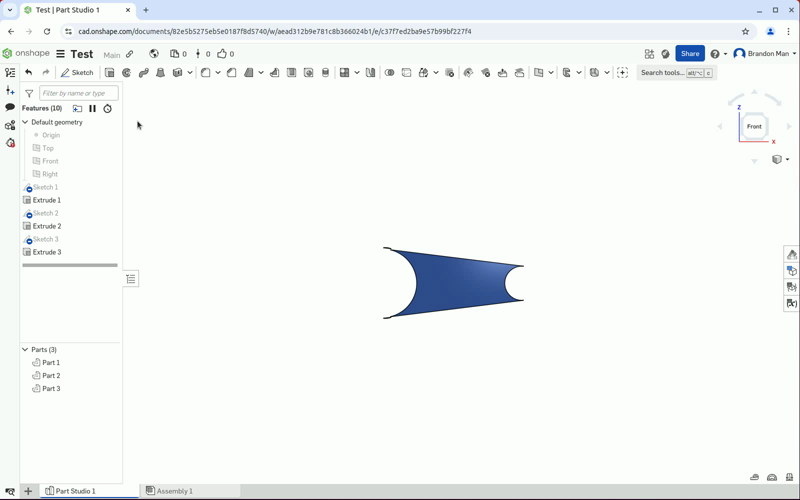
key(shift+h)
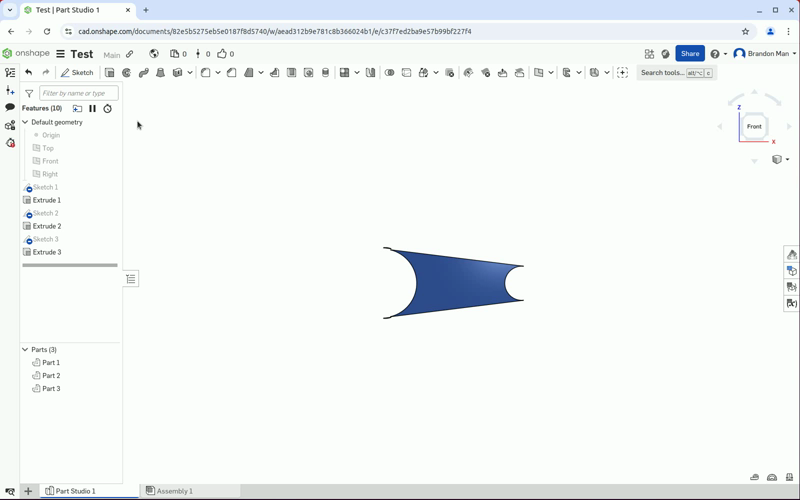
mouse_move(73, 189)
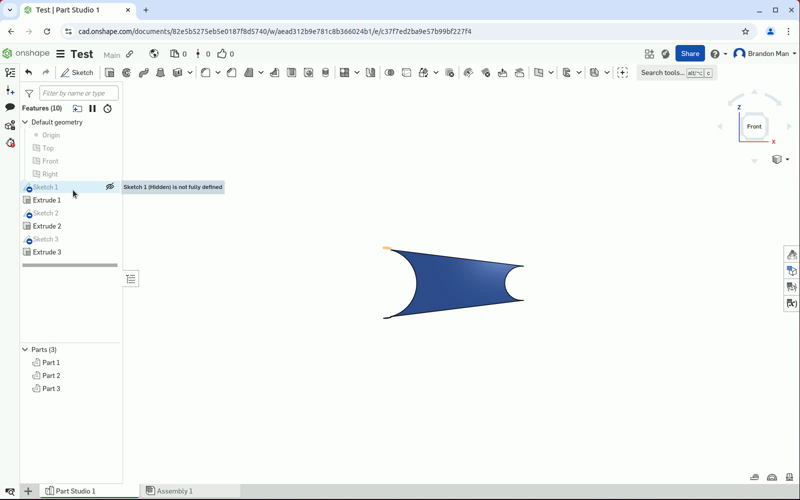
click(73, 189)
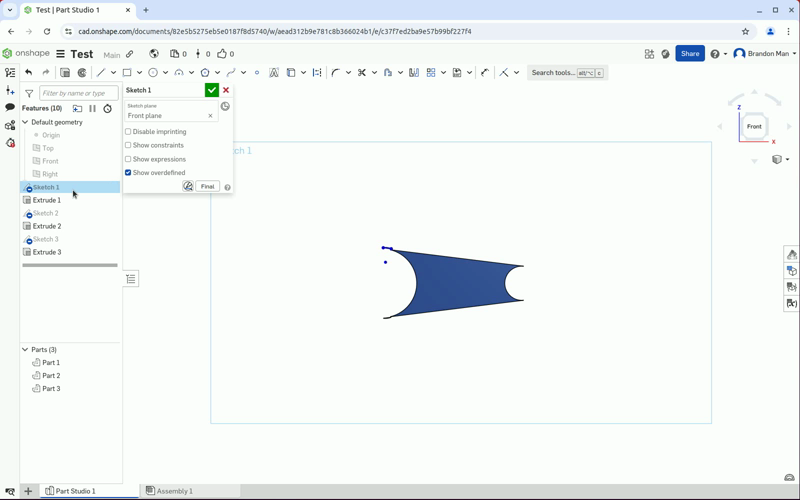
mouse_move(229, 92)
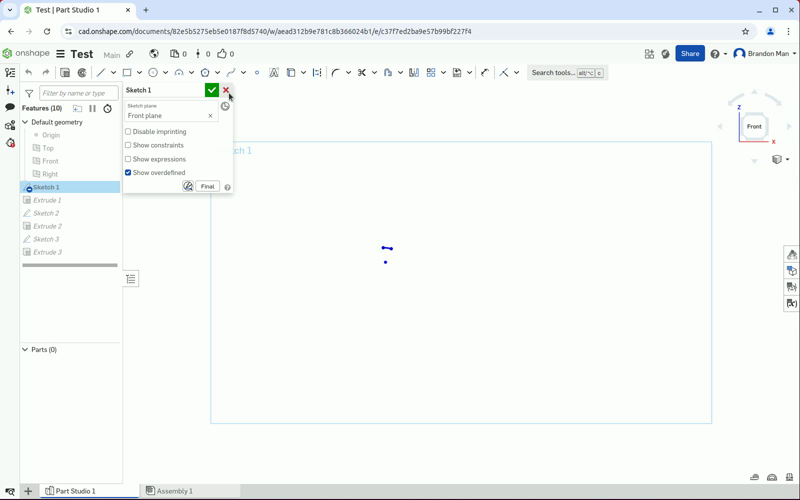
click(229, 92)
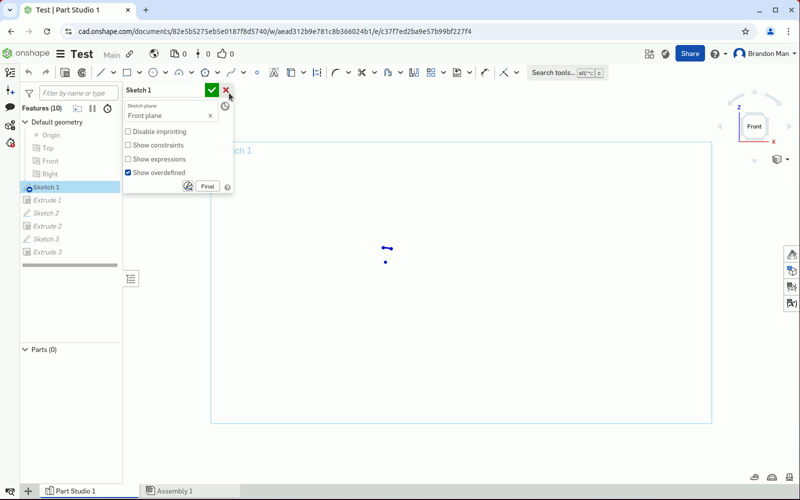
key(shift+s)
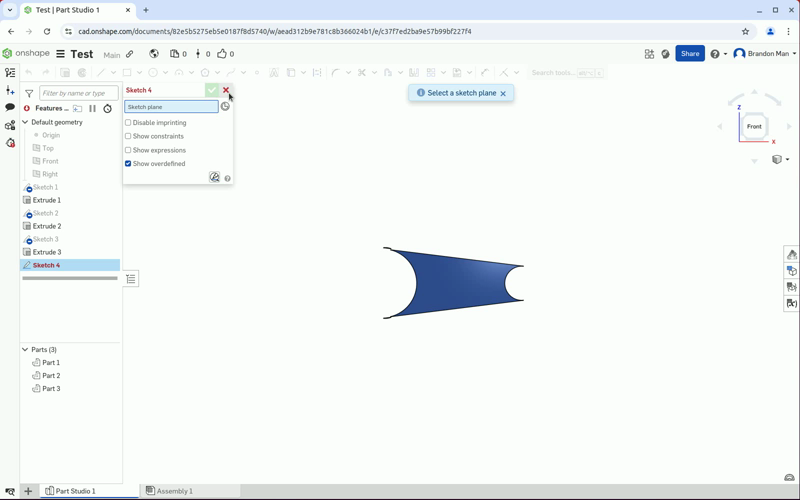
mouse_move(73, 163)
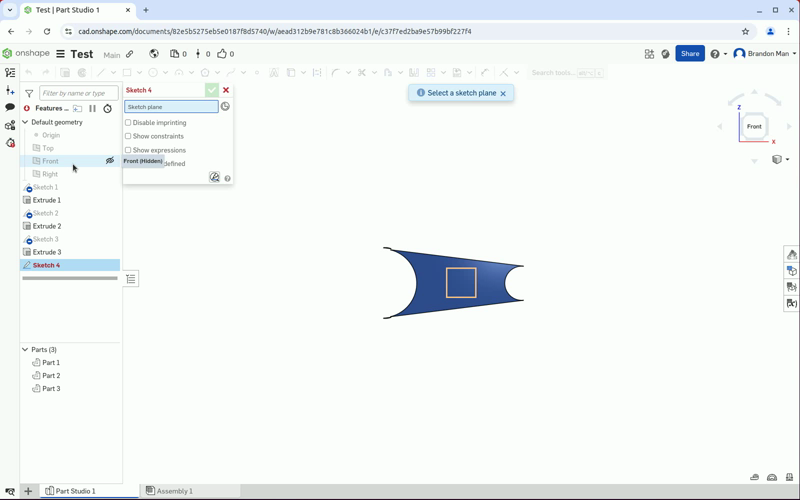
click(73, 163)
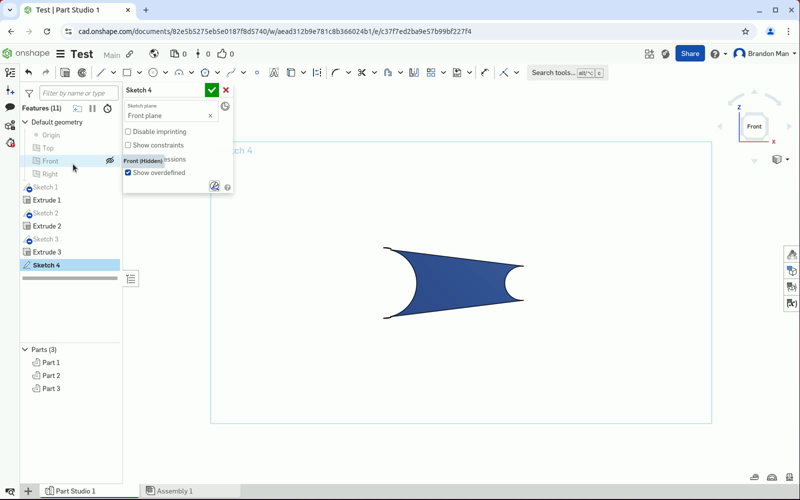
mouse_move(73, 352)
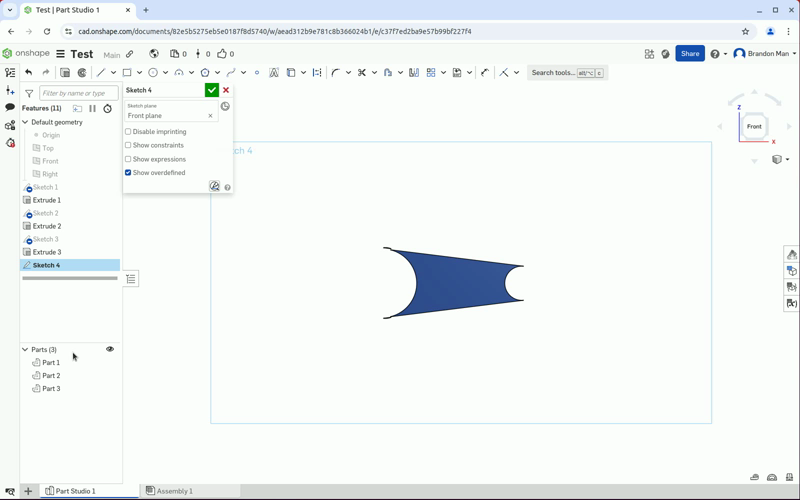
key(y)
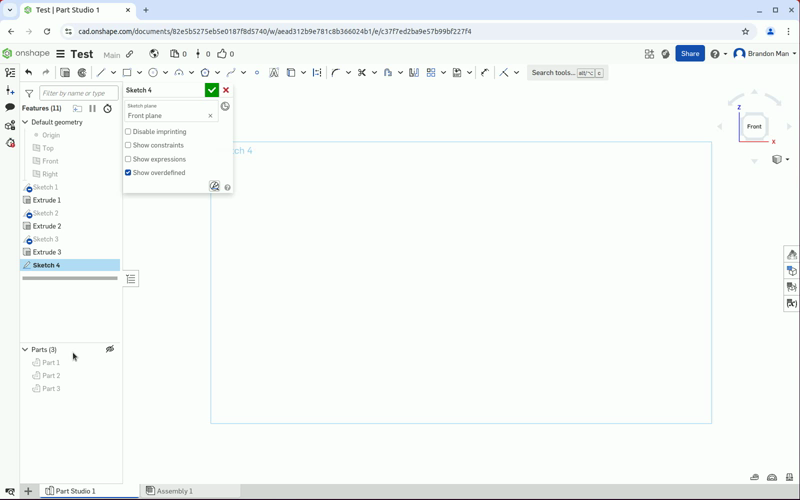
key(c)
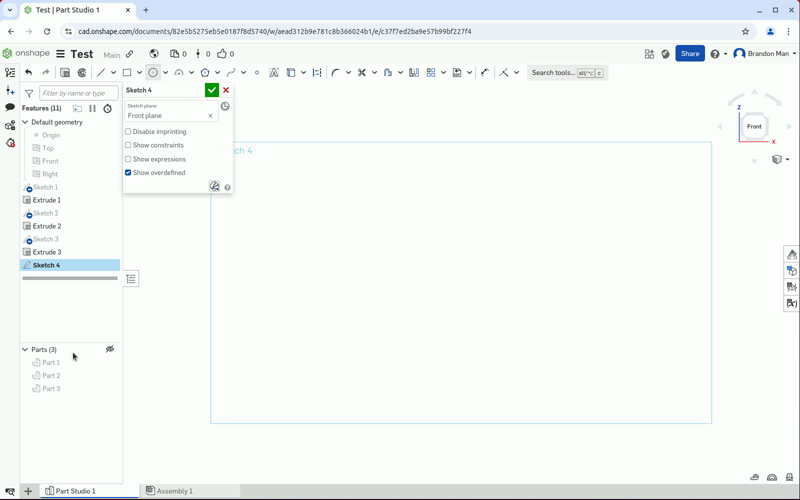
key_down(shift)
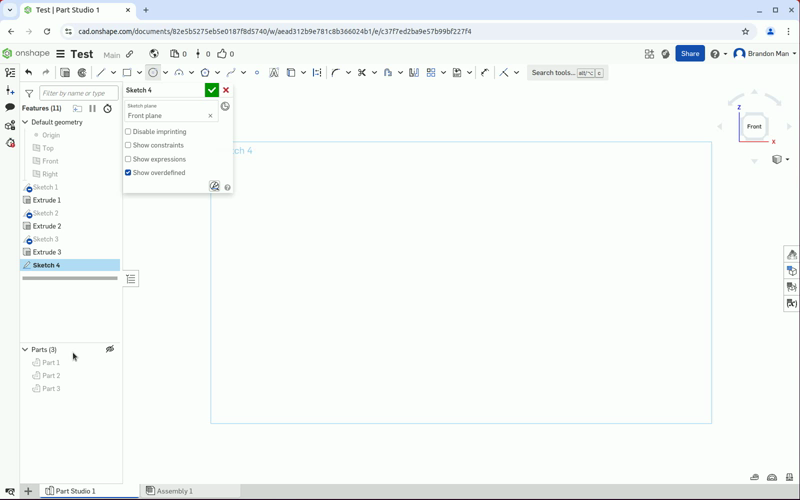
mouse_move(522, 282)
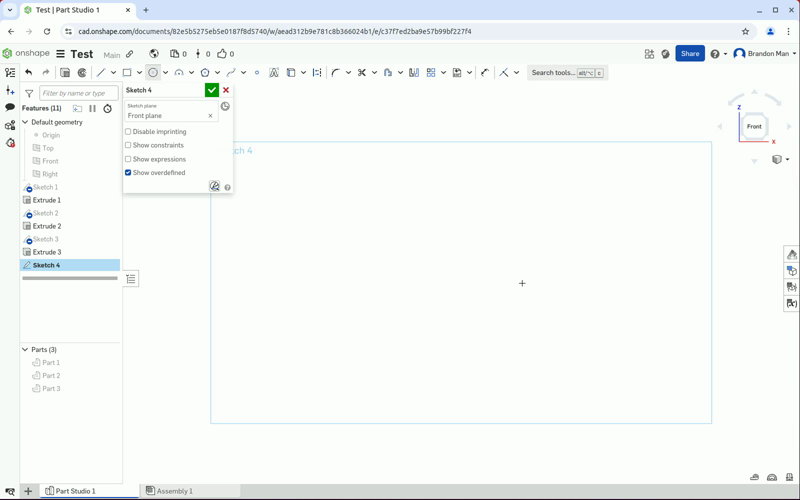
click(522, 282)
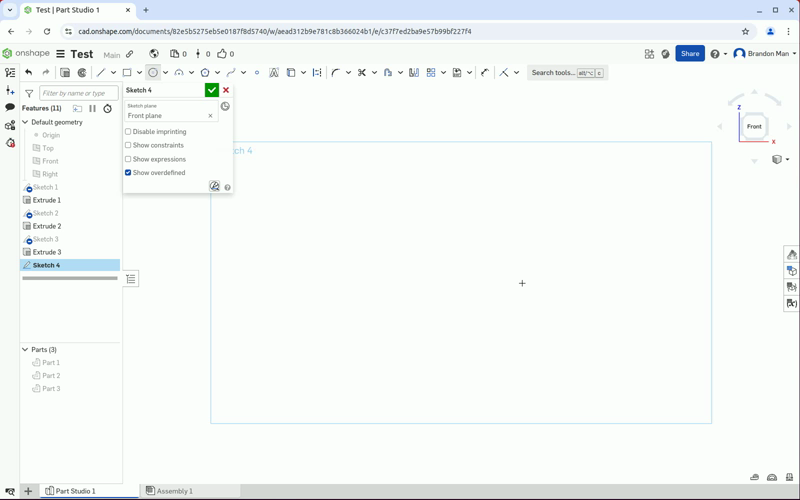
key_up(shift)
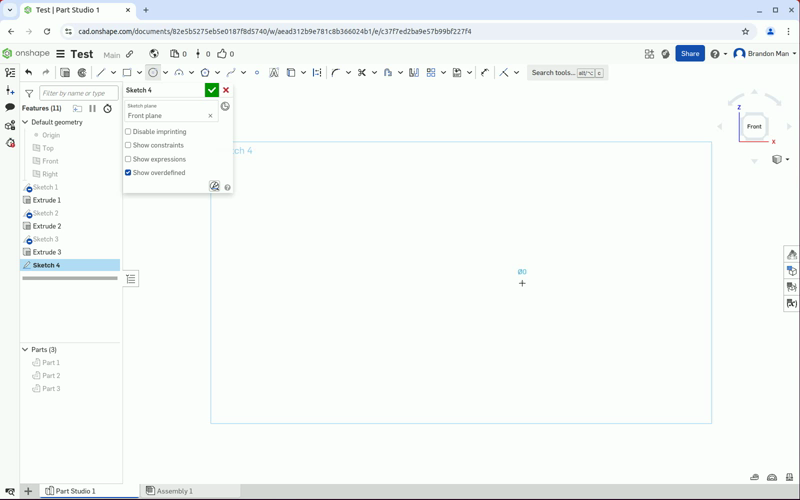
mouse_move(540, 282)
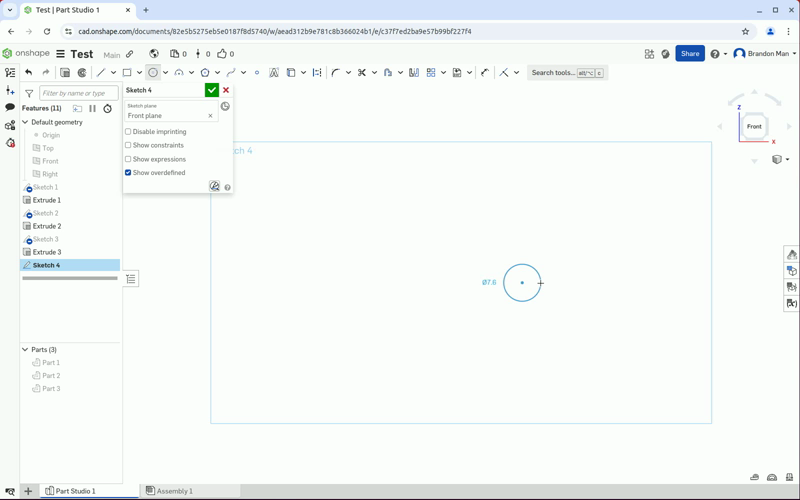
click(540, 282)
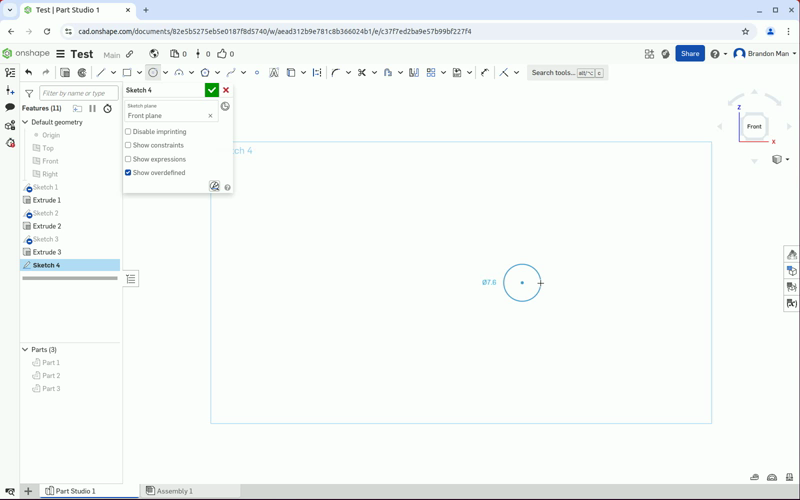
key(esc)
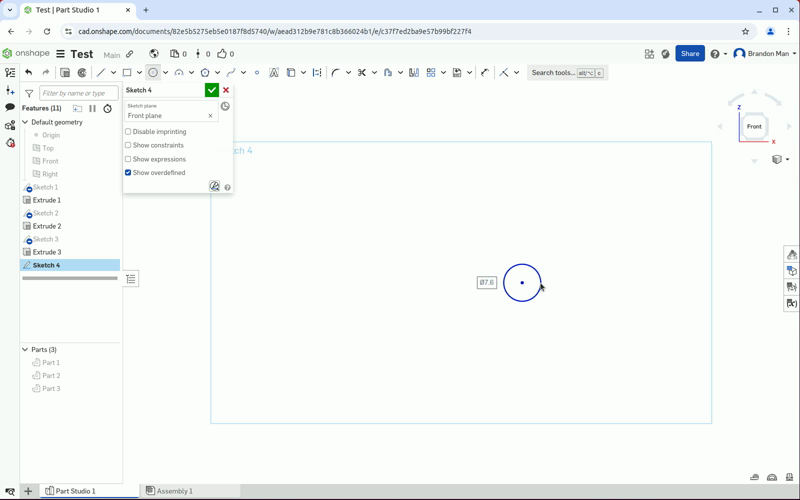
key(c)
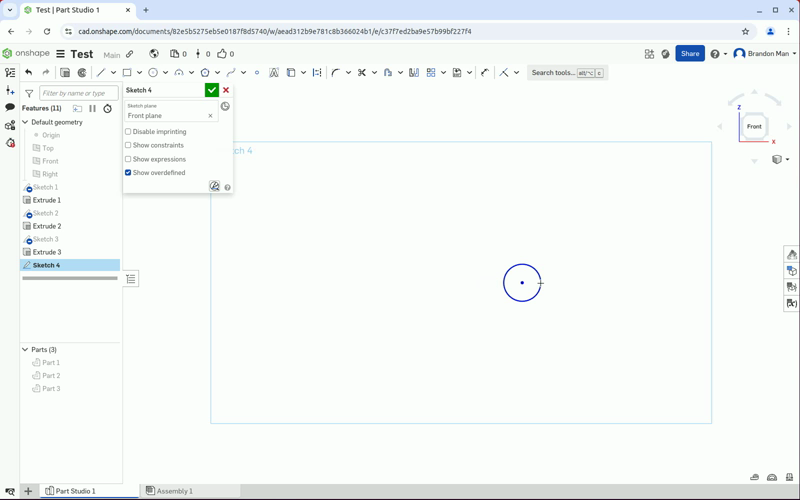
key_down(shift)
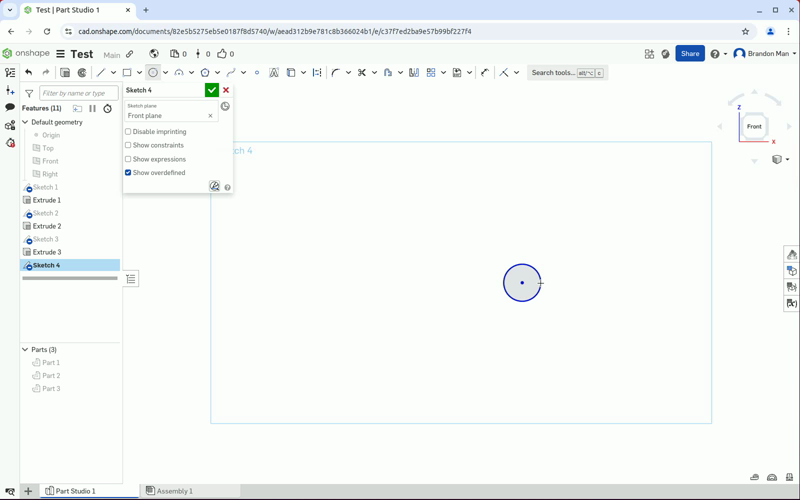
mouse_move(522, 282)
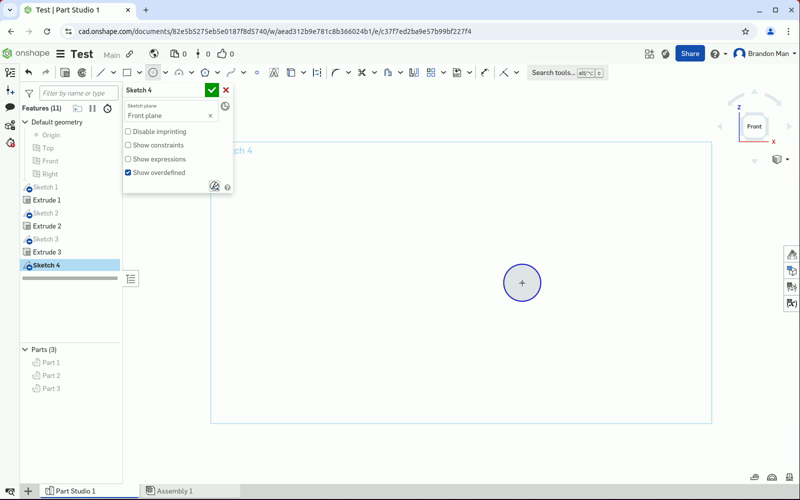
click(522, 282)
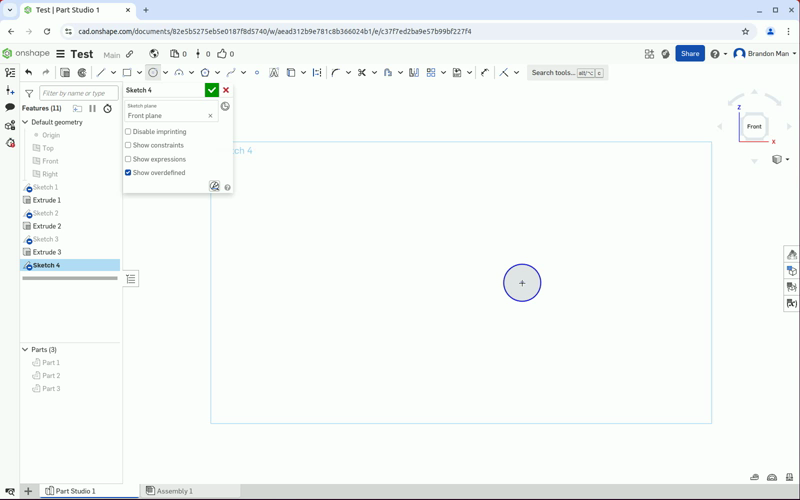
key_up(shift)
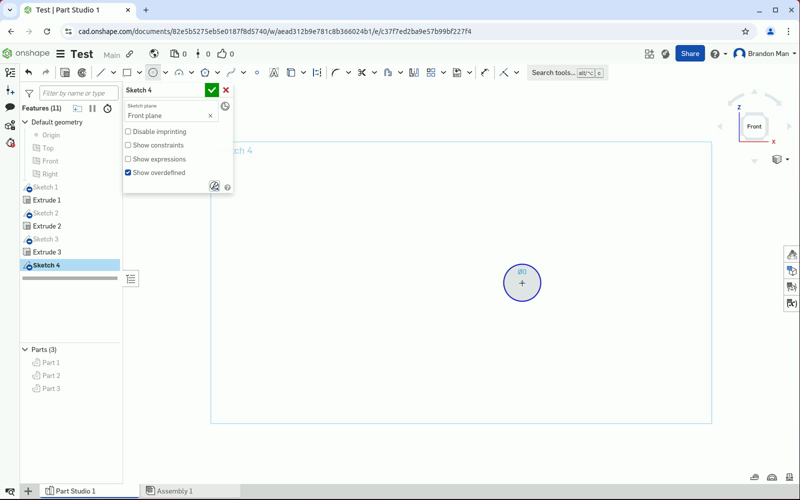
mouse_move(534, 282)
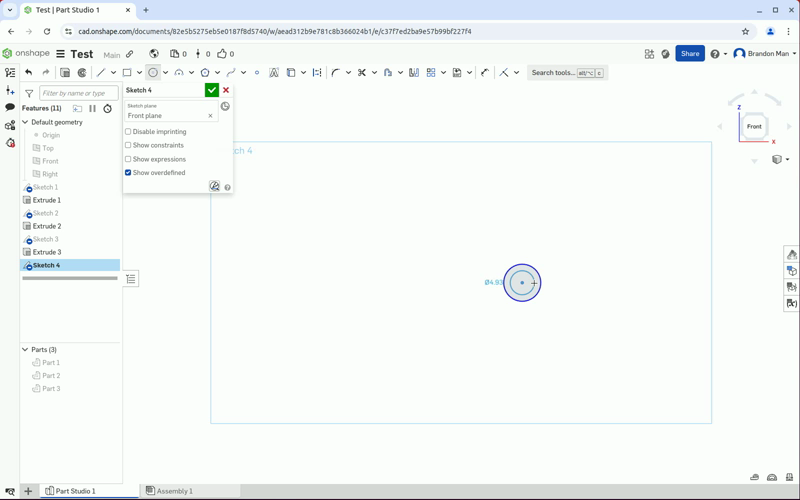
click(534, 282)
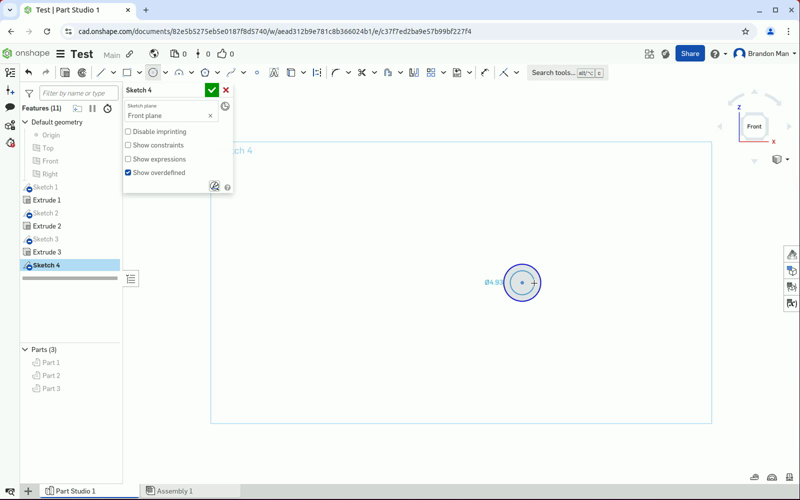
key(esc)
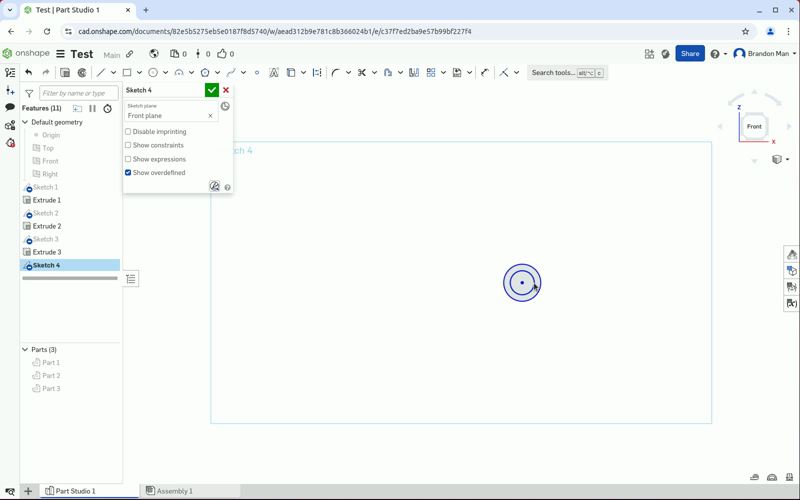
mouse_move(535, 294)
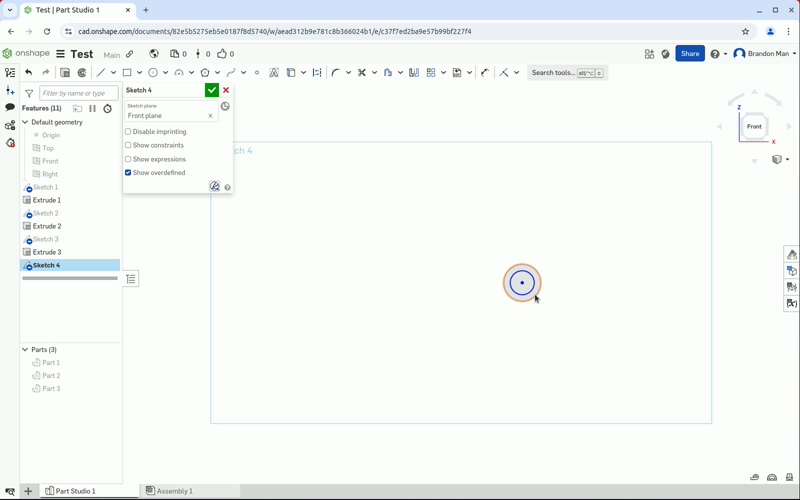
scroll(6)
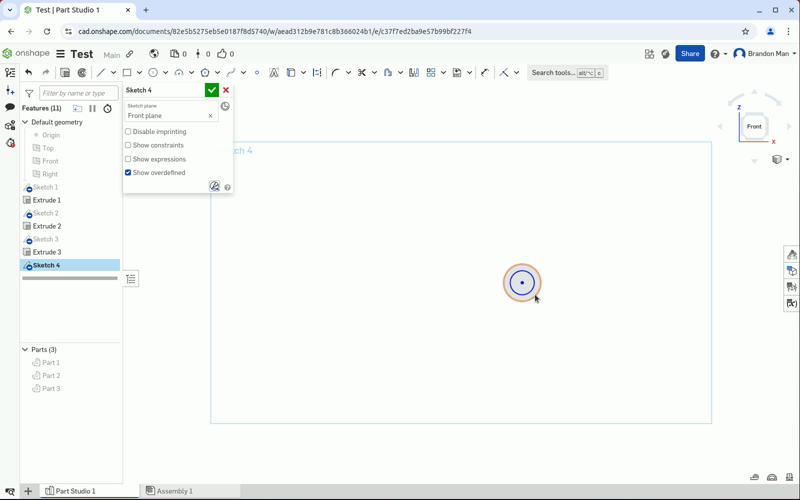
scroll(6)
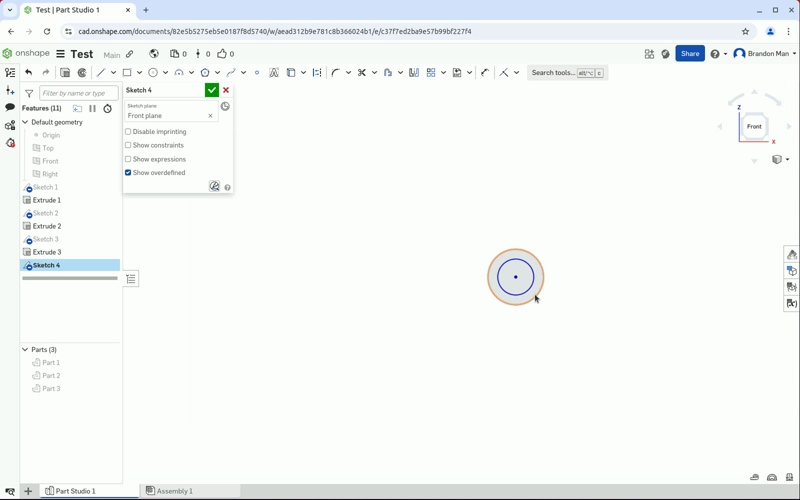
scroll(6)
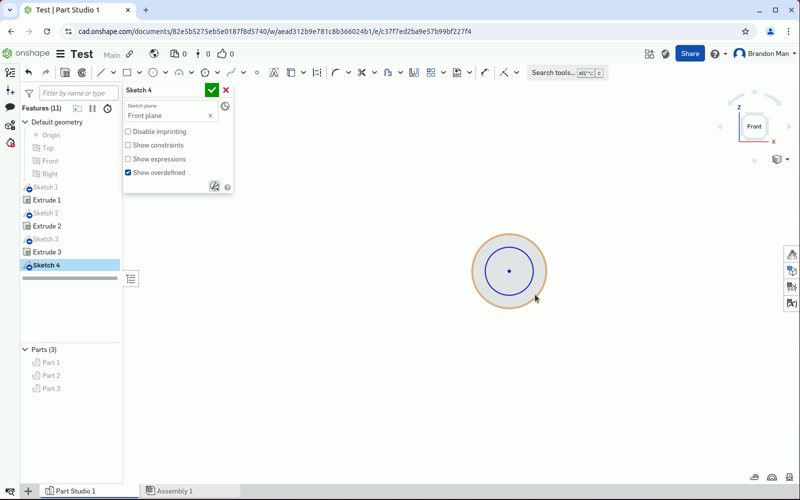
scroll(6)
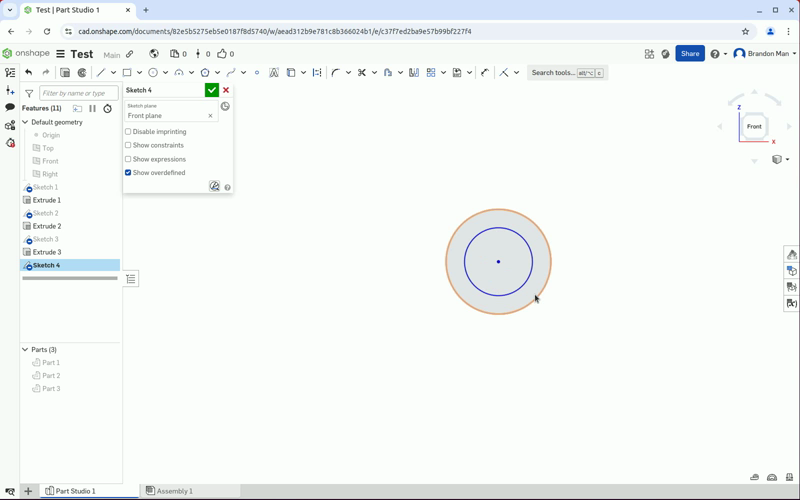
scroll(6)
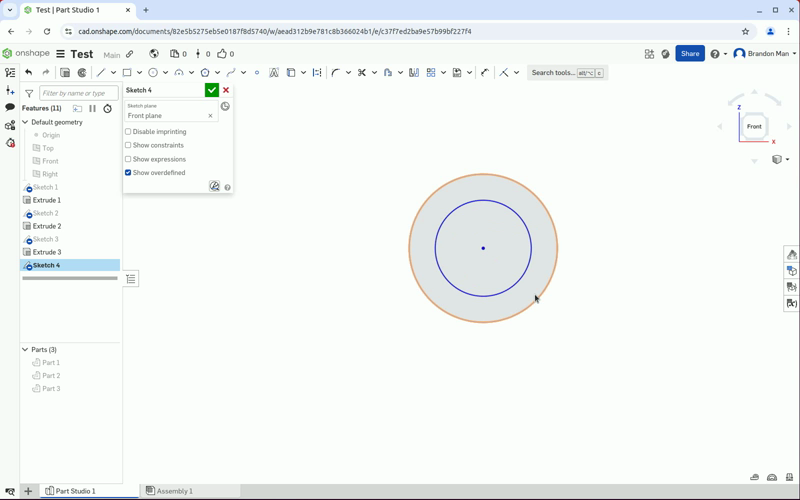
scroll(6)
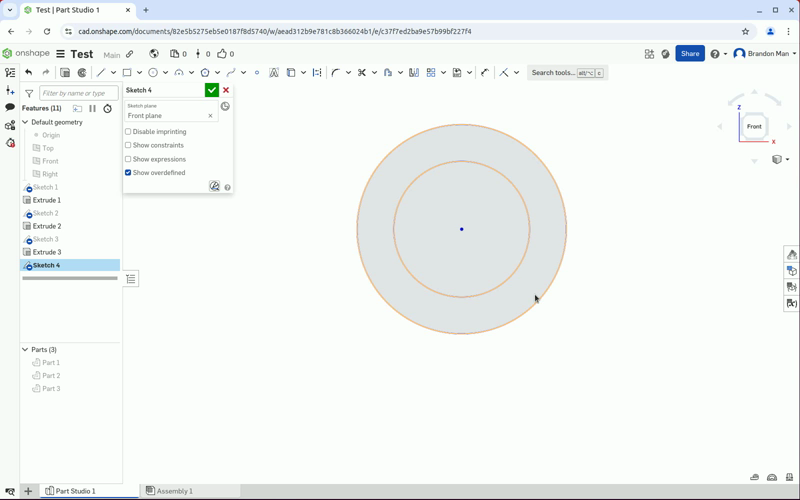
scroll(6)
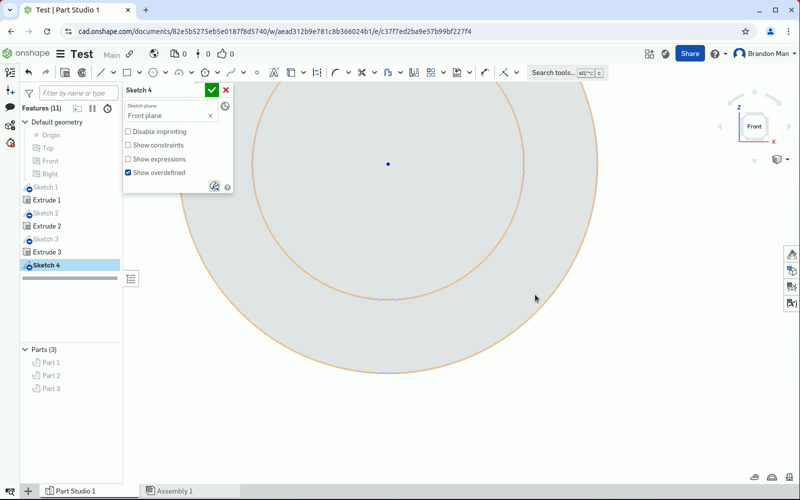
click(535, 294)
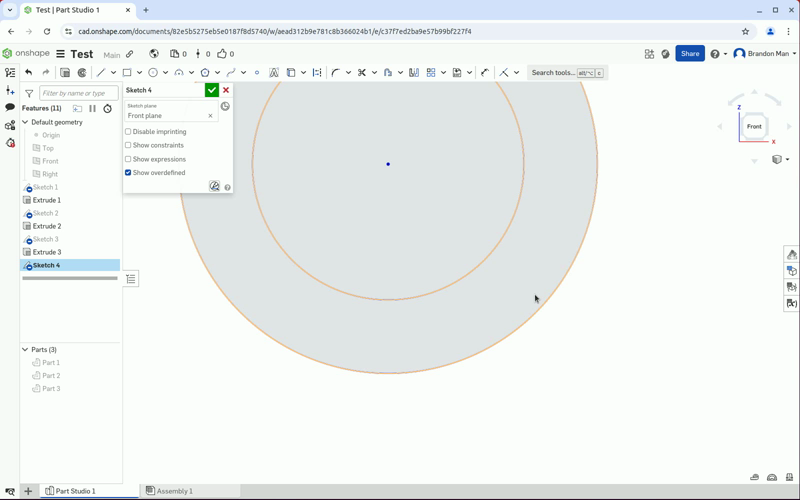
scroll(-6)
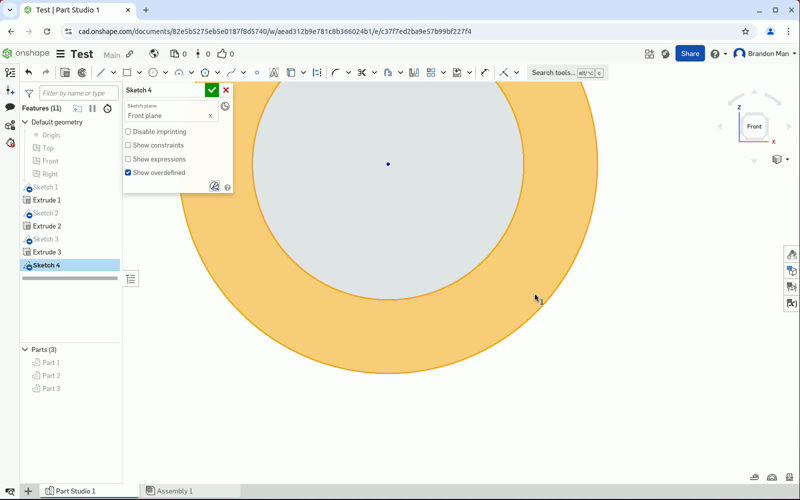
scroll(-6)
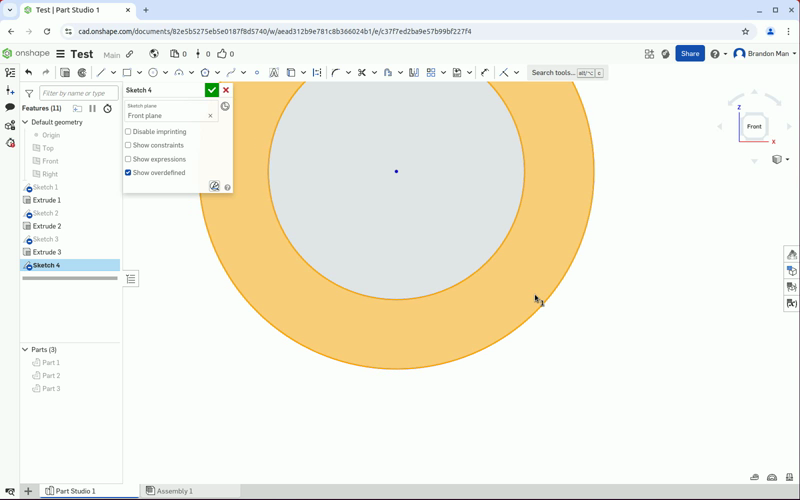
scroll(-6)
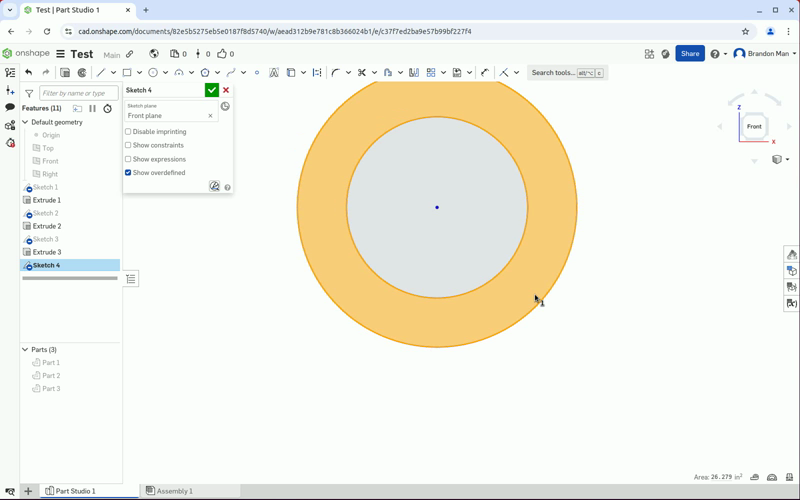
scroll(-6)
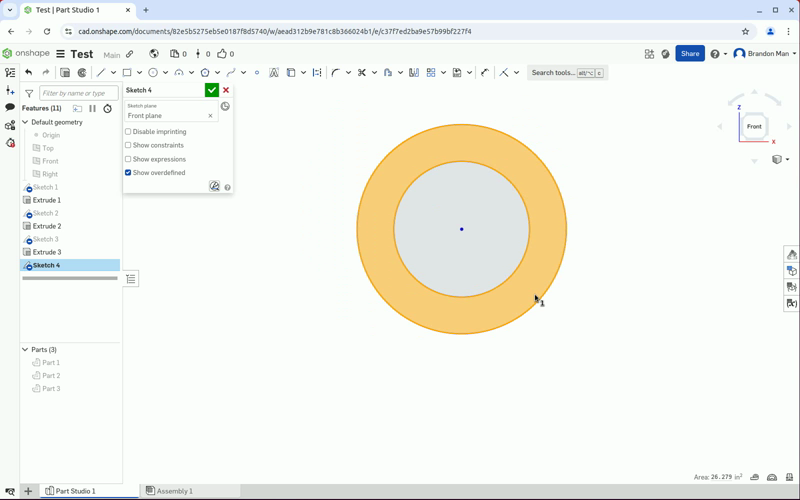
scroll(-6)
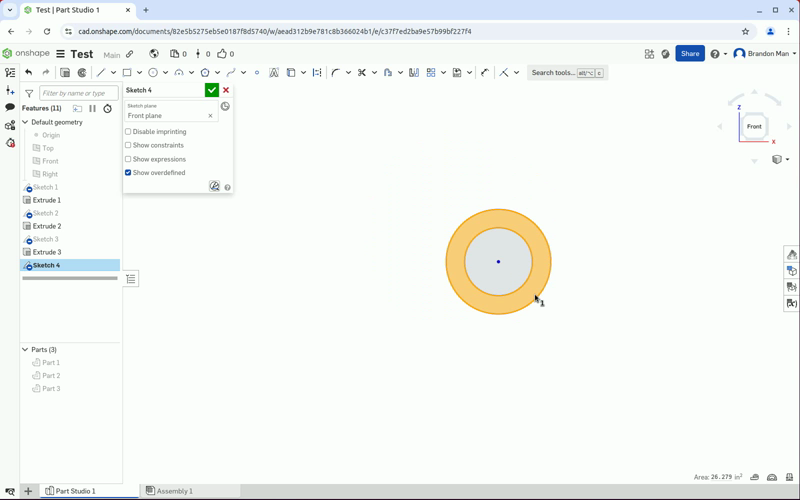
scroll(-6)
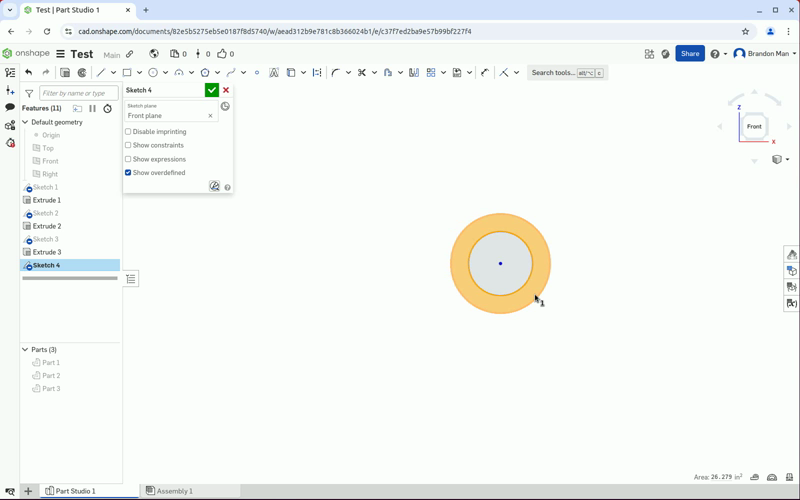
scroll(-6)
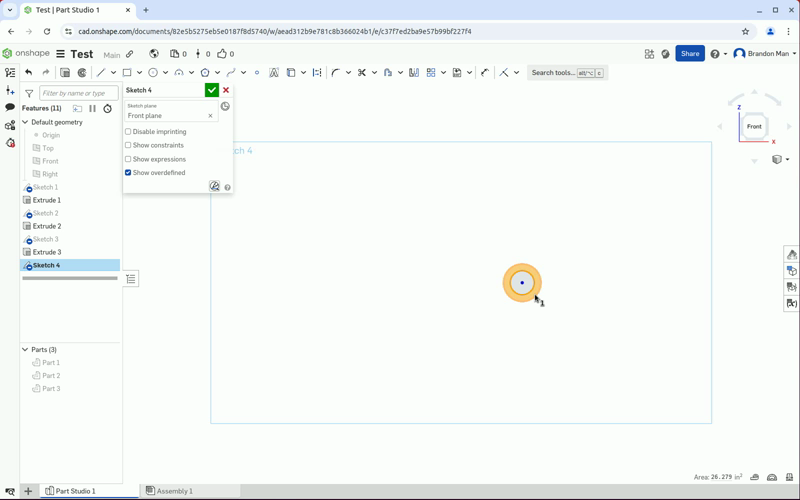
mouse_move(73, 352)
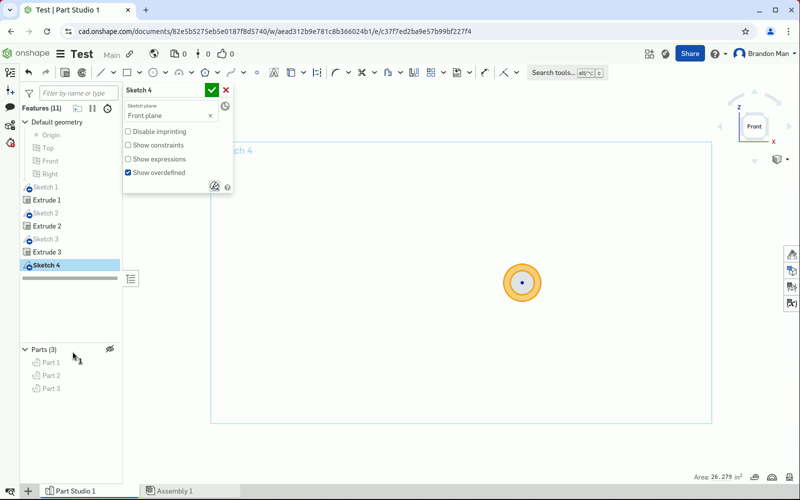
key(shift+y)
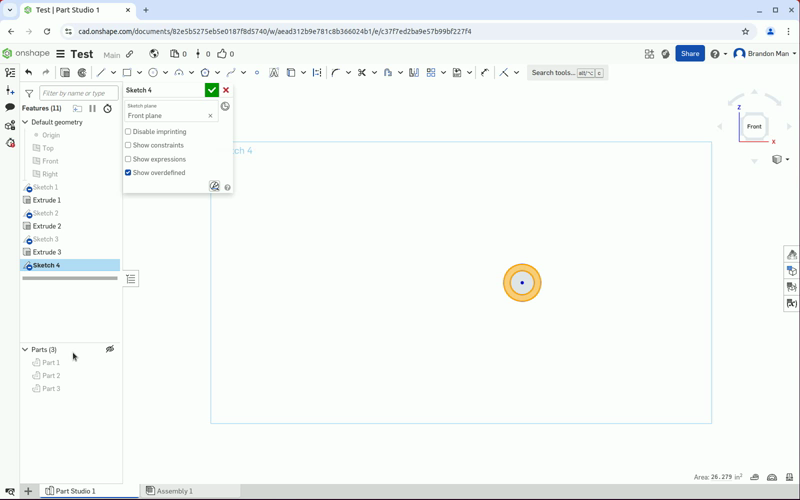
key(shift+e)
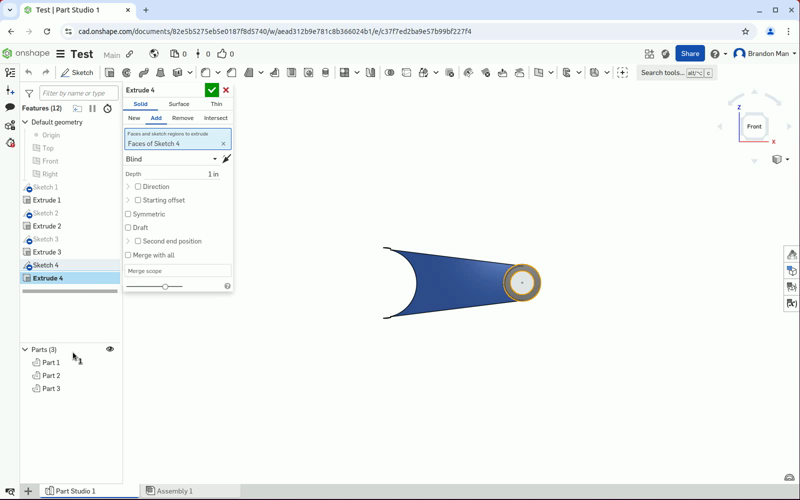
mouse_move(143, 106)
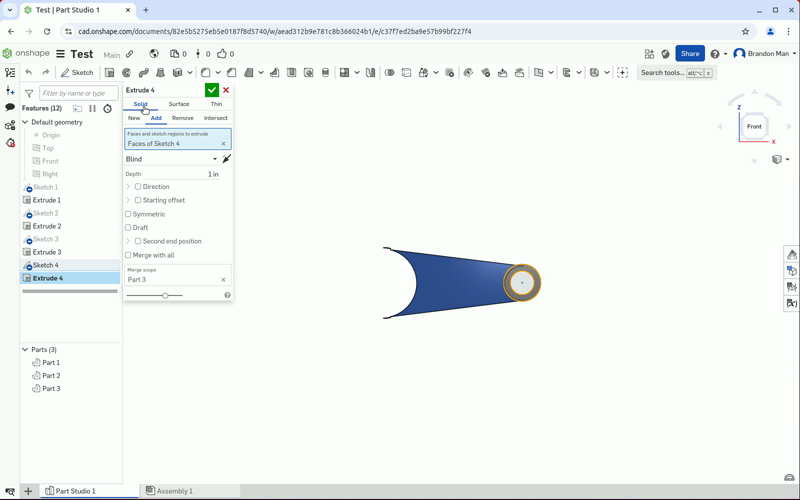
click(143, 106)
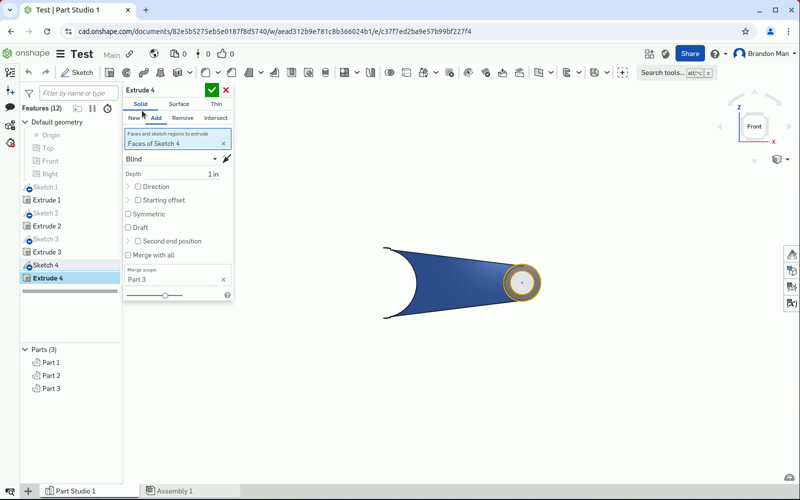
mouse_move(137, 120)
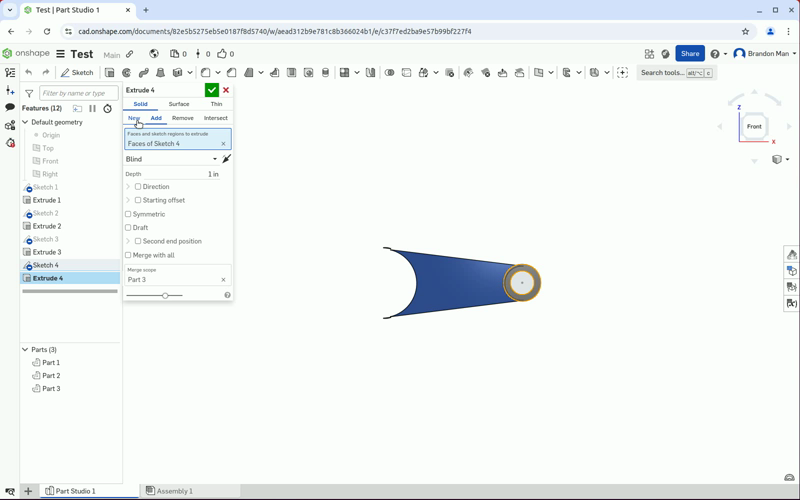
click(137, 120)
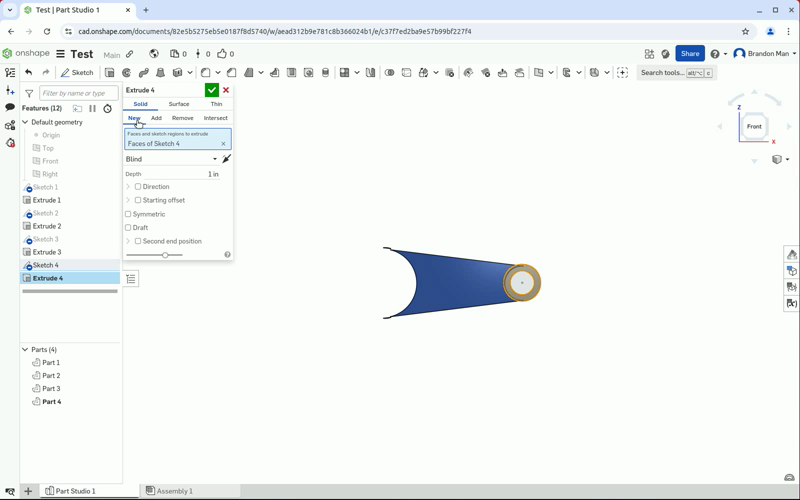
key(tab, 4)
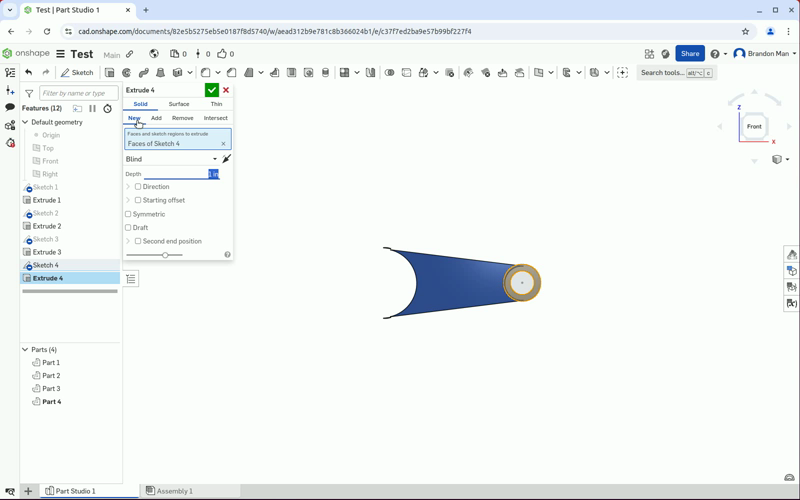
text(7.221)
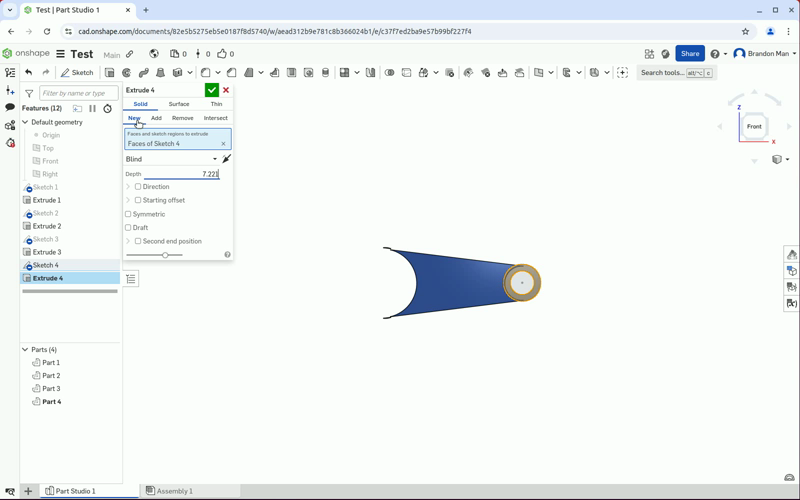
key(enter)
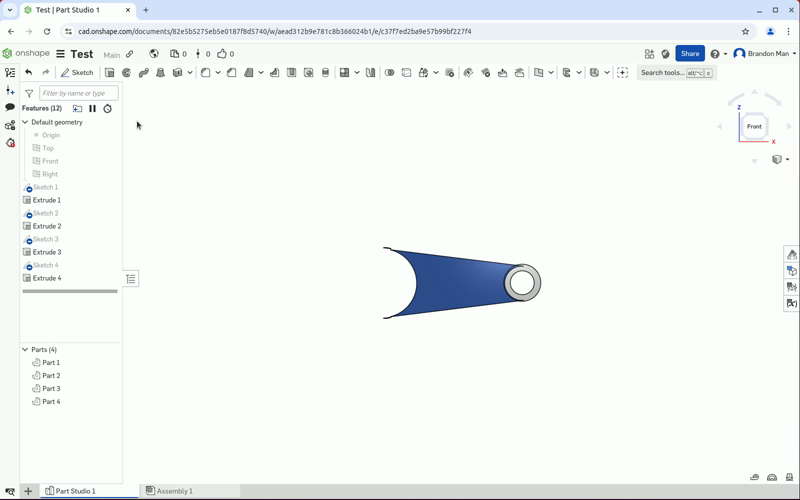
key(shift+h)
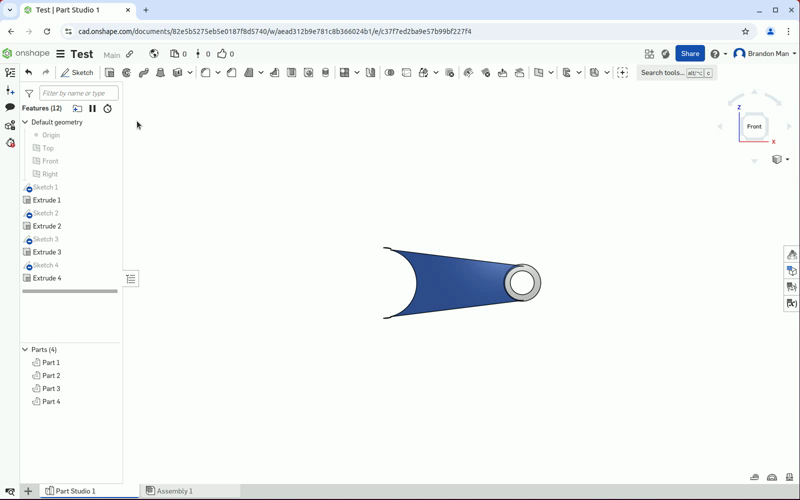
key(shift+h)
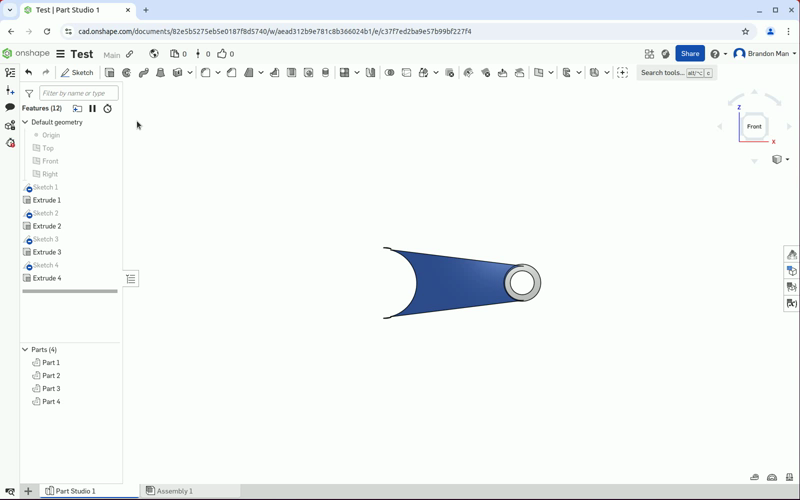
mouse_move(73, 189)
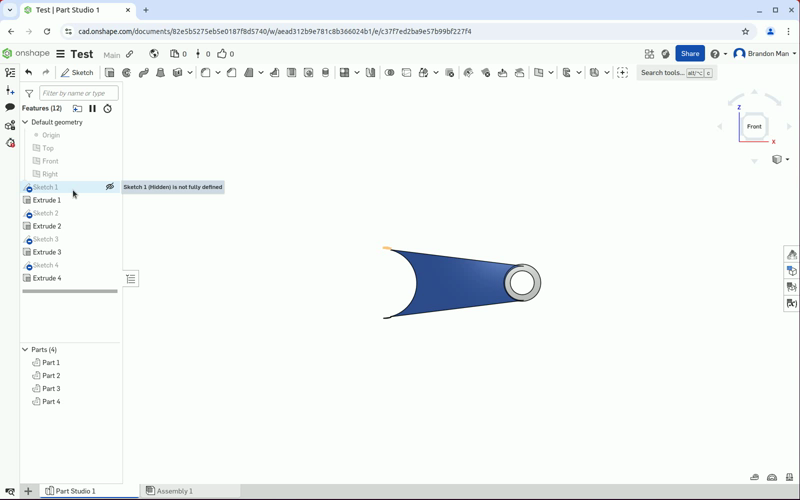
click(73, 189)
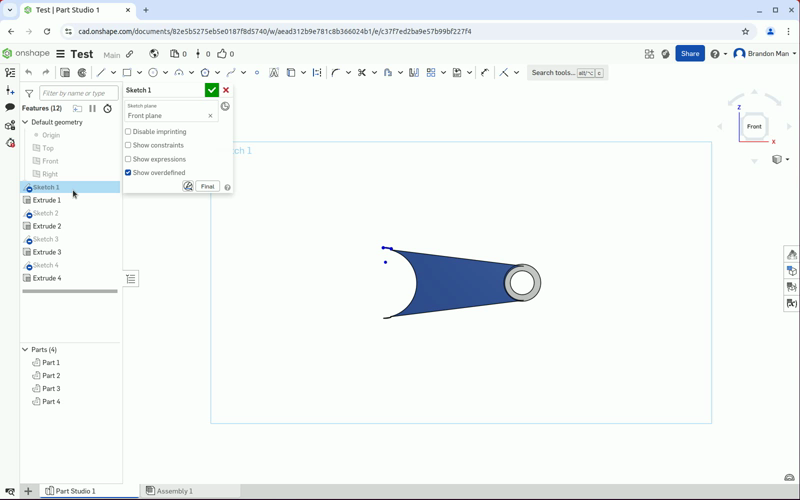
mouse_move(229, 92)
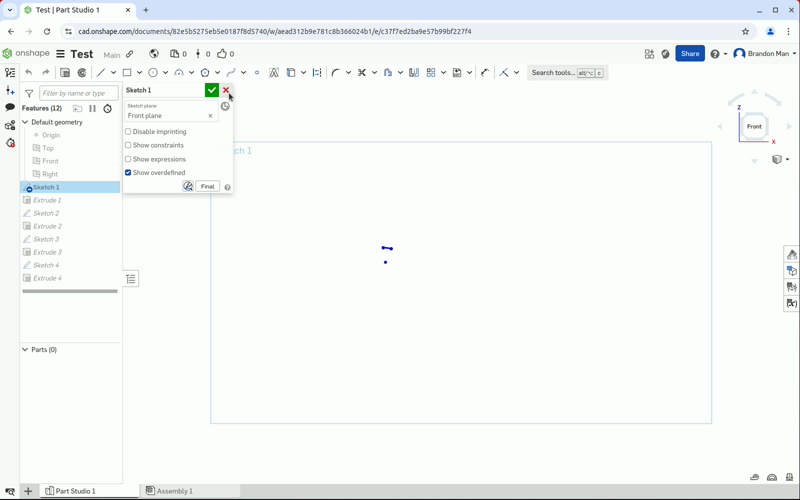
click(229, 92)
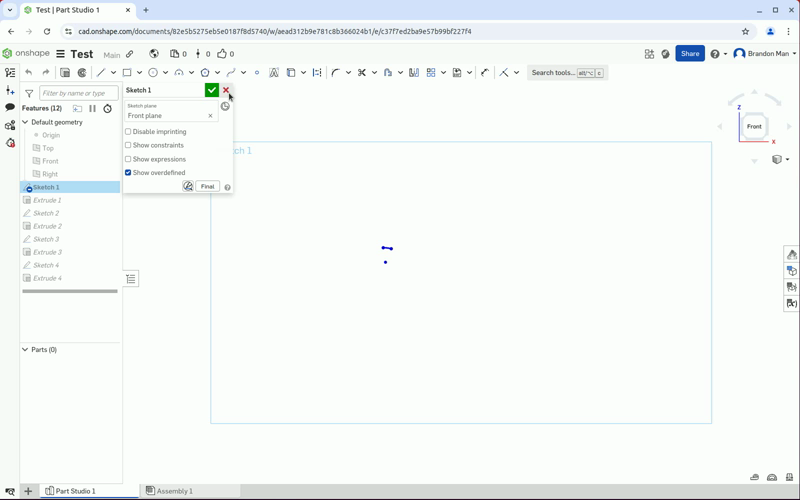
key(shift+s)
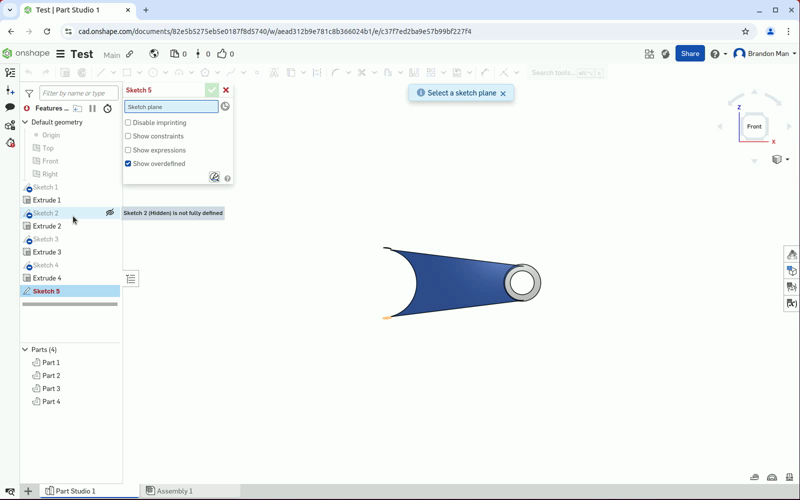
scroll(3)
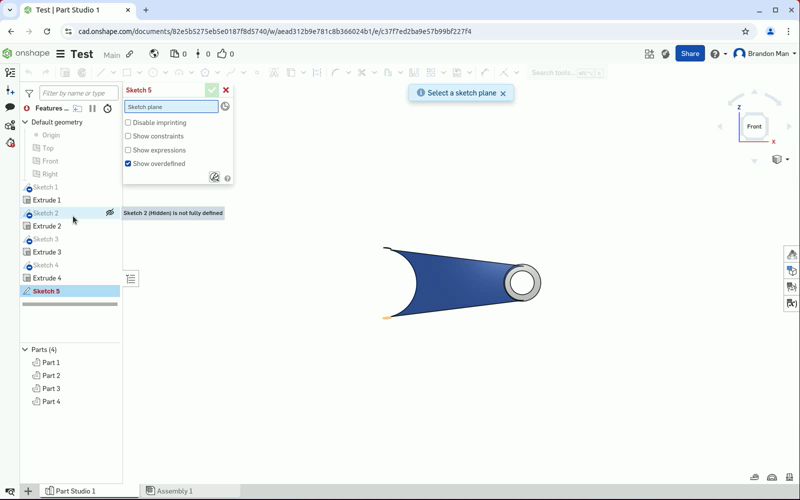
mouse_move(73, 163)
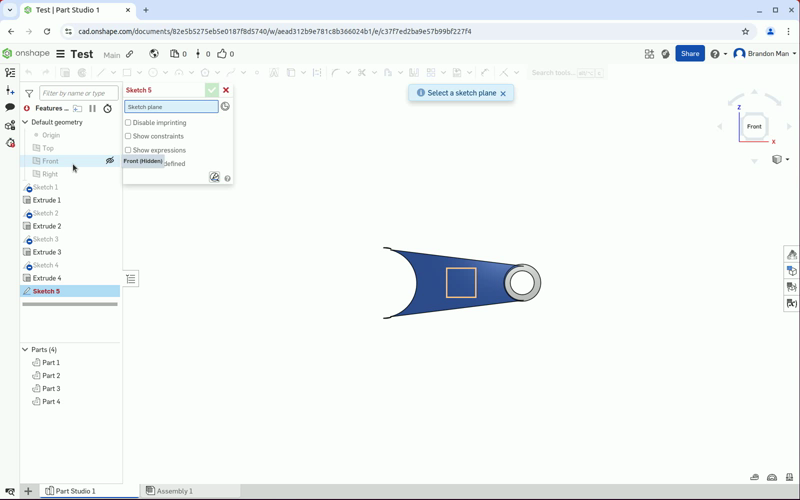
click(73, 163)
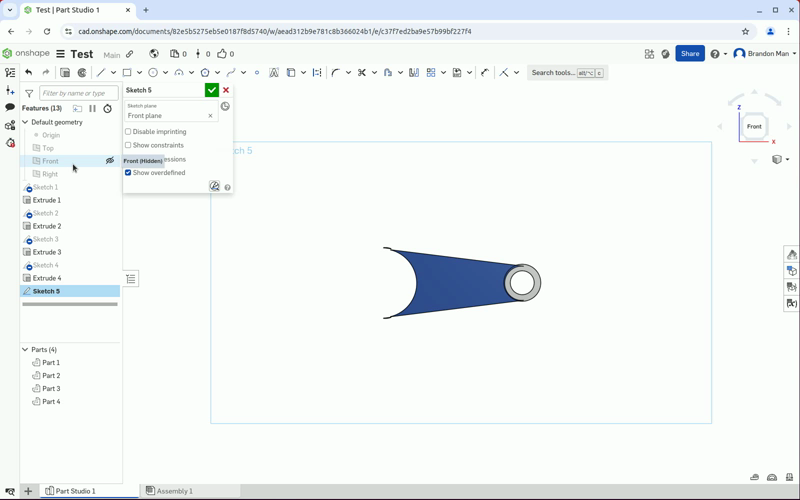
mouse_move(73, 352)
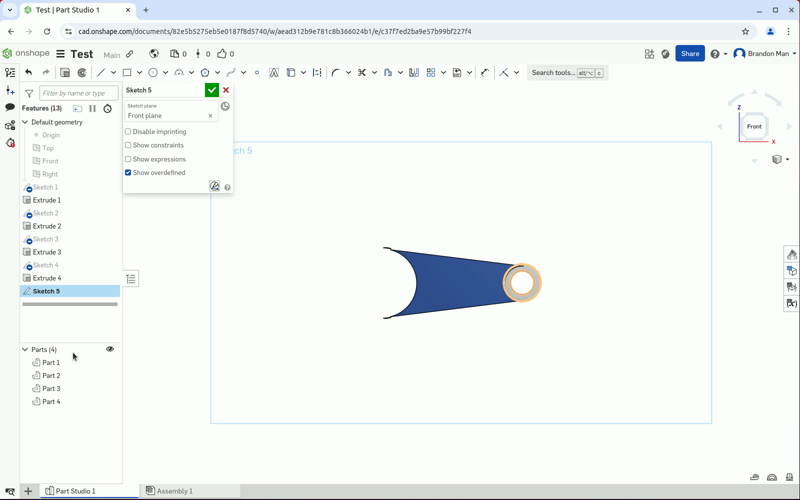
key(y)
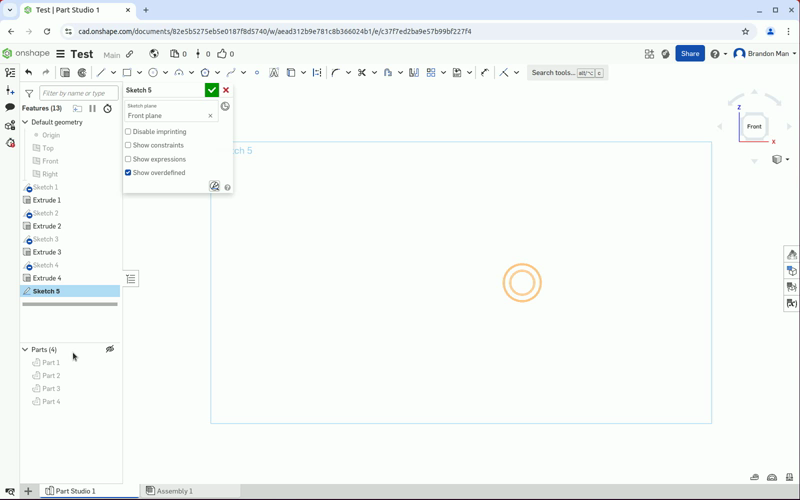
key(l)
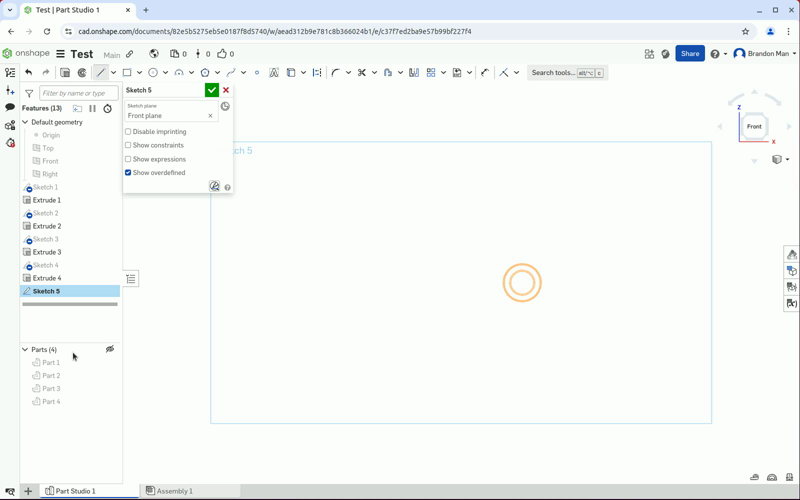
key_down(shift)
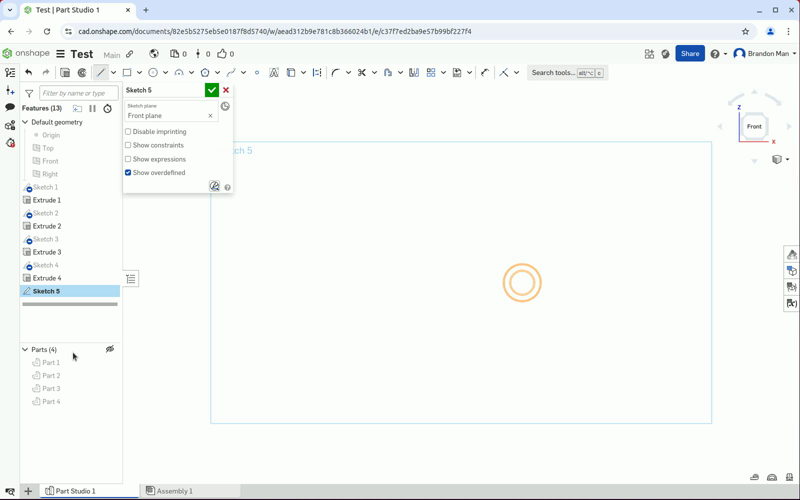
mouse_move(383, 317)
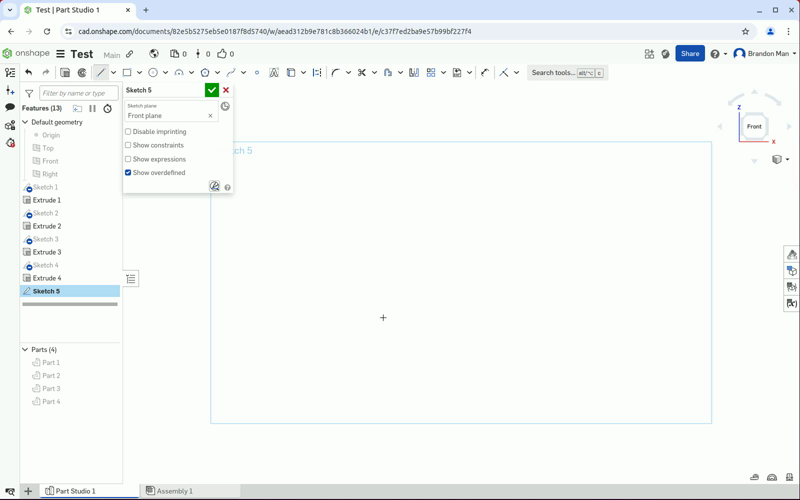
click(383, 317)
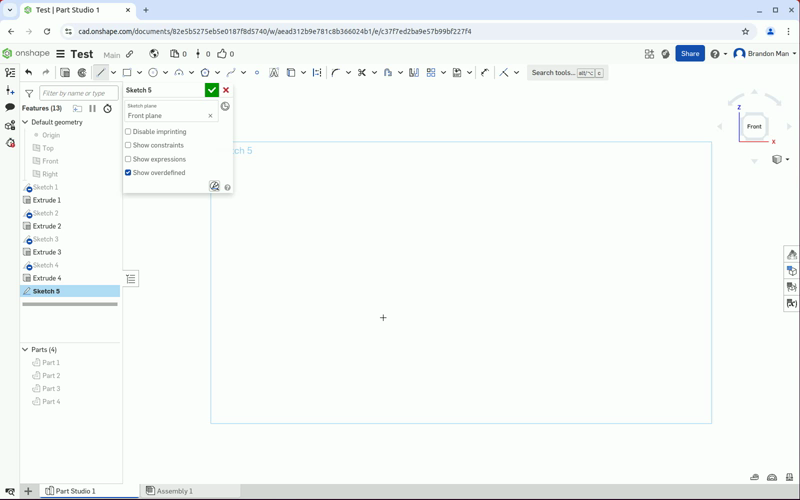
key_up(shift)
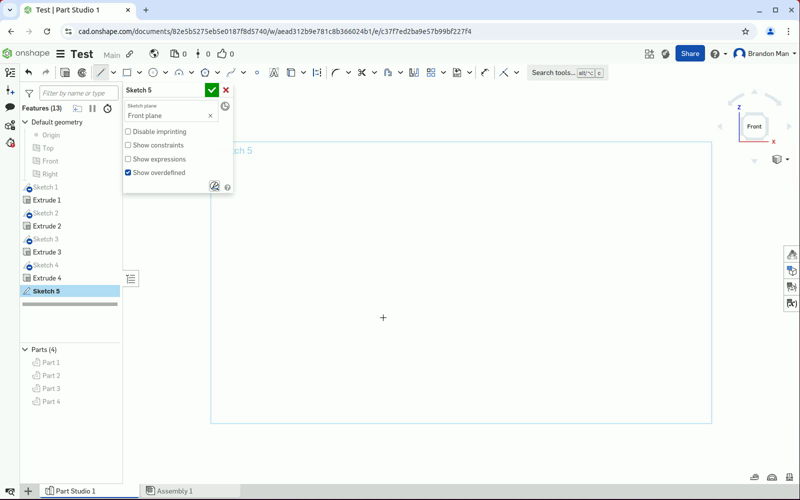
key_down(shift)
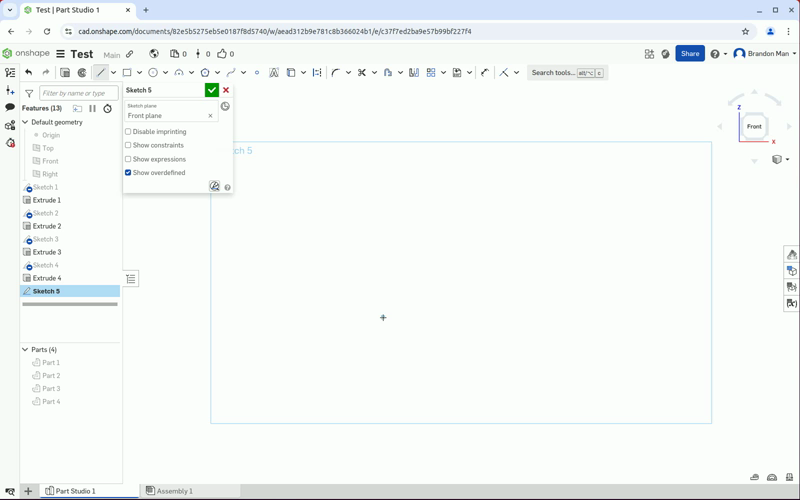
mouse_move(413, 317)
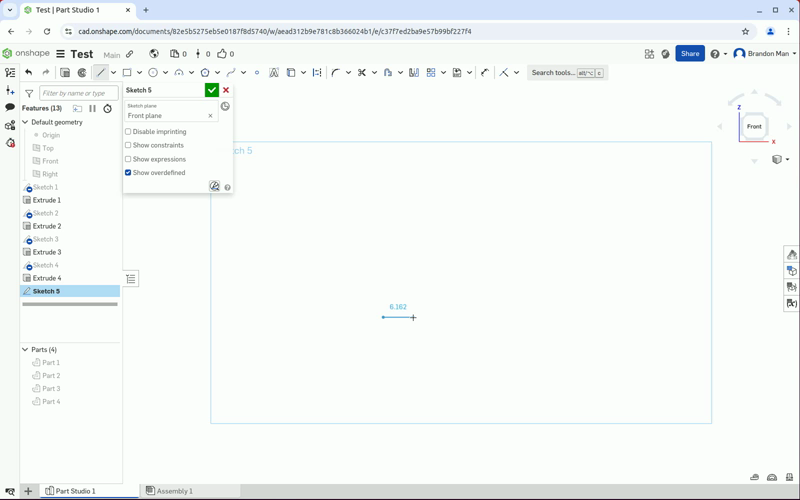
mouse_move(390, 316)
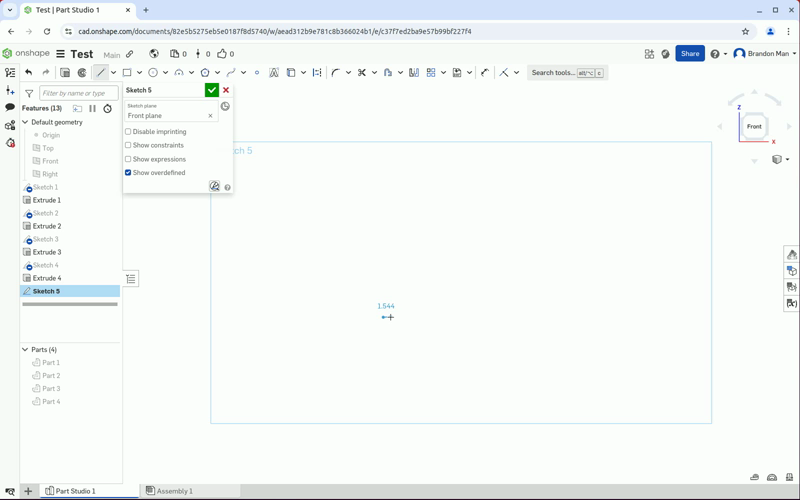
scroll(6)
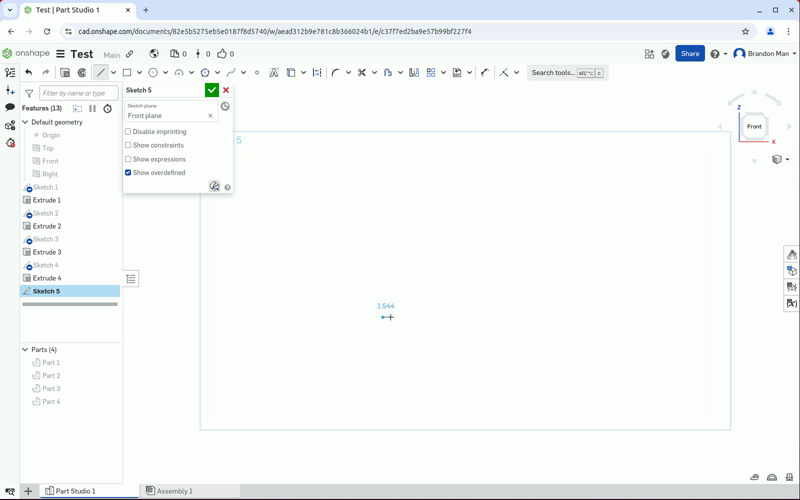
scroll(6)
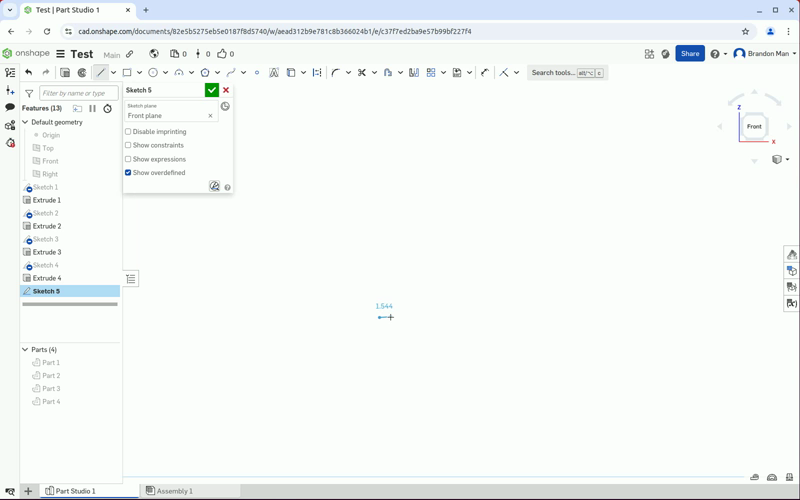
scroll(6)
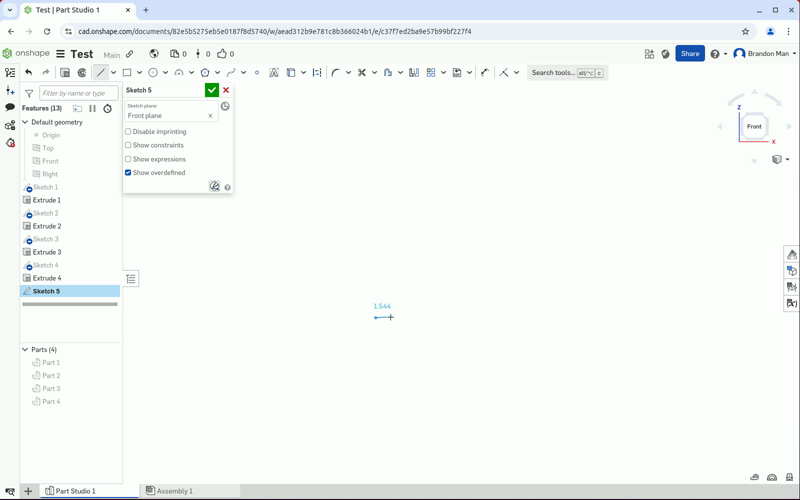
scroll(6)
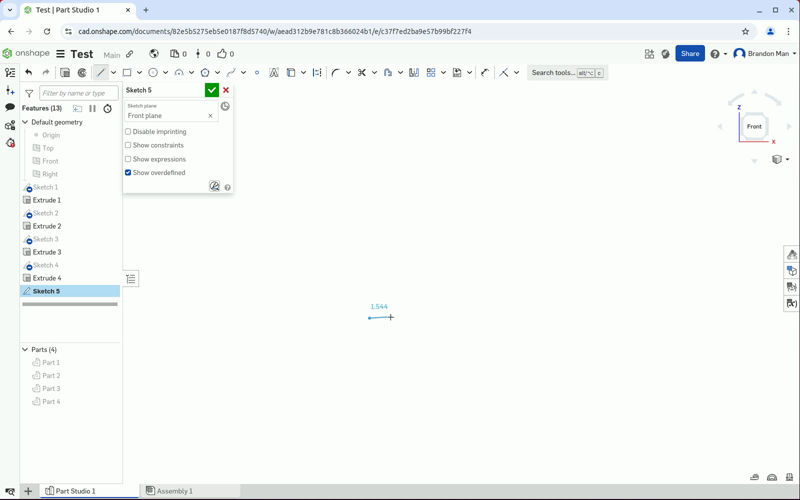
scroll(6)
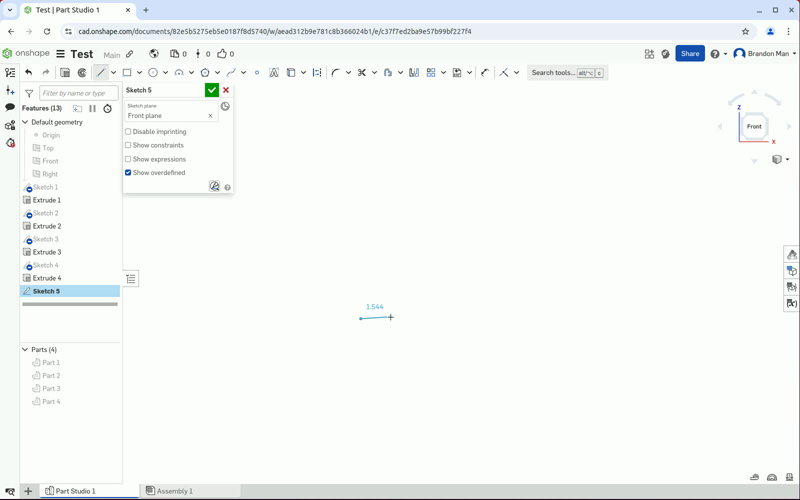
scroll(6)
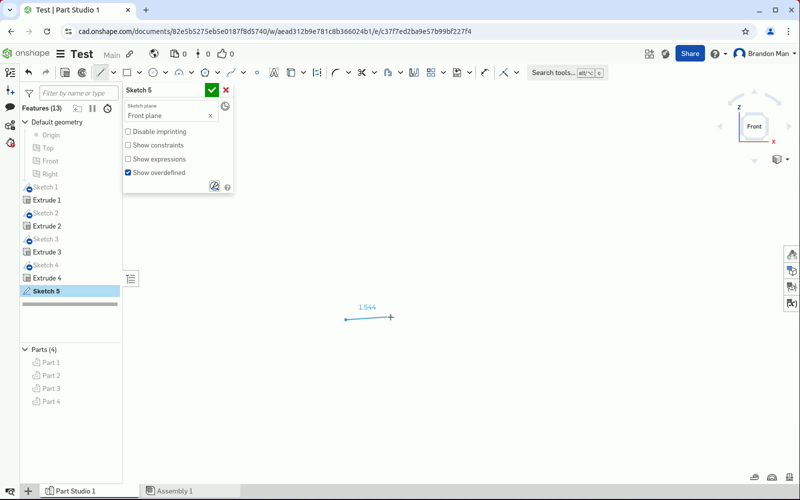
scroll(6)
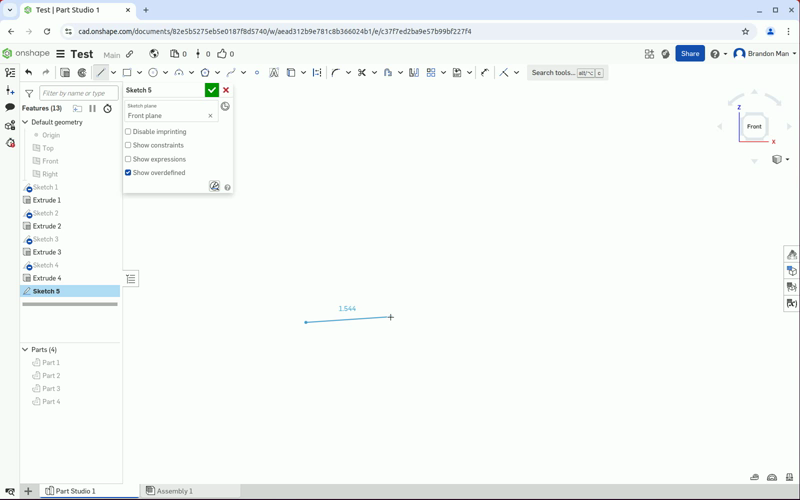
click(390, 316)
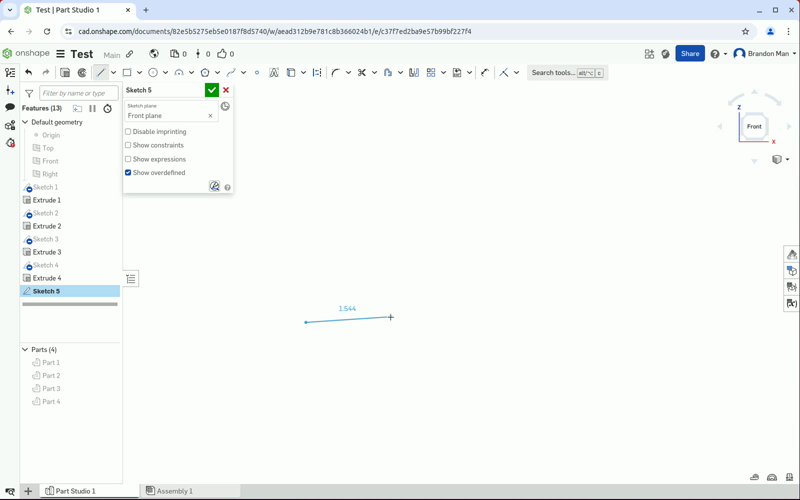
scroll(-6)
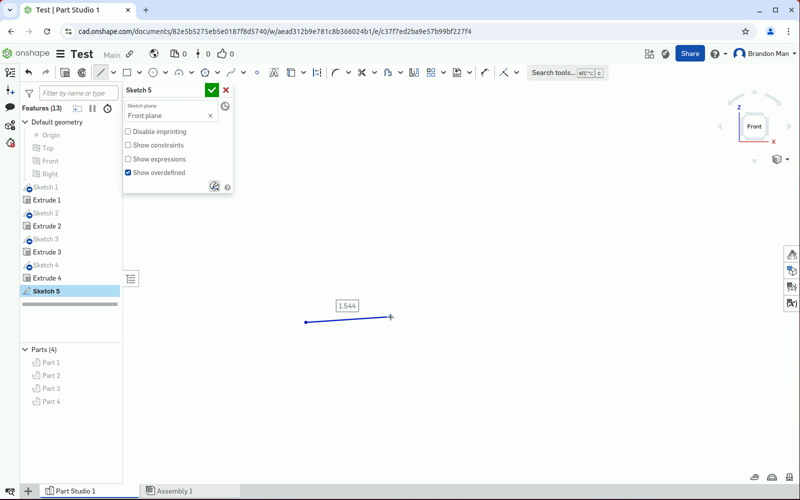
scroll(-6)
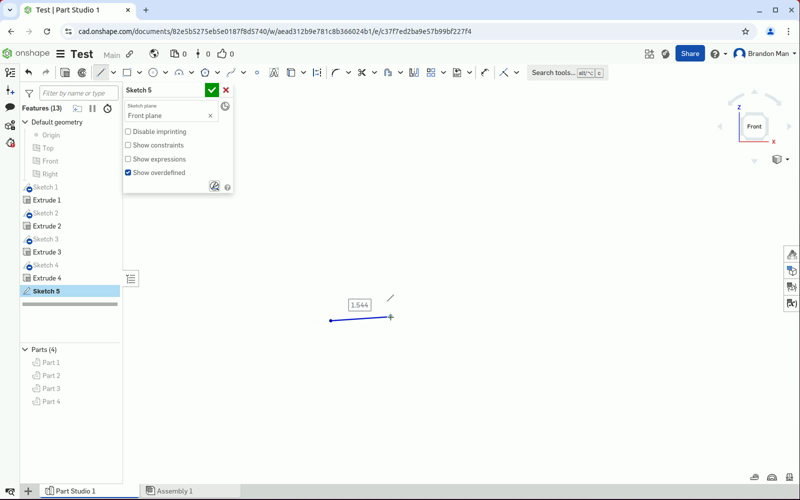
scroll(-6)
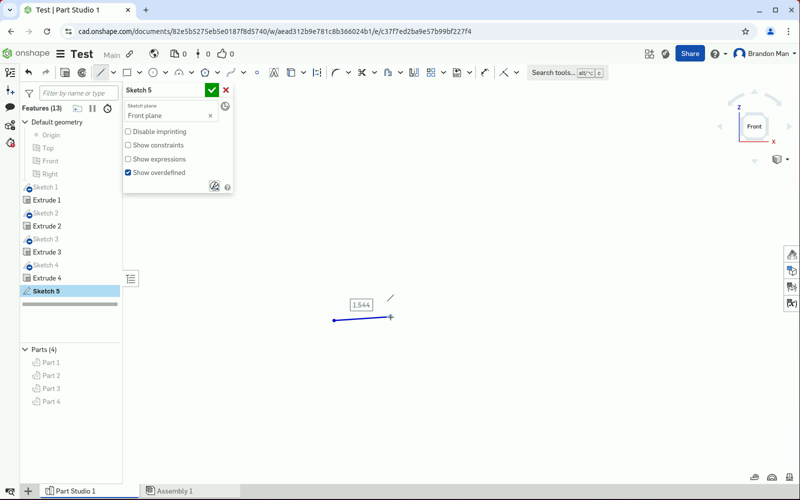
scroll(-6)
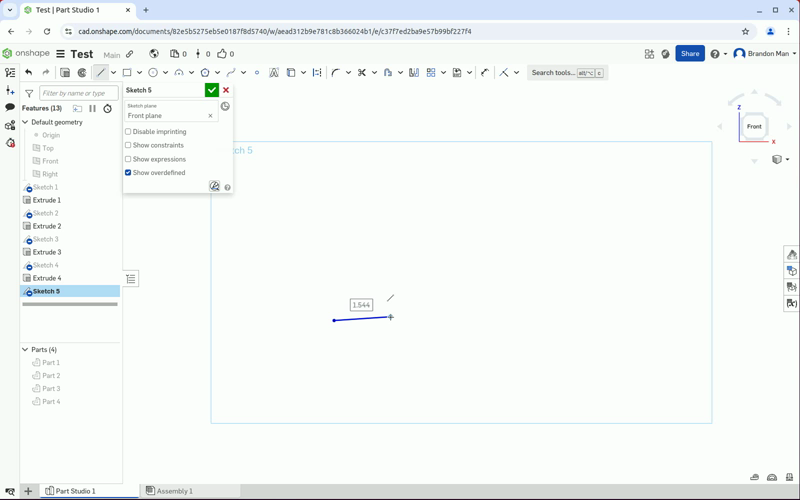
scroll(-6)
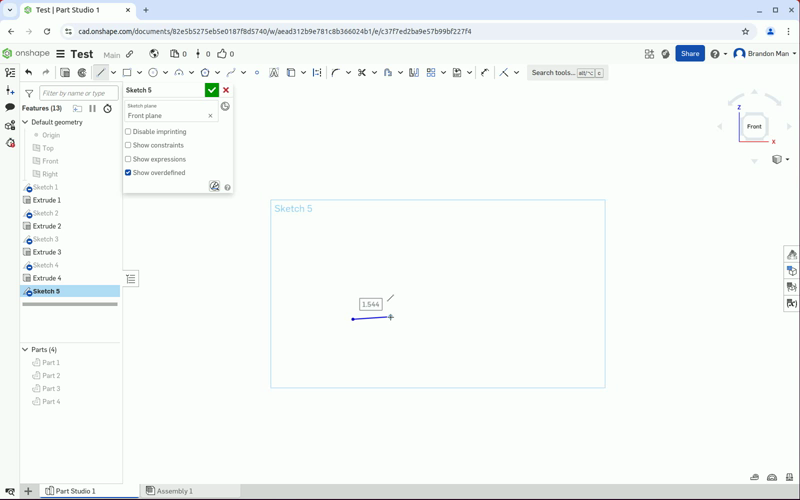
scroll(-6)
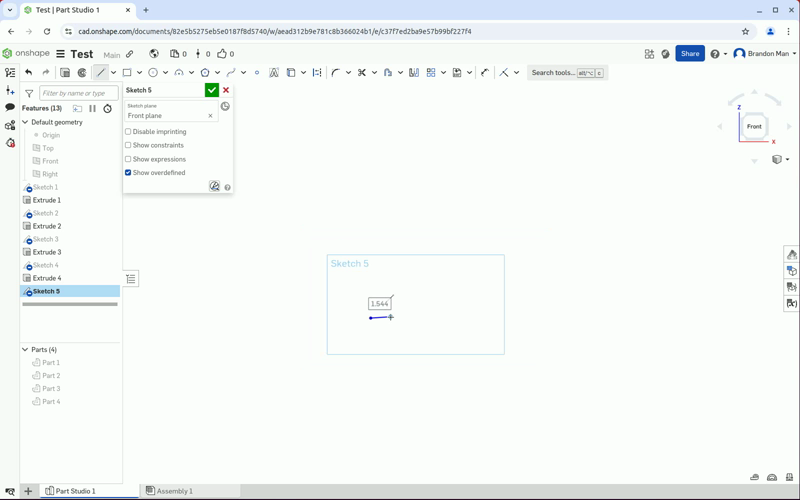
scroll(-6)
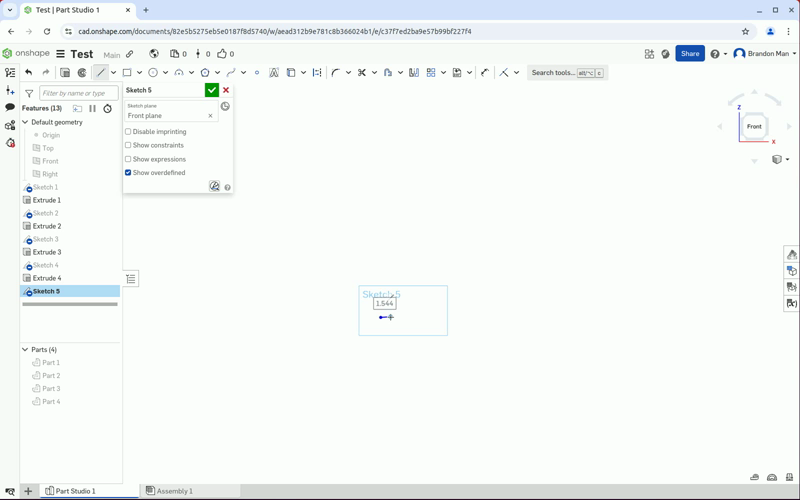
key_up(shift)
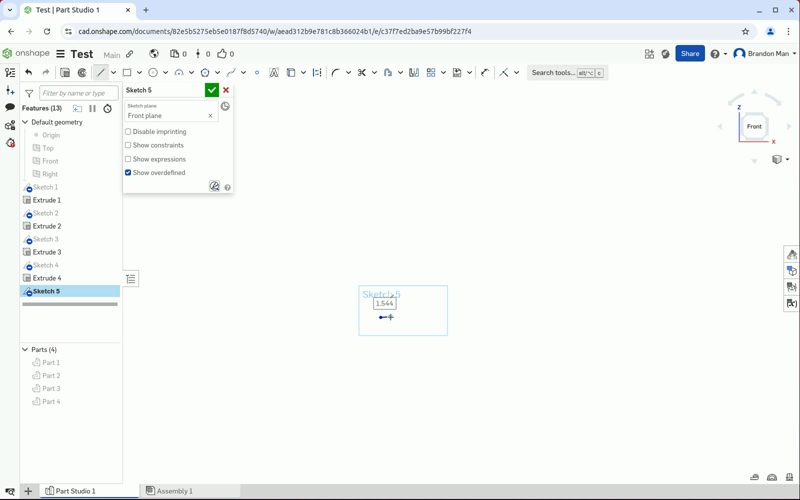
key(esc)
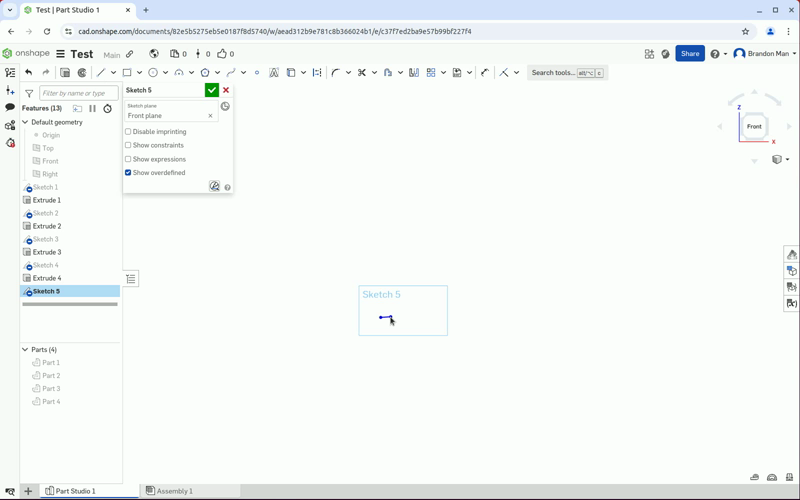
key(a)
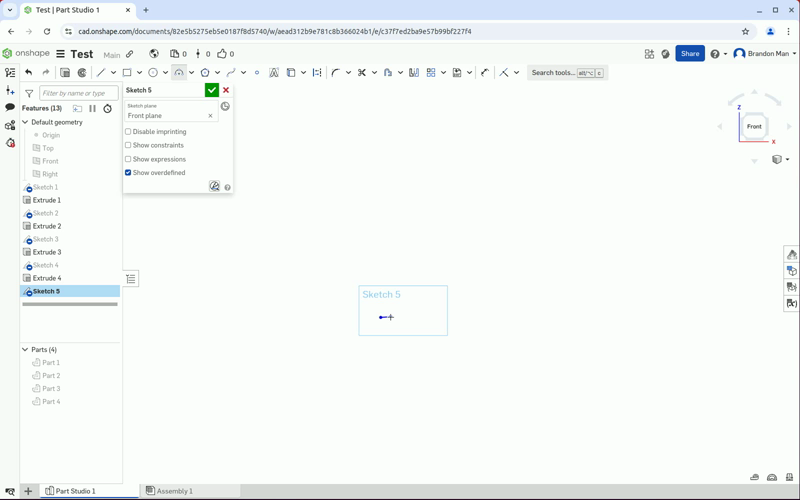
mouse_move(390, 316)
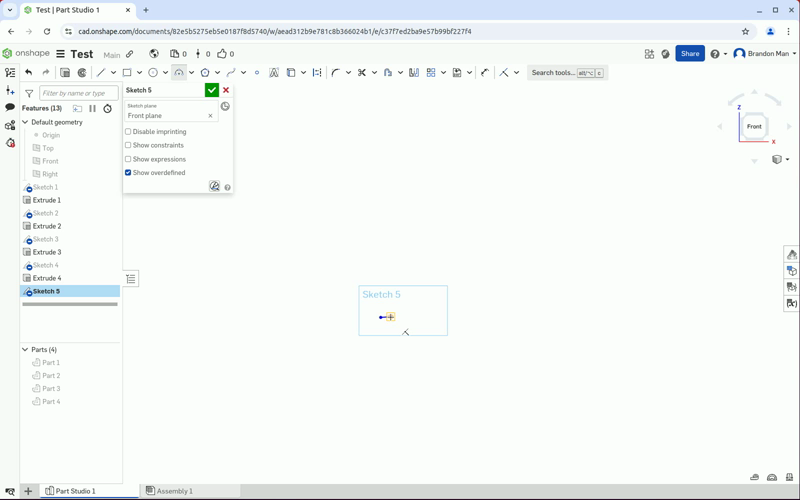
click(390, 316)
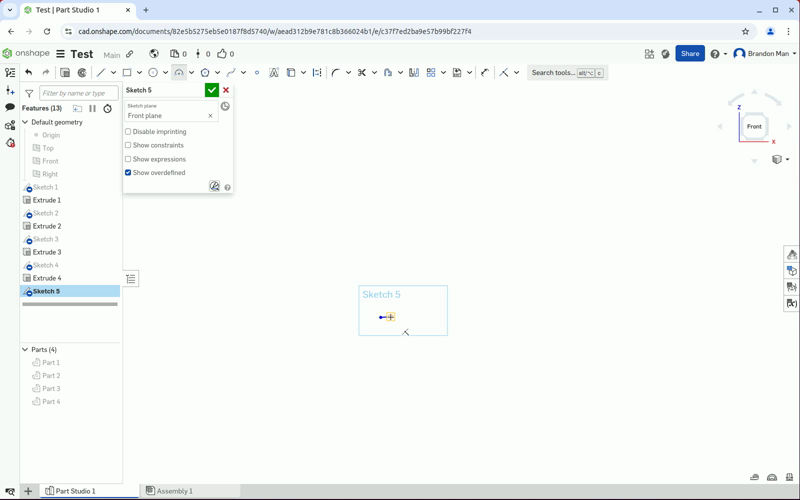
key_down(shift)
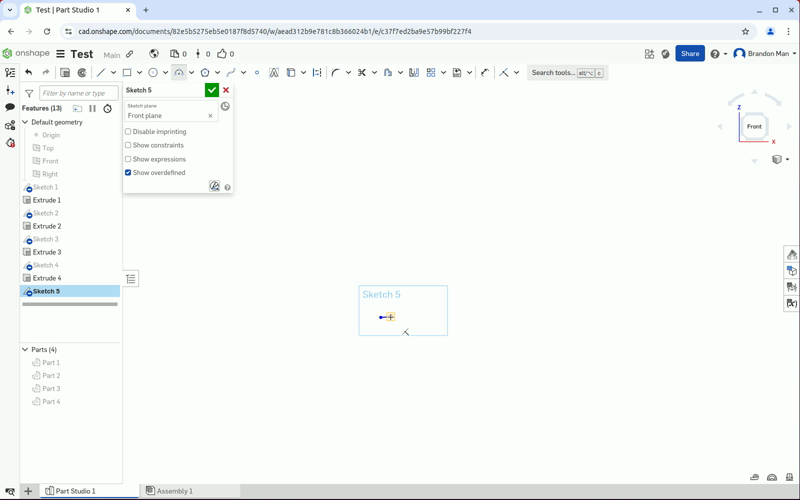
mouse_move(390, 248)
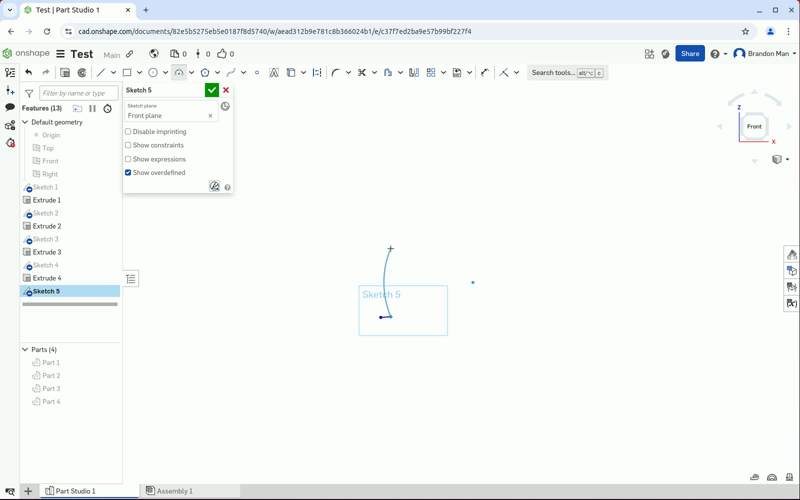
click(390, 248)
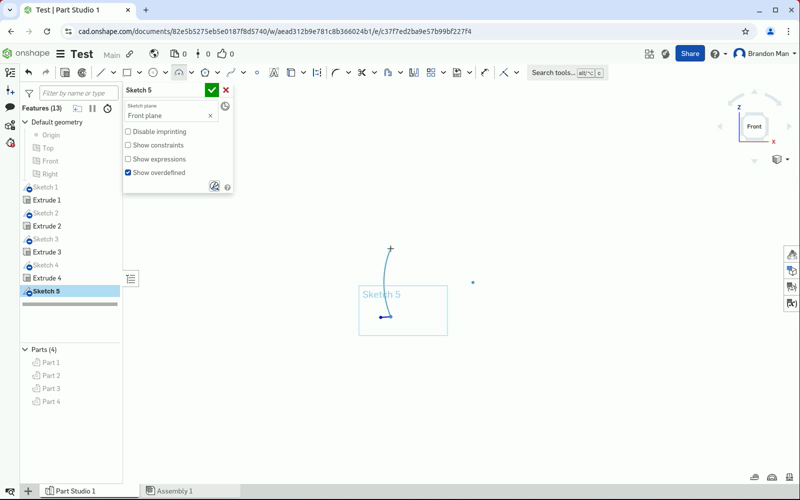
mouse_move(417, 282)
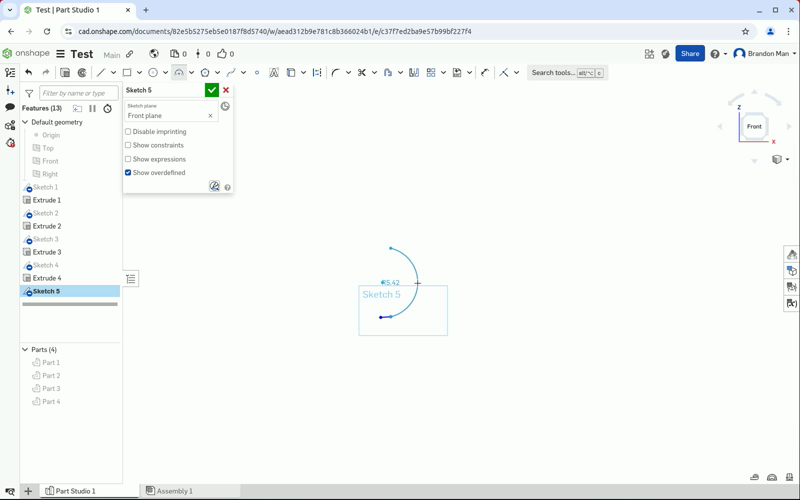
click(417, 282)
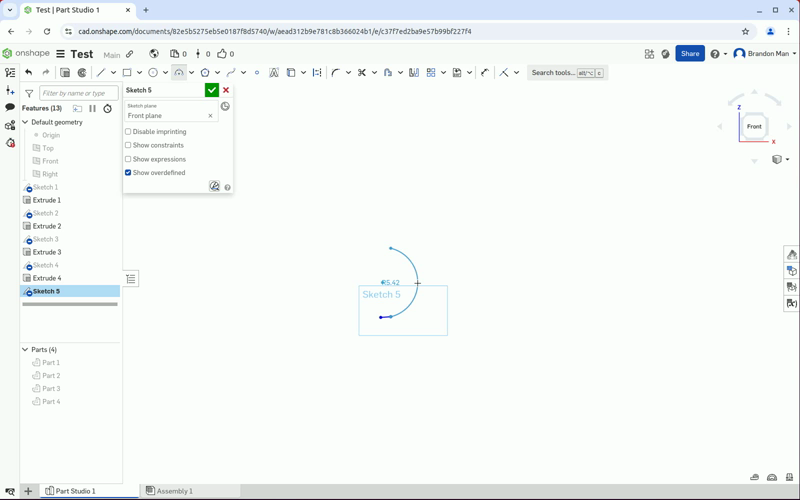
key_up(shift)
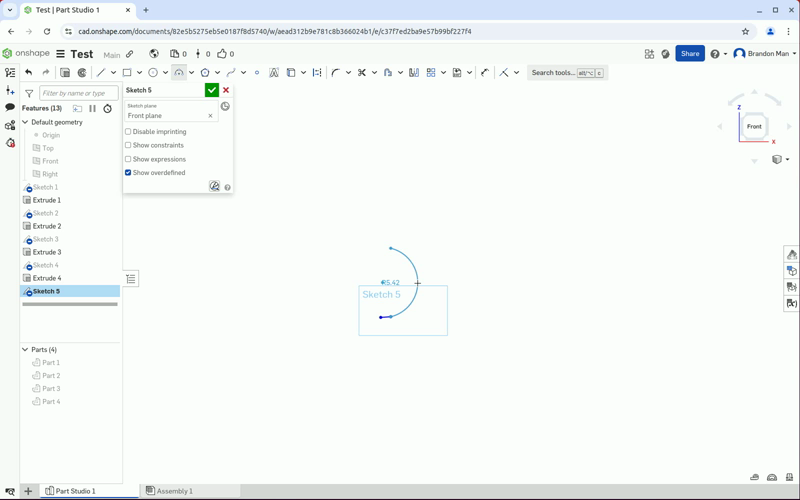
key(esc)
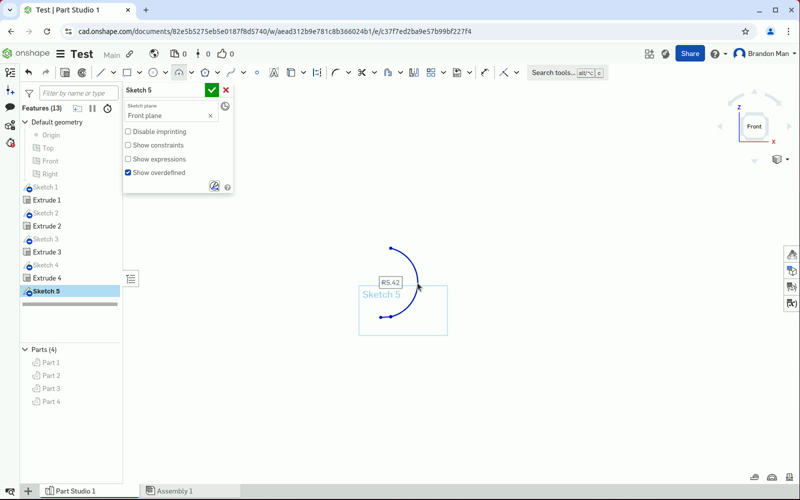
key(l)
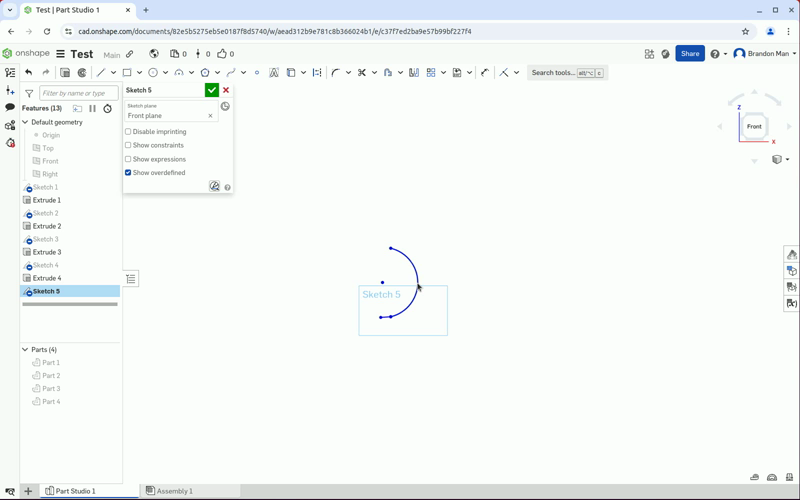
mouse_move(390, 248)
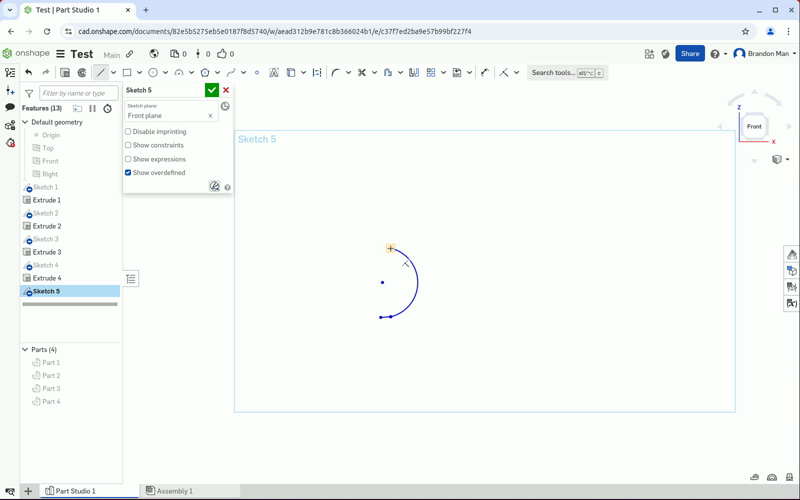
click(390, 248)
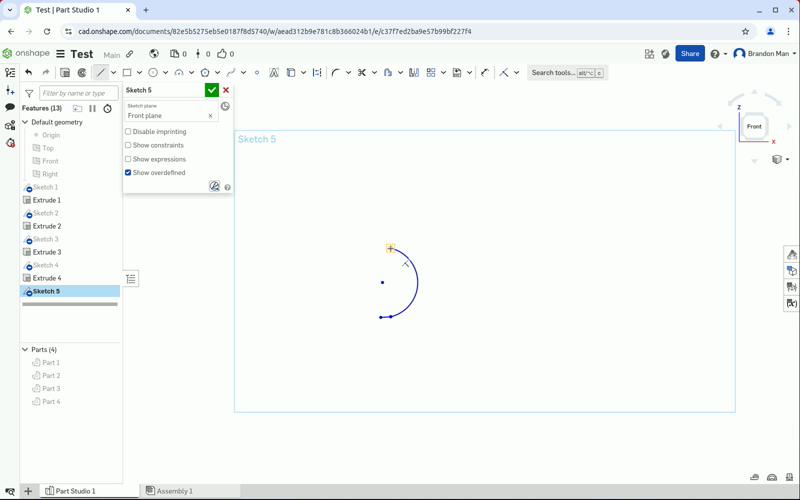
key_down(shift)
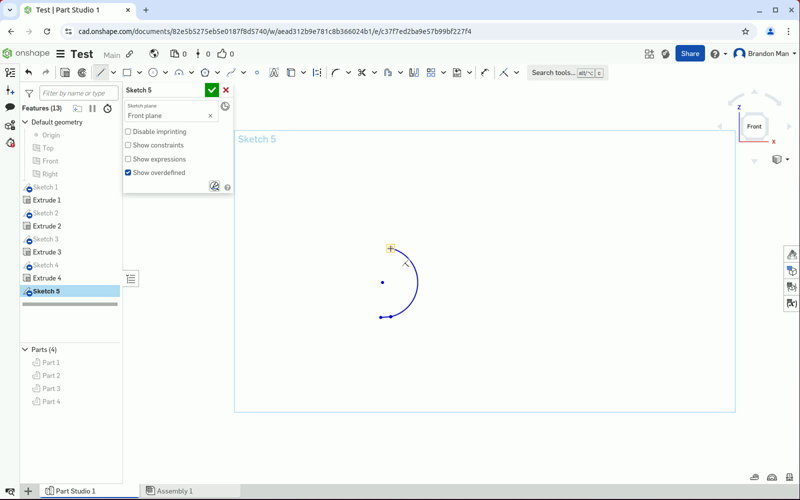
mouse_move(420, 248)
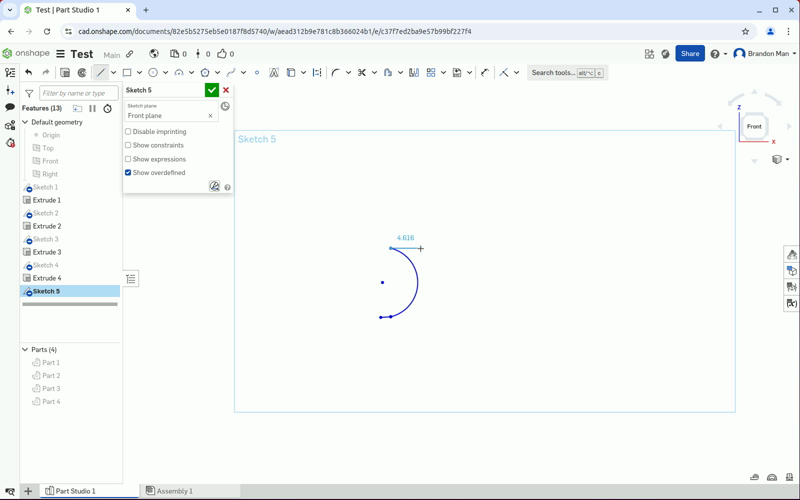
mouse_move(383, 247)
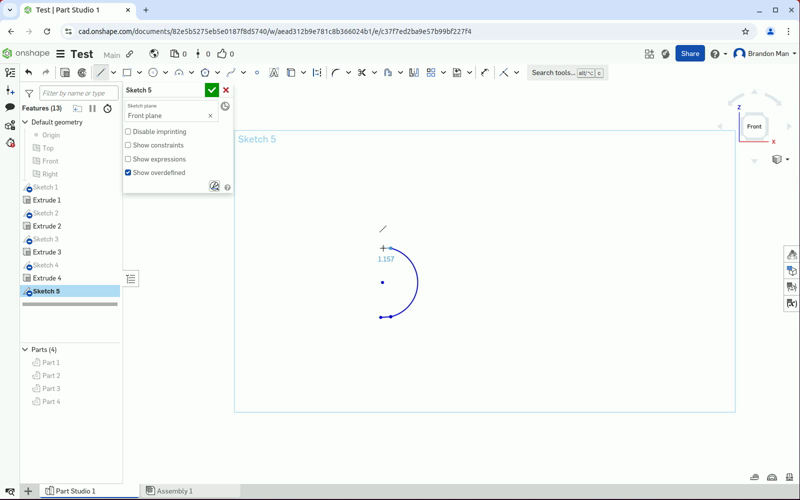
scroll(6)
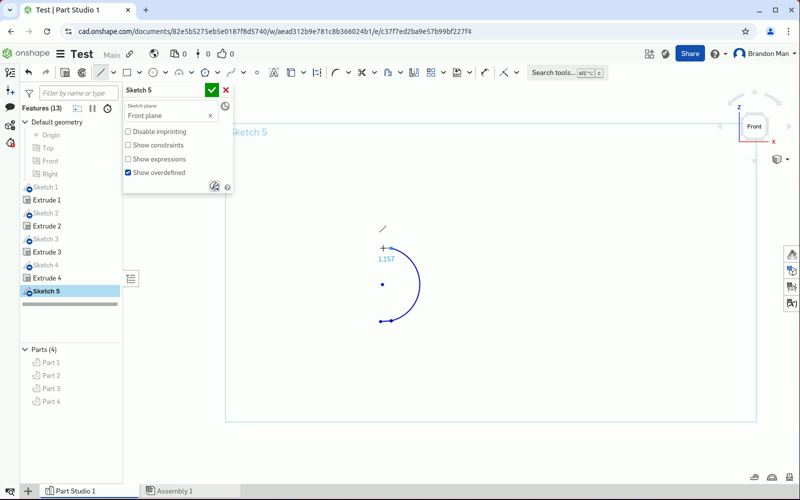
scroll(6)
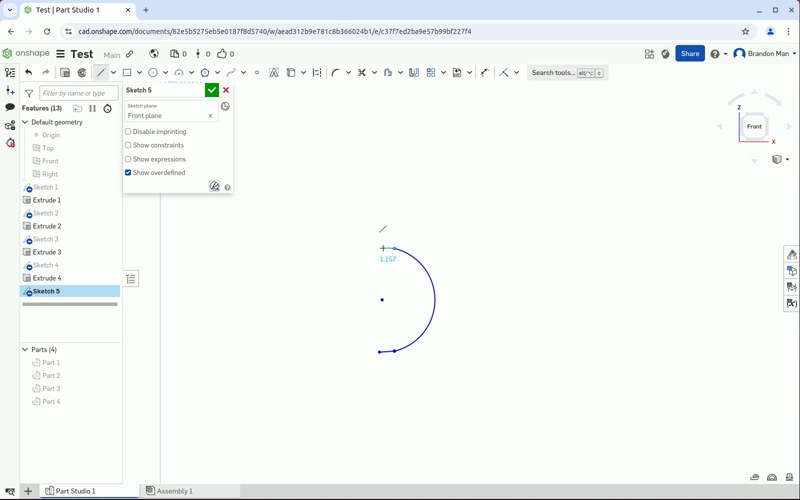
scroll(6)
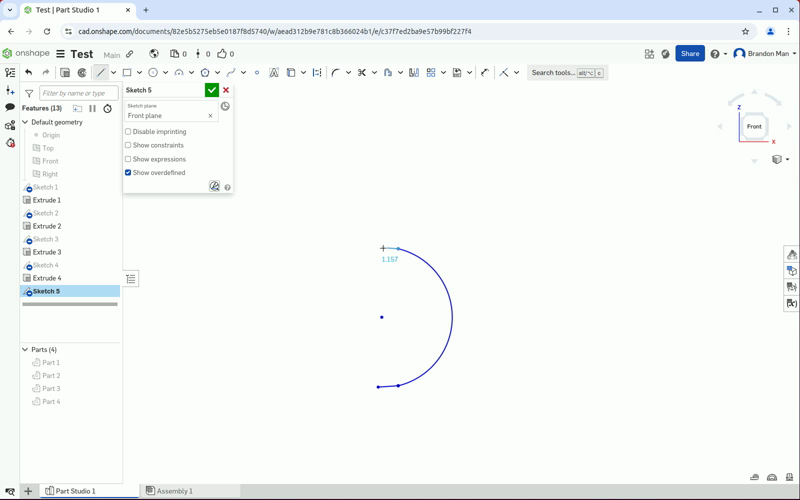
scroll(6)
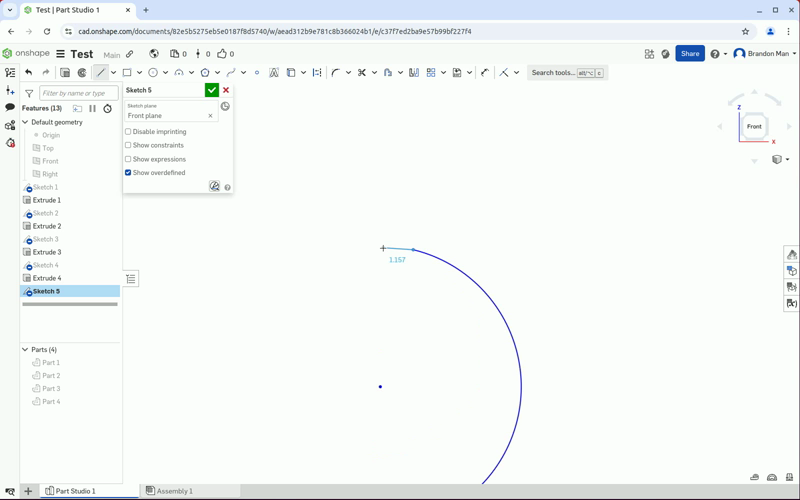
scroll(6)
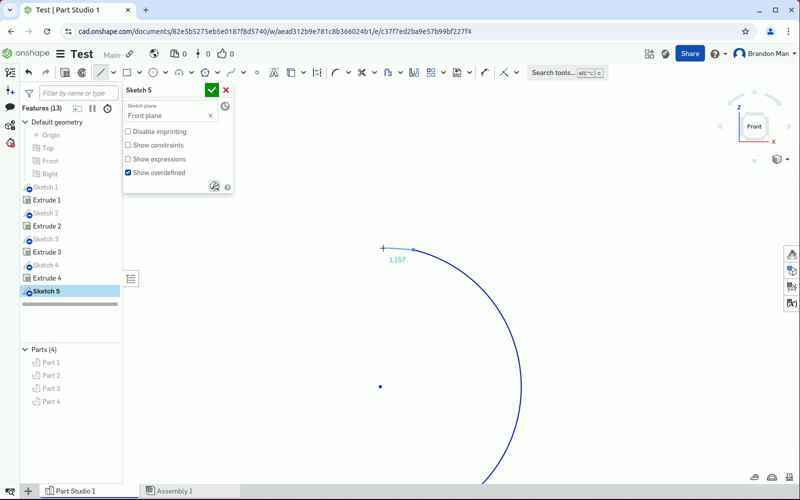
scroll(6)
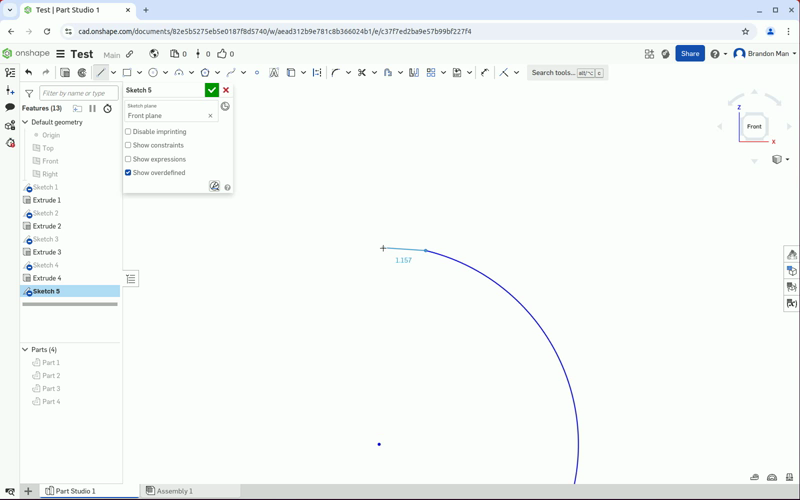
scroll(6)
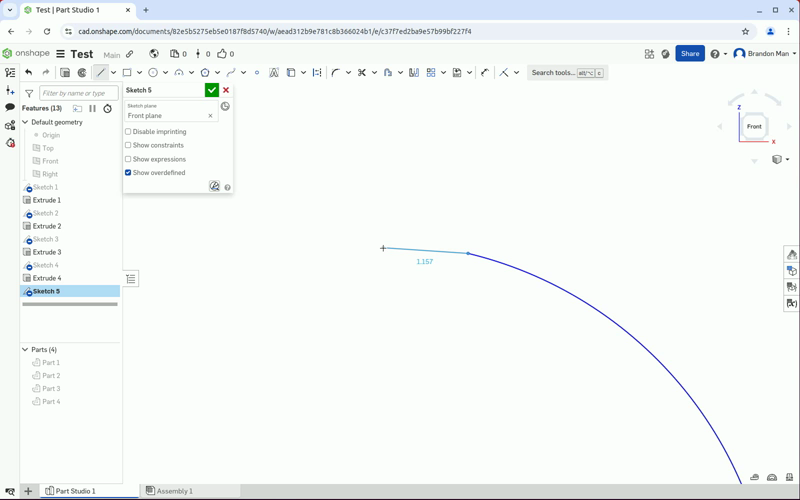
click(383, 247)
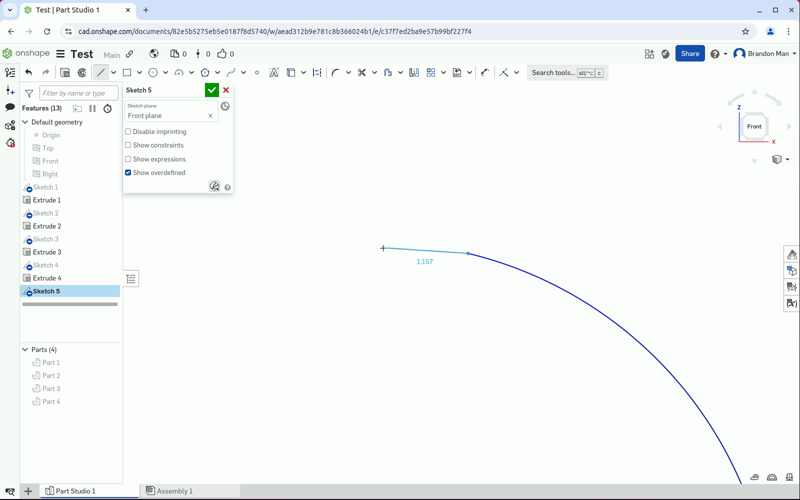
scroll(-6)
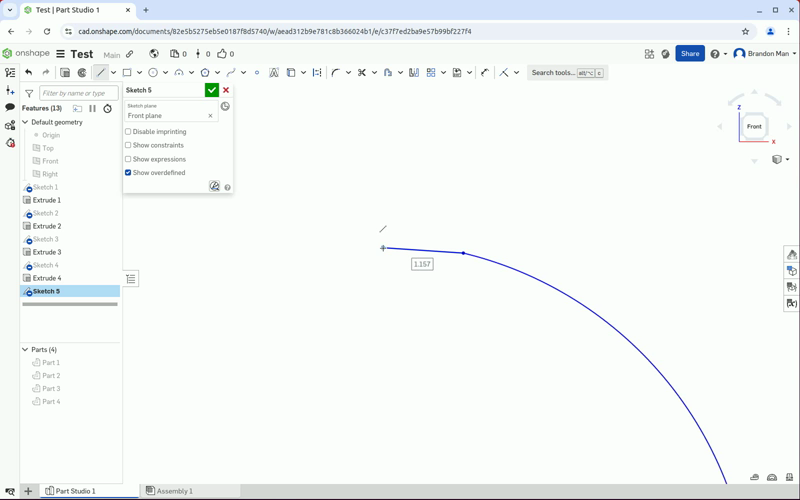
scroll(-6)
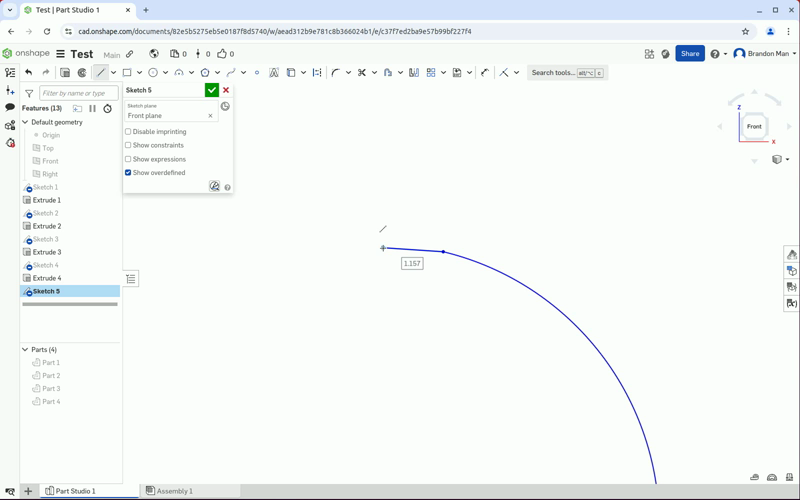
scroll(-6)
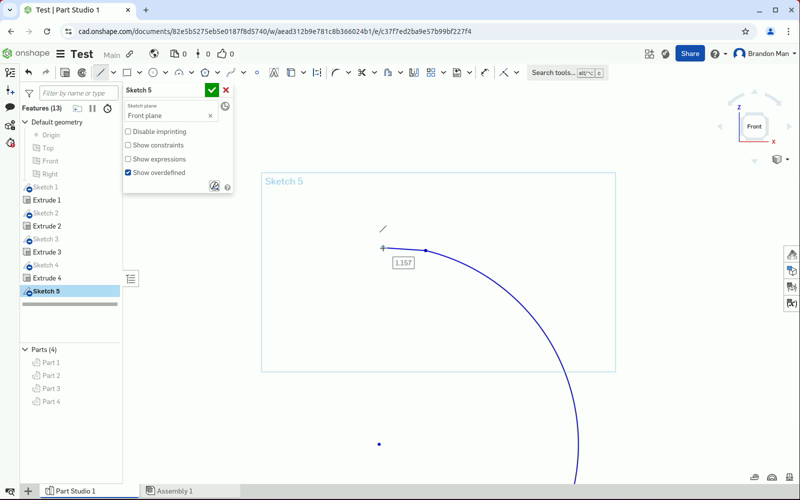
scroll(-6)
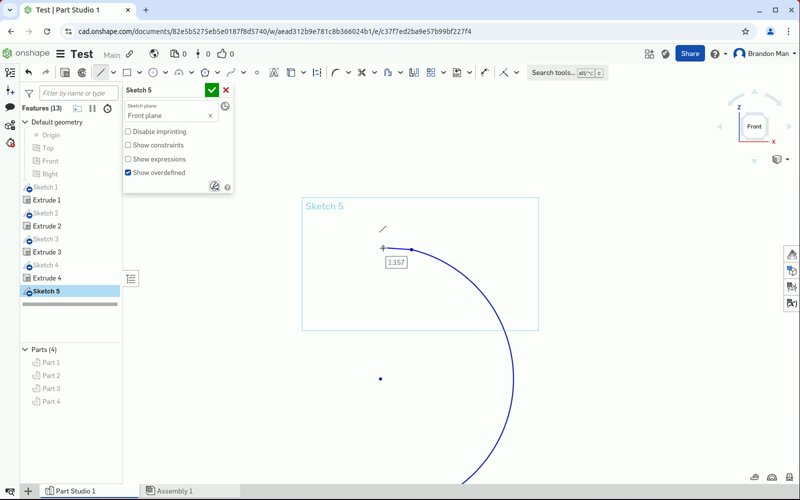
scroll(-6)
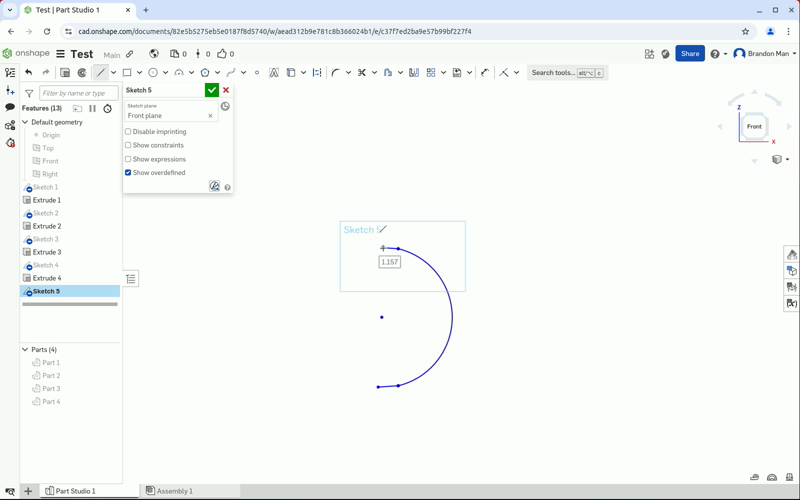
scroll(-6)
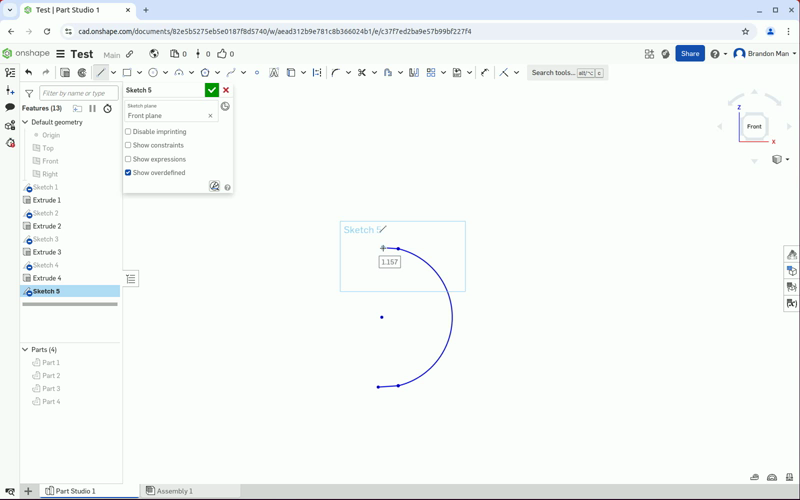
scroll(-6)
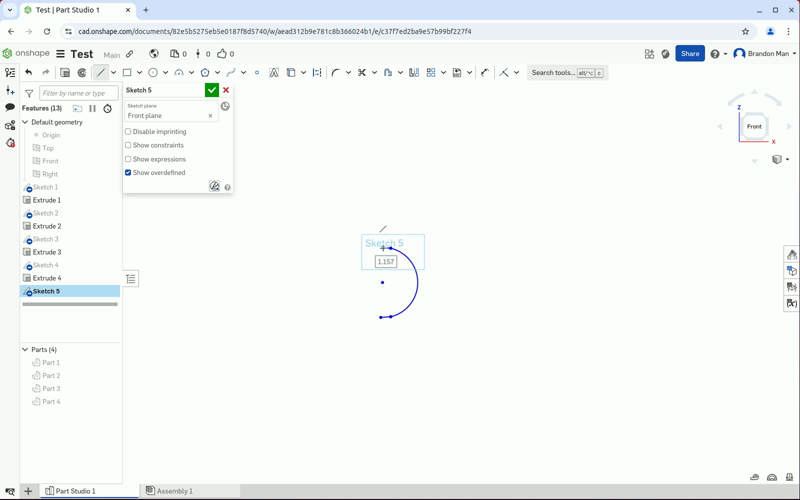
key_up(shift)
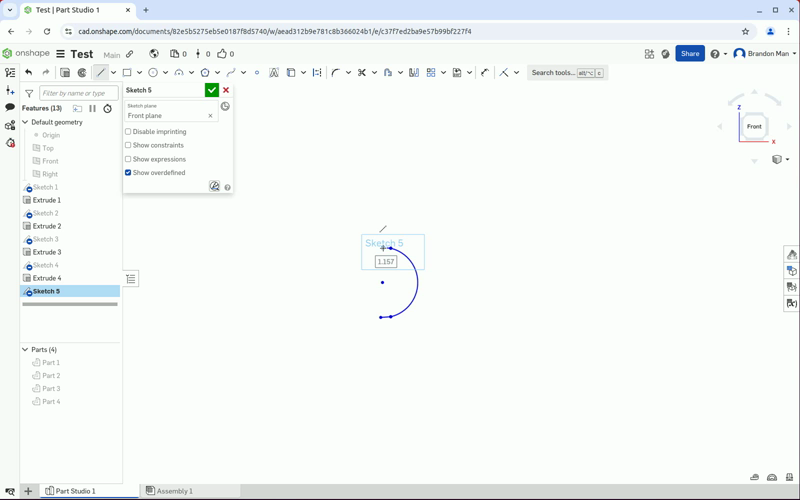
key(esc)
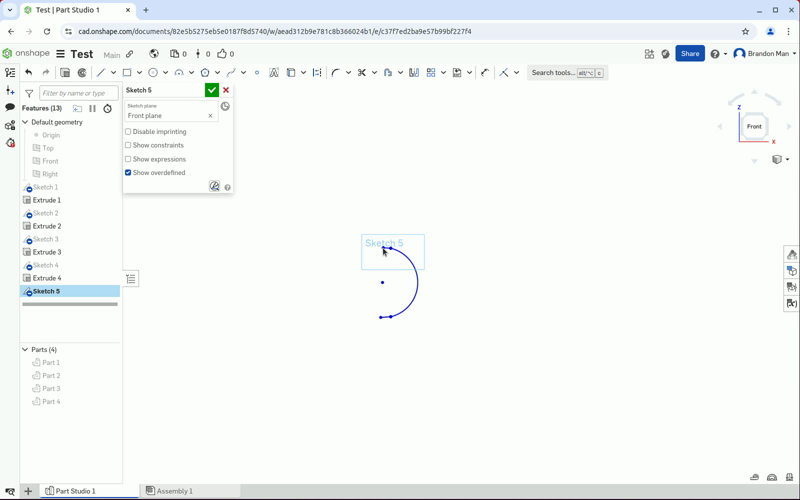
key(a)
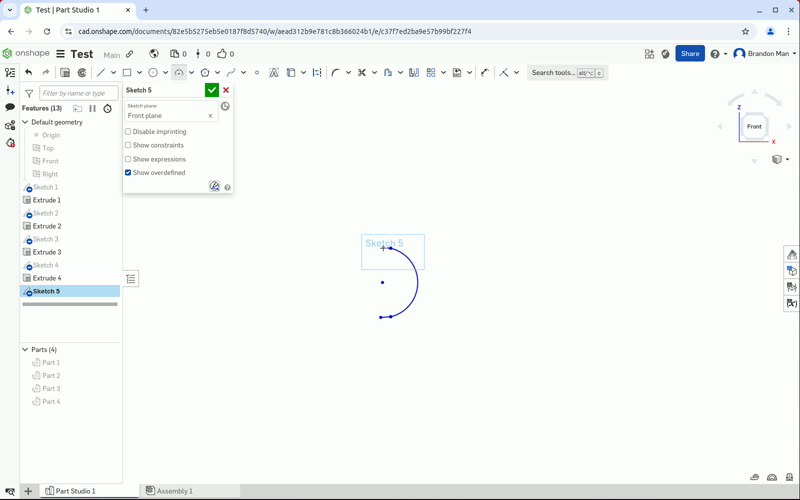
mouse_move(383, 247)
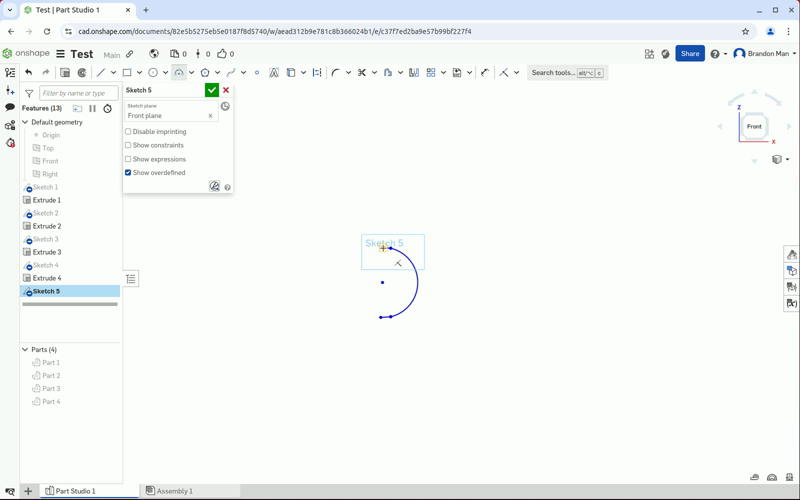
click(383, 247)
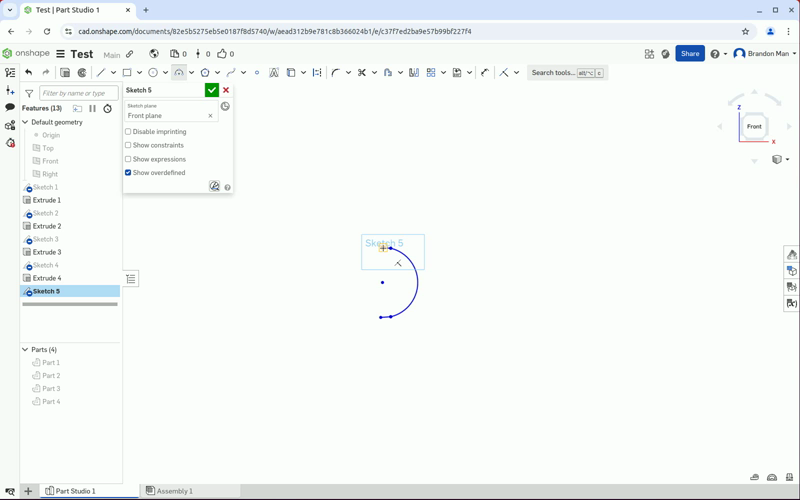
mouse_move(383, 317)
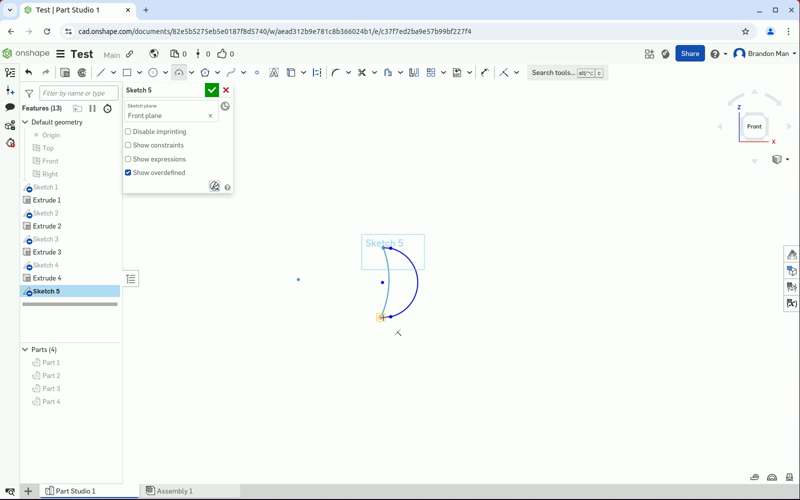
click(383, 317)
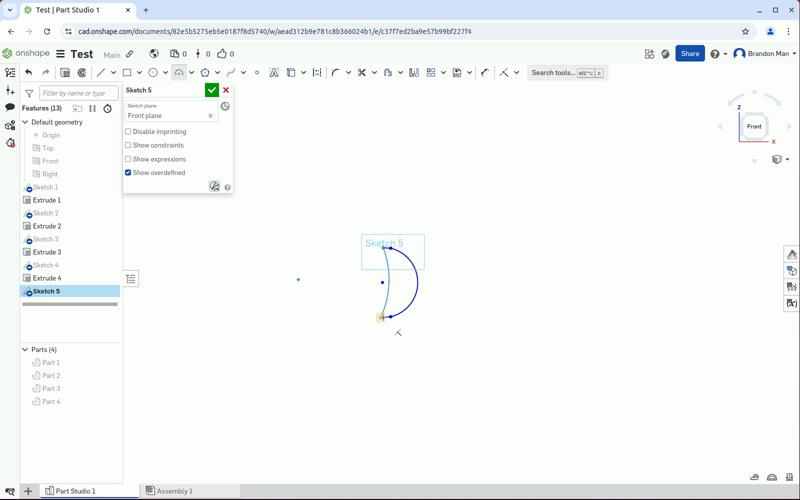
key_down(shift)
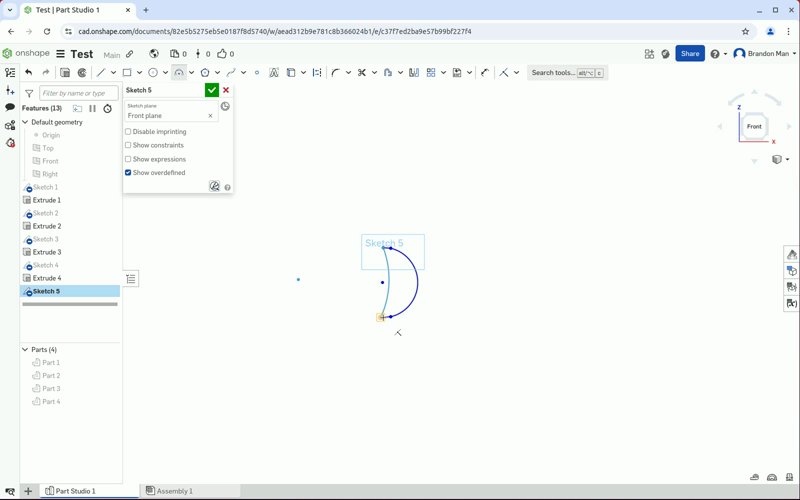
mouse_move(347, 282)
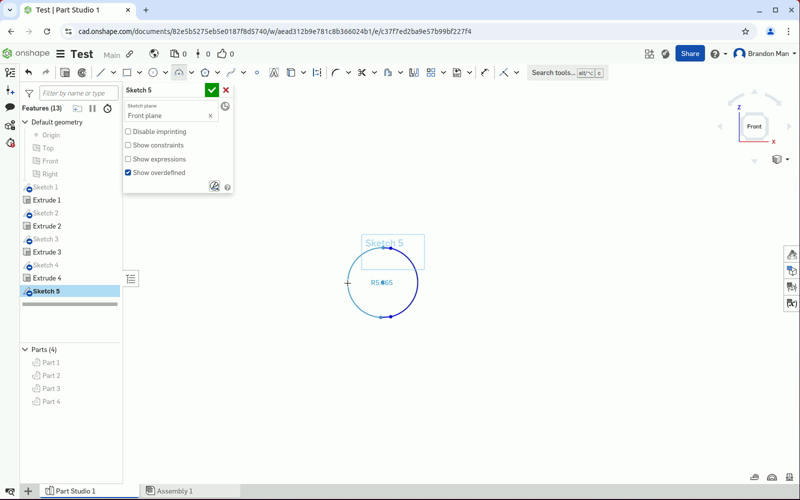
click(347, 282)
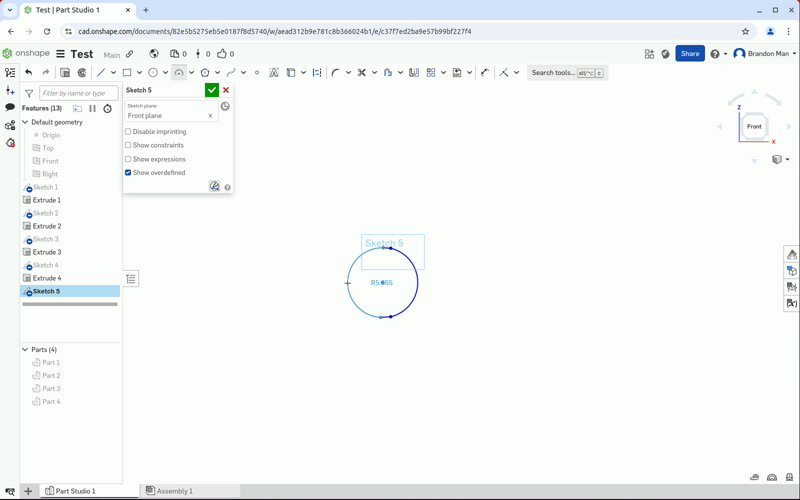
key_up(shift)
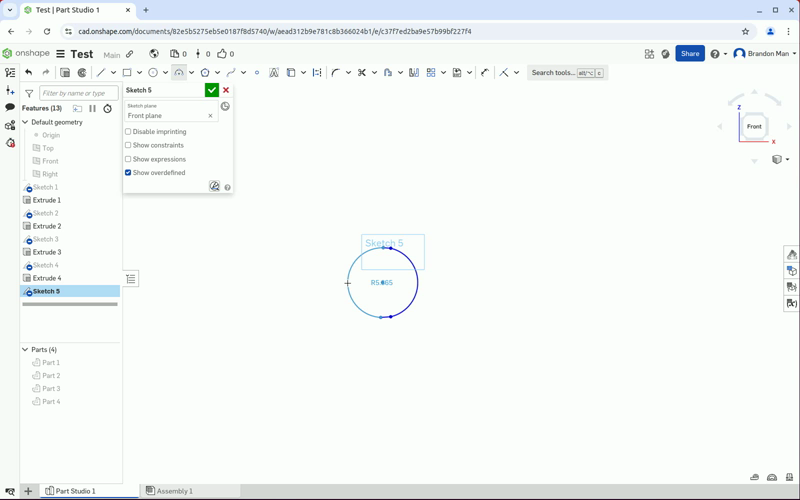
key(esc)
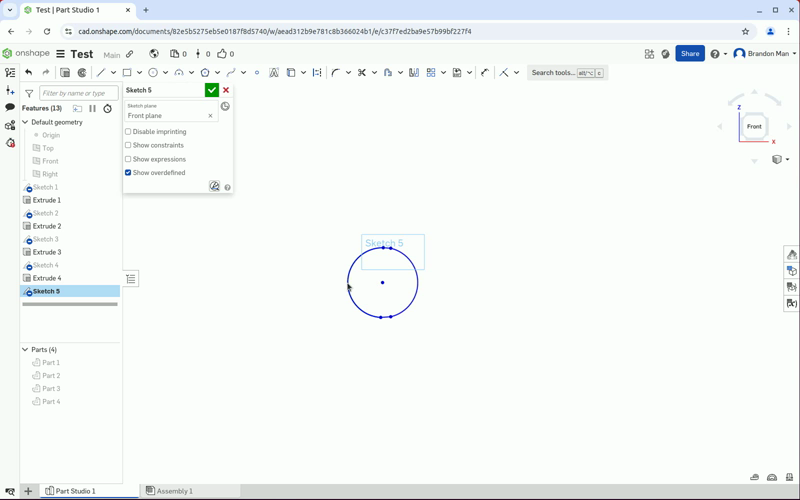
key(c)
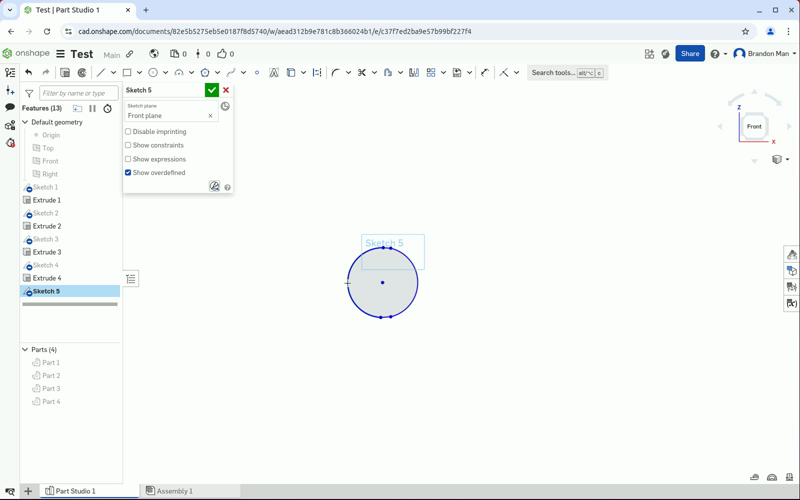
key_down(shift)
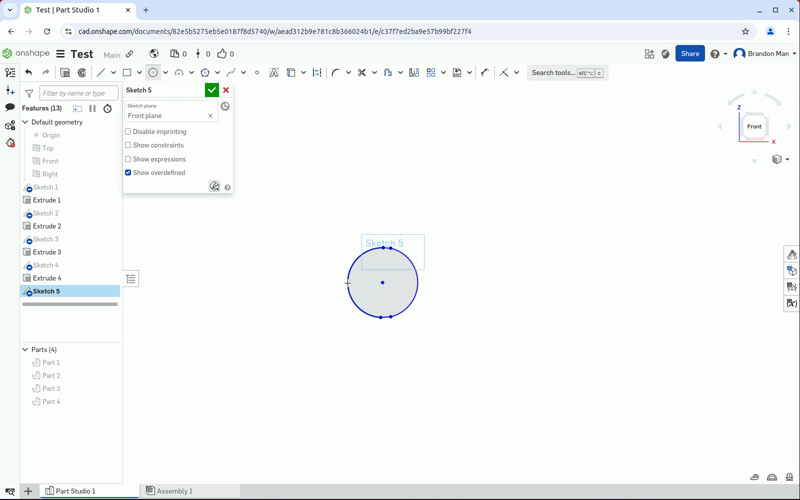
mouse_move(382, 282)
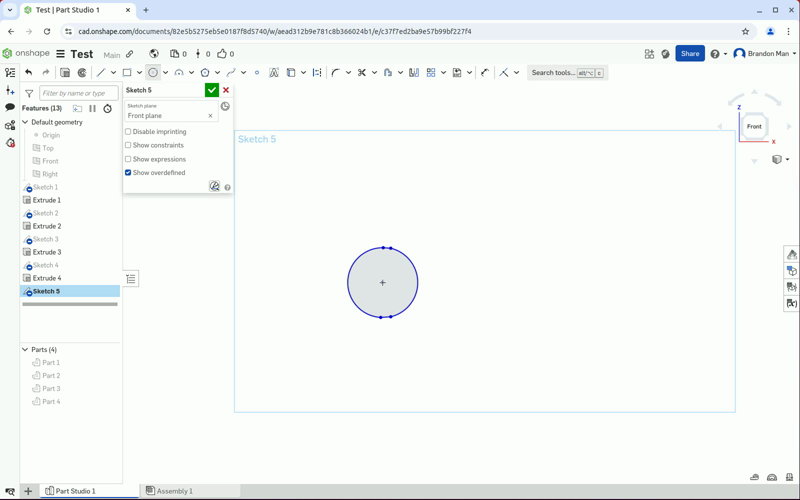
click(382, 282)
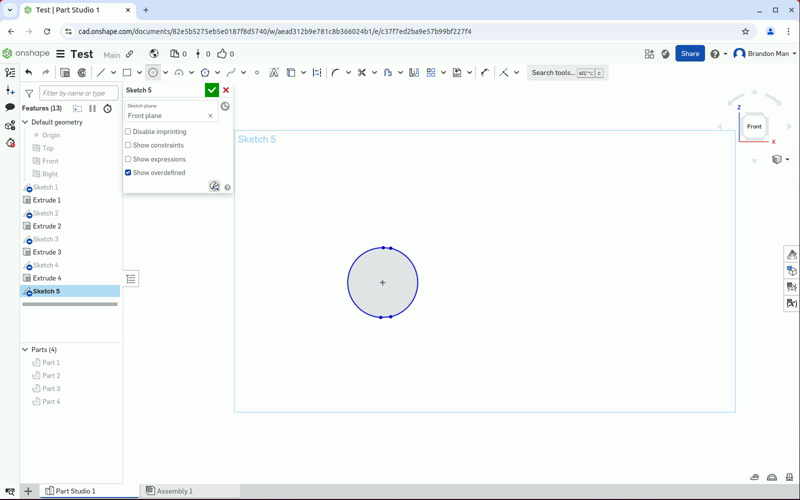
key_up(shift)
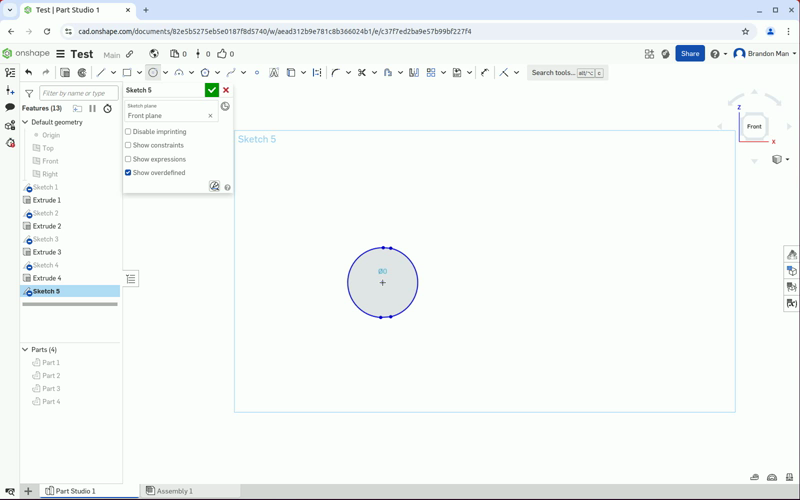
mouse_move(394, 282)
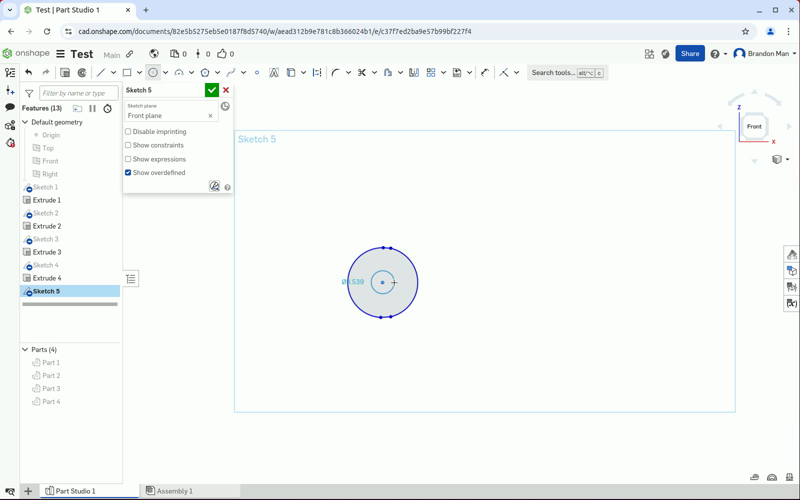
click(394, 282)
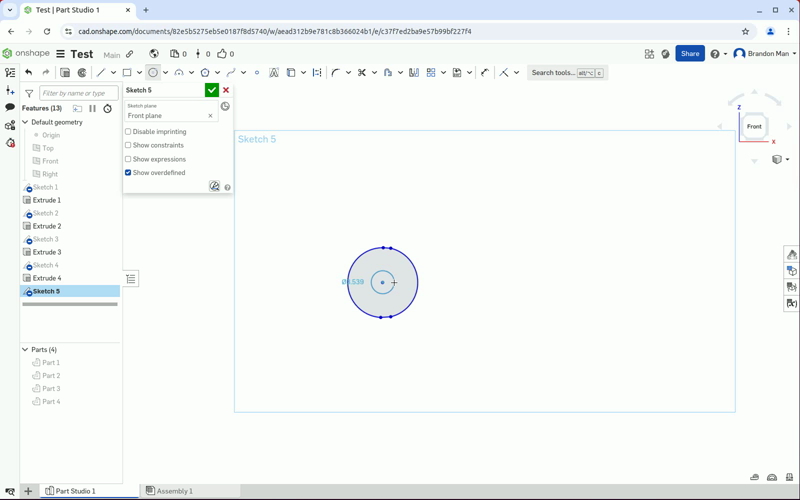
key(esc)
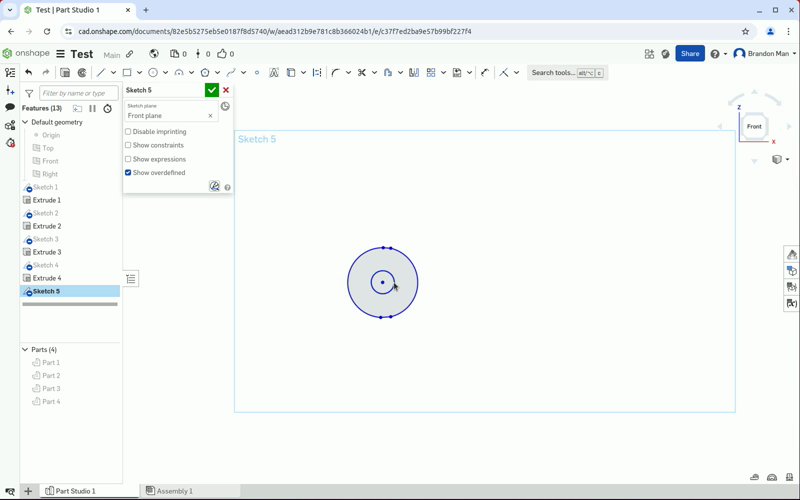
mouse_move(395, 295)
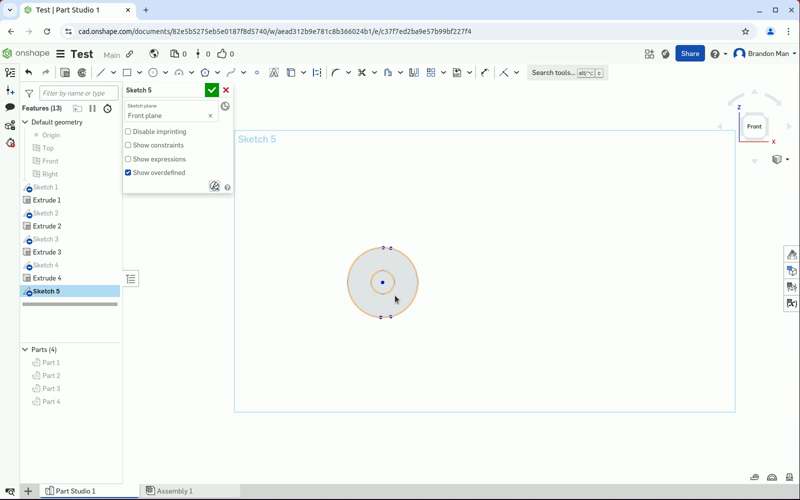
click(395, 295)
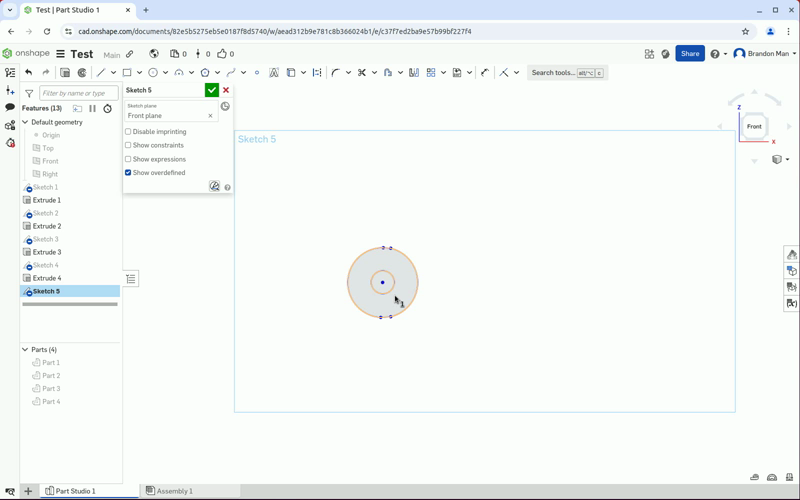
mouse_move(73, 352)
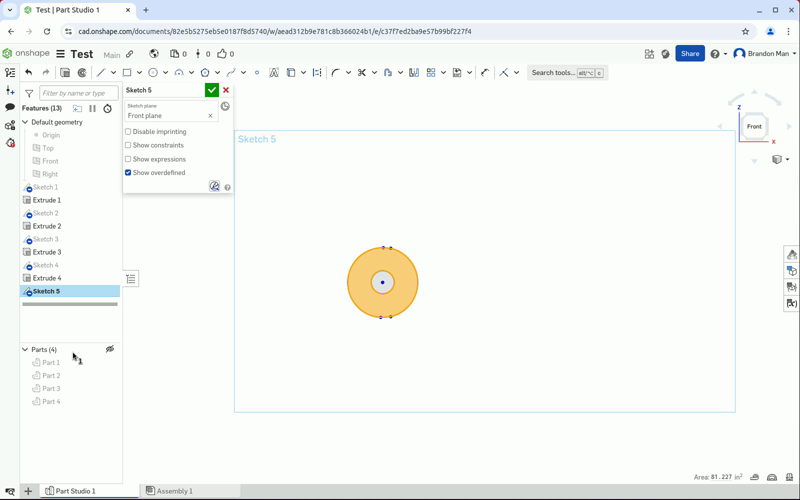
key(shift+y)
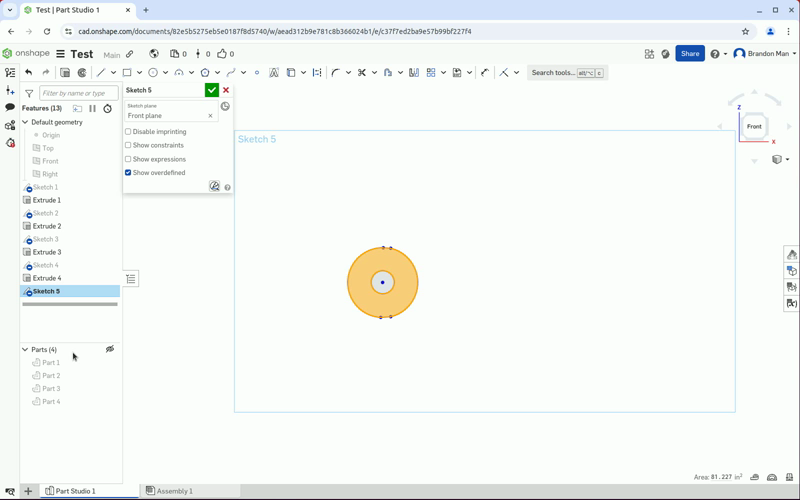
key(shift+e)
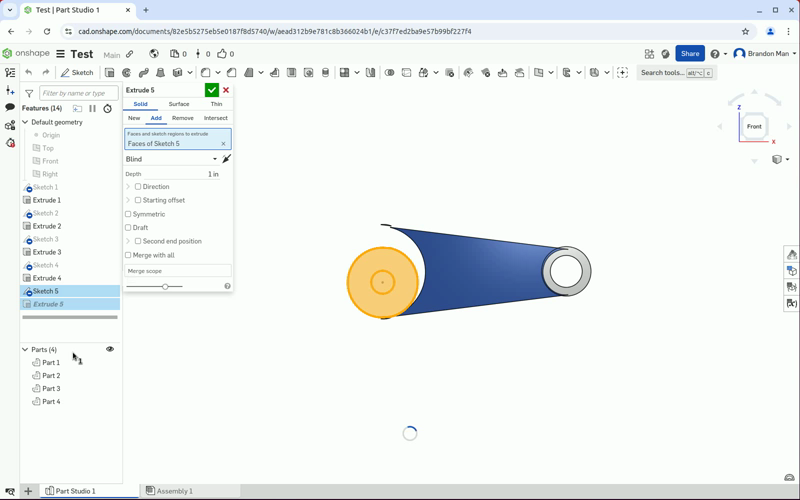
mouse_move(143, 106)
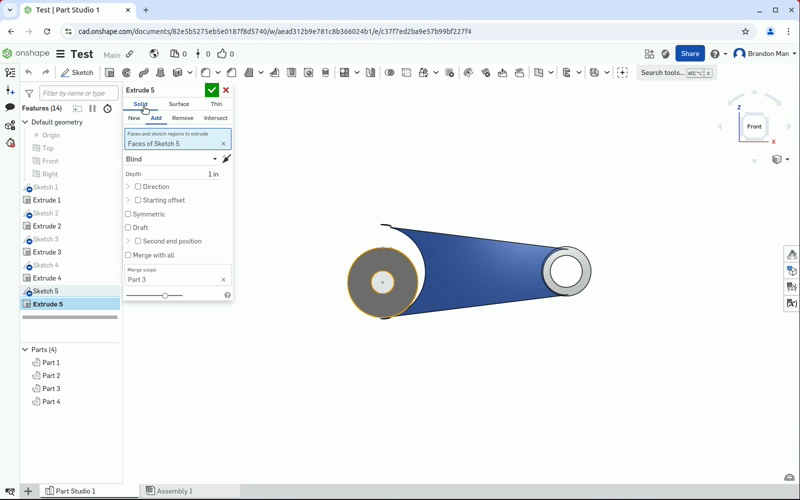
click(143, 106)
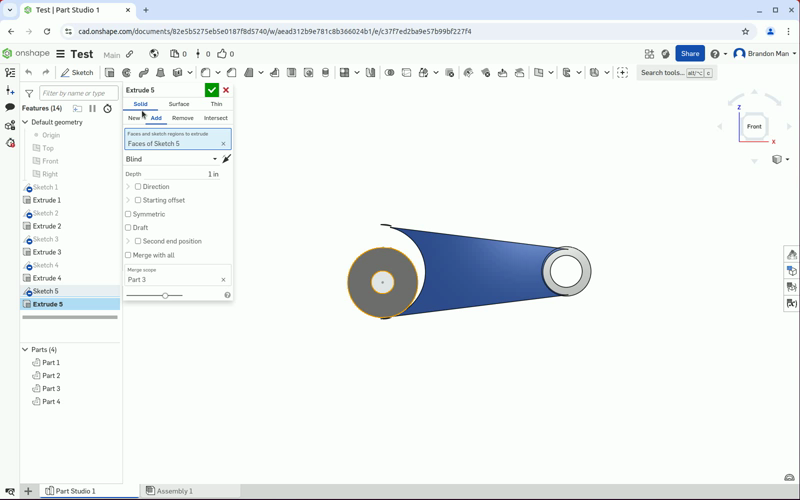
mouse_move(137, 120)
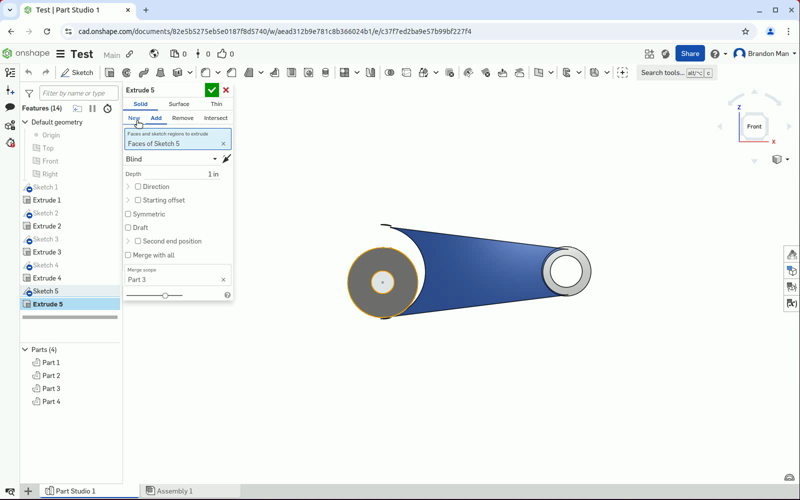
click(137, 120)
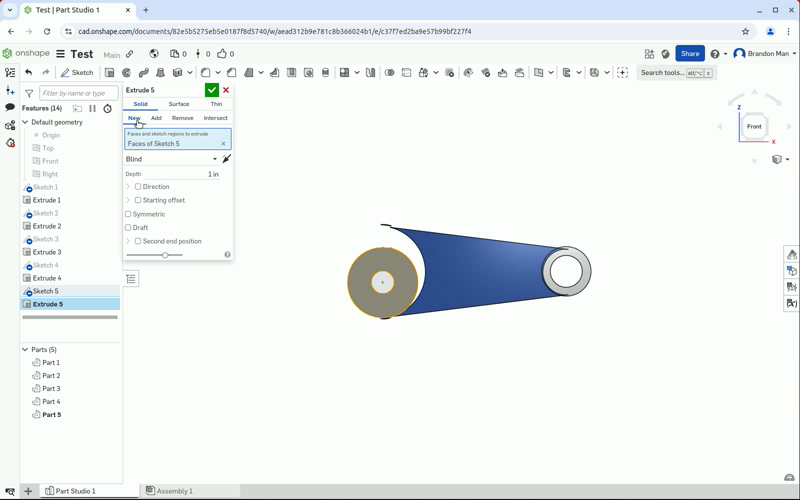
key(tab, 4)
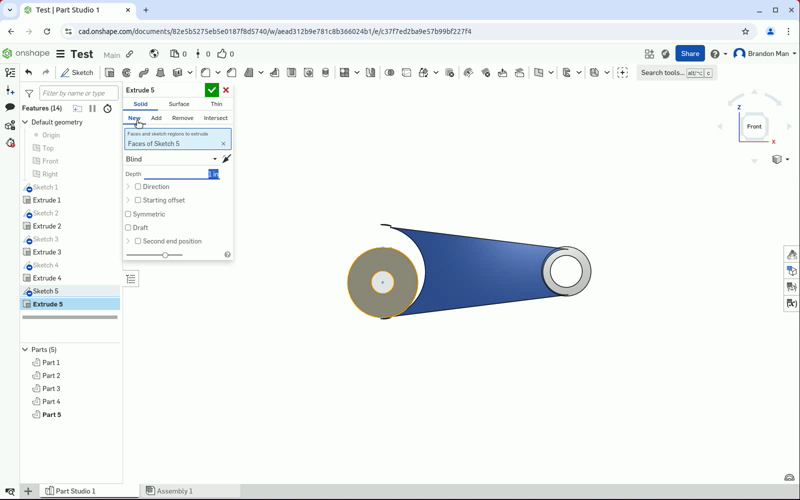
text(7.221)
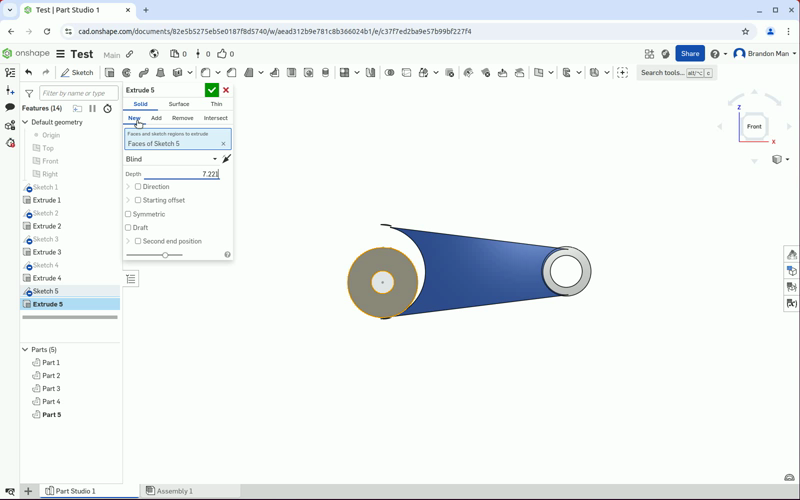
key(enter)
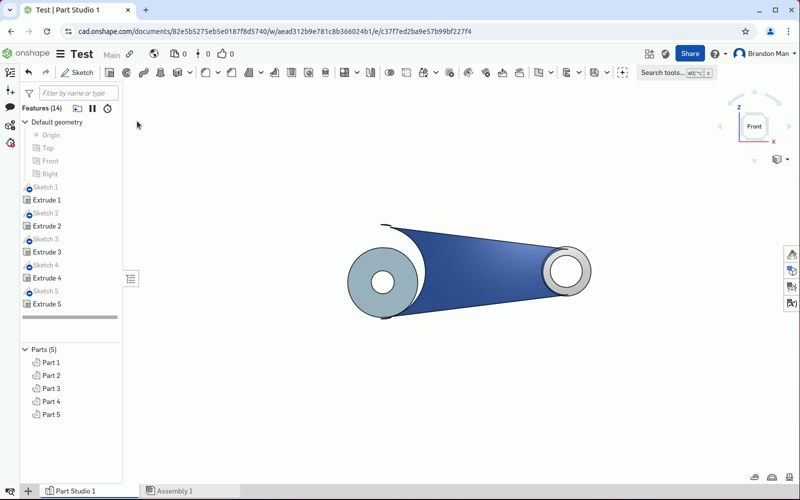
key(shift+h)
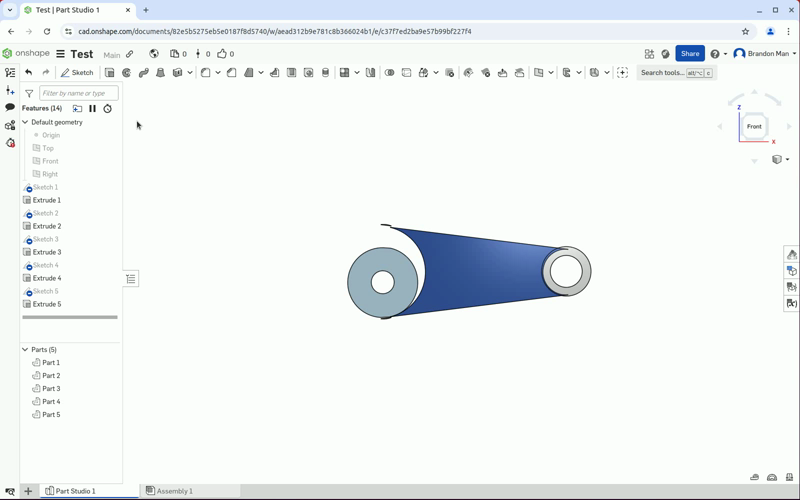
key(shift+h)
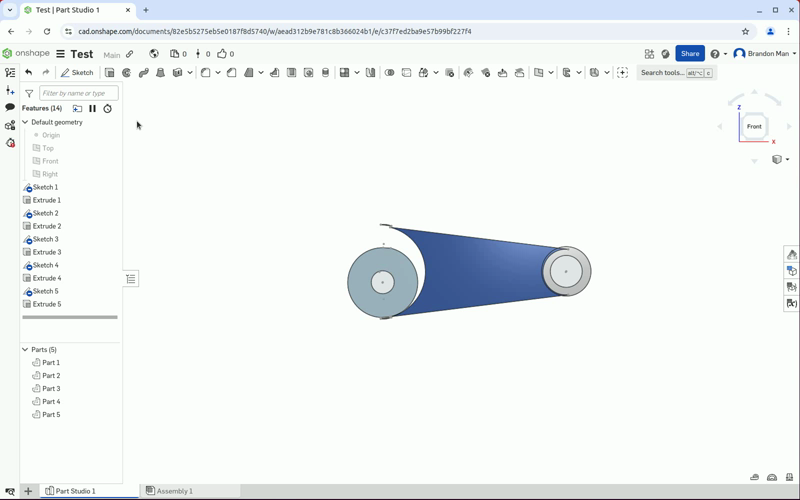
key(shift+7)
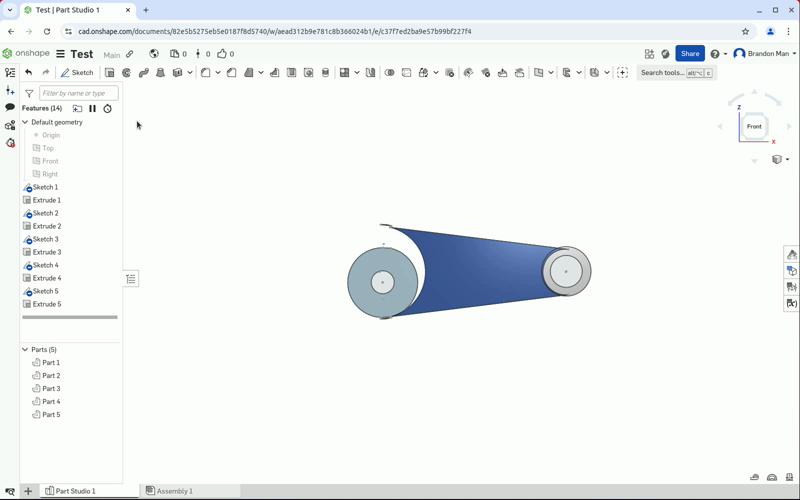
key(left, 2)
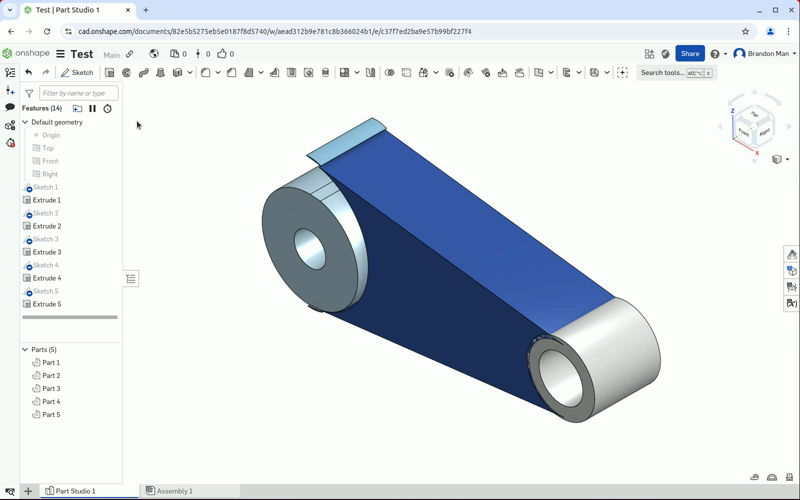
key(down, 2)
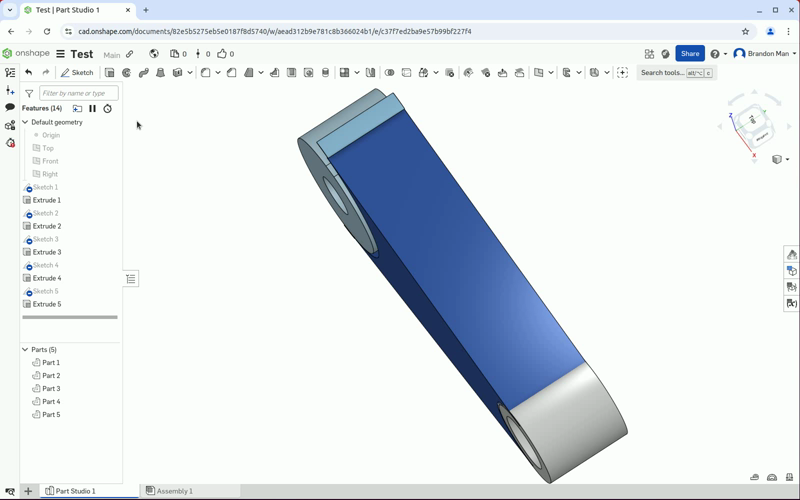
key(up, 2)
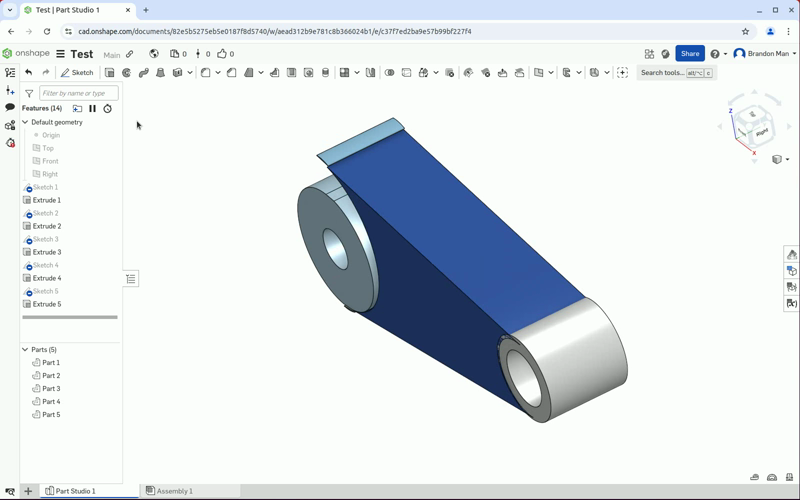
key(right, 2)
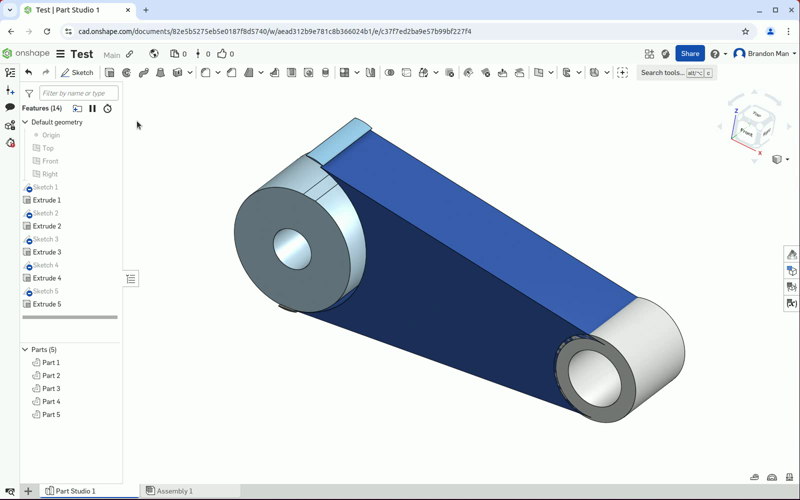
mouse_move(73, 189)
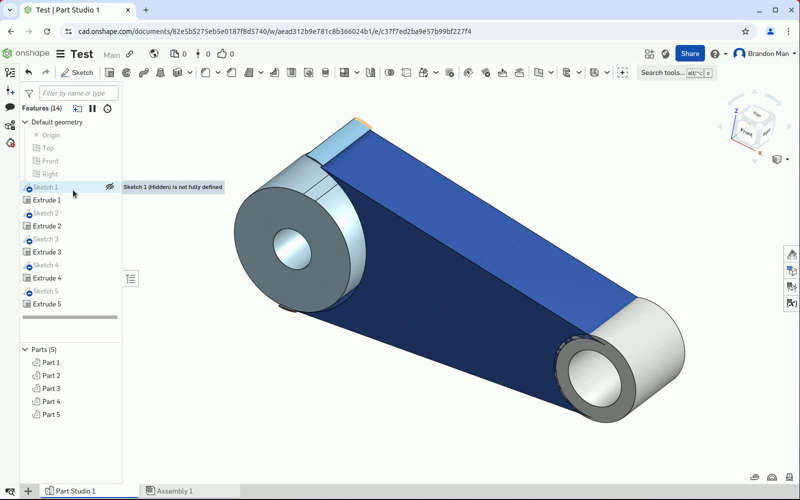
click(73, 189)